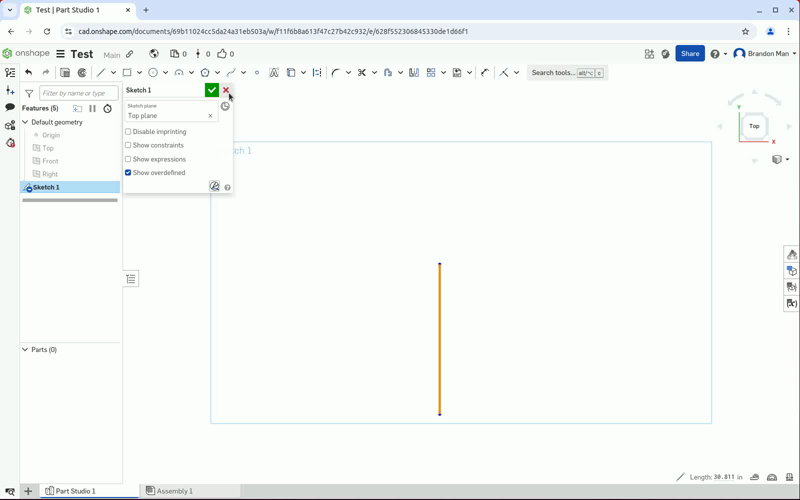
key(shift+h)
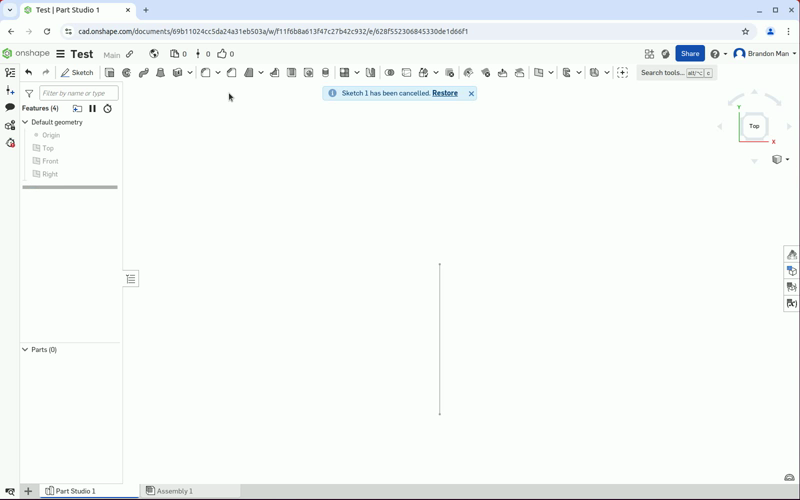
mouse_move(73, 352)
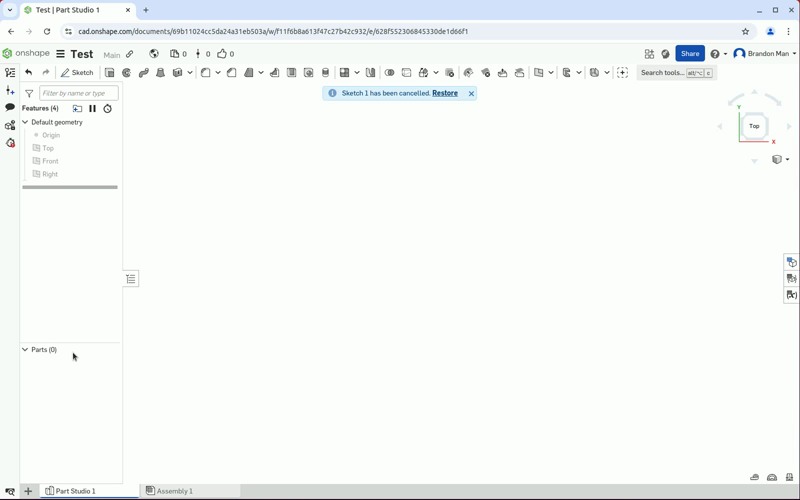
key(y)
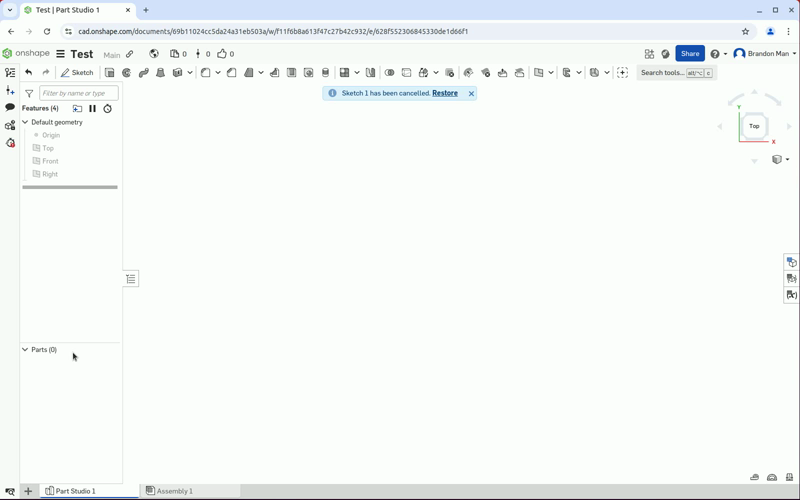
key(shift+p)
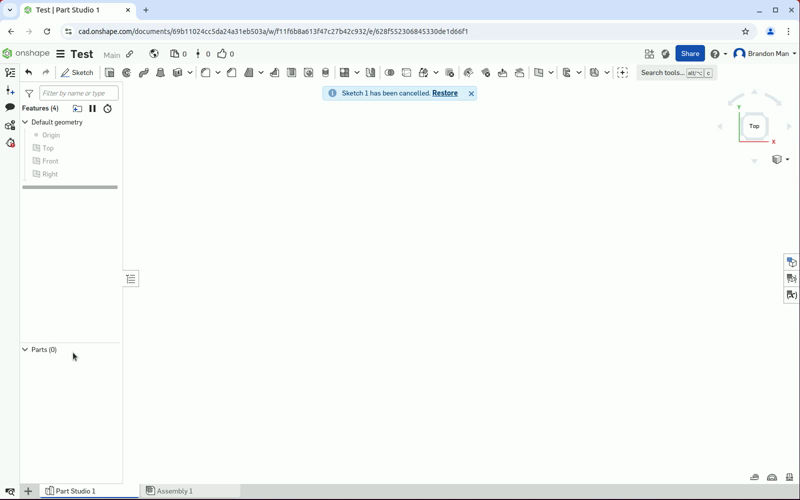
key(space)
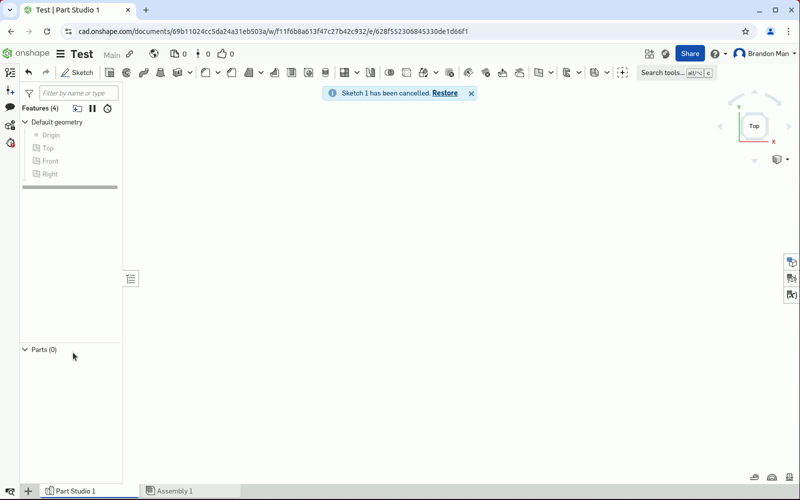
key_down(shift)
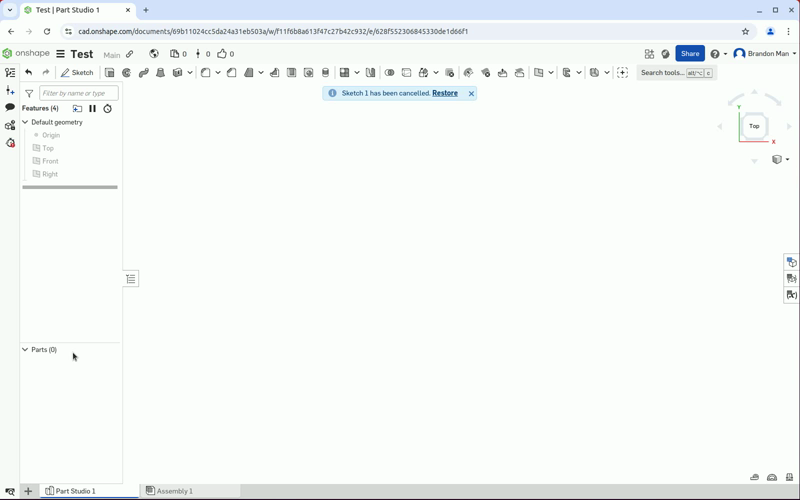
key(up)
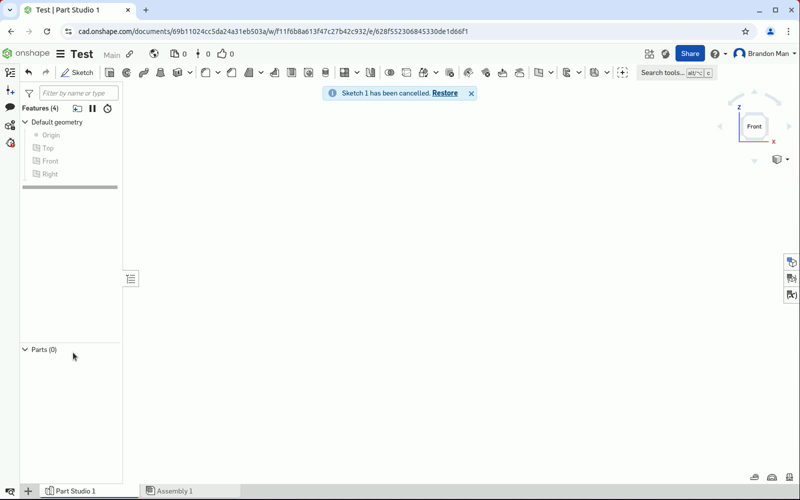
key_up(shift)
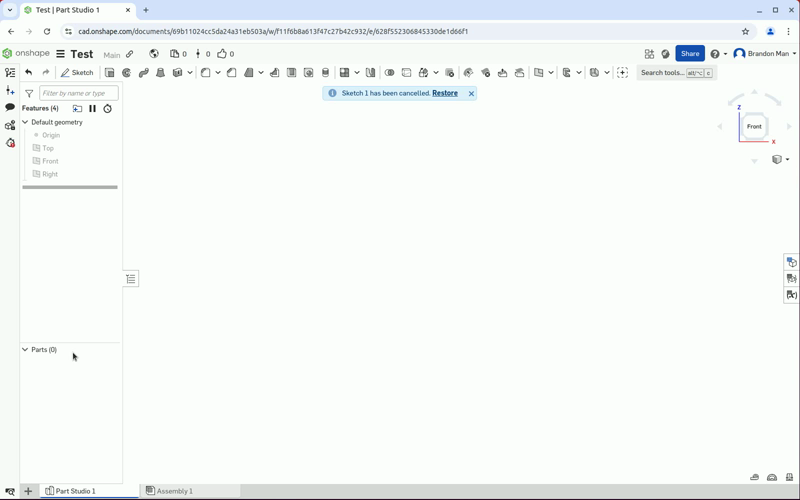
key(space)
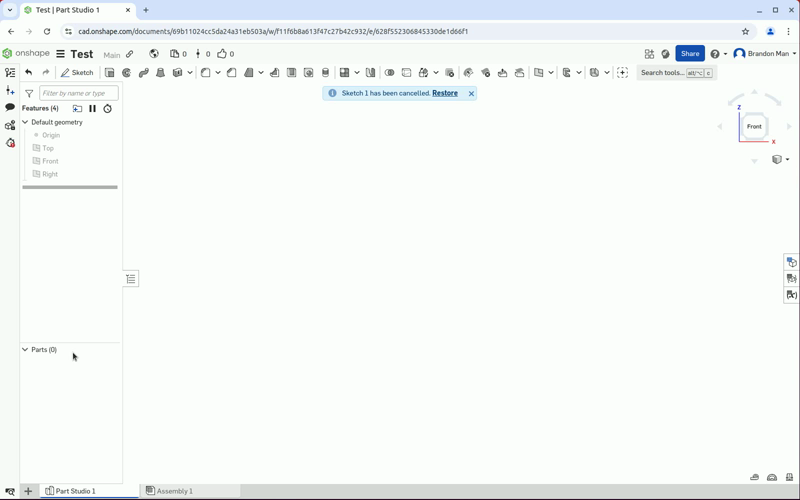
key_down(shift)
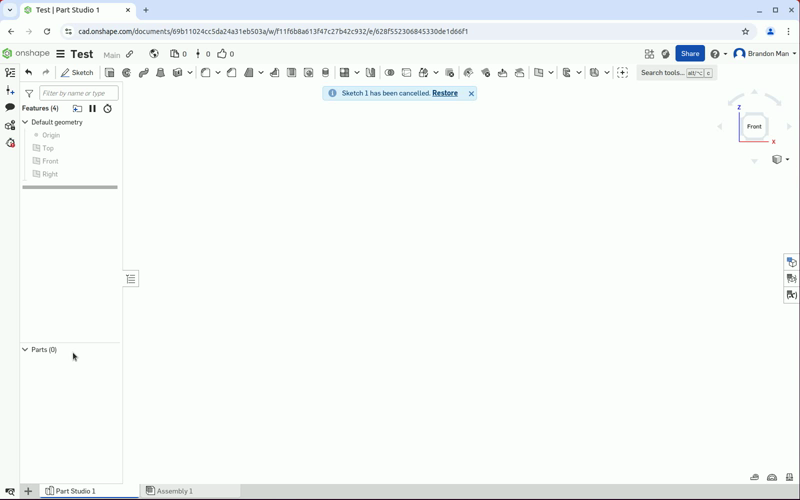
key(left)
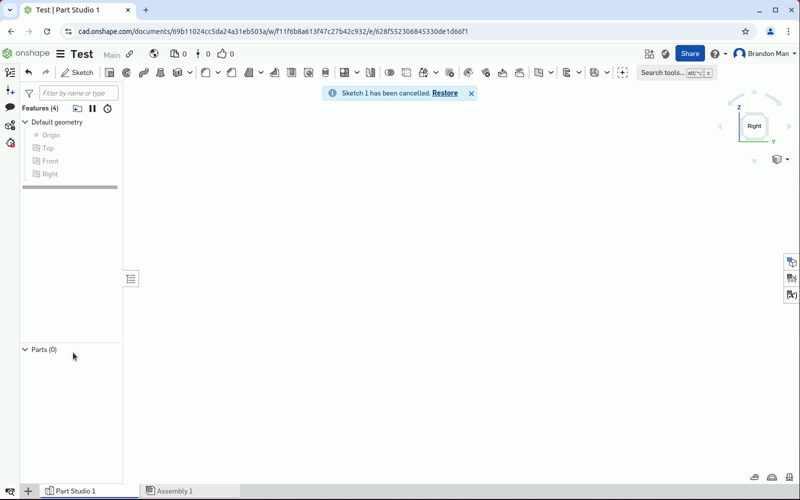
key_up(shift)
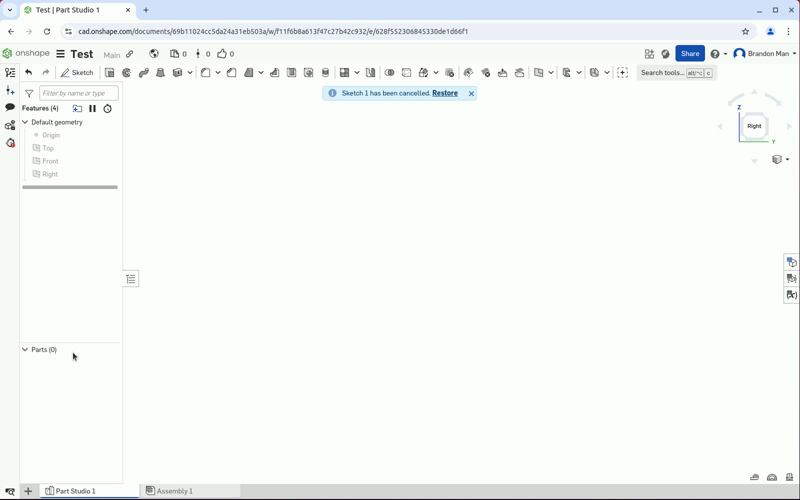
mouse_move(73, 352)
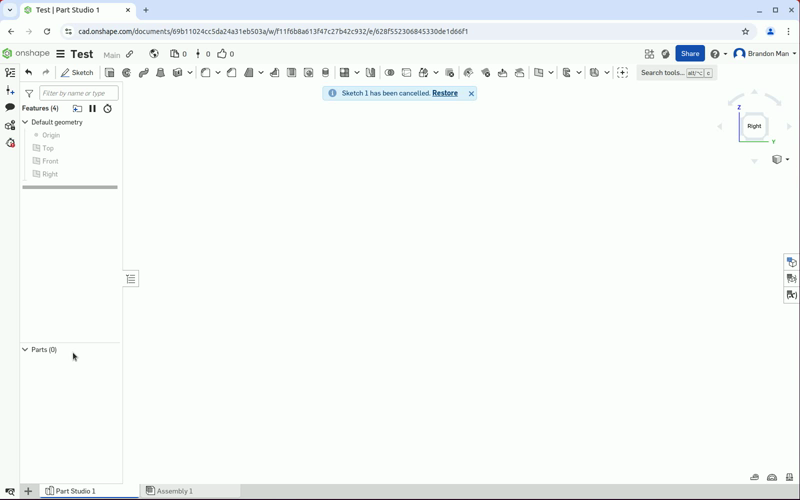
key(shift+y)
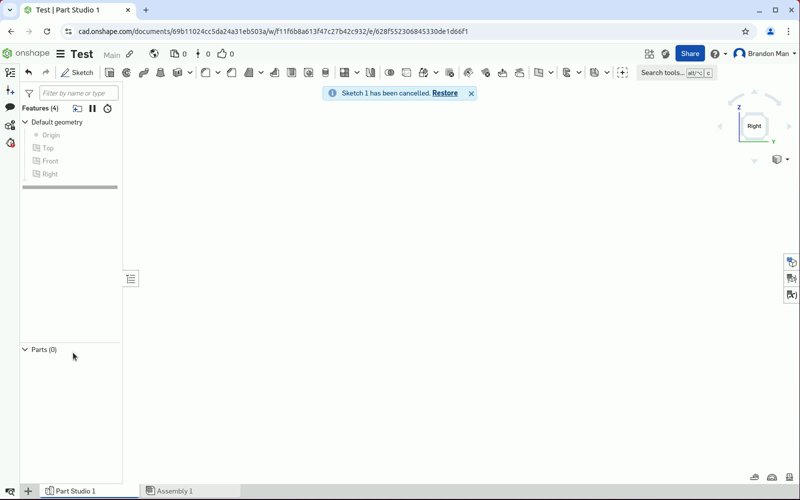
key(shift+s)
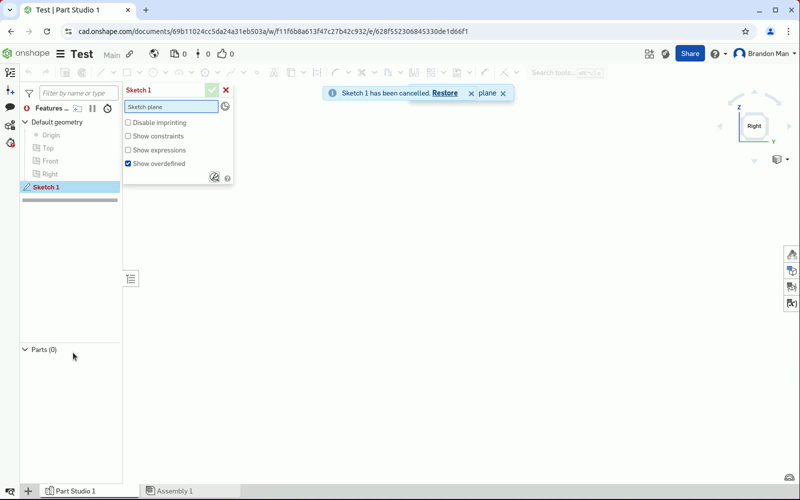
mouse_move(73, 176)
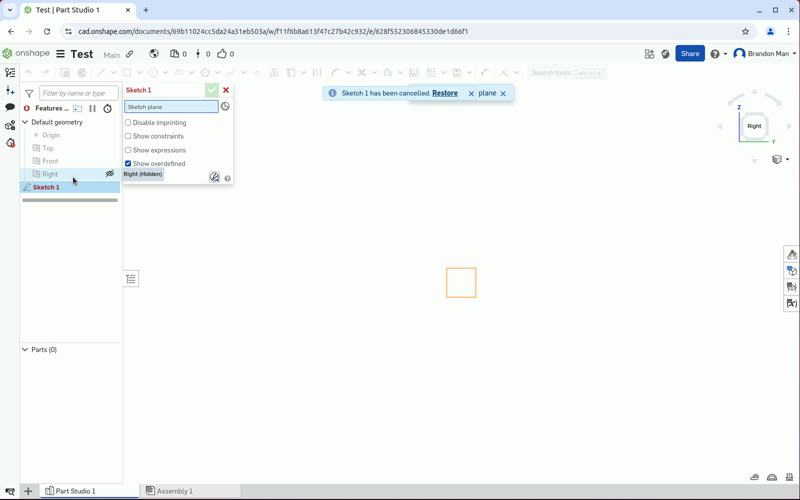
click(73, 176)
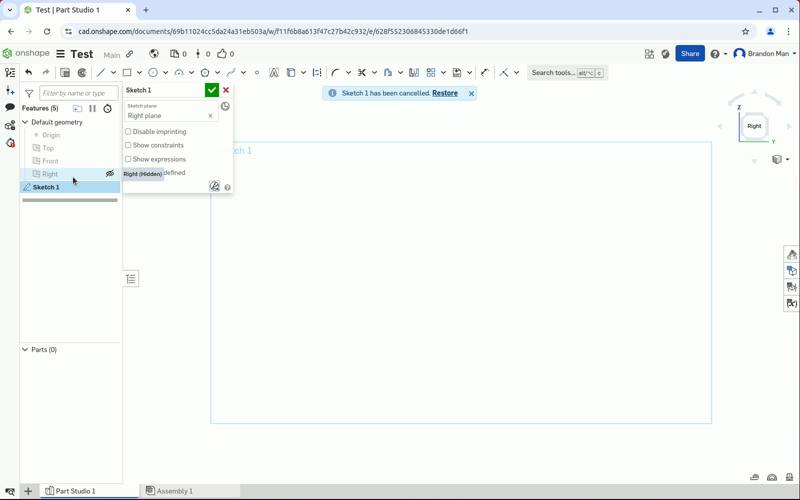
mouse_move(73, 352)
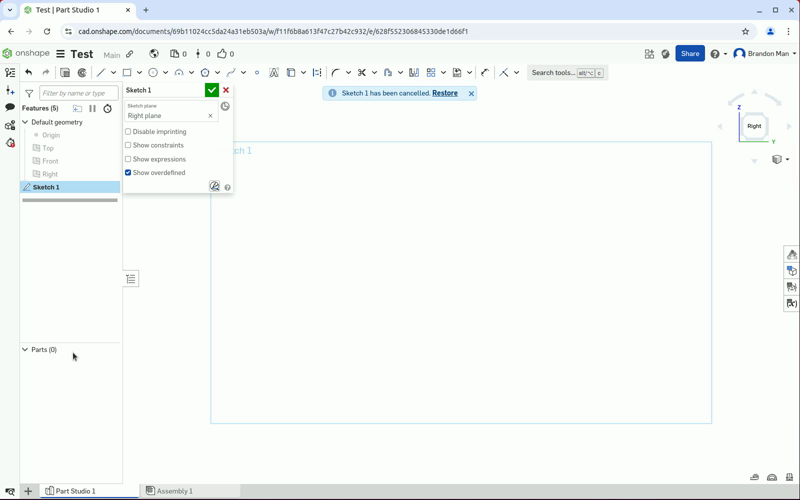
key(y)
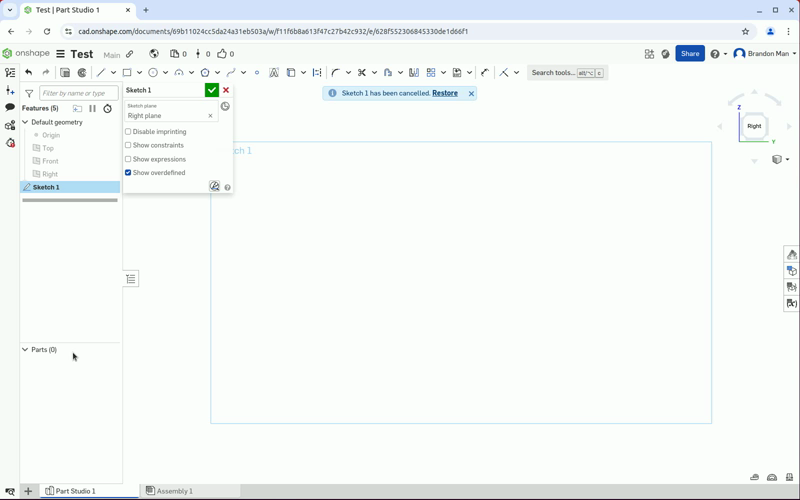
key(l)
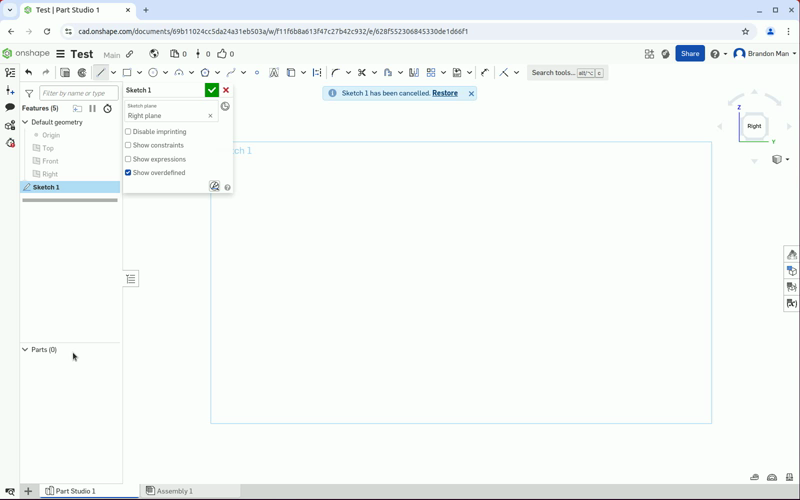
key_down(shift)
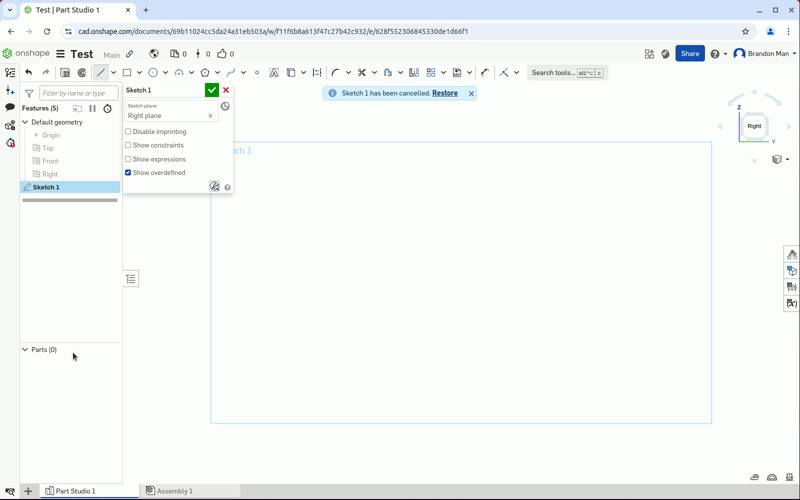
mouse_move(447, 282)
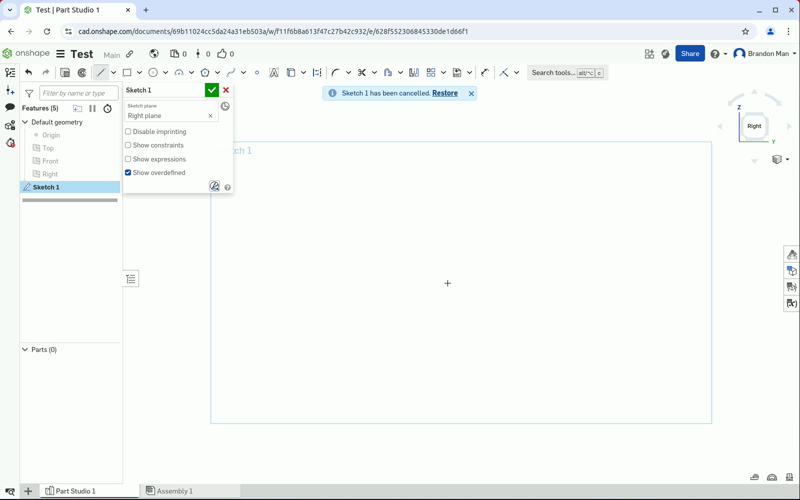
click(447, 282)
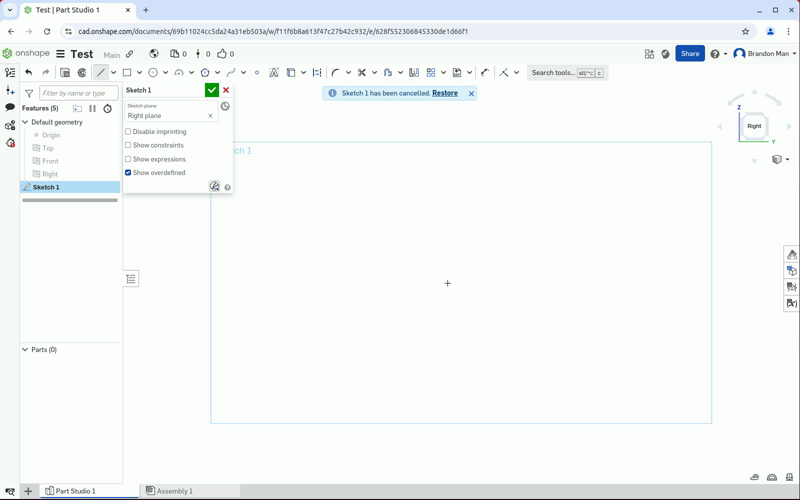
key_up(shift)
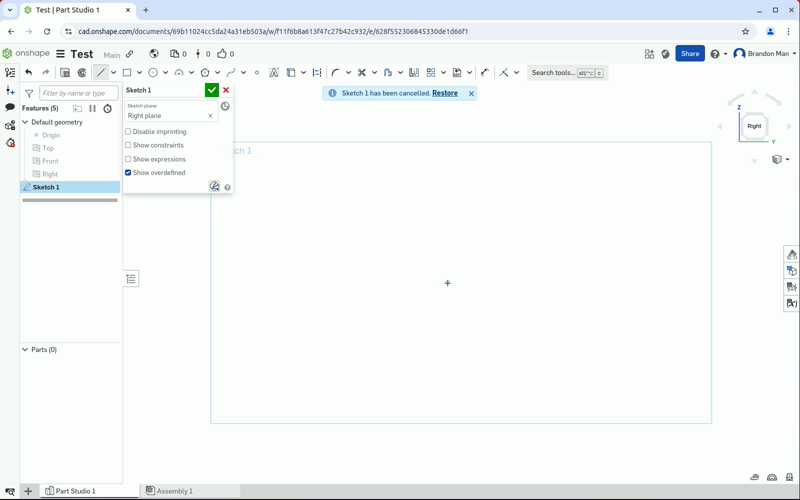
key_down(shift)
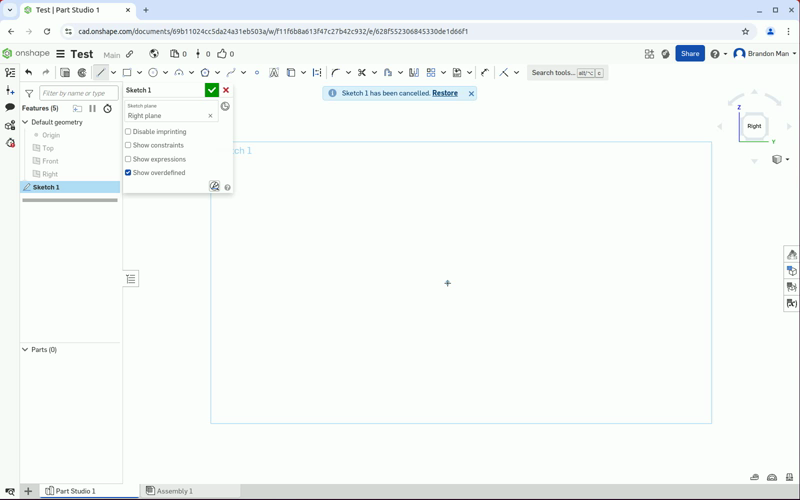
mouse_move(477, 282)
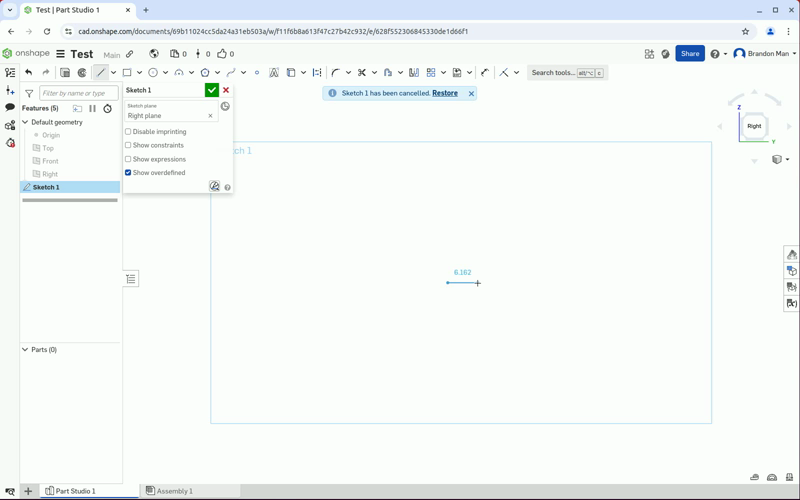
mouse_move(466, 282)
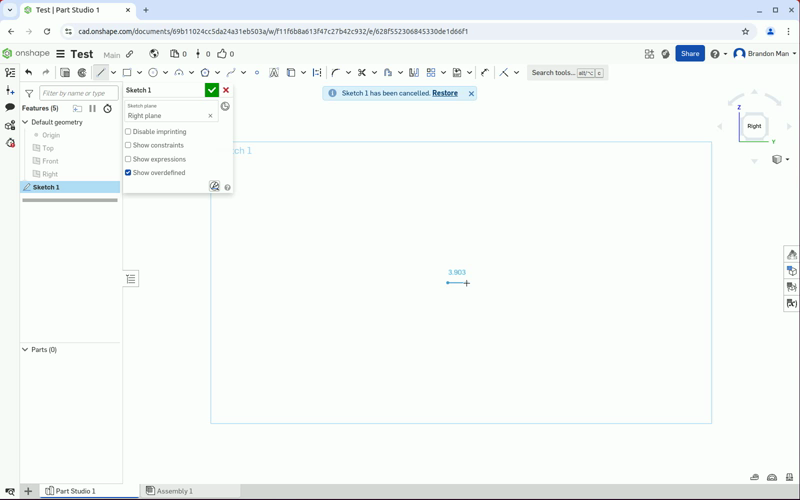
click(466, 282)
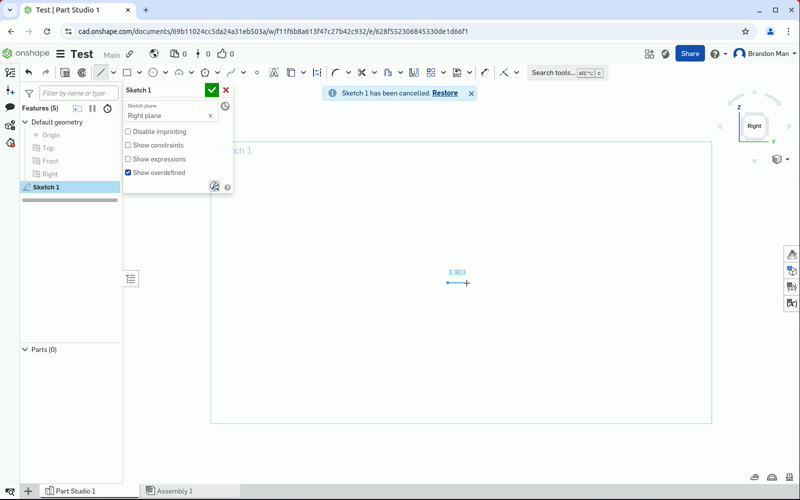
key_up(shift)
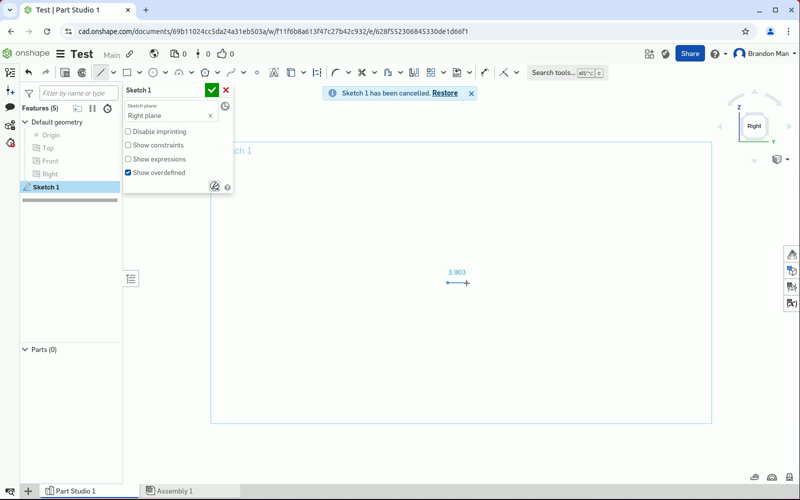
key_down(shift)
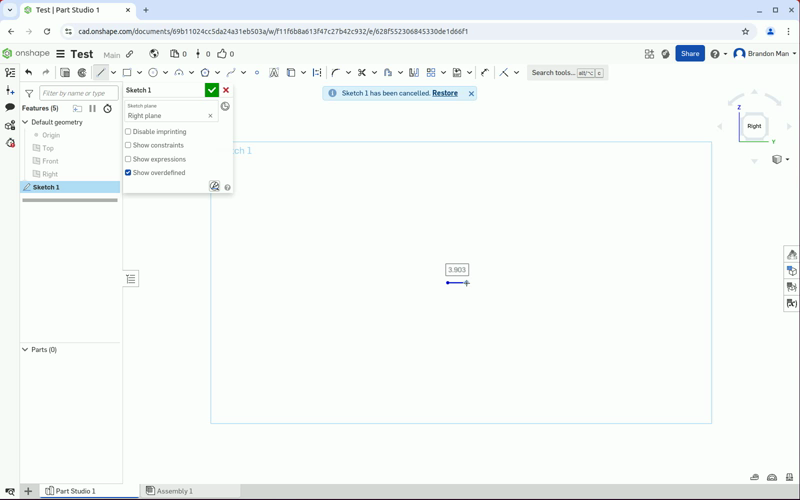
mouse_move(511, 237)
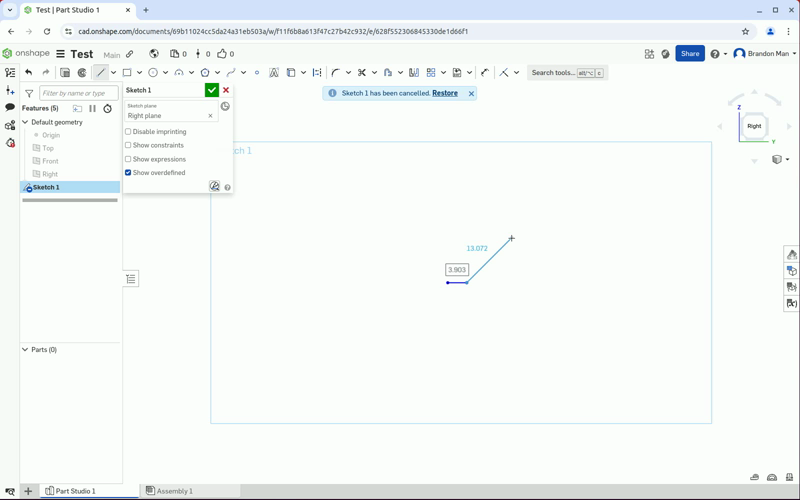
click(511, 237)
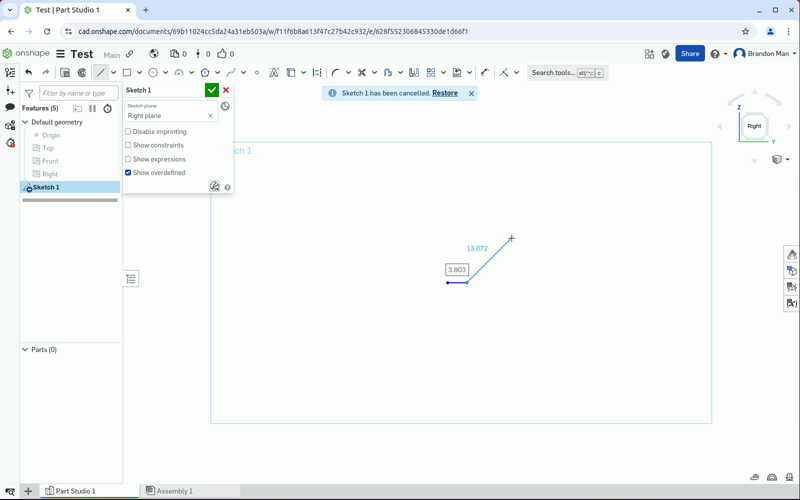
key_up(shift)
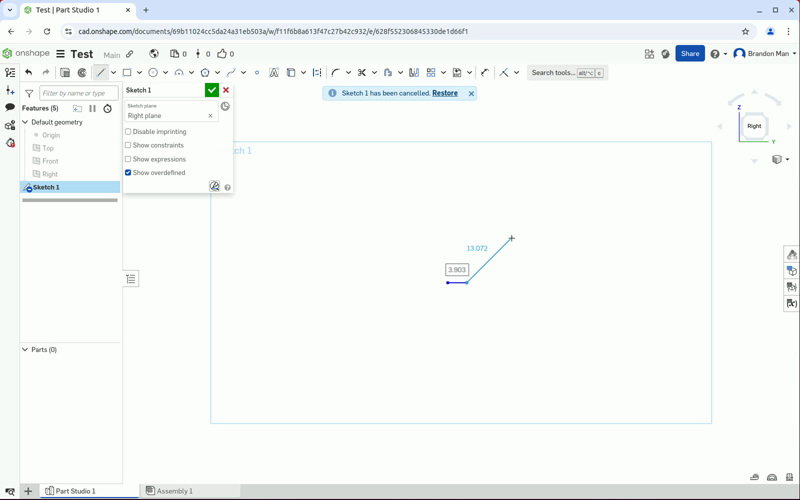
key_down(shift)
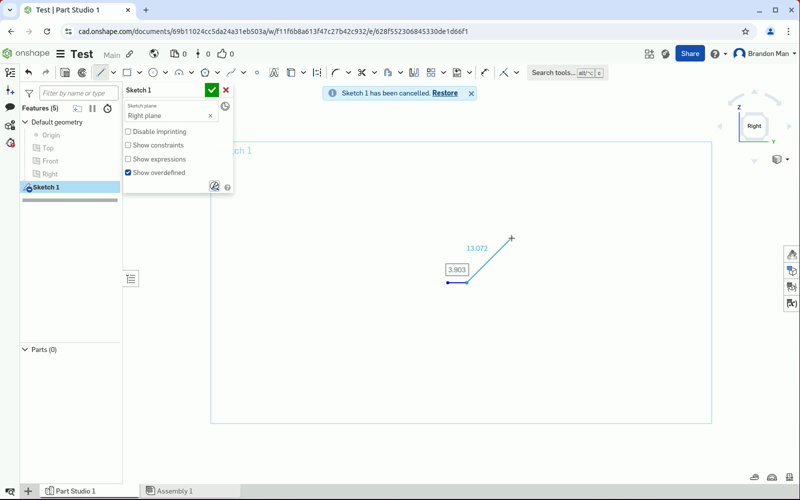
mouse_move(541, 237)
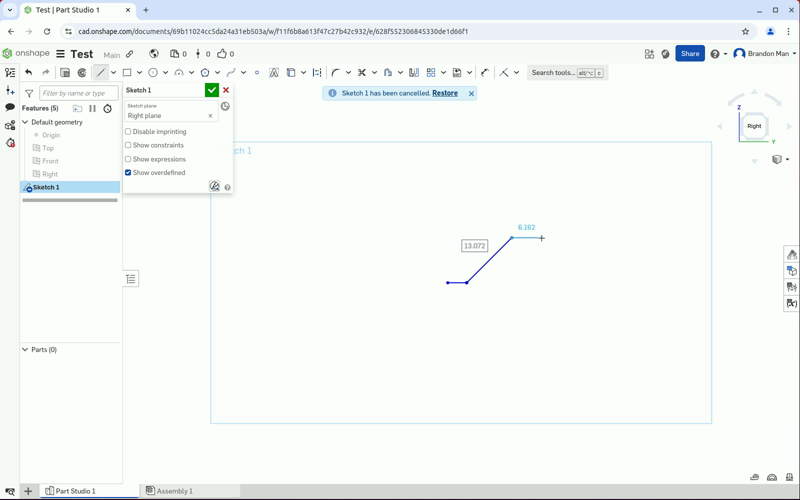
mouse_move(511, 235)
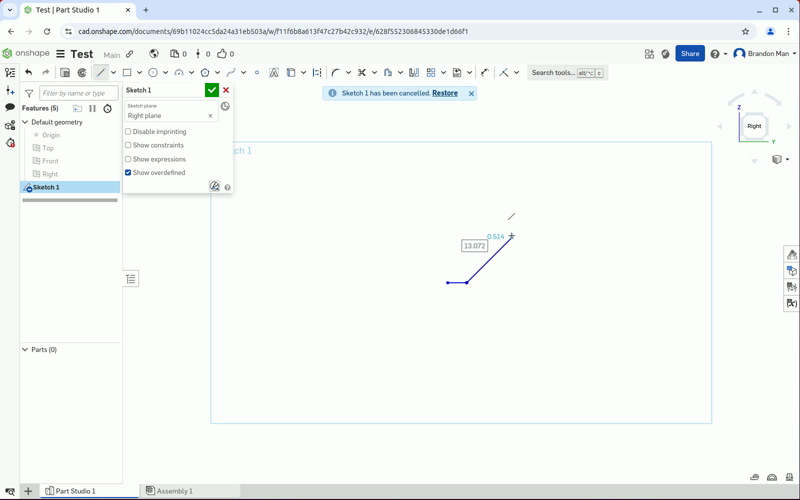
scroll(6)
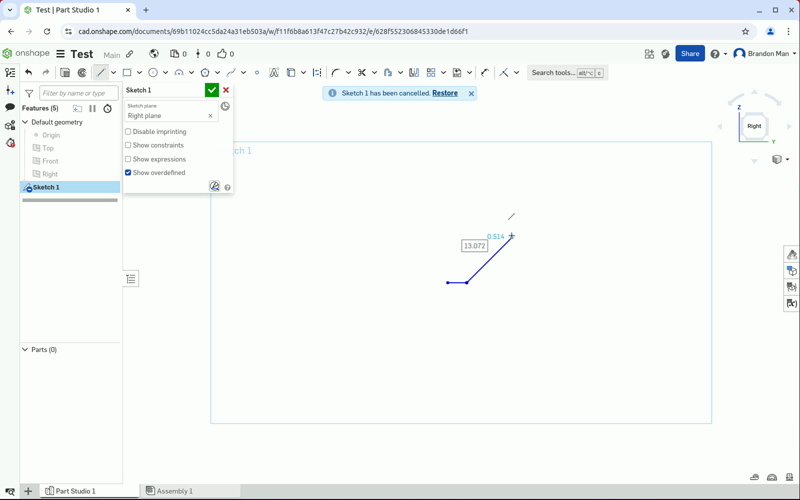
scroll(6)
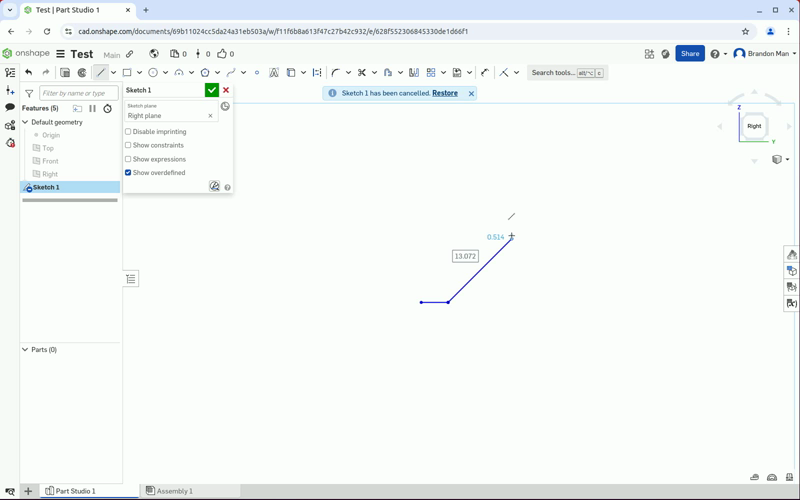
scroll(6)
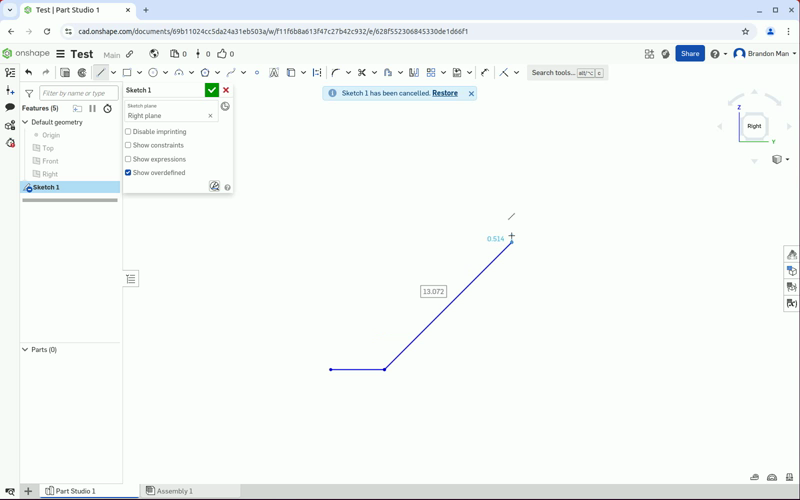
scroll(6)
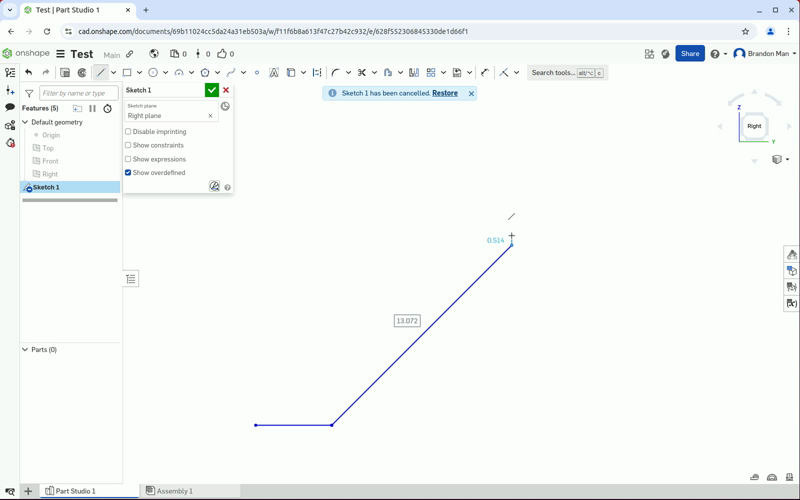
scroll(6)
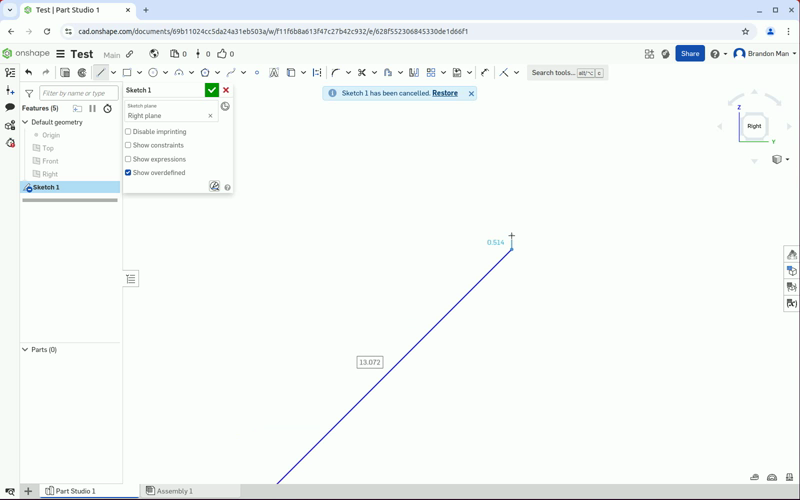
scroll(6)
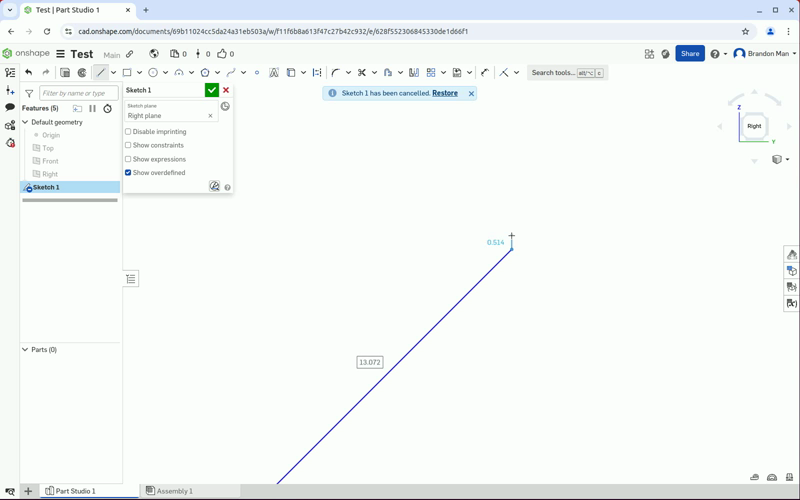
scroll(6)
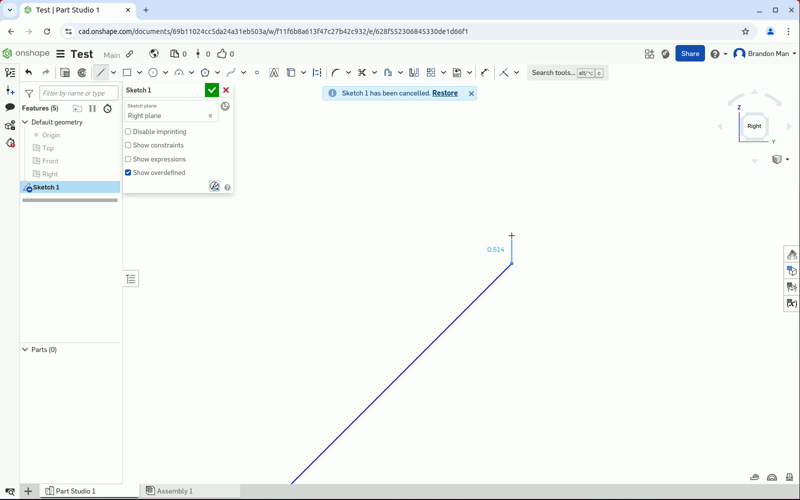
click(511, 235)
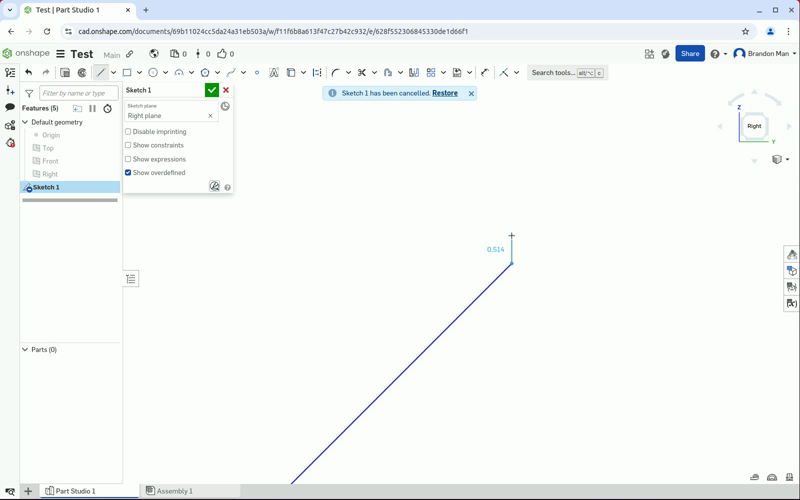
scroll(-6)
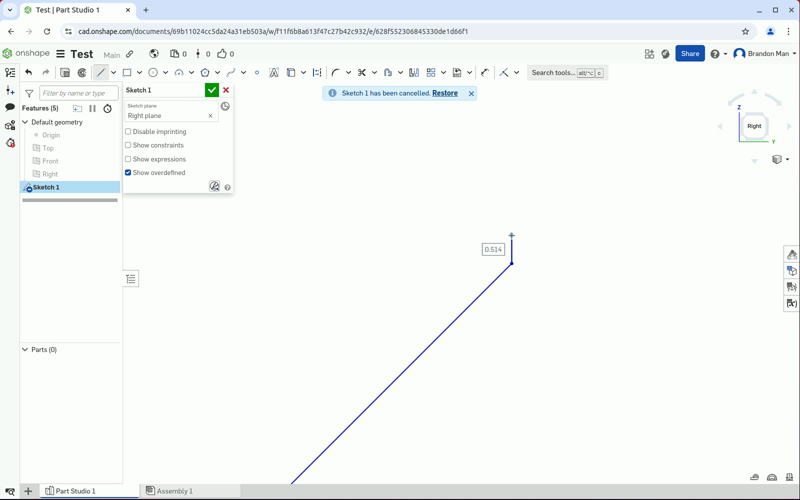
scroll(-6)
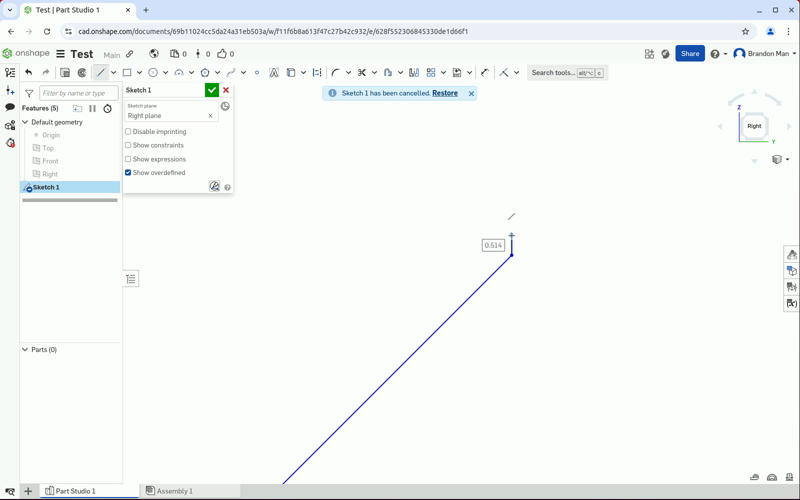
scroll(-6)
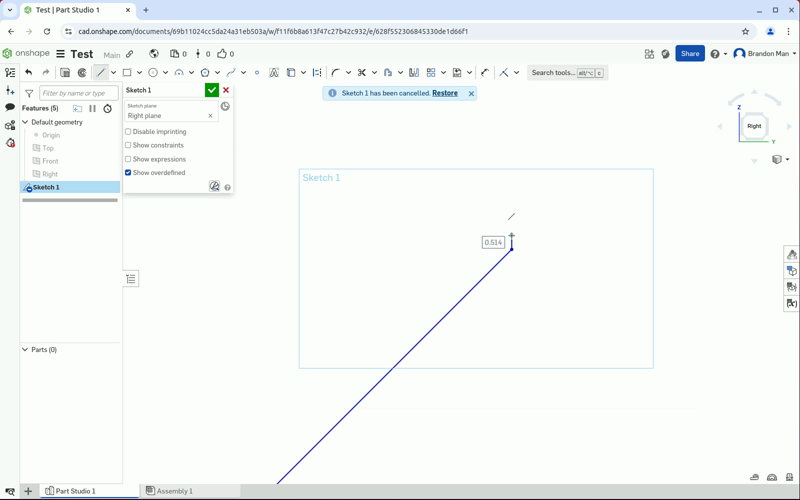
scroll(-6)
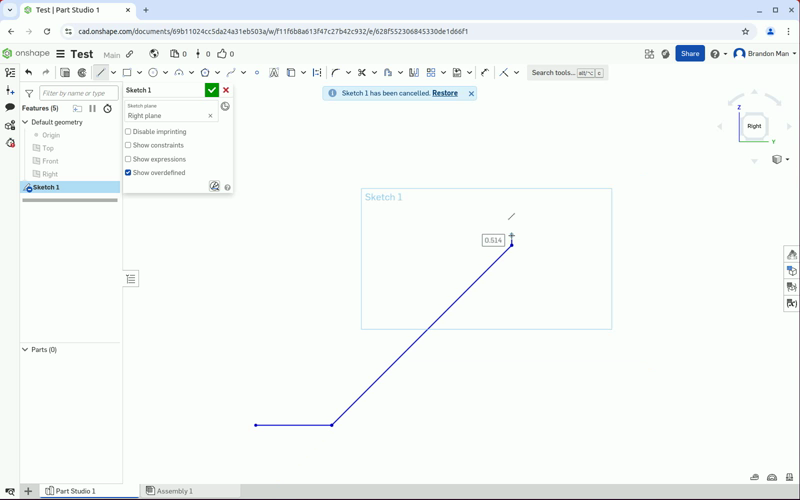
scroll(-6)
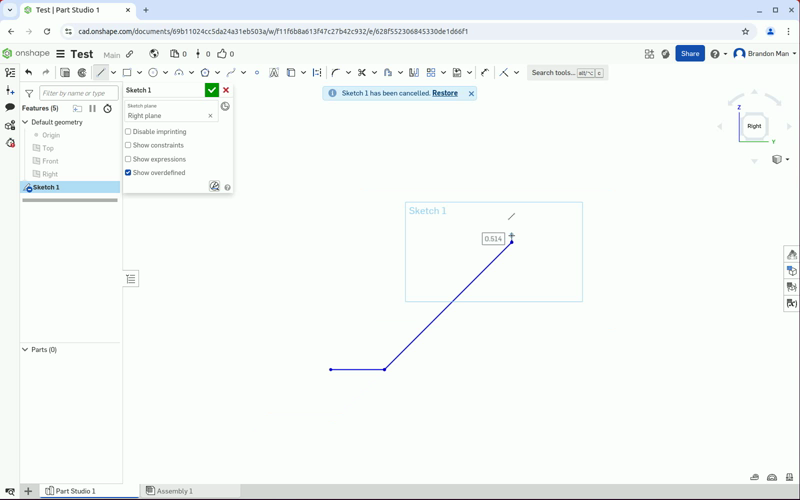
scroll(-6)
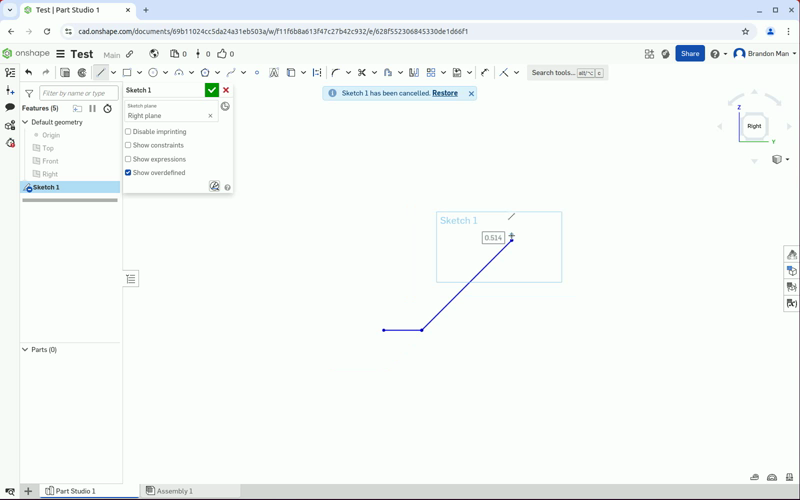
scroll(-6)
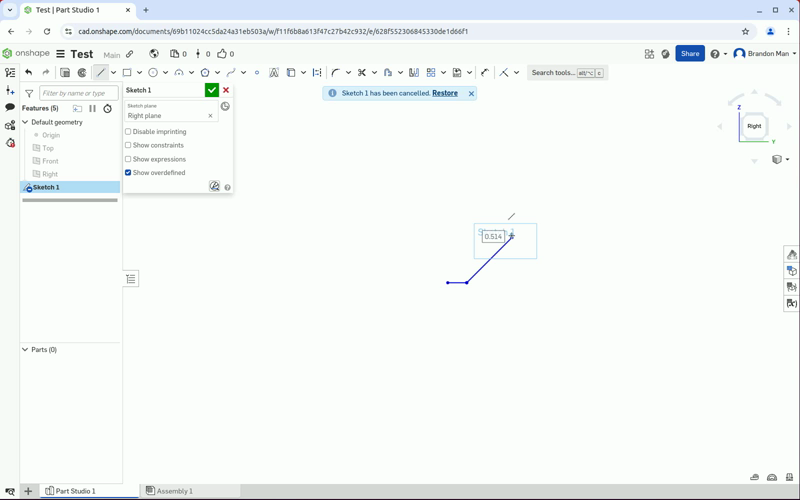
key_up(shift)
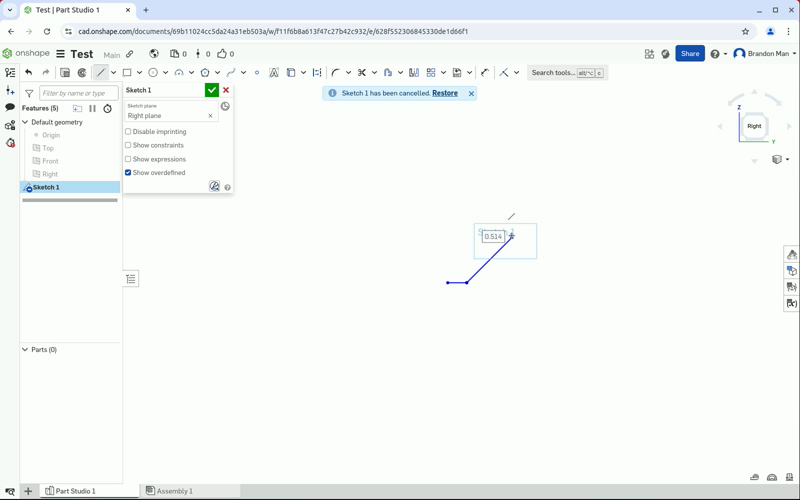
key_down(shift)
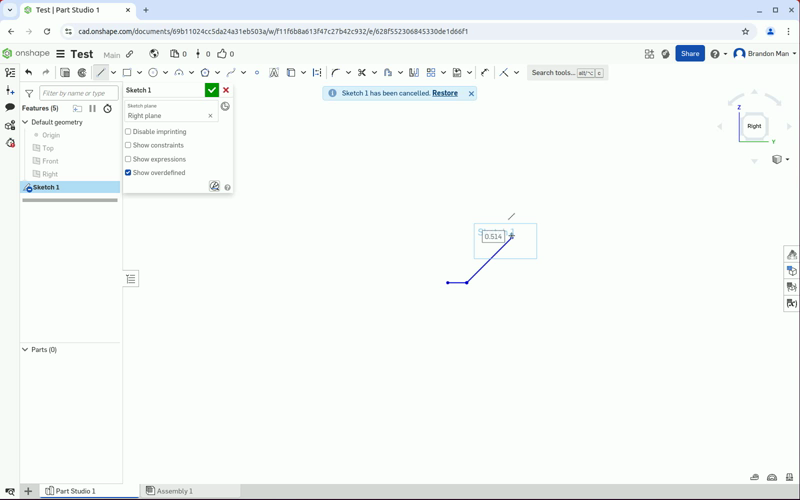
mouse_move(541, 235)
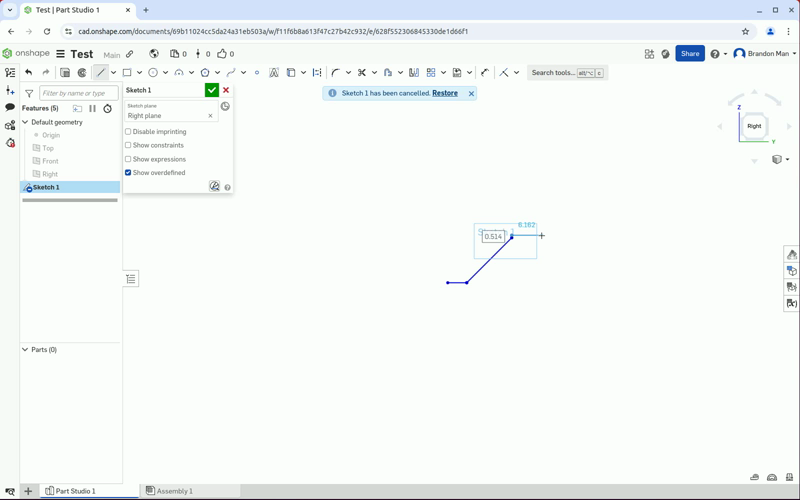
mouse_move(460, 235)
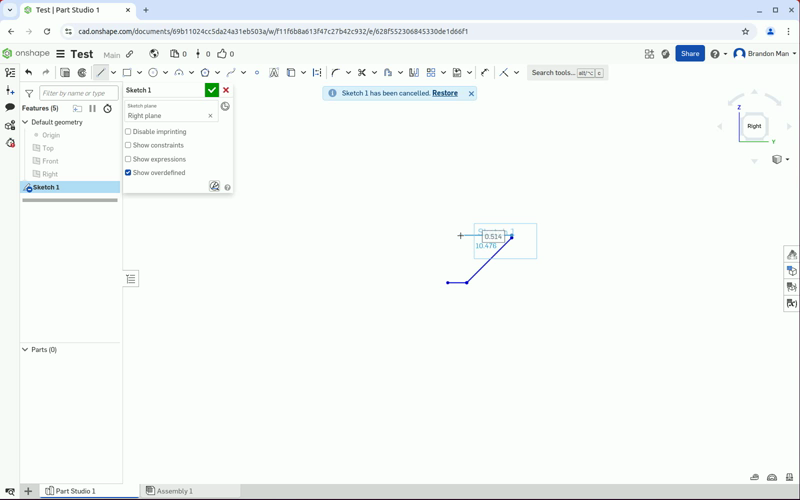
click(460, 235)
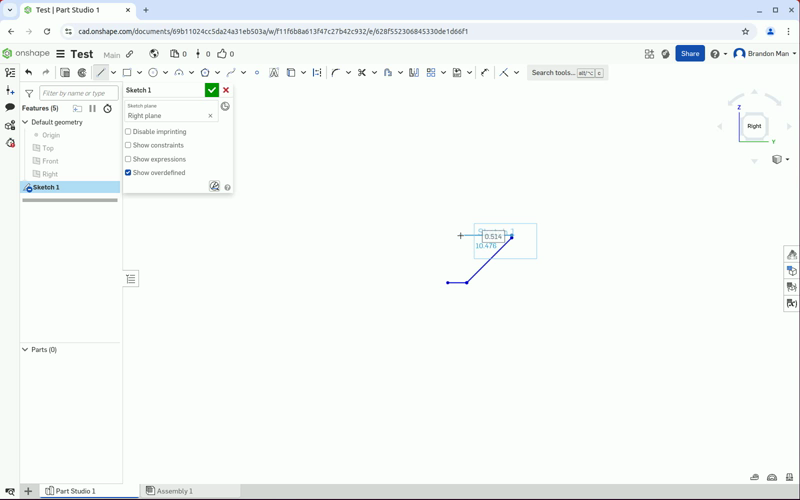
key_up(shift)
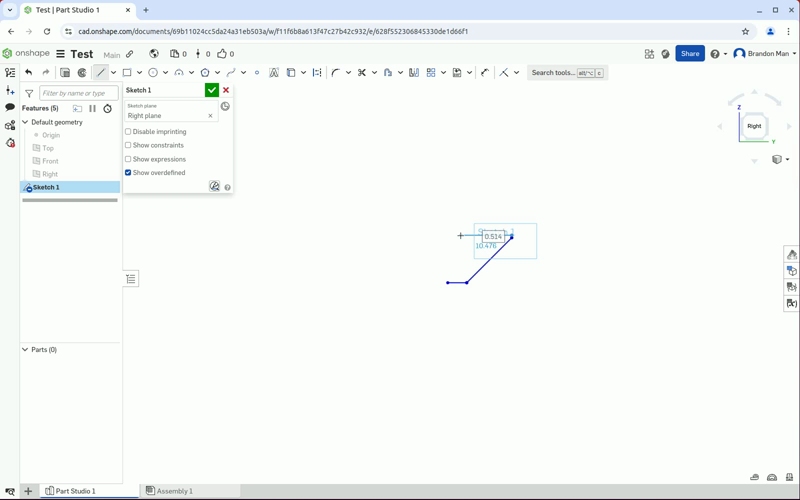
key_down(shift)
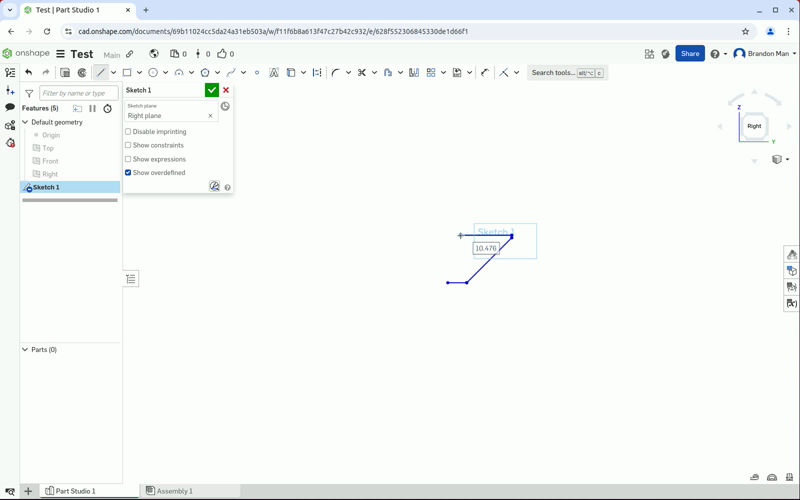
mouse_move(490, 235)
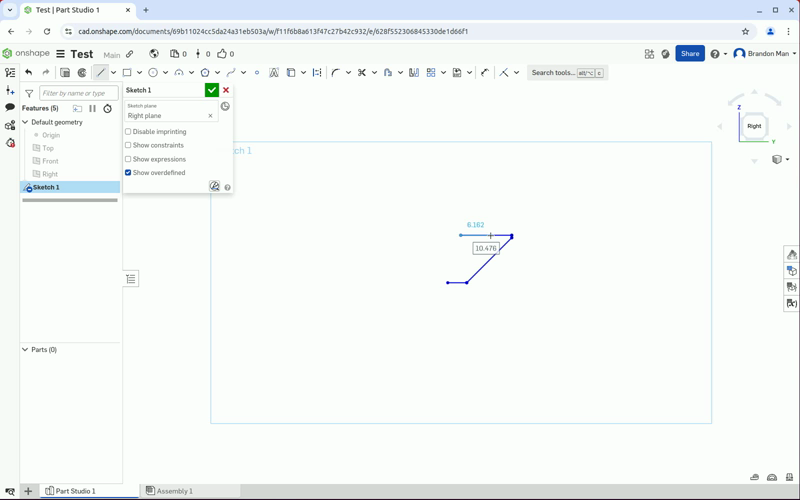
mouse_move(460, 237)
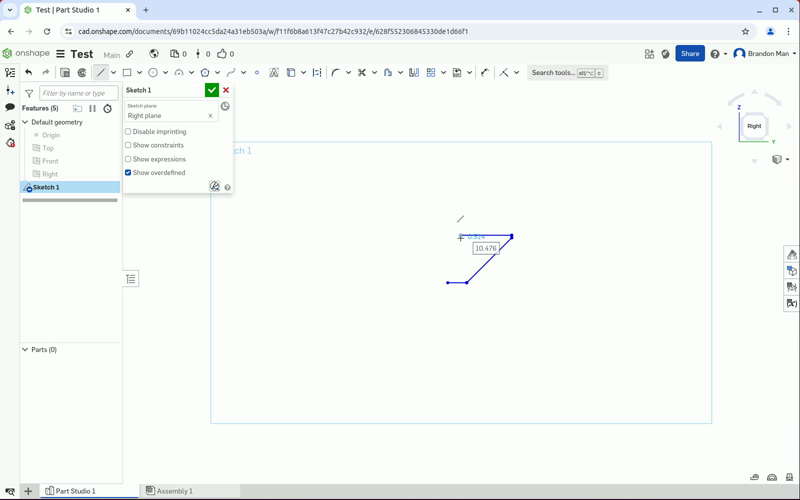
scroll(6)
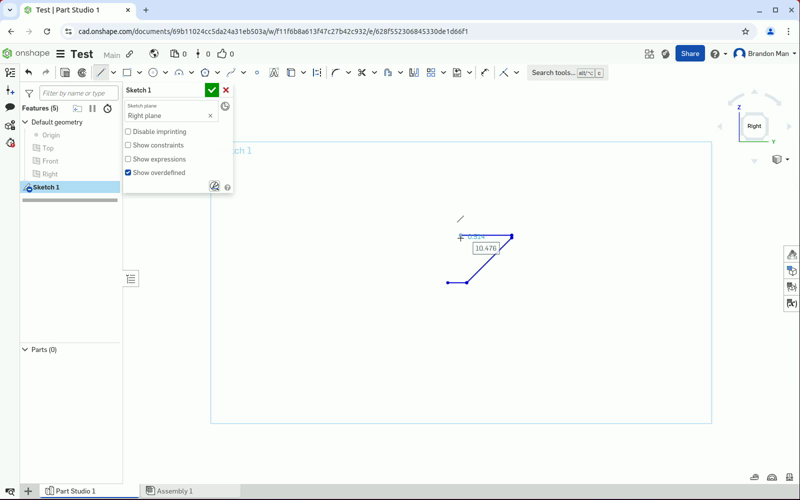
scroll(6)
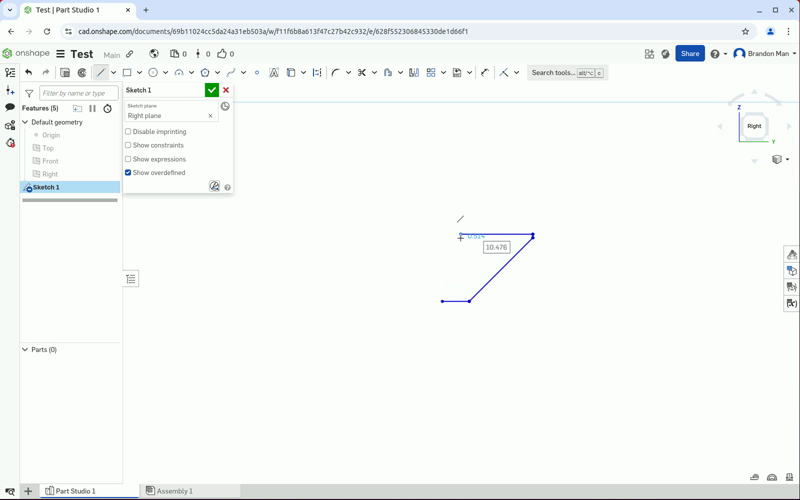
scroll(6)
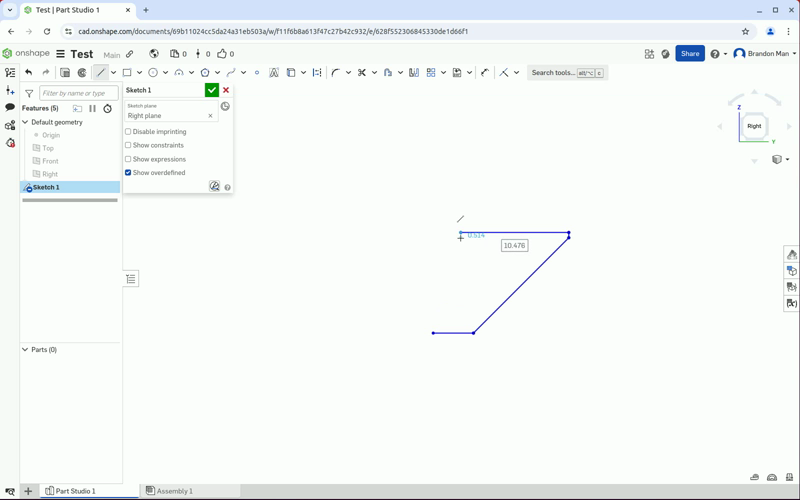
scroll(6)
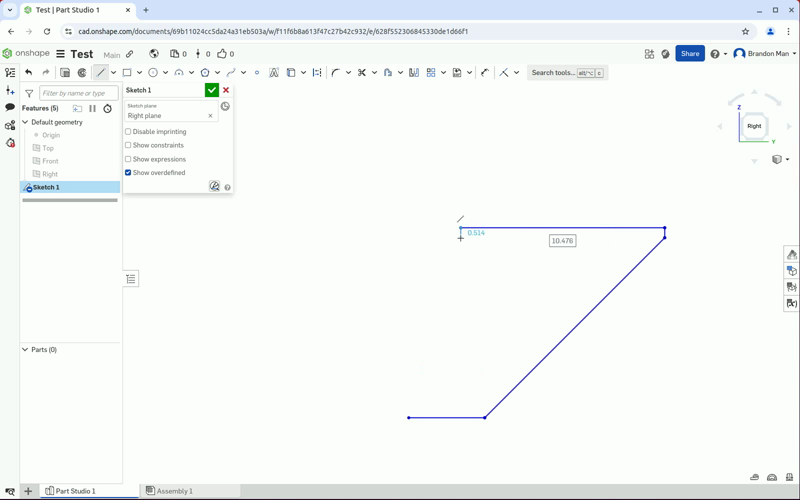
scroll(6)
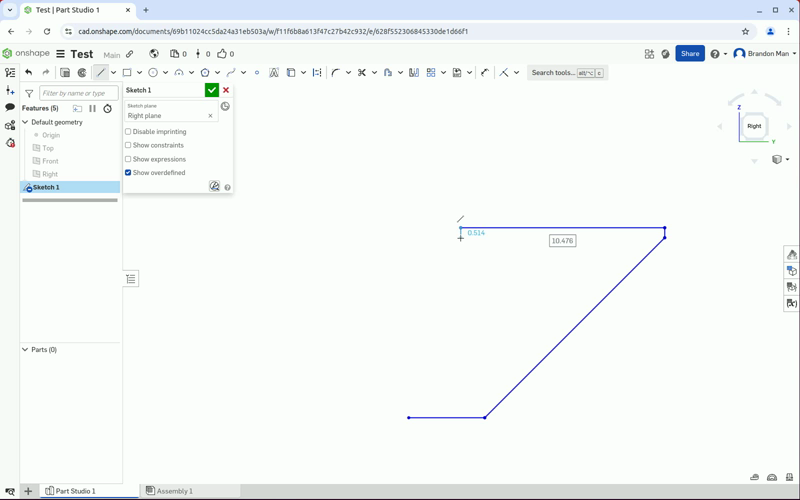
scroll(6)
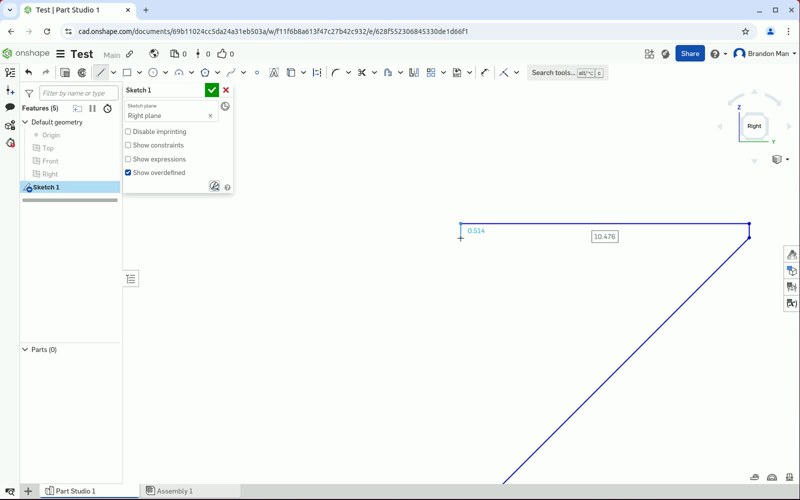
scroll(6)
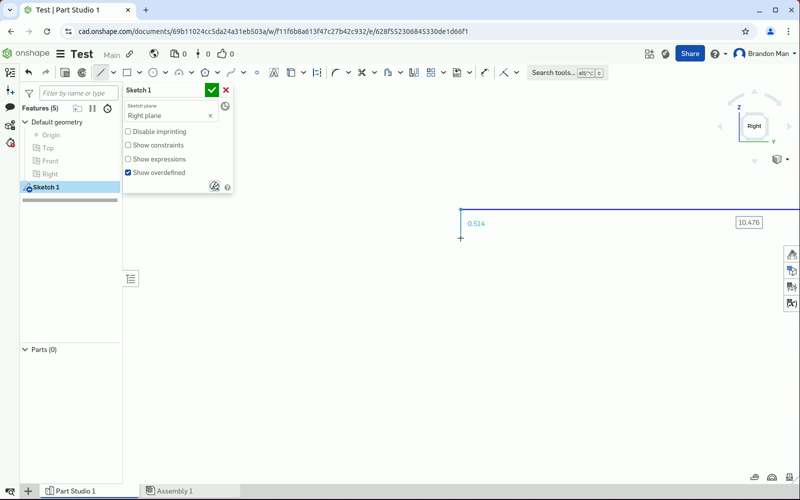
click(460, 237)
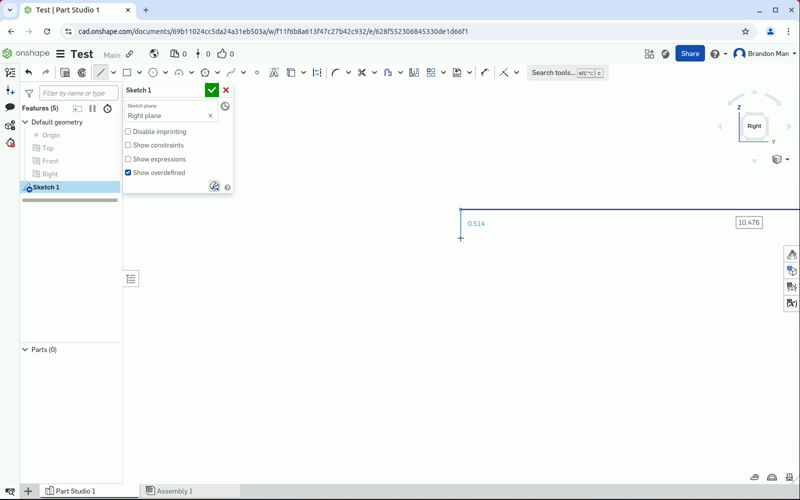
scroll(-6)
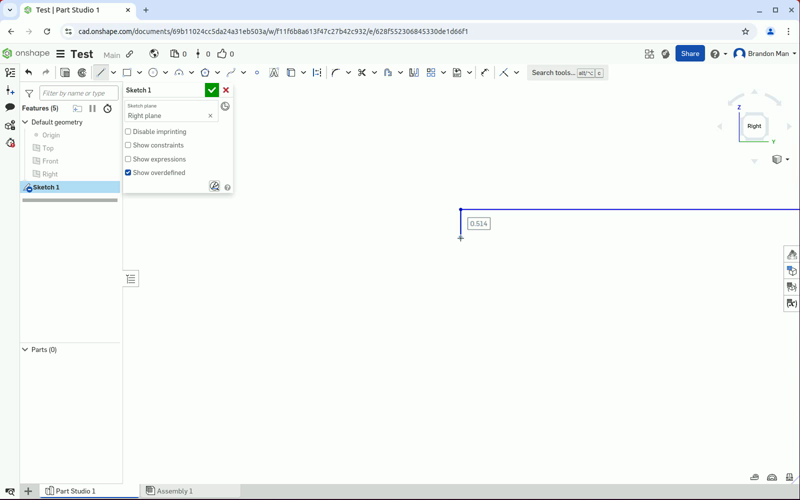
scroll(-6)
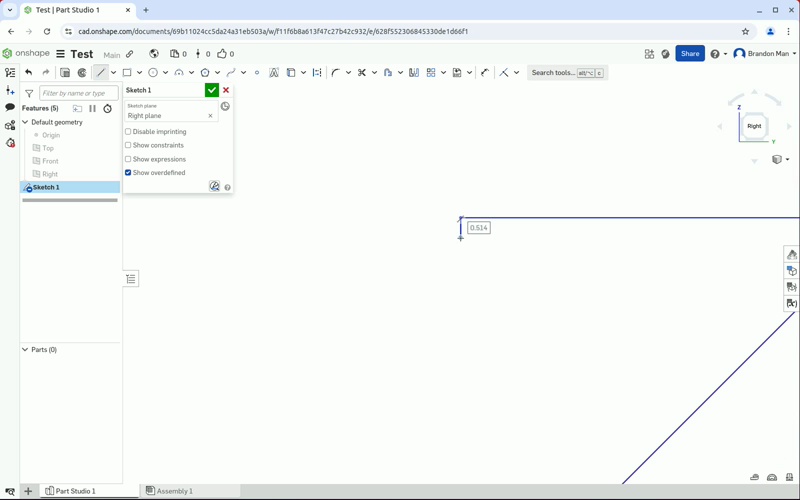
scroll(-6)
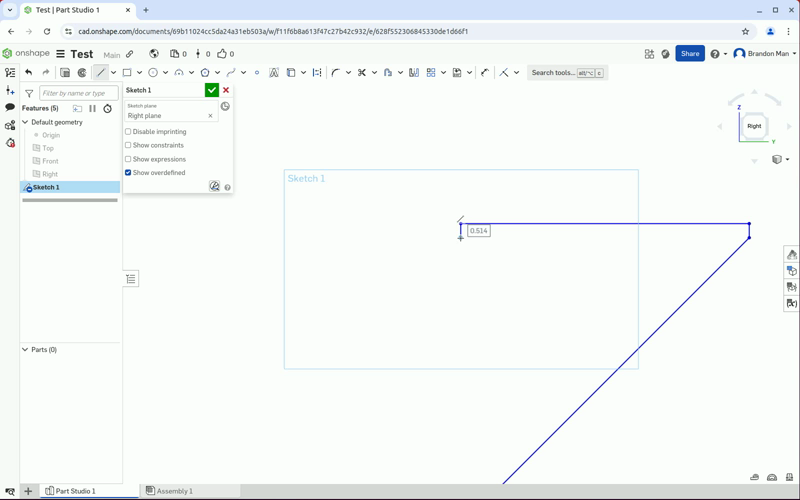
scroll(-6)
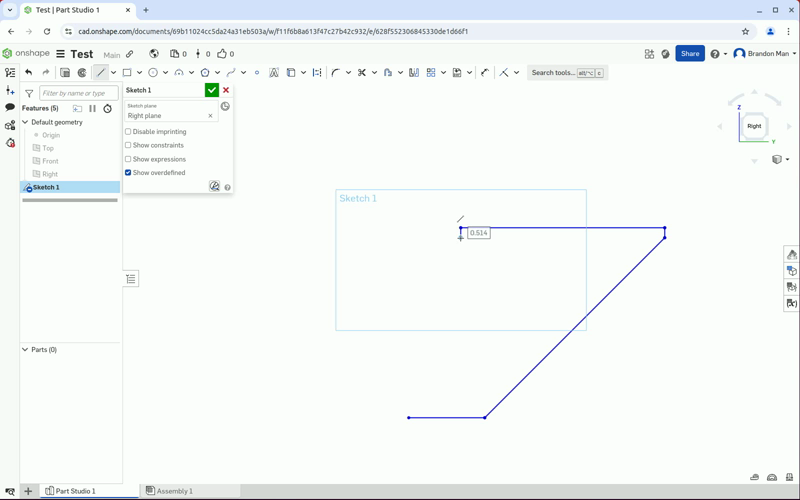
scroll(-6)
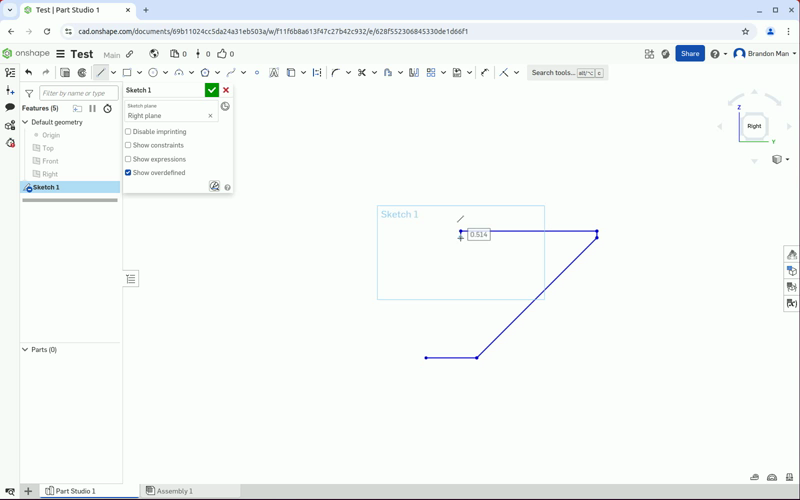
scroll(-6)
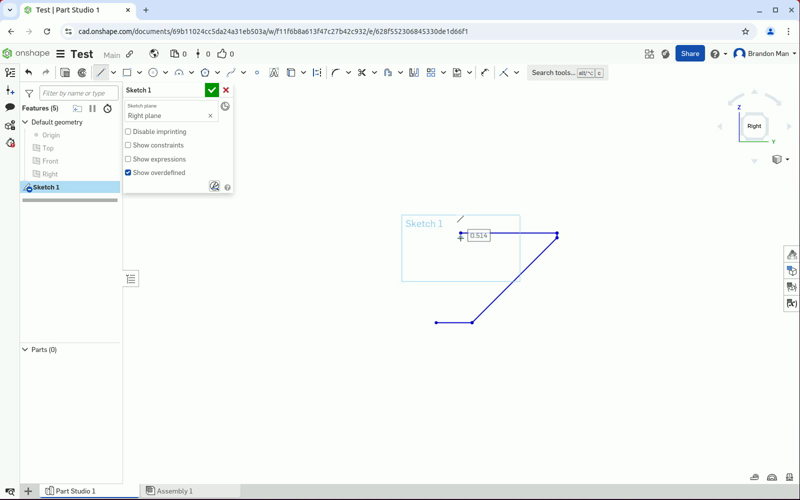
scroll(-6)
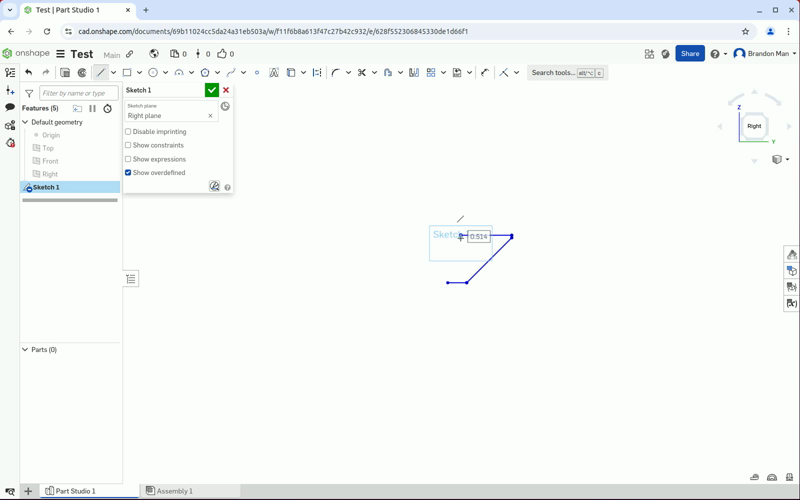
key_up(shift)
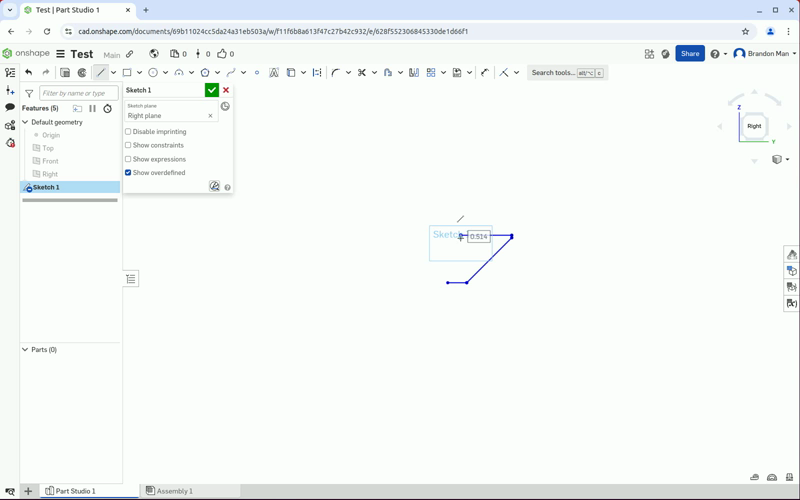
key_down(shift)
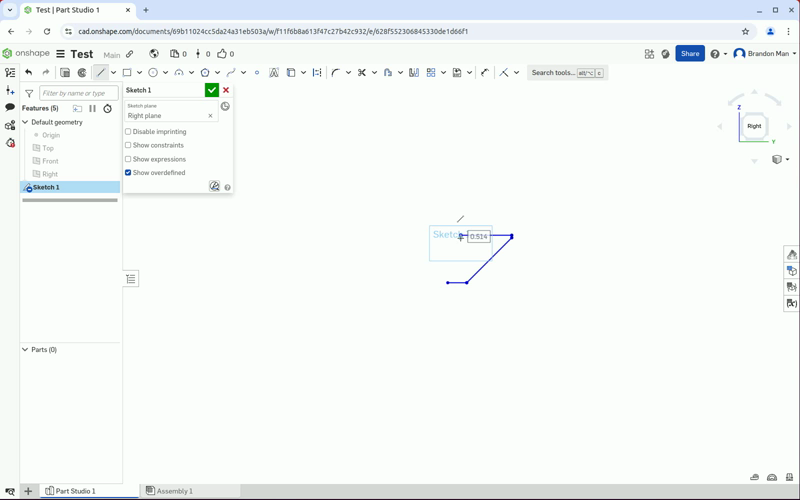
mouse_move(490, 237)
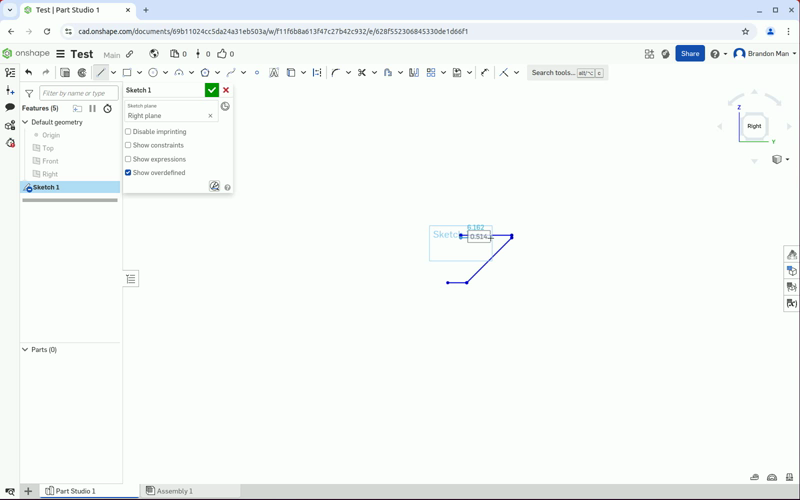
mouse_move(505, 237)
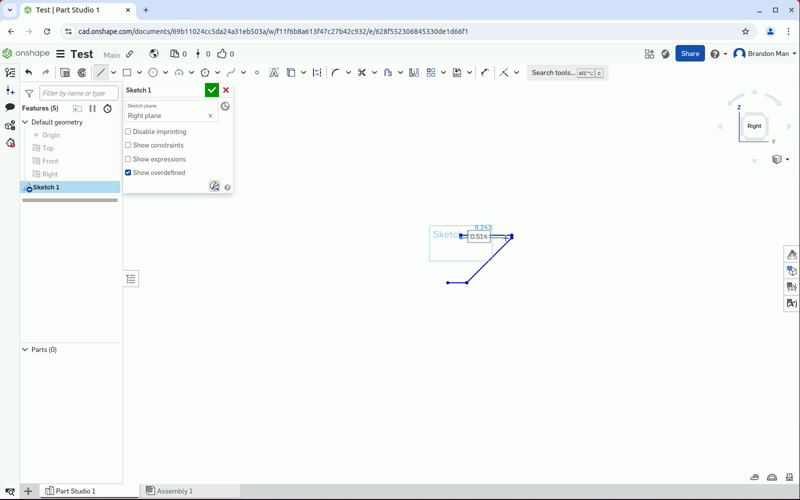
click(505, 237)
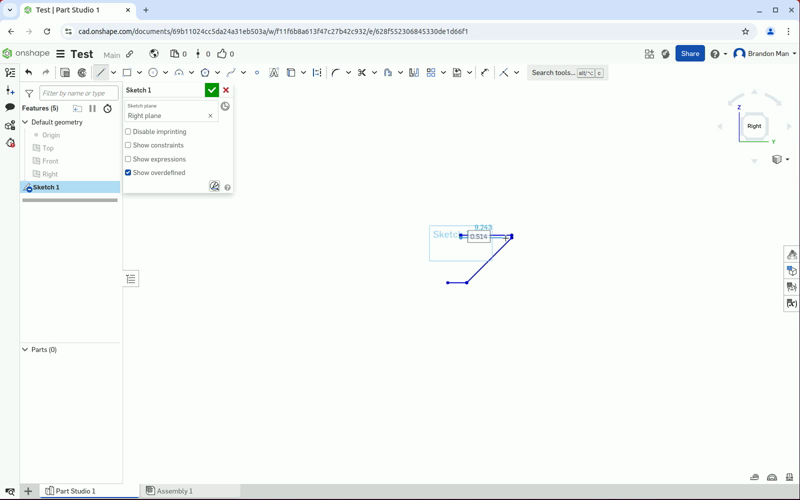
key_up(shift)
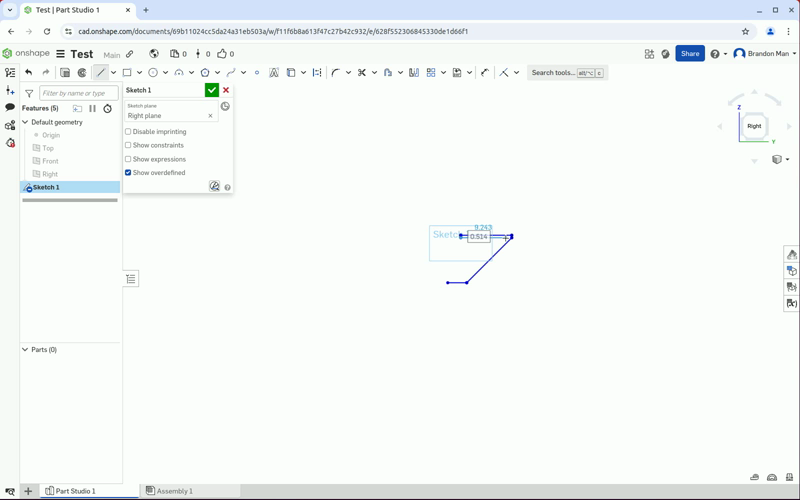
key_down(shift)
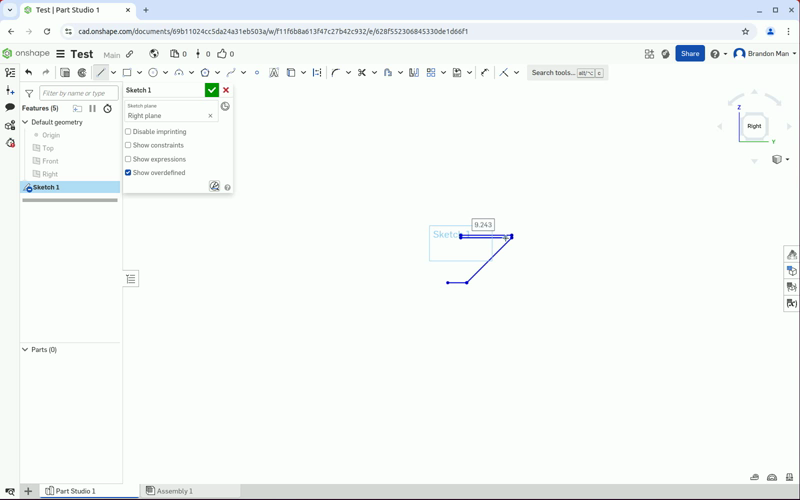
mouse_move(535, 237)
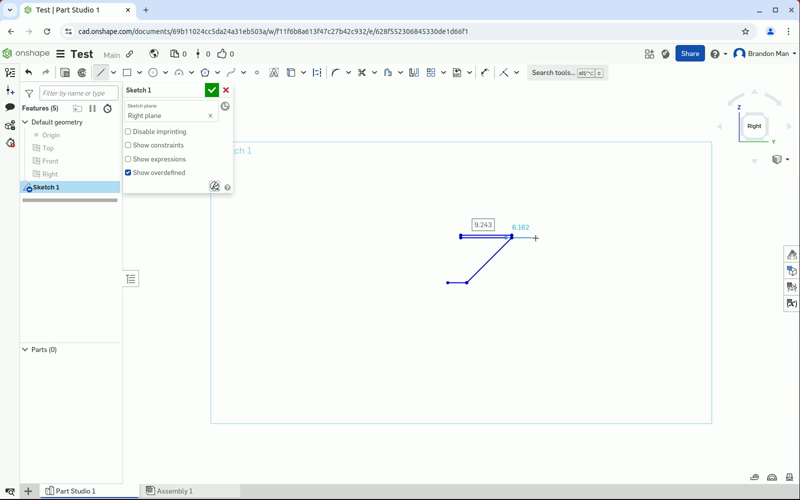
mouse_move(464, 279)
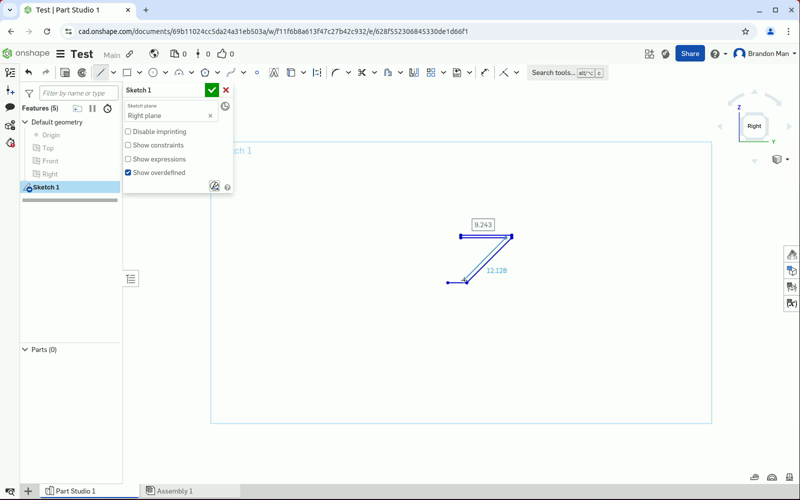
scroll(6)
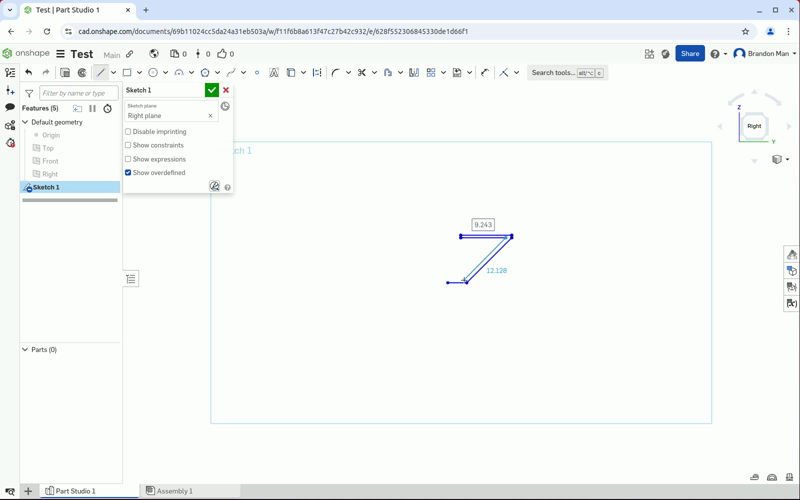
scroll(6)
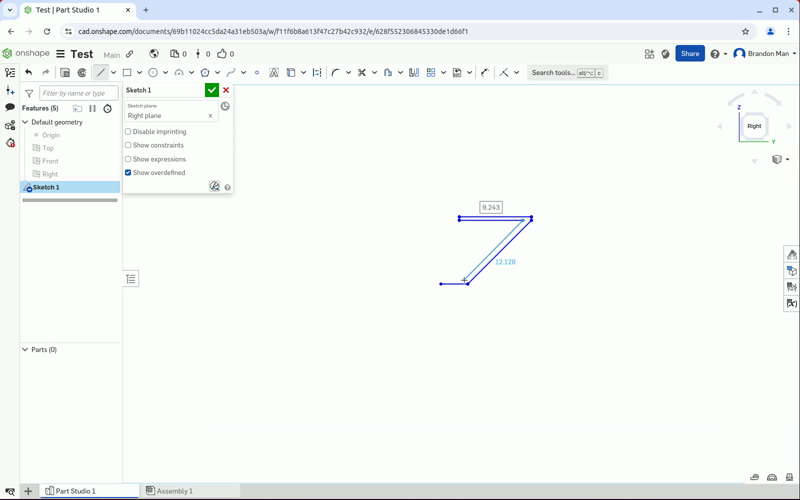
scroll(6)
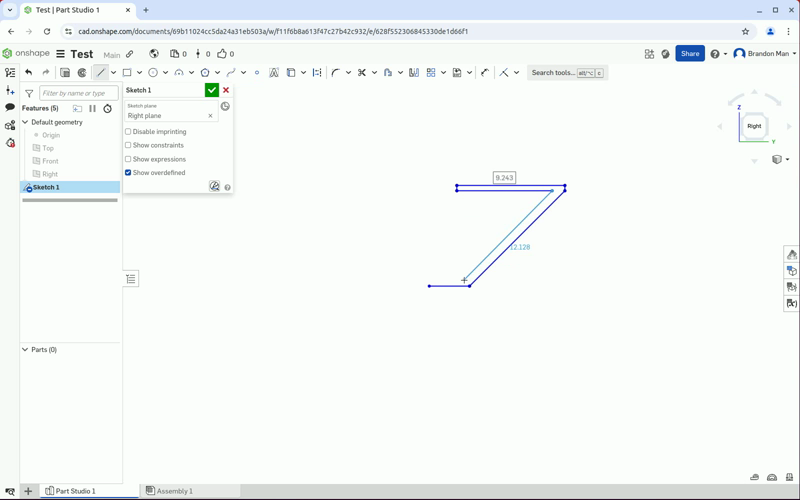
scroll(6)
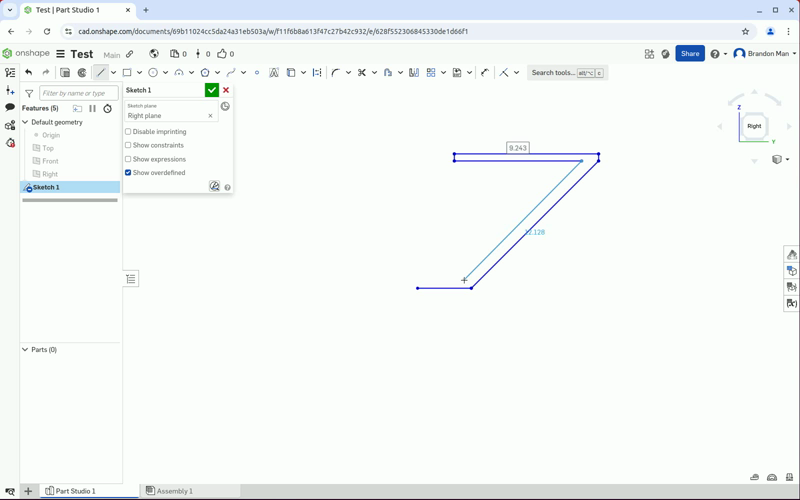
scroll(6)
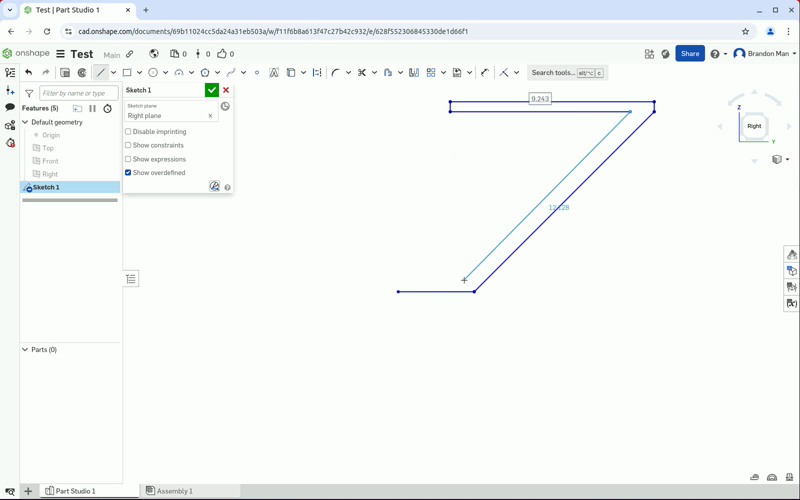
scroll(6)
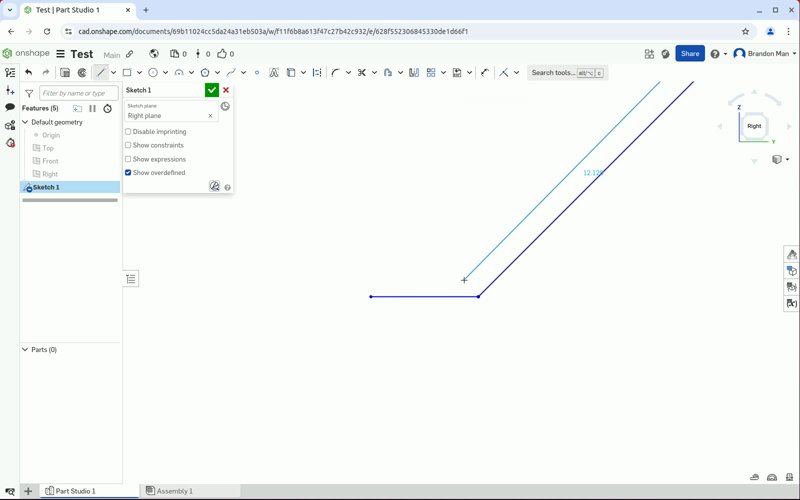
scroll(6)
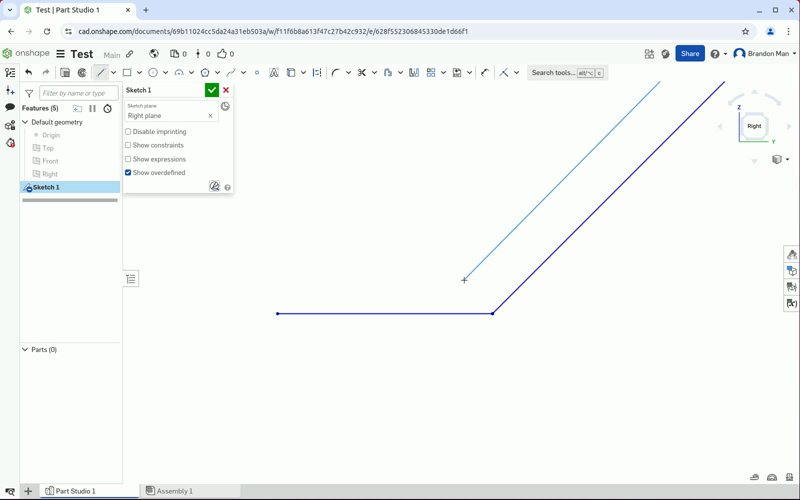
click(464, 279)
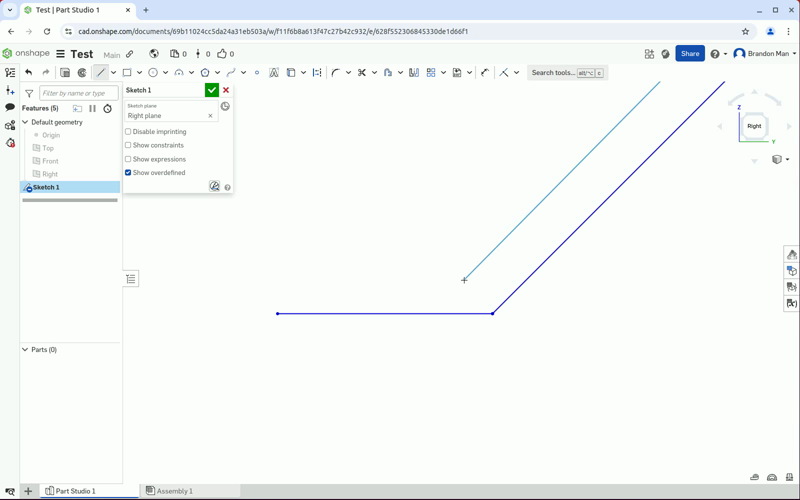
scroll(-6)
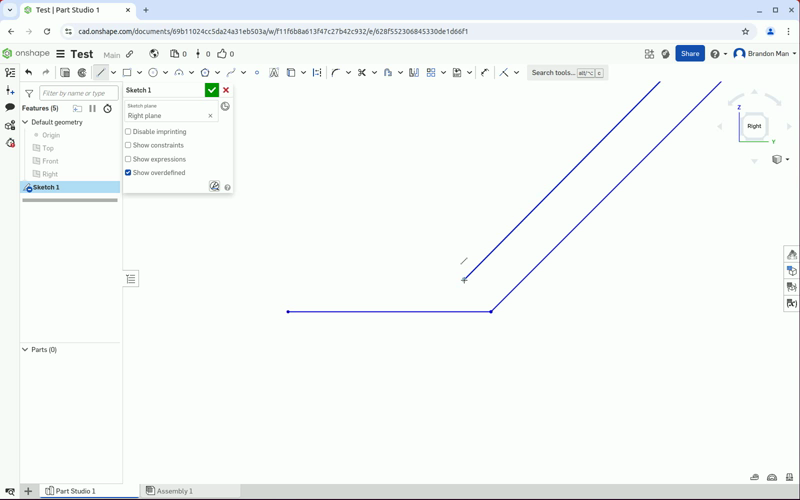
scroll(-6)
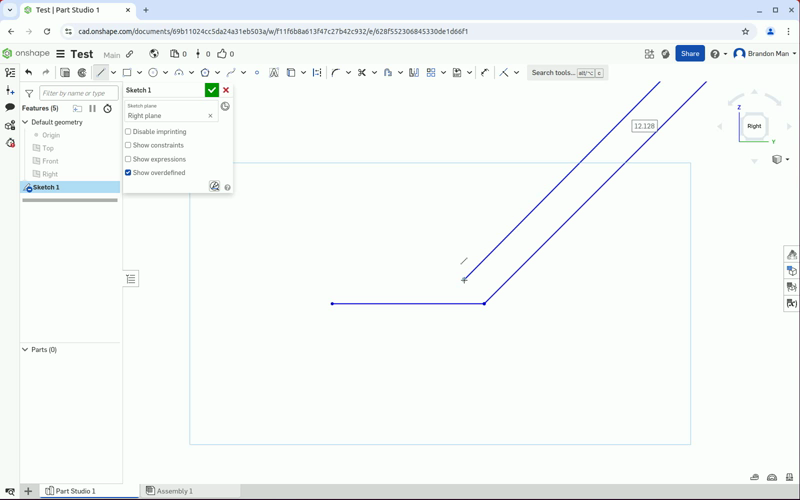
scroll(-6)
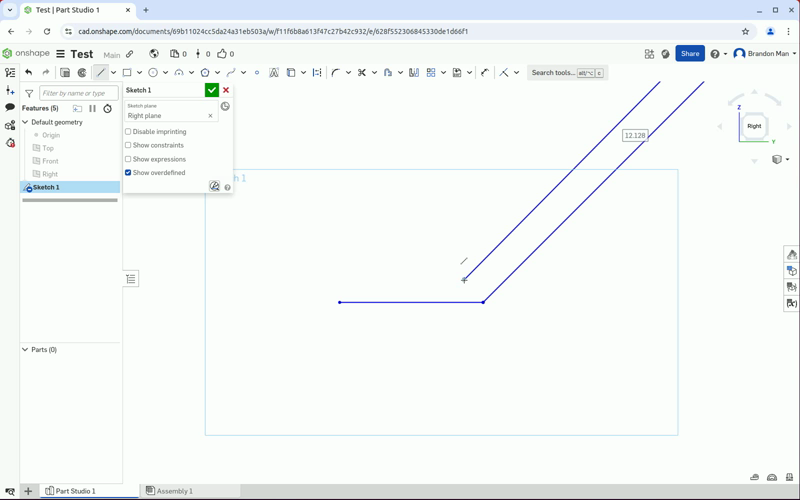
scroll(-6)
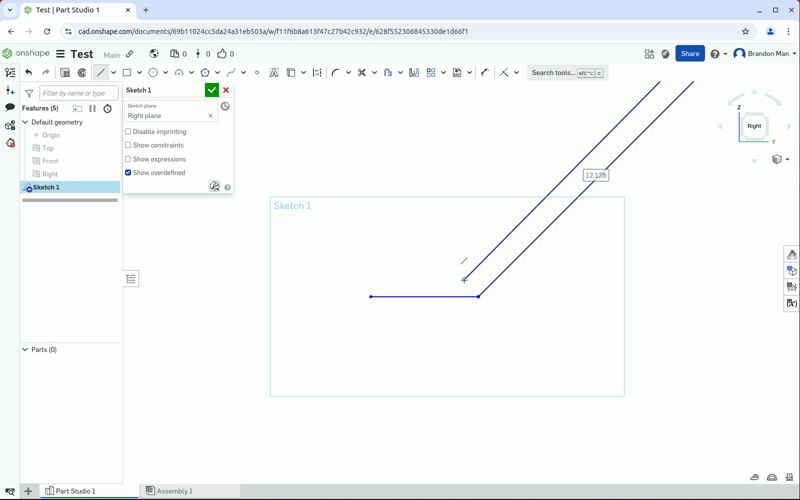
scroll(-6)
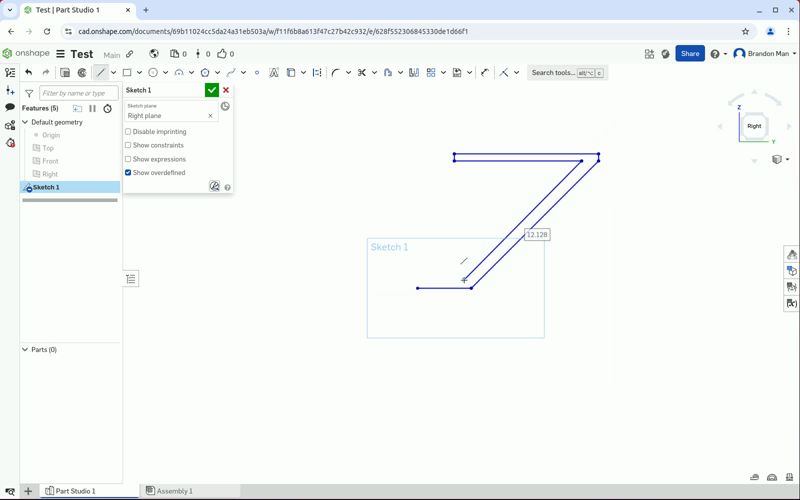
scroll(-6)
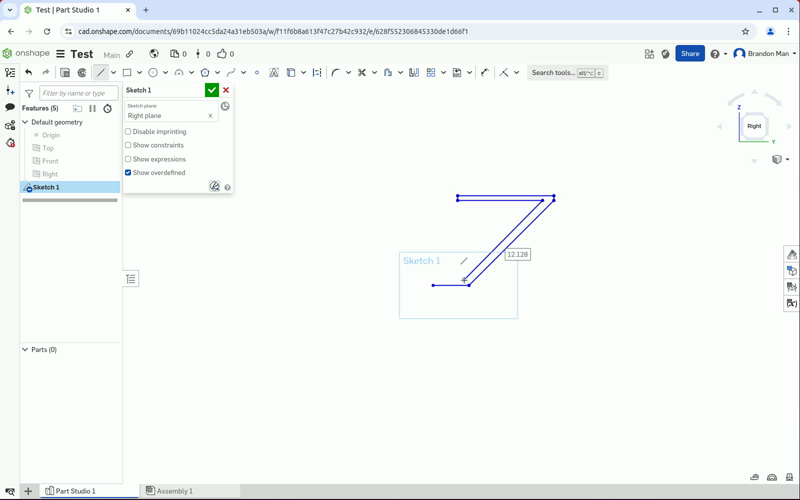
scroll(-6)
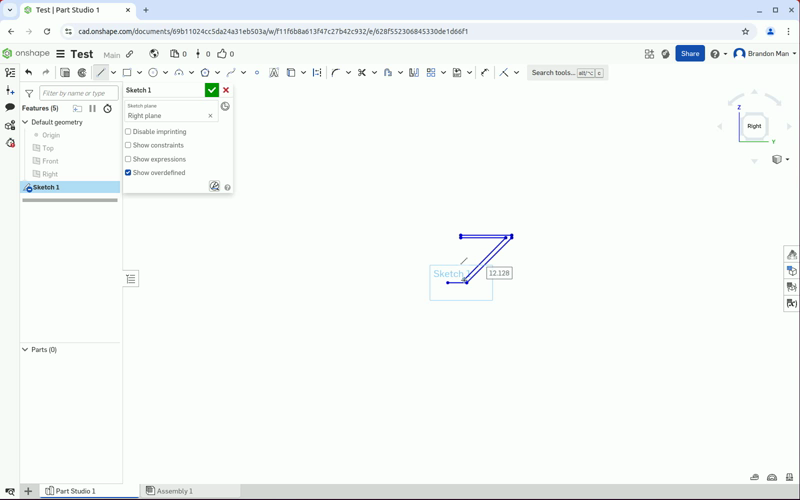
key_up(shift)
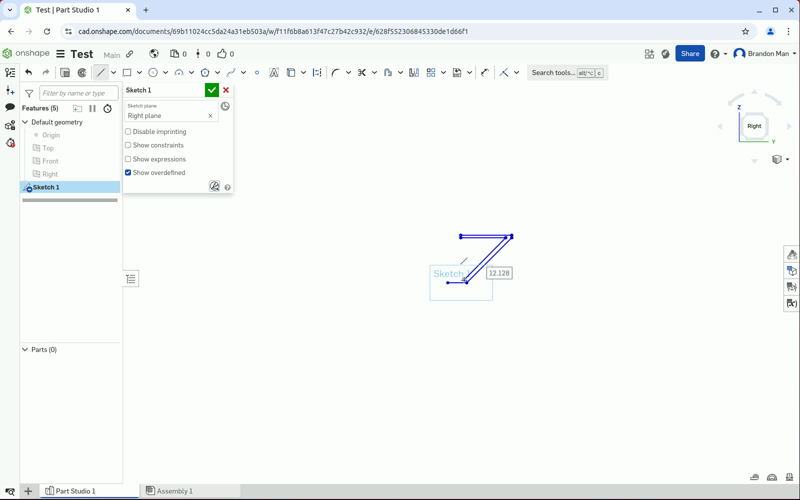
key_down(shift)
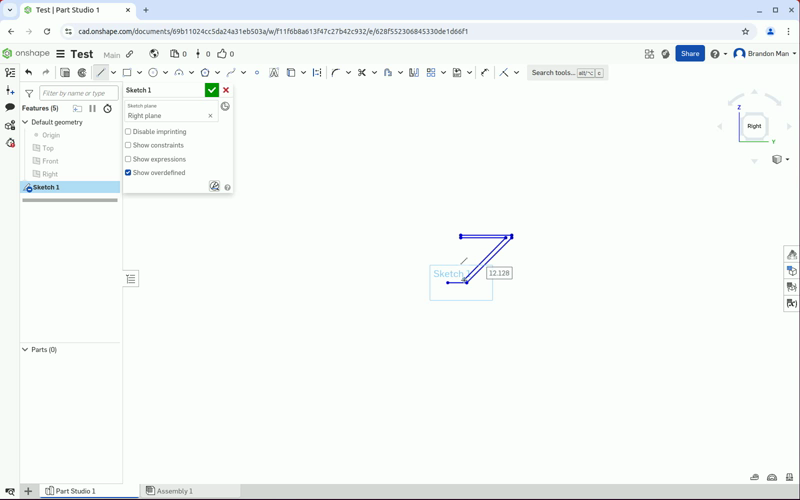
mouse_move(494, 279)
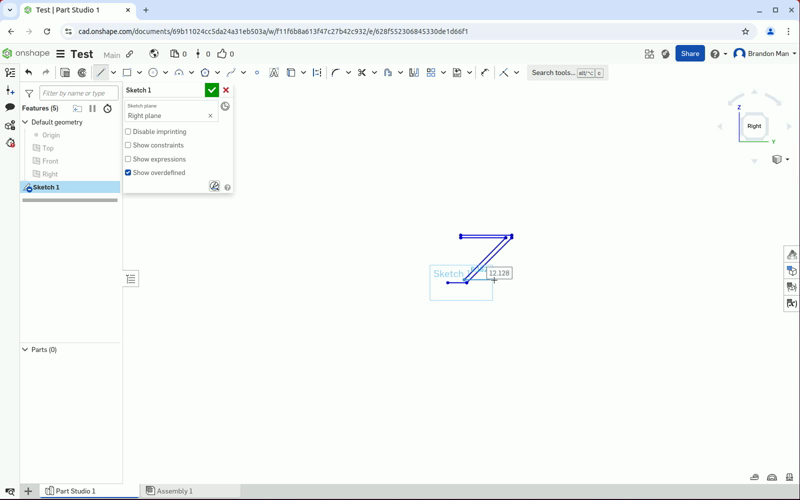
mouse_move(447, 279)
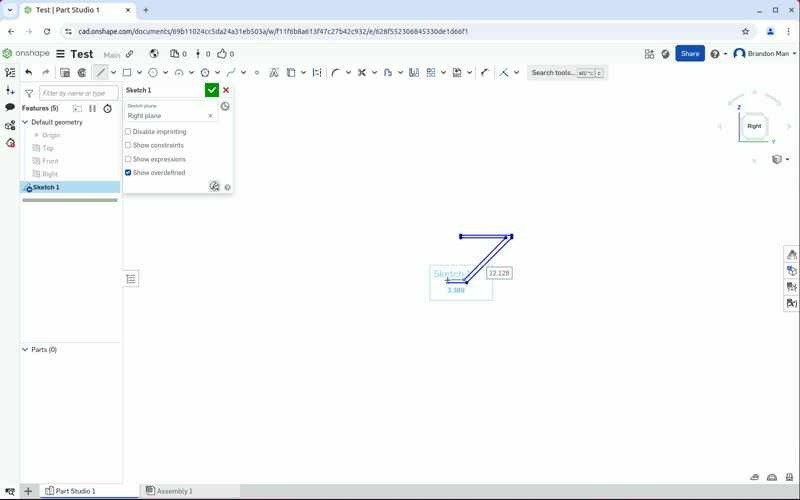
scroll(6)
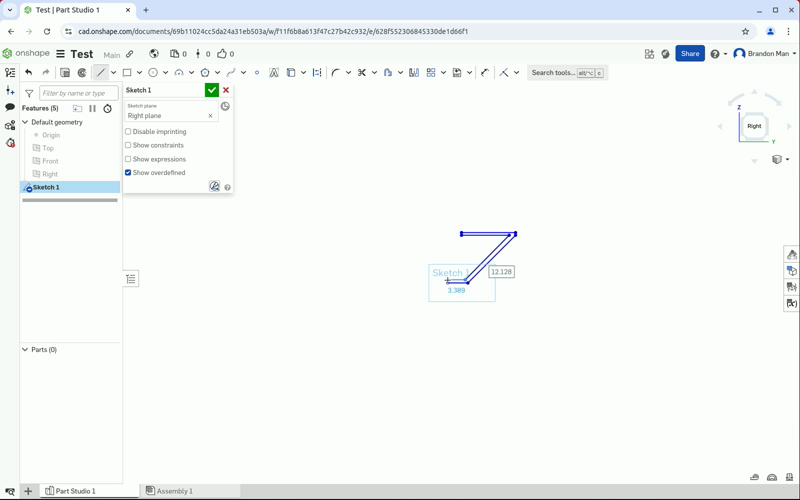
scroll(6)
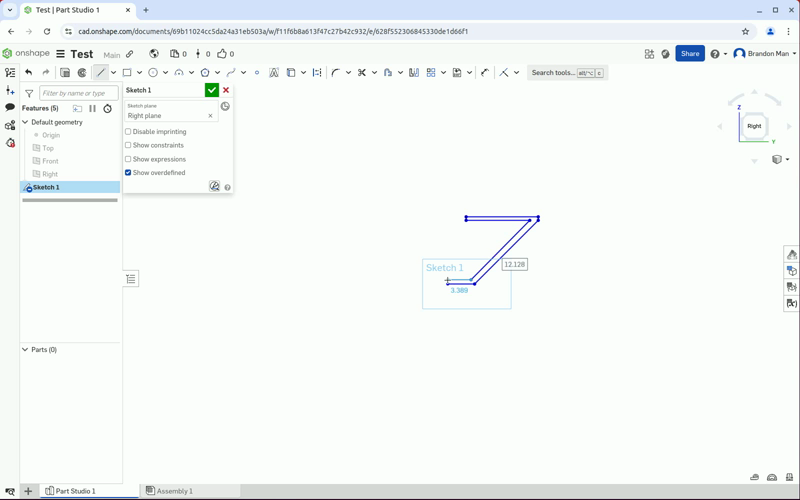
scroll(6)
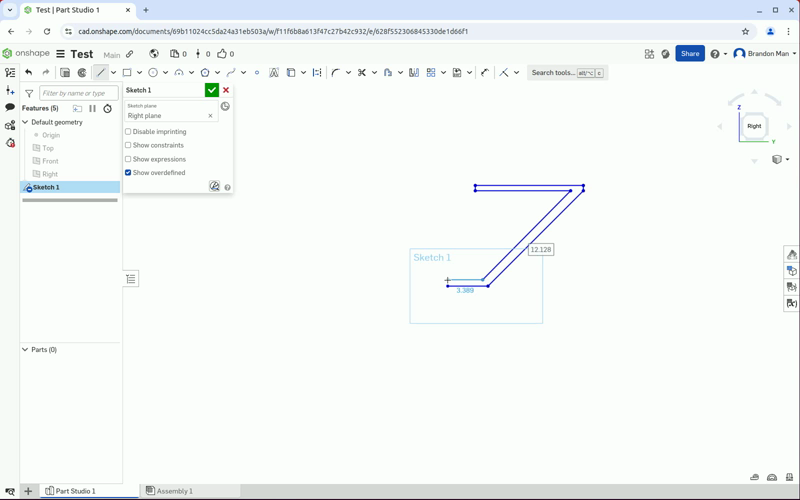
scroll(6)
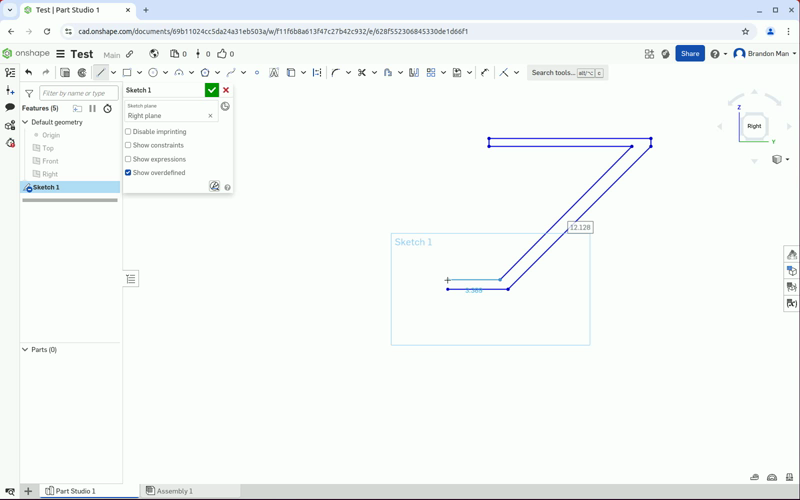
scroll(6)
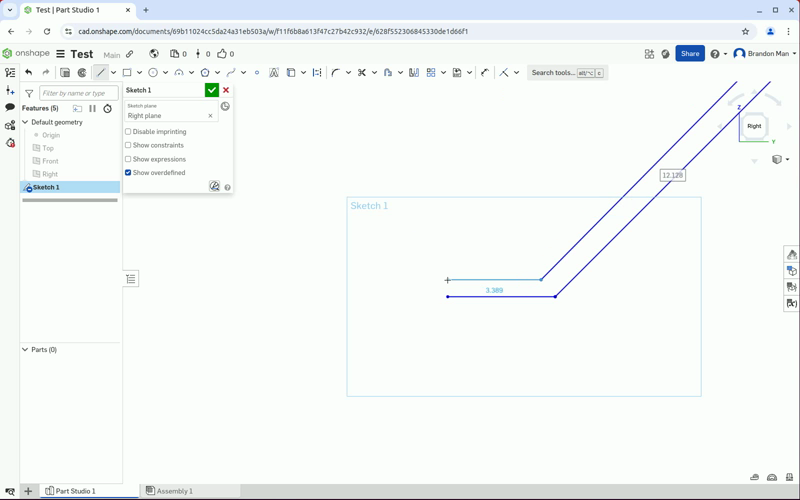
scroll(6)
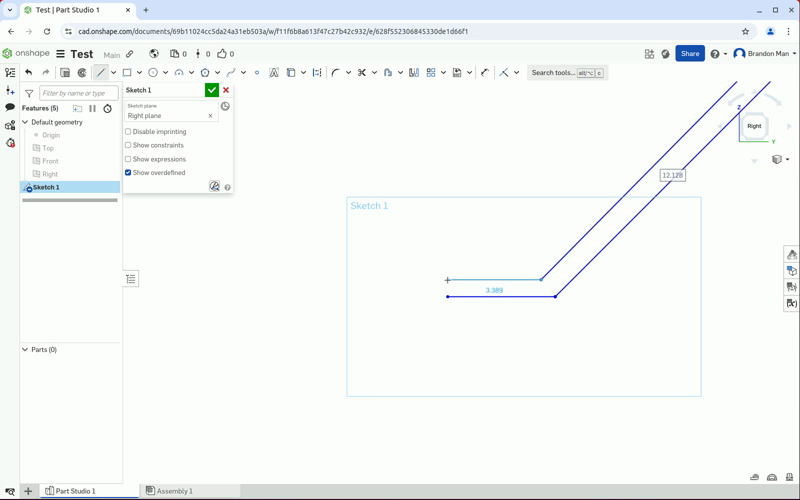
scroll(6)
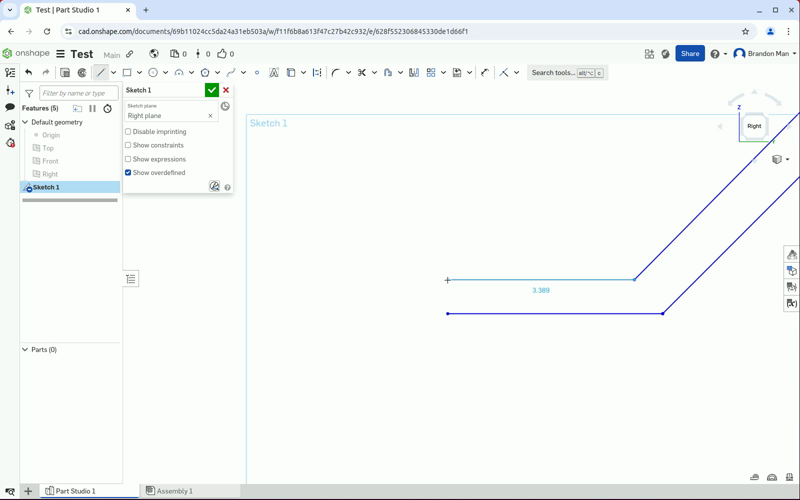
click(447, 279)
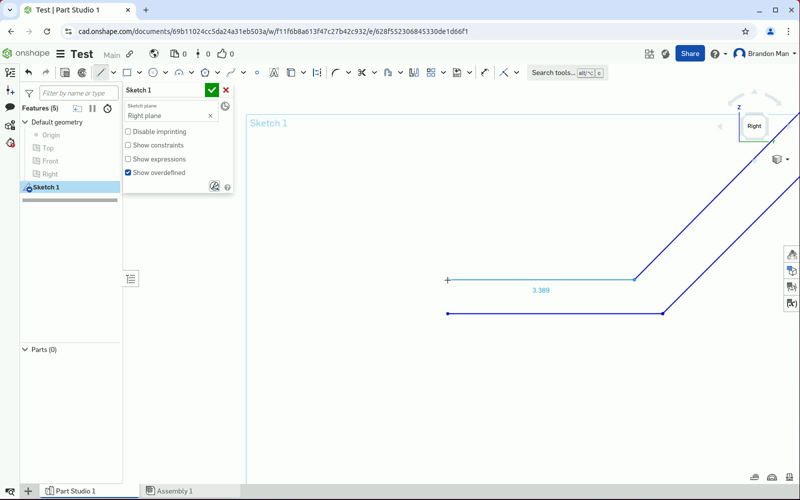
scroll(-6)
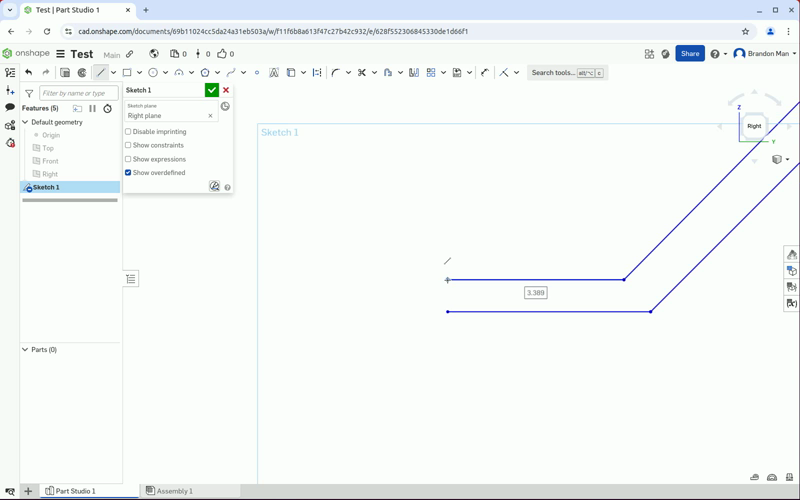
scroll(-6)
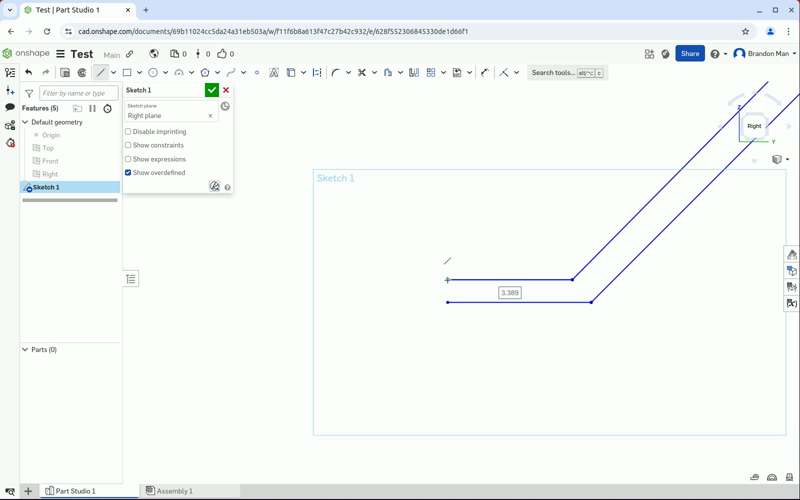
scroll(-6)
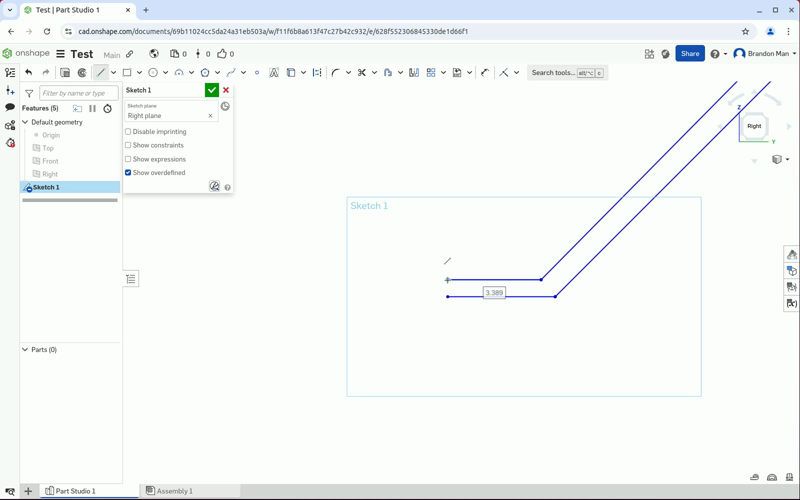
scroll(-6)
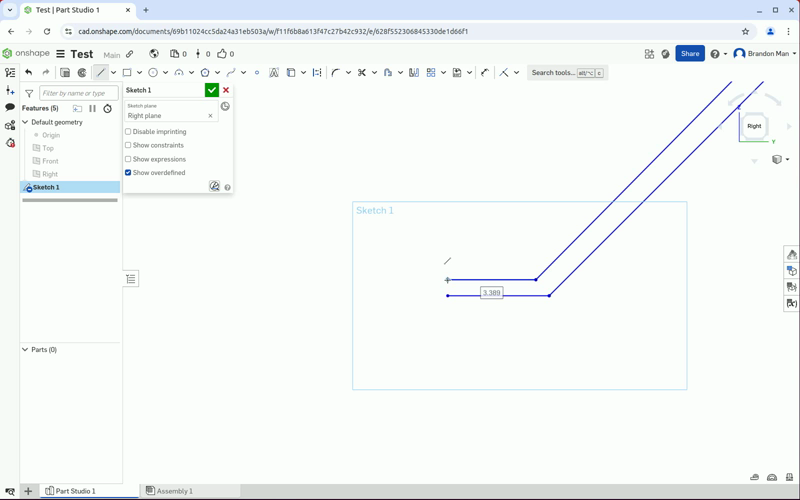
scroll(-6)
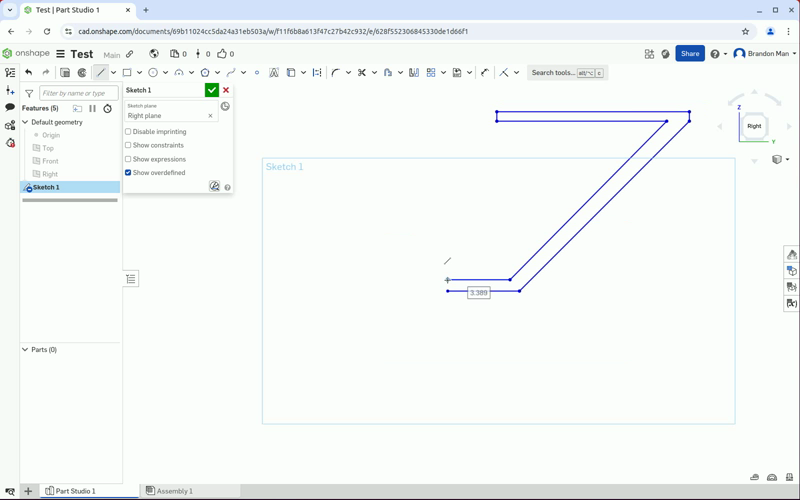
scroll(-6)
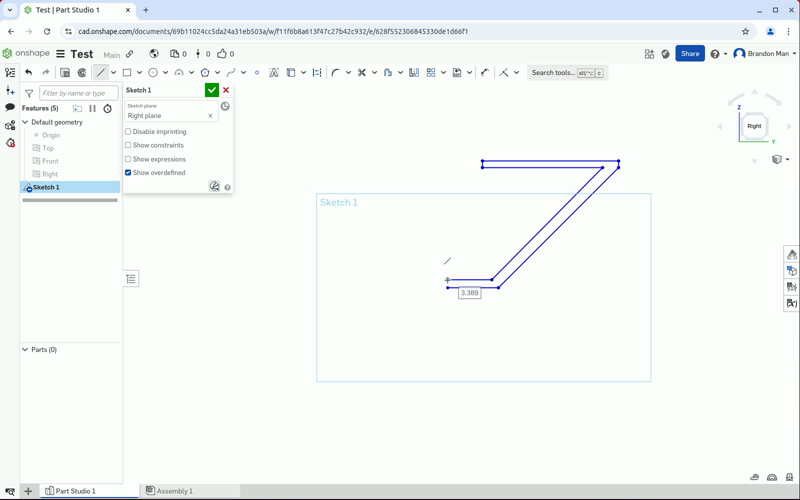
scroll(-6)
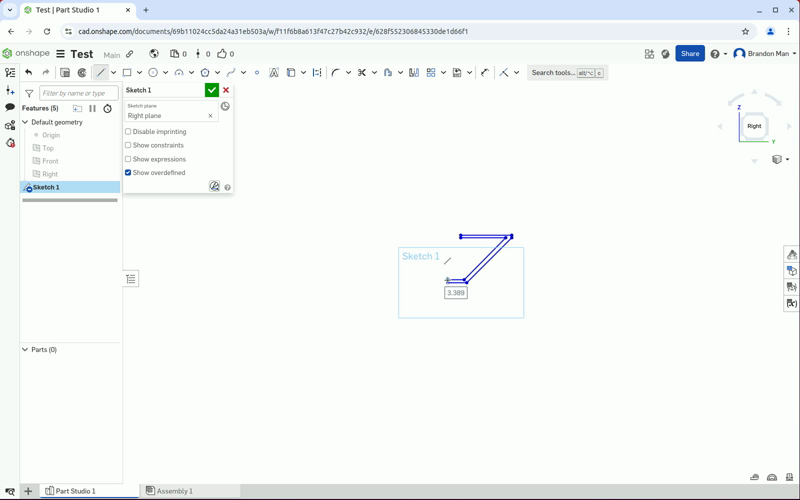
key_up(shift)
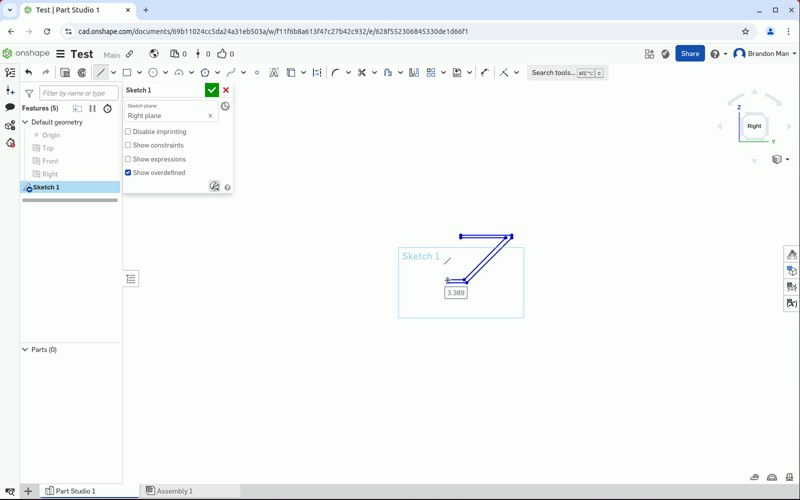
mouse_move(477, 279)
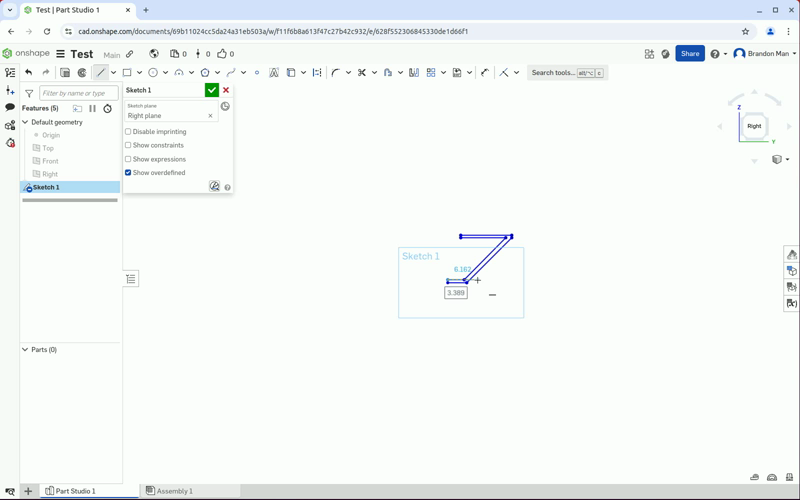
key_down(shift)
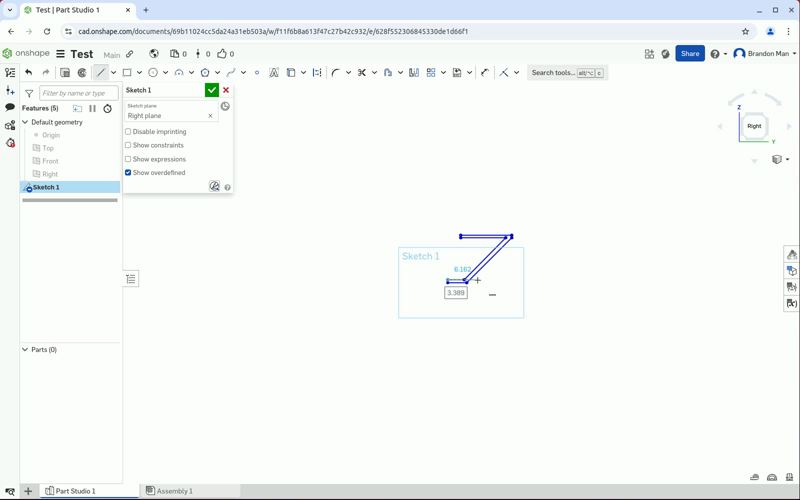
mouse_move(447, 282)
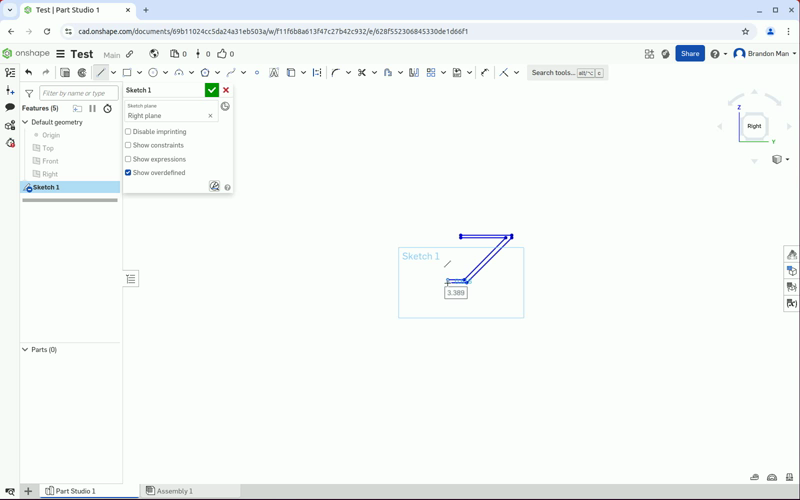
scroll(6)
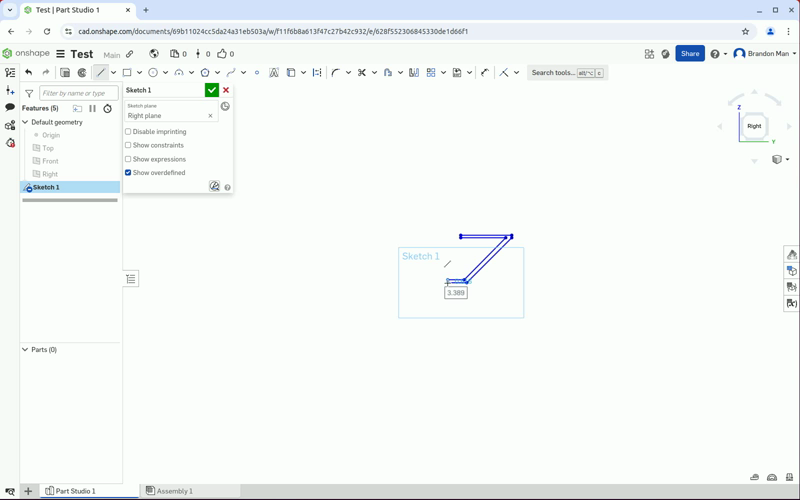
scroll(6)
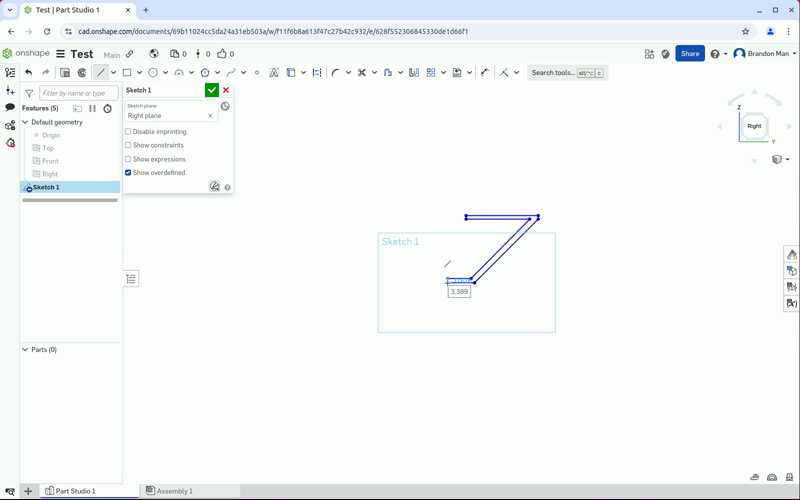
scroll(6)
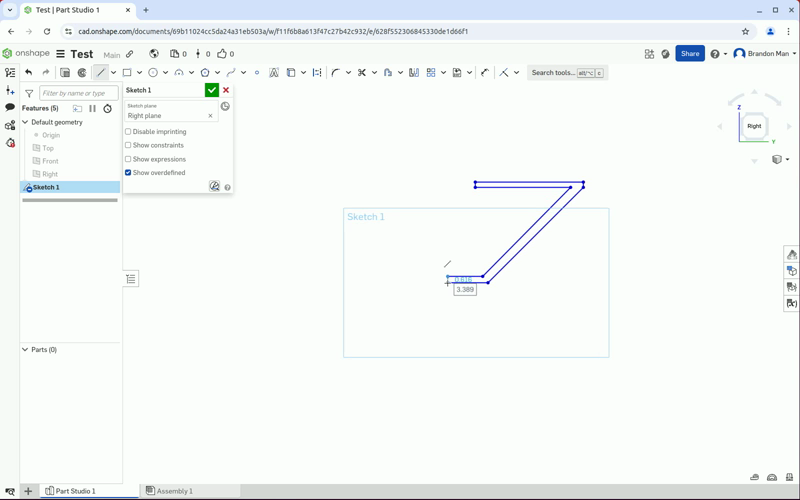
scroll(6)
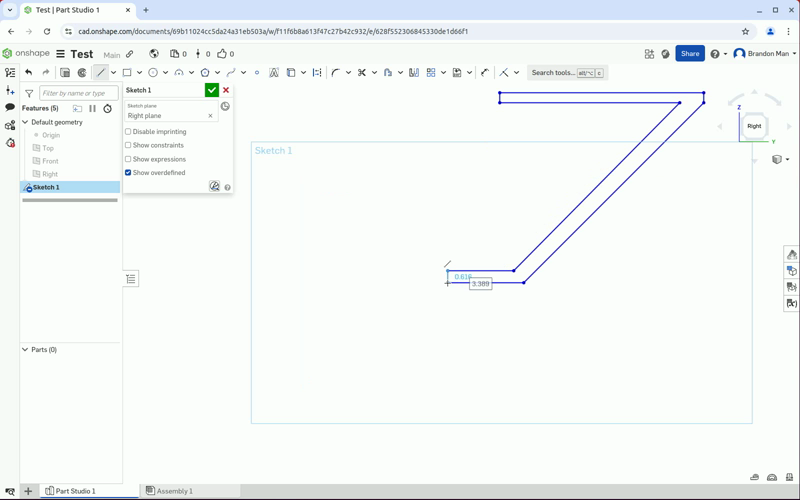
scroll(6)
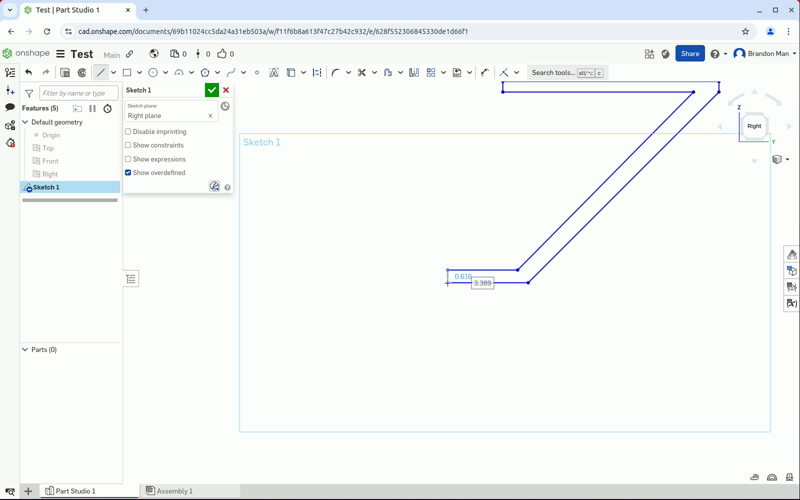
scroll(6)
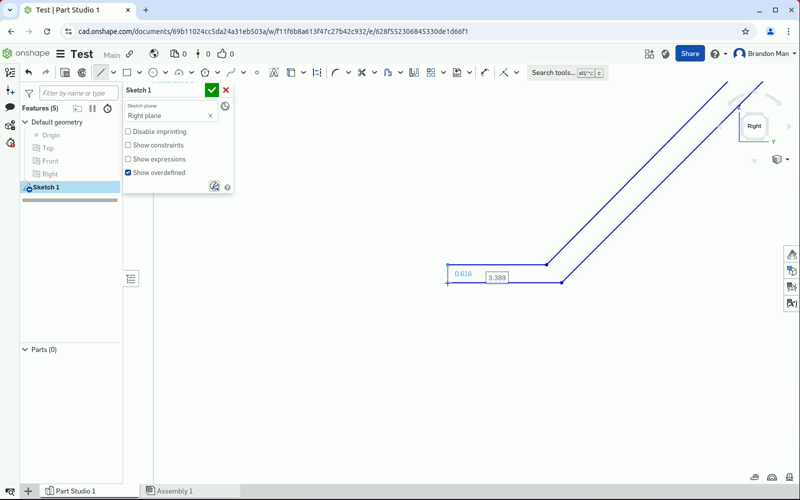
scroll(6)
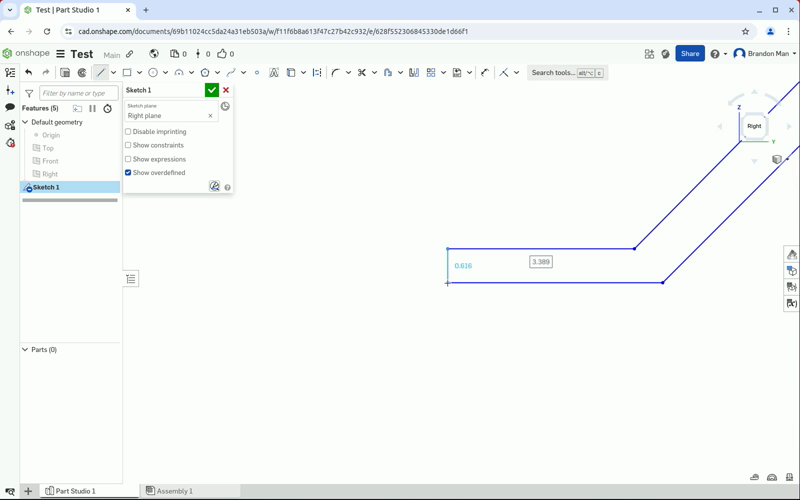
key_up(shift)
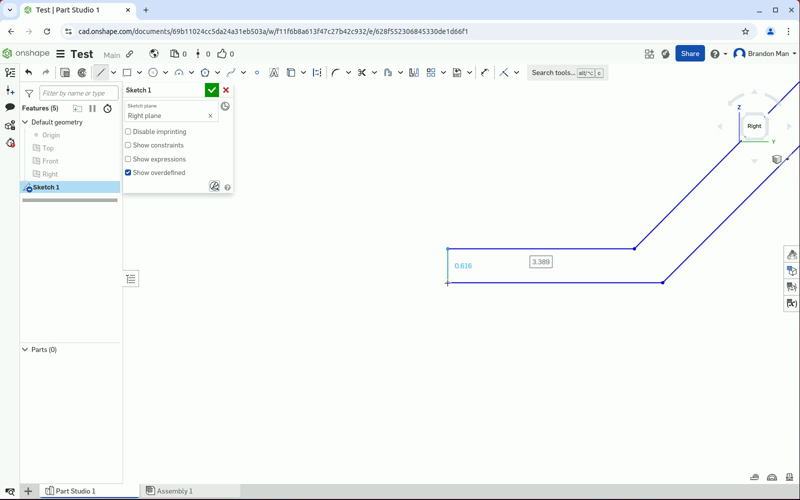
click(447, 282)
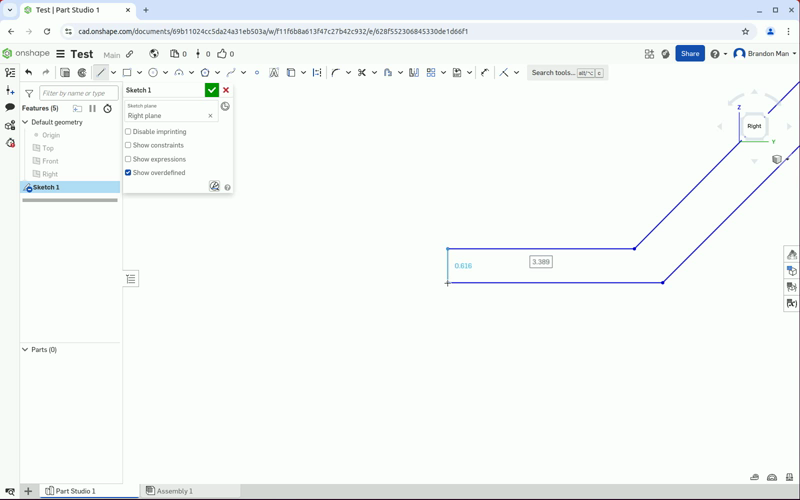
scroll(-6)
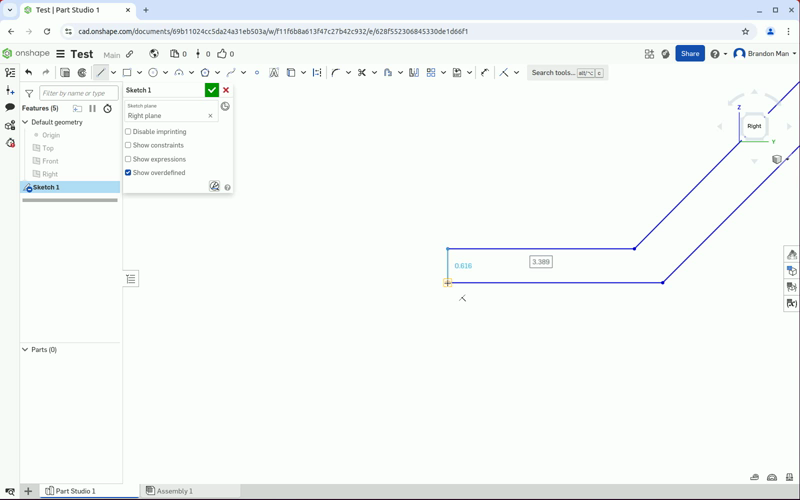
scroll(-6)
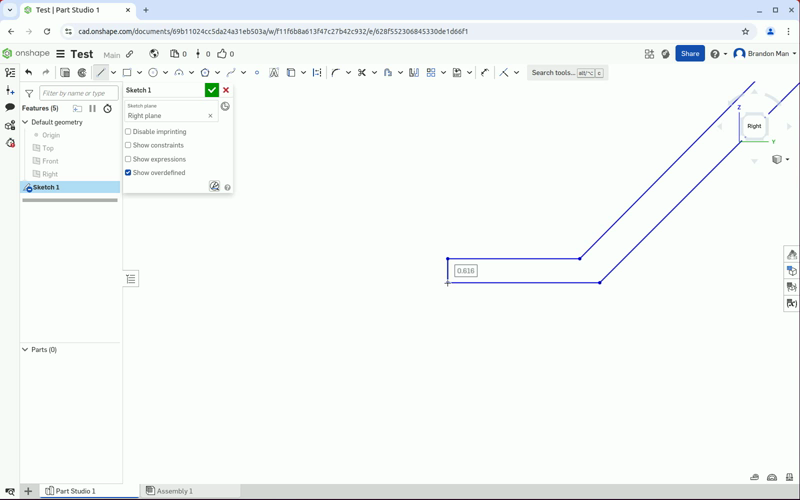
scroll(-6)
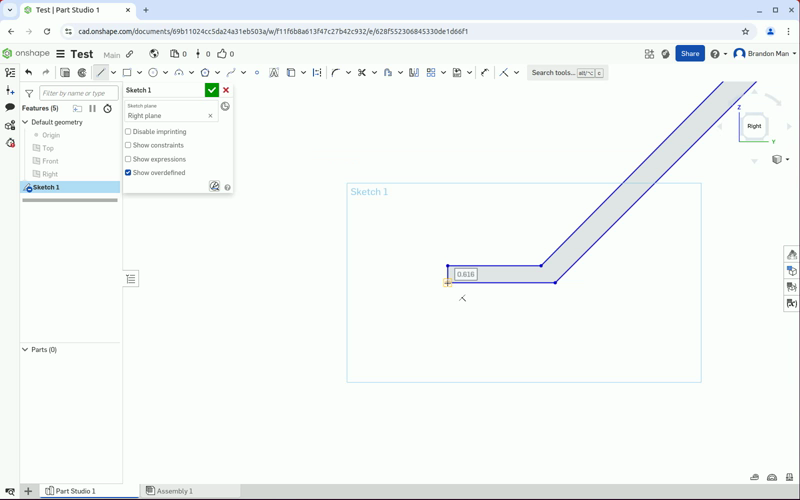
scroll(-6)
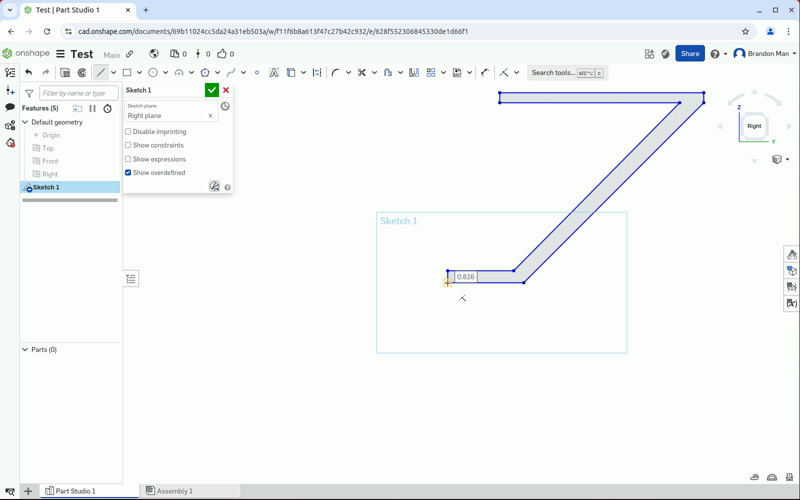
scroll(-6)
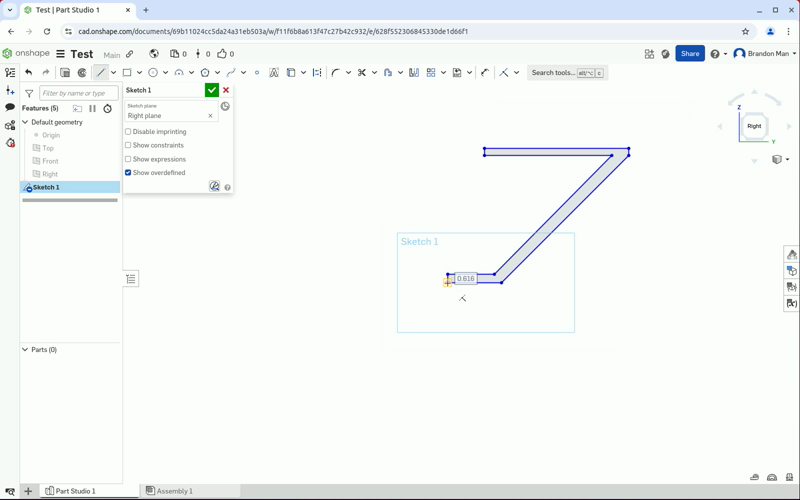
scroll(-6)
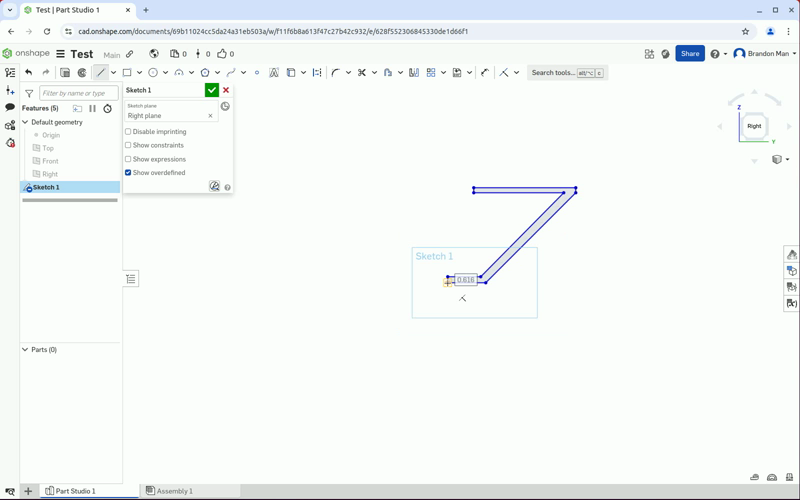
scroll(-6)
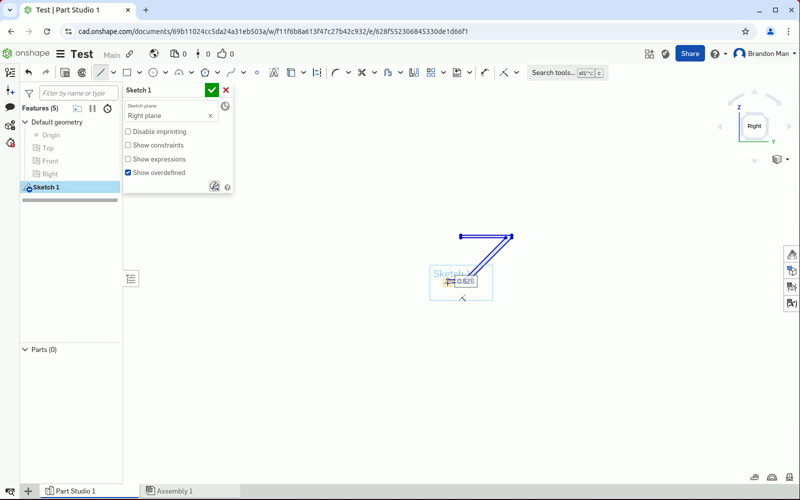
key(esc)
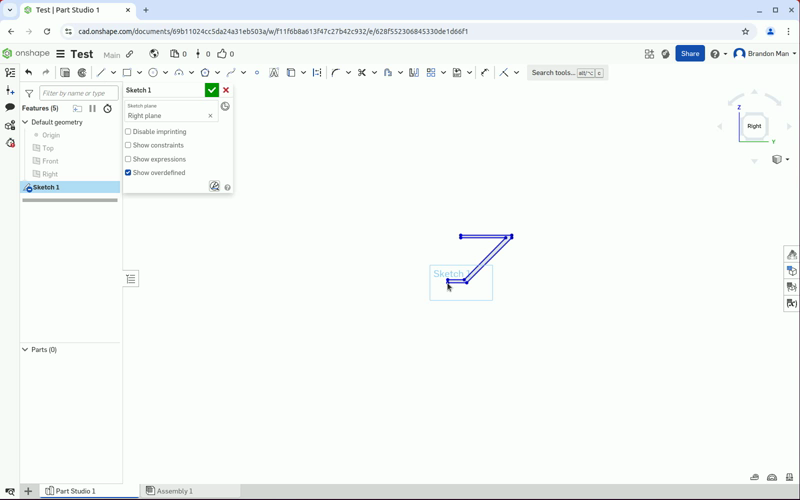
mouse_move(470, 236)
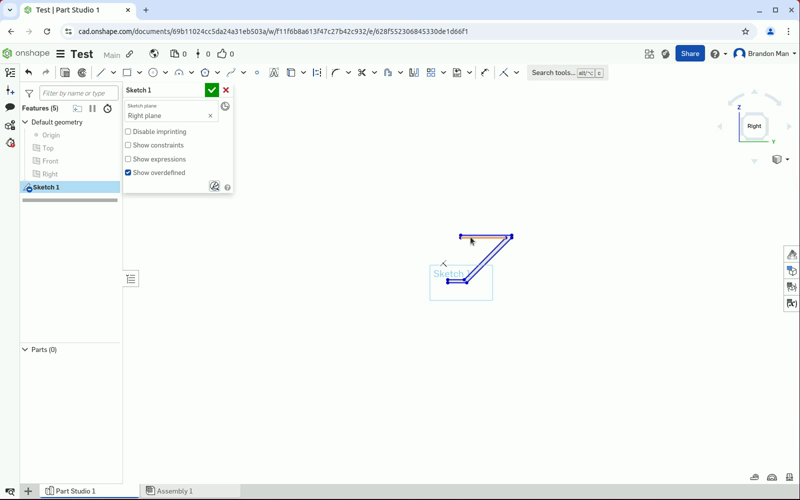
scroll(6)
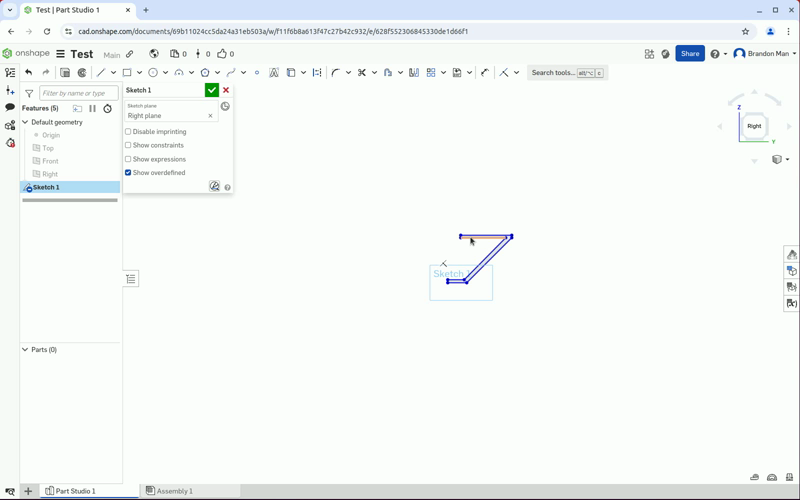
scroll(6)
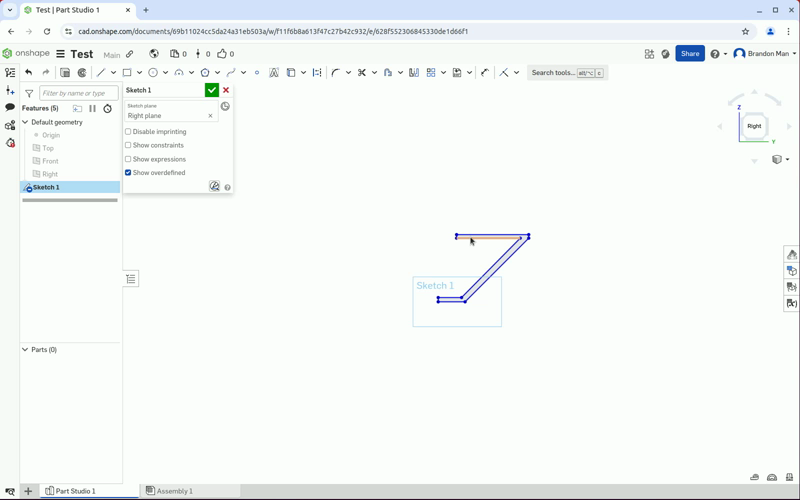
scroll(6)
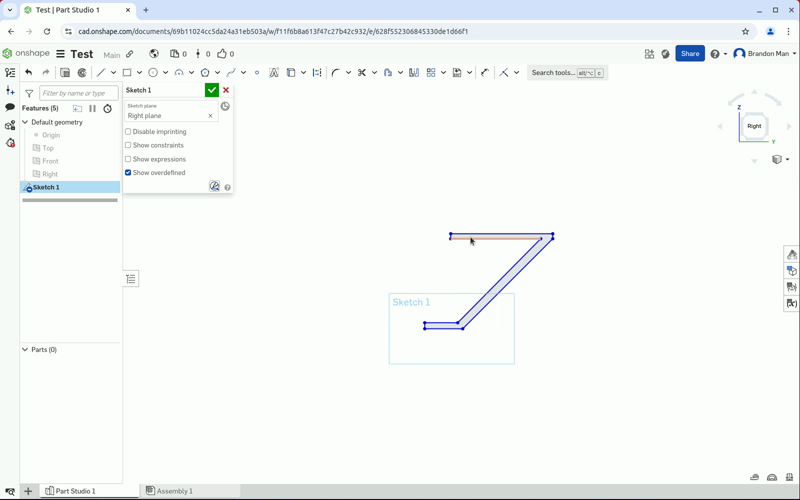
scroll(6)
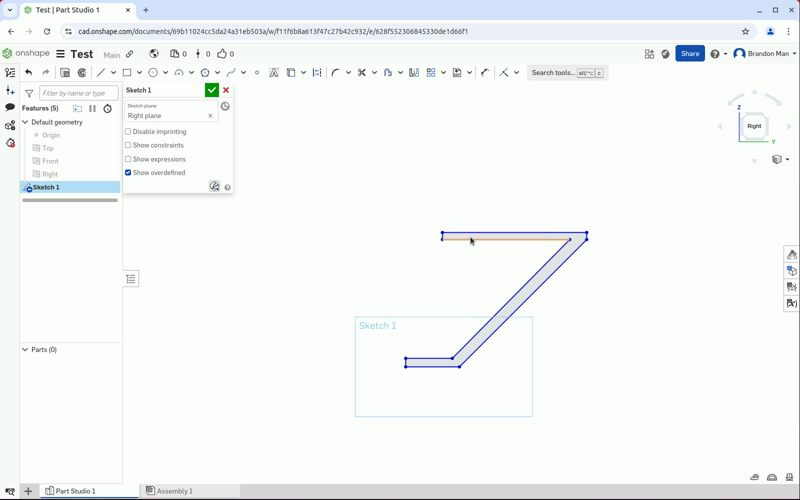
scroll(6)
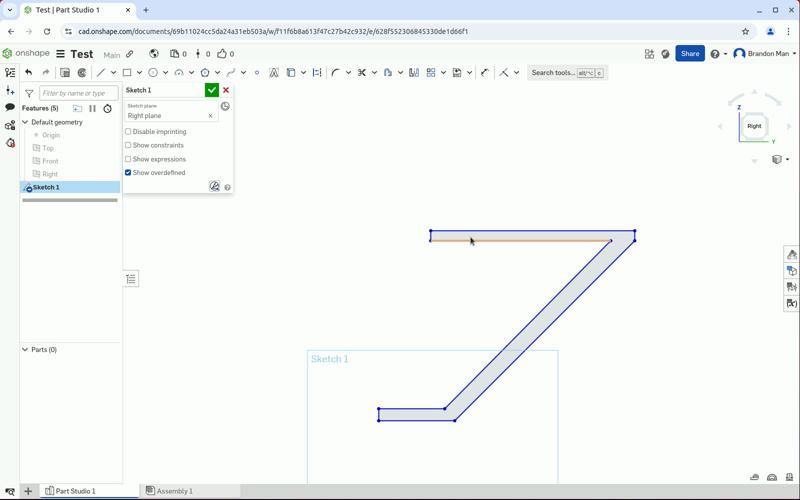
scroll(6)
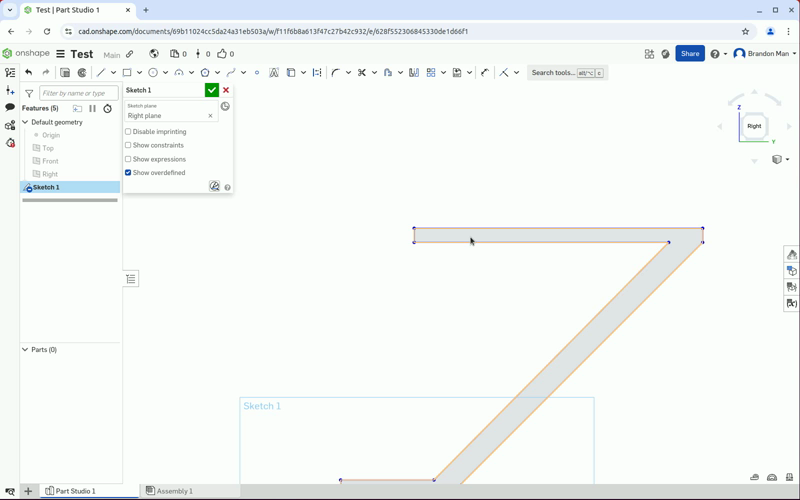
scroll(6)
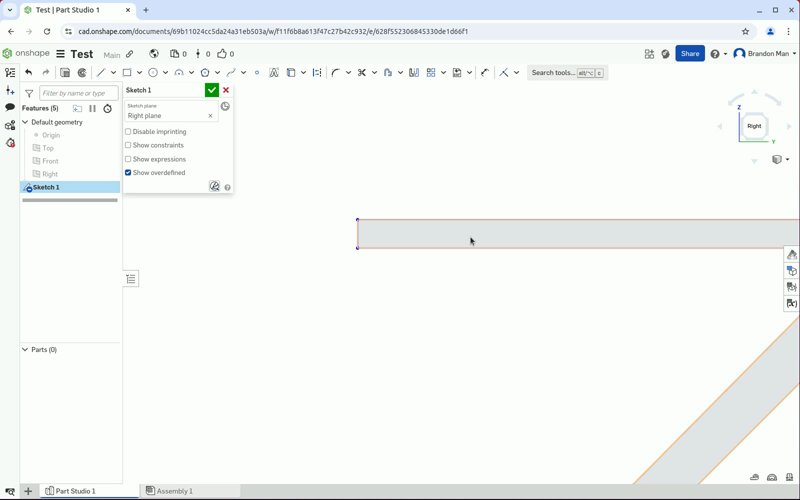
click(470, 236)
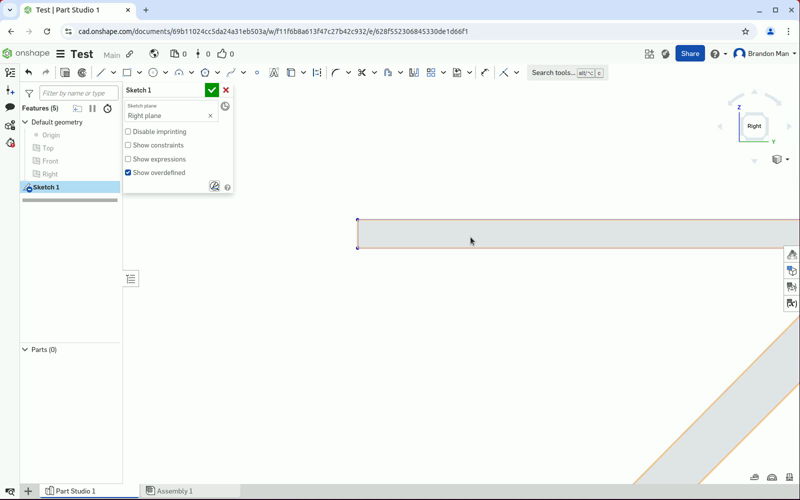
scroll(-6)
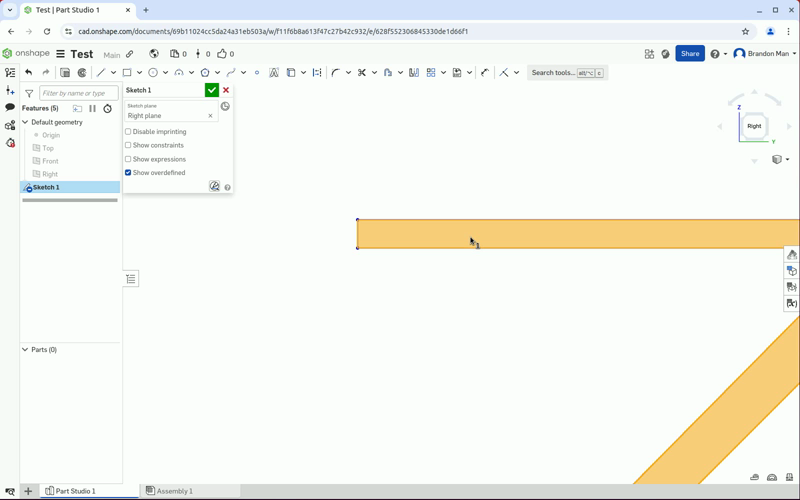
scroll(-6)
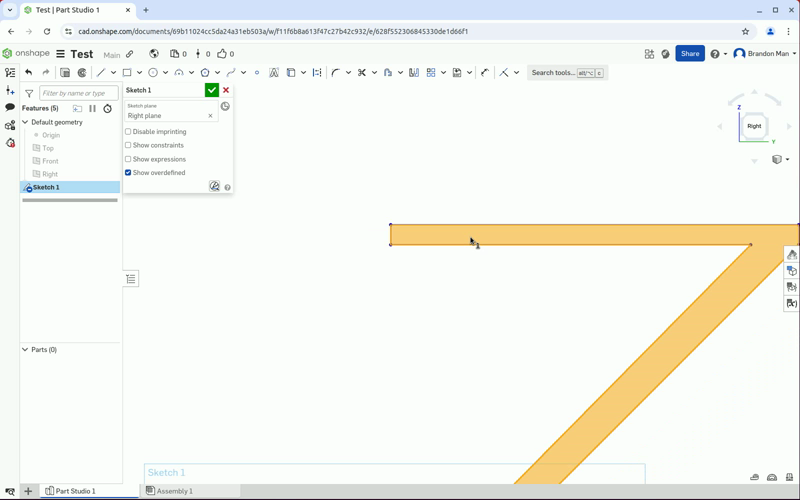
scroll(-6)
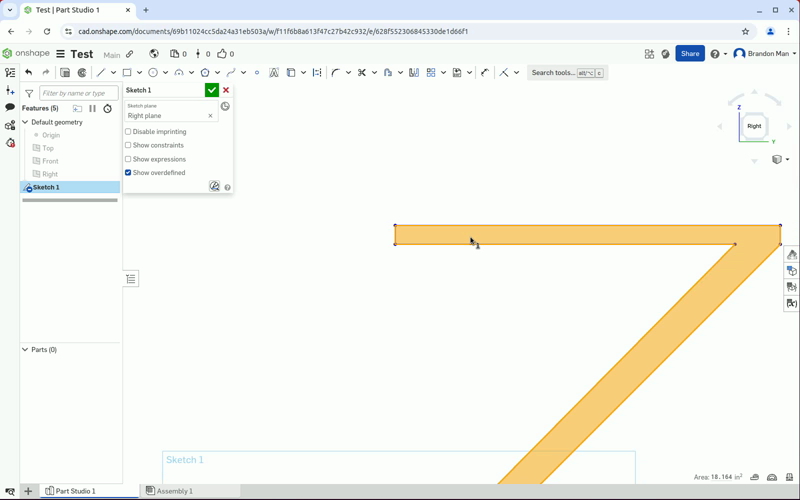
scroll(-6)
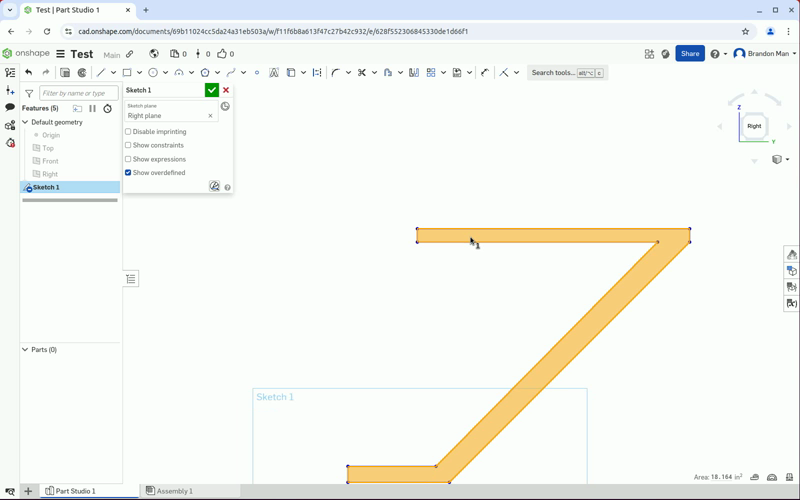
scroll(-6)
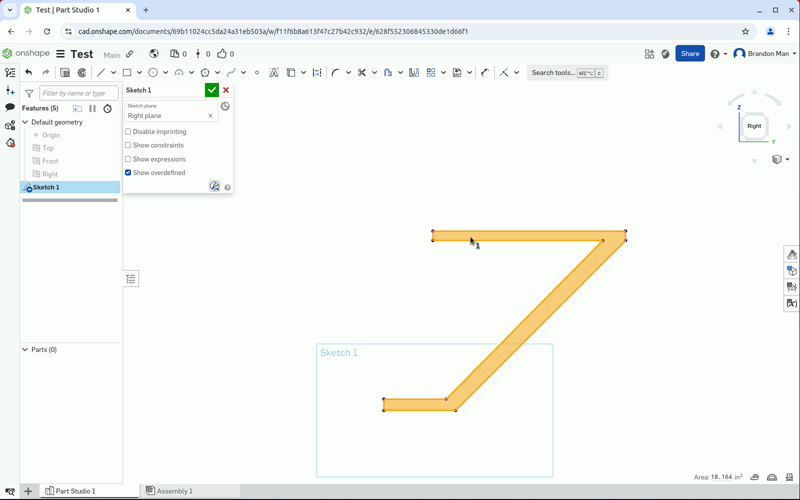
scroll(-6)
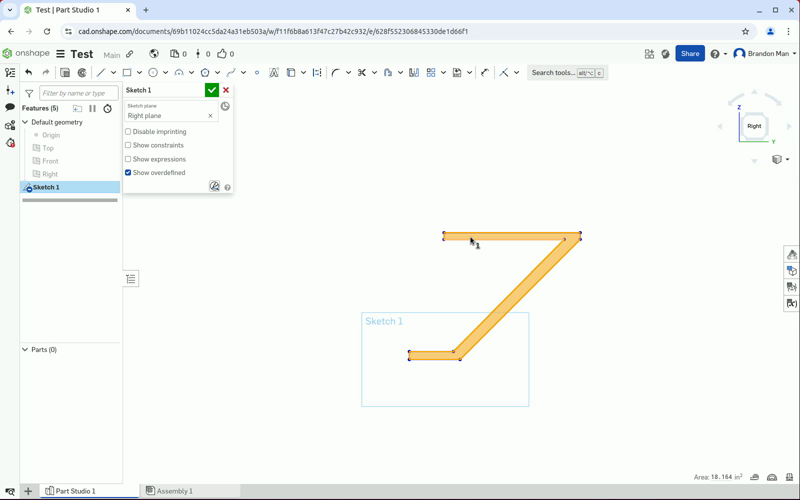
scroll(-6)
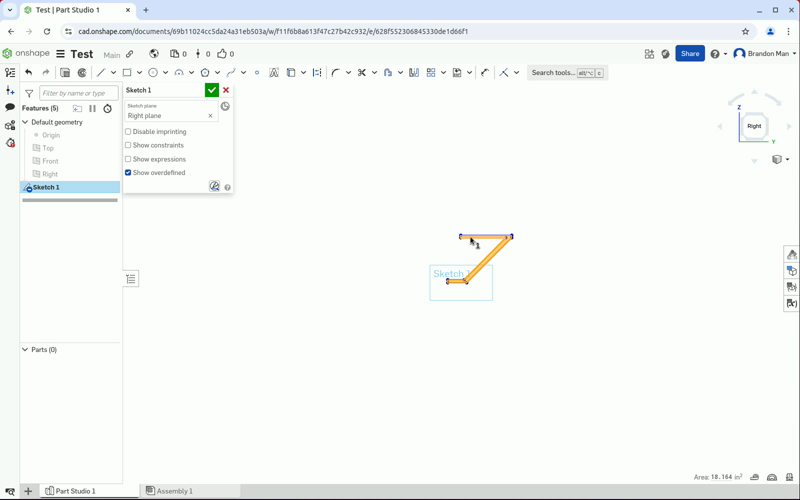
mouse_move(73, 352)
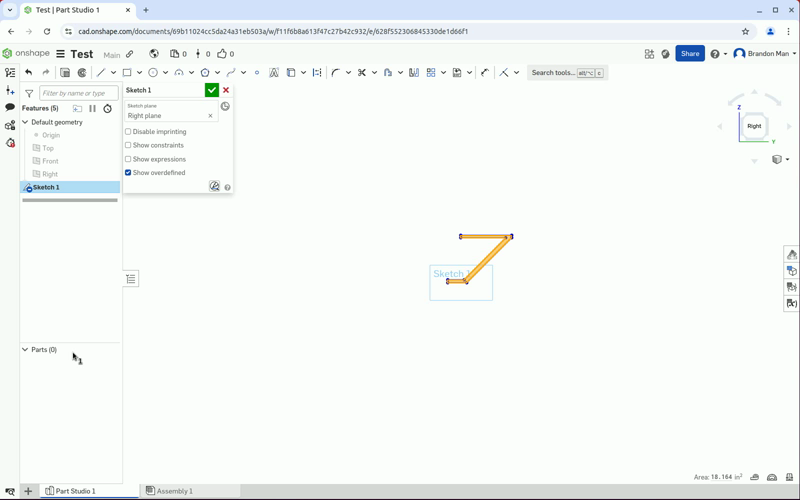
key(shift+y)
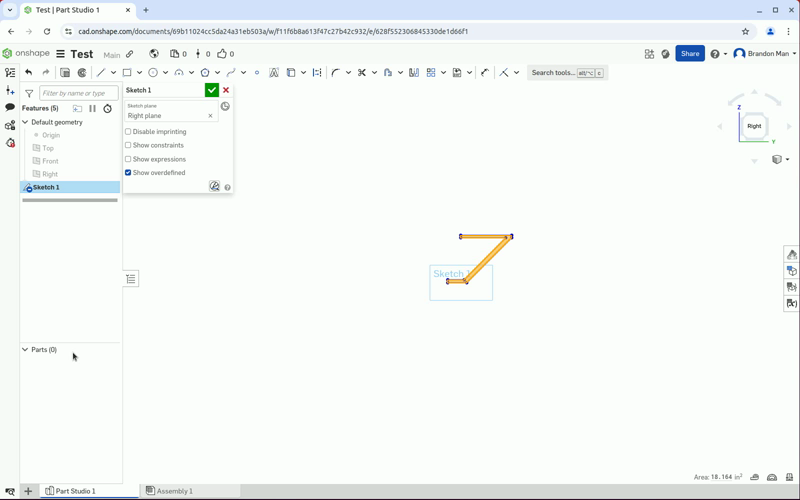
key(shift+e)
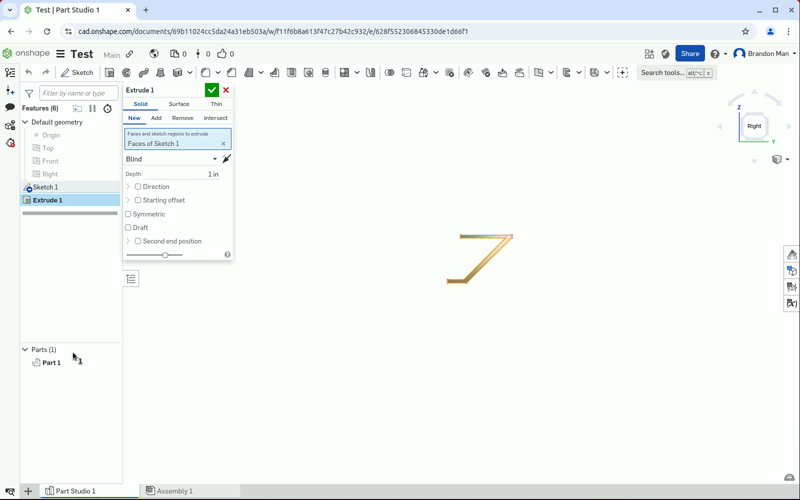
mouse_move(143, 106)
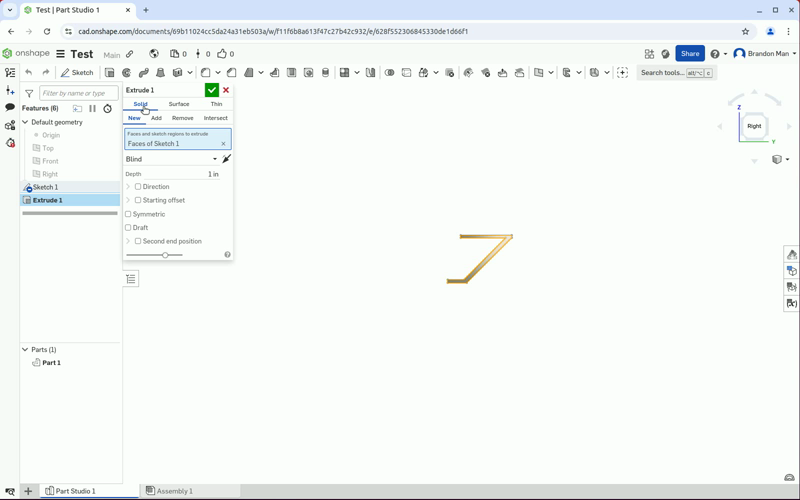
click(143, 106)
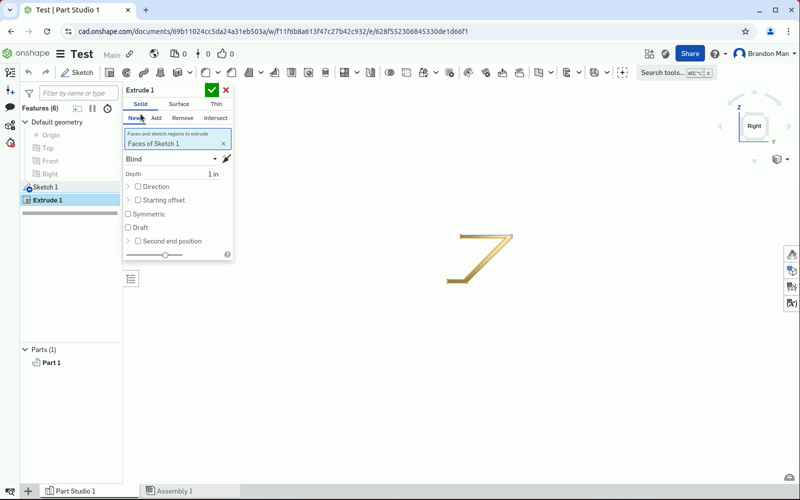
mouse_move(137, 120)
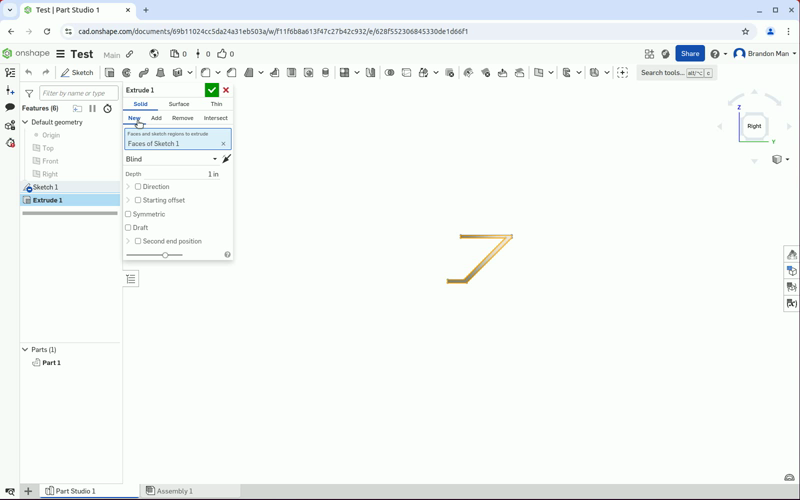
click(137, 120)
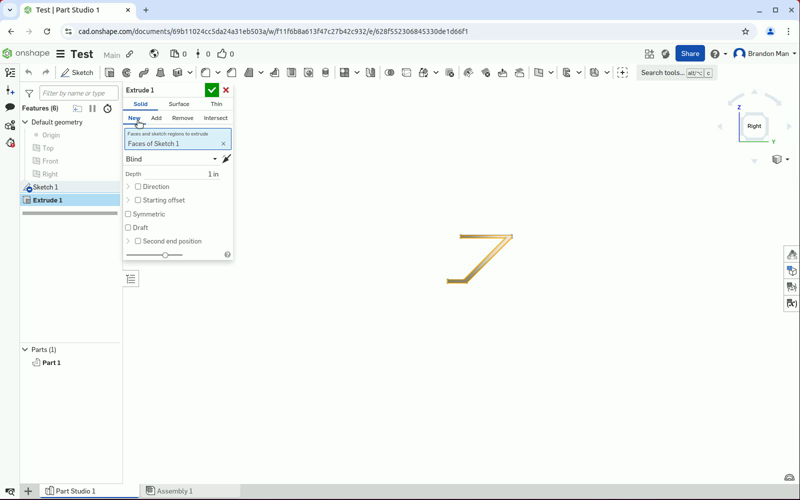
key(tab, 4)
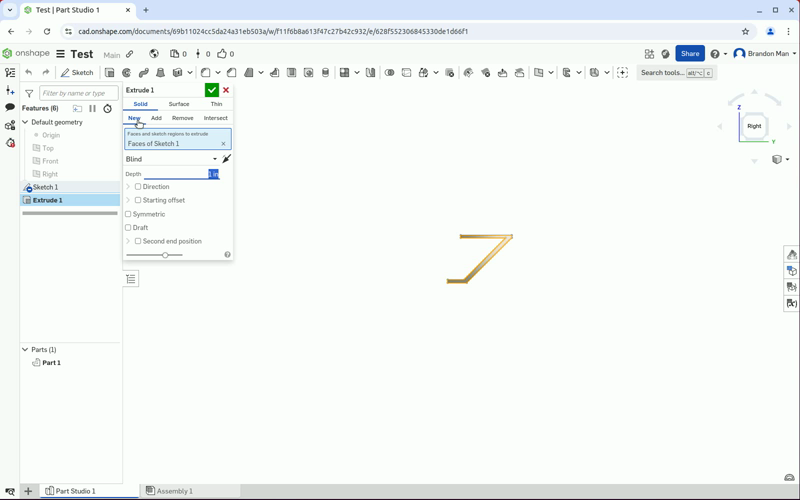
text(8.906)
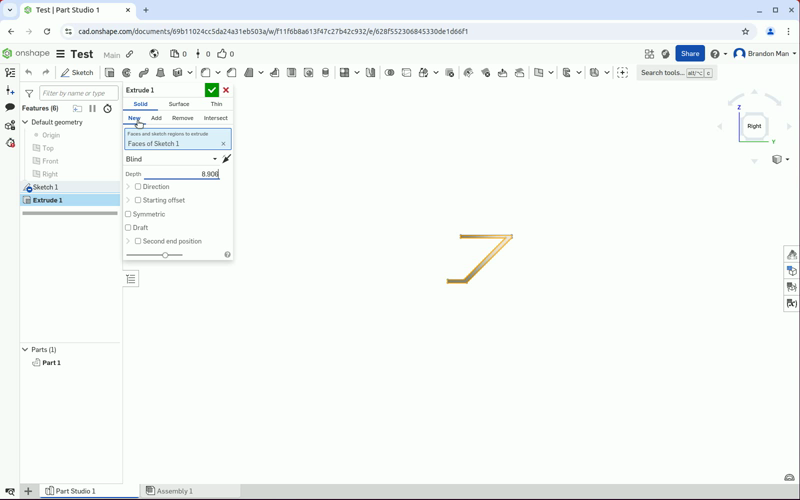
key(enter)
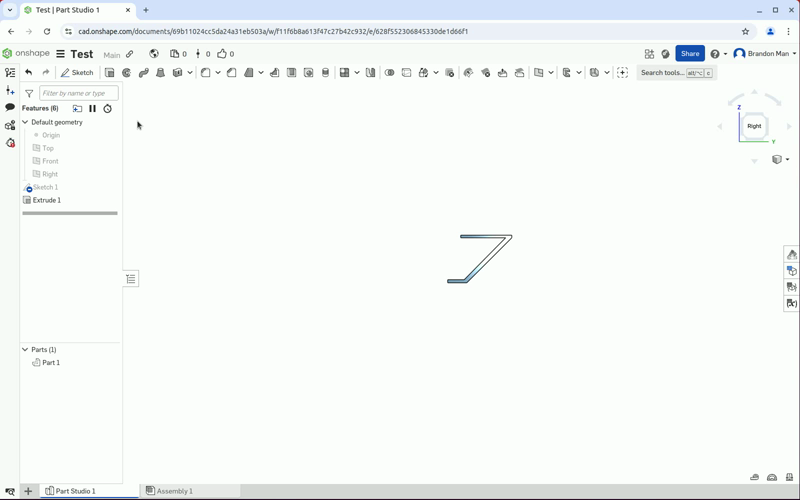
key(shift+h)
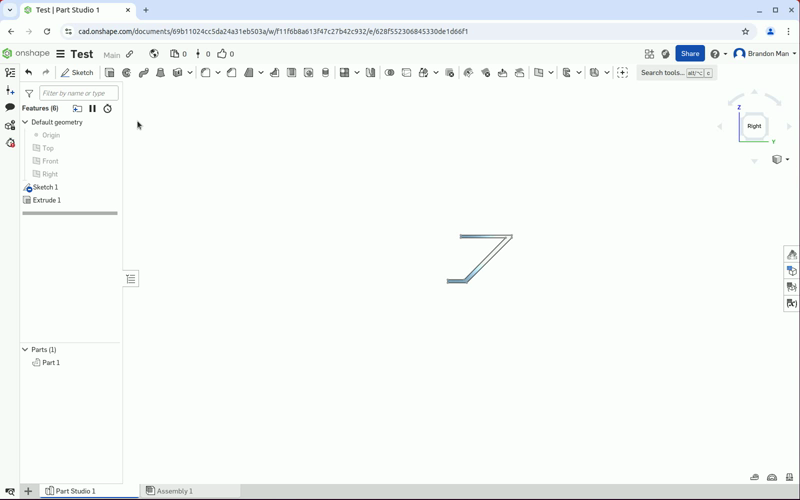
key(shift+h)
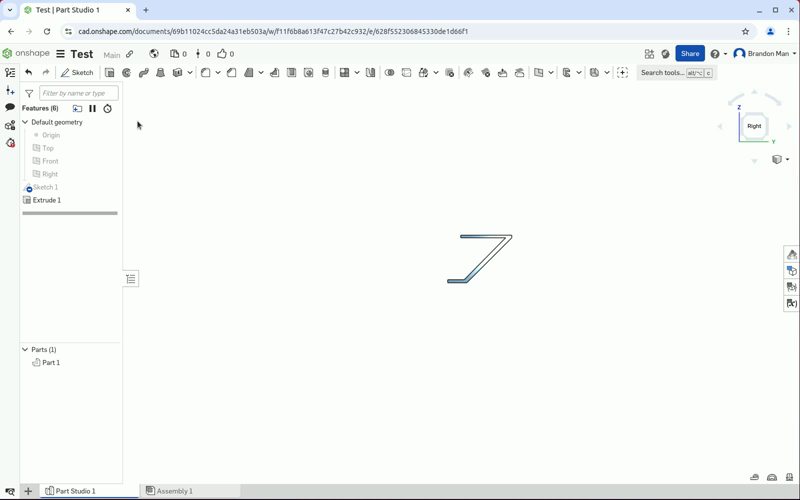
mouse_move(73, 189)
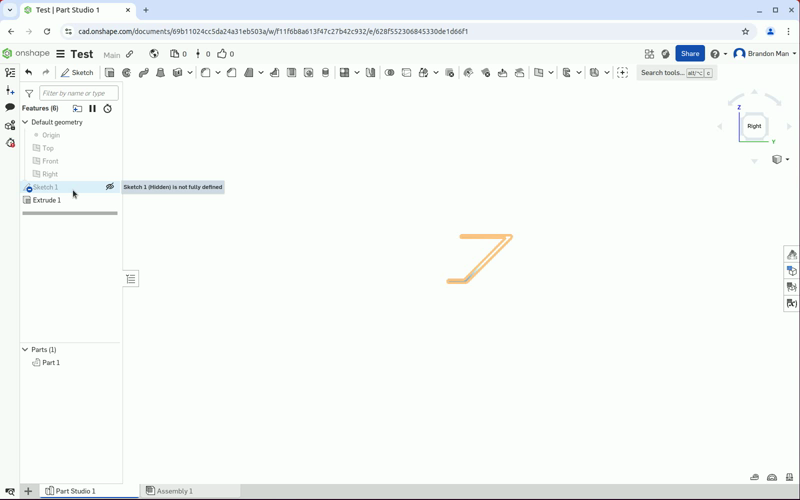
click(73, 189)
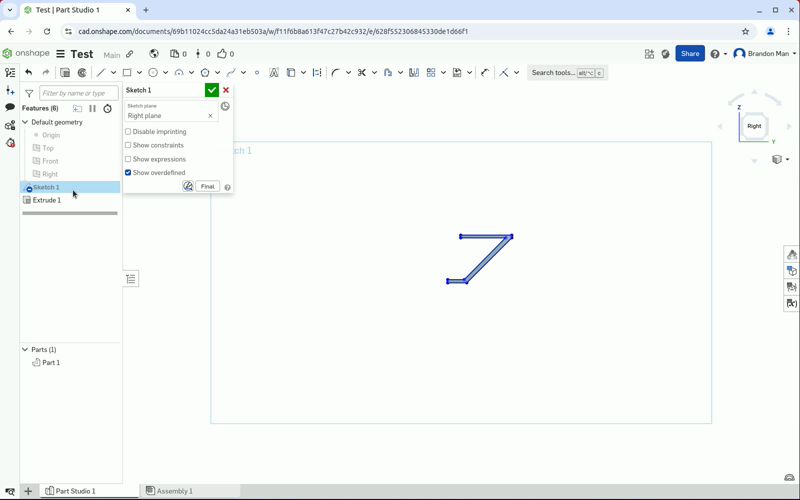
mouse_move(229, 92)
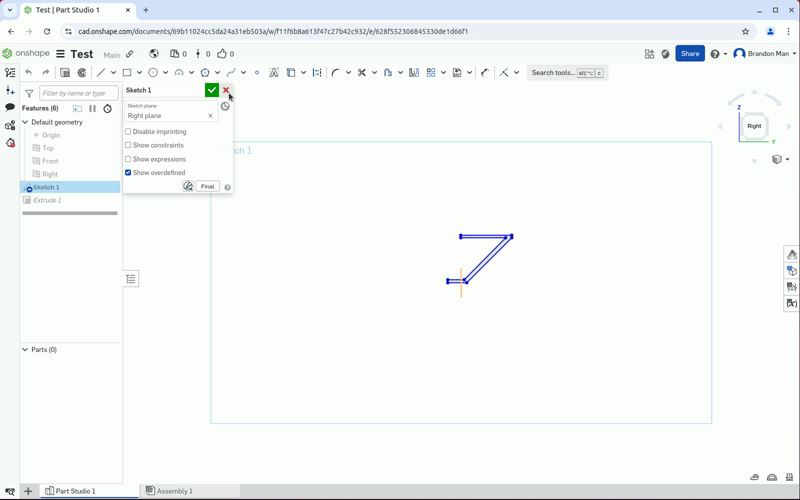
click(229, 92)
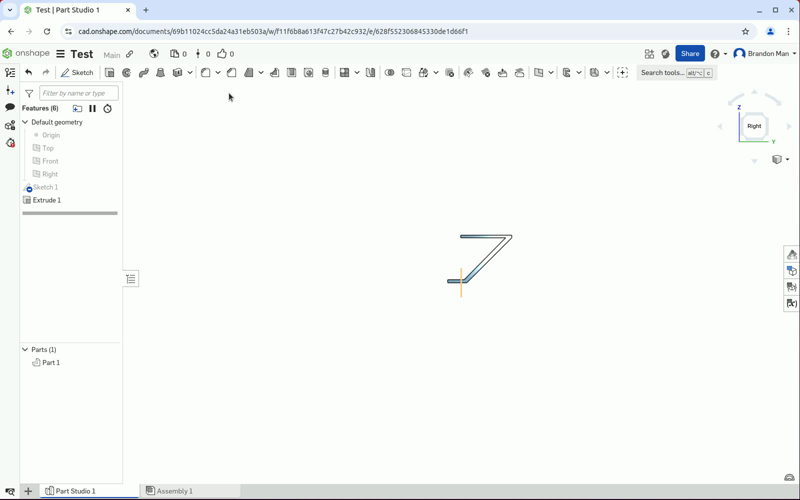
mouse_move(73, 352)
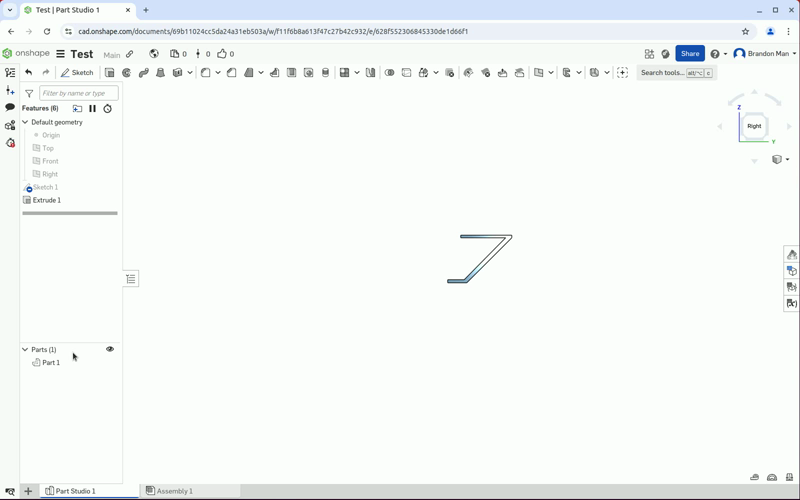
key(y)
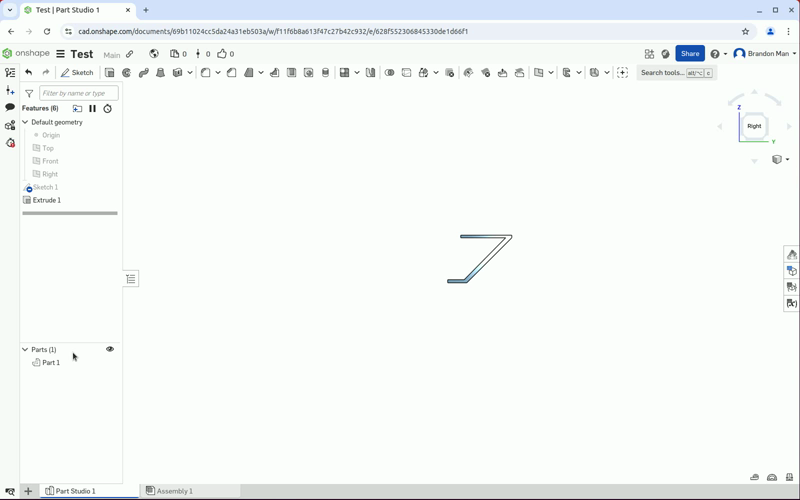
key(shift+p)
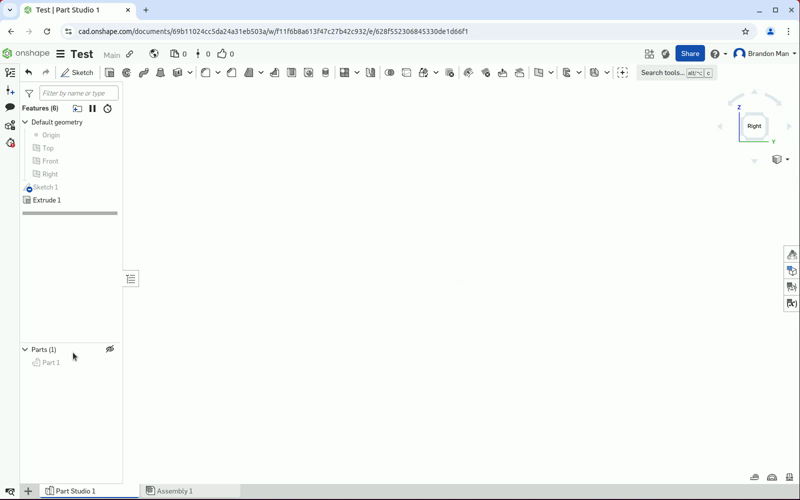
key(space)
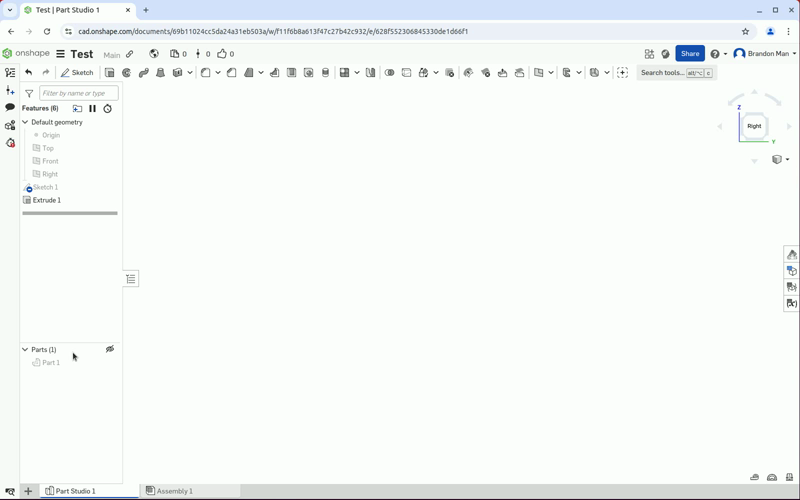
key_down(shift)
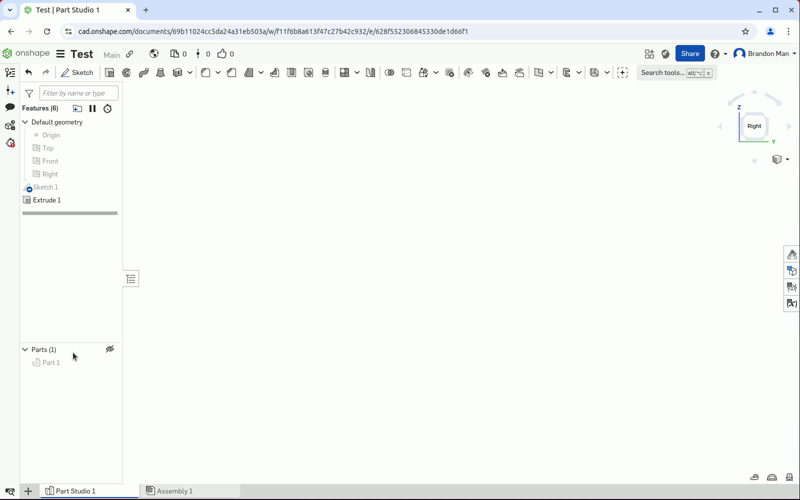
key(right)
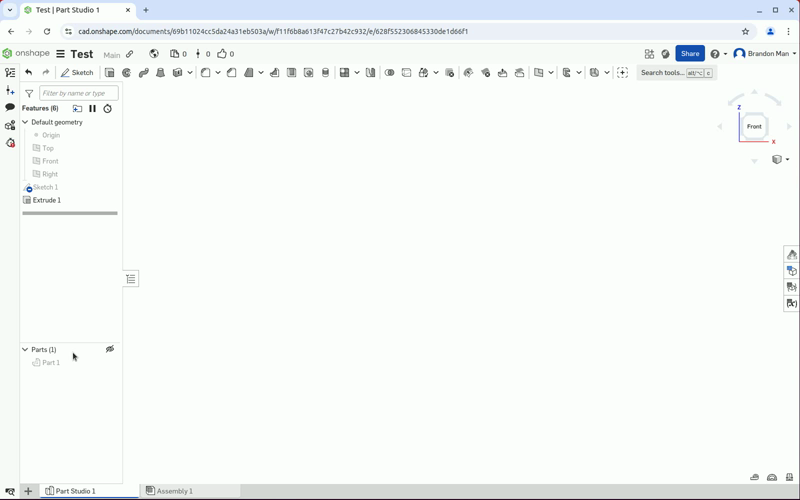
key_up(shift)
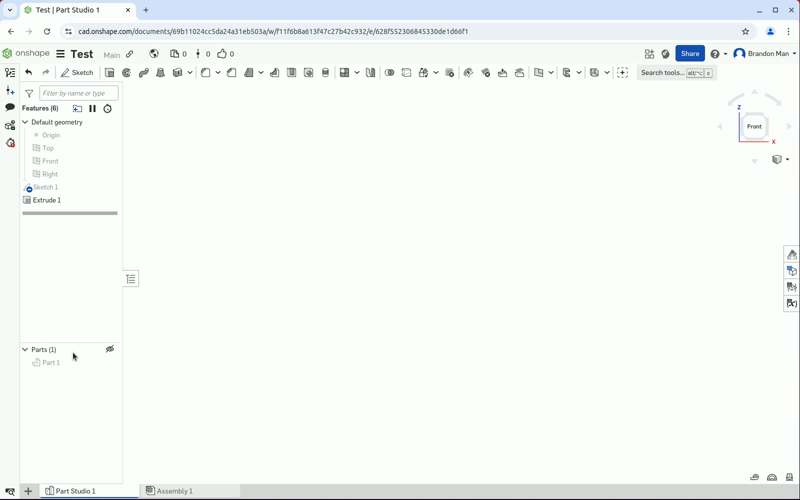
key(space)
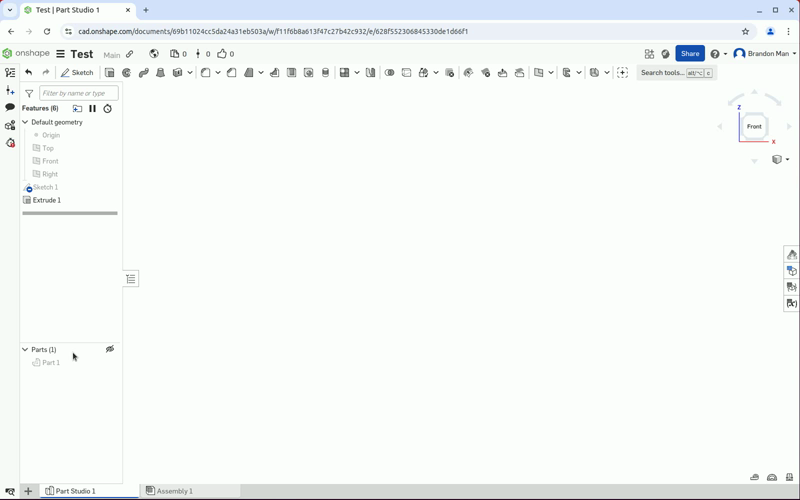
key_down(shift)
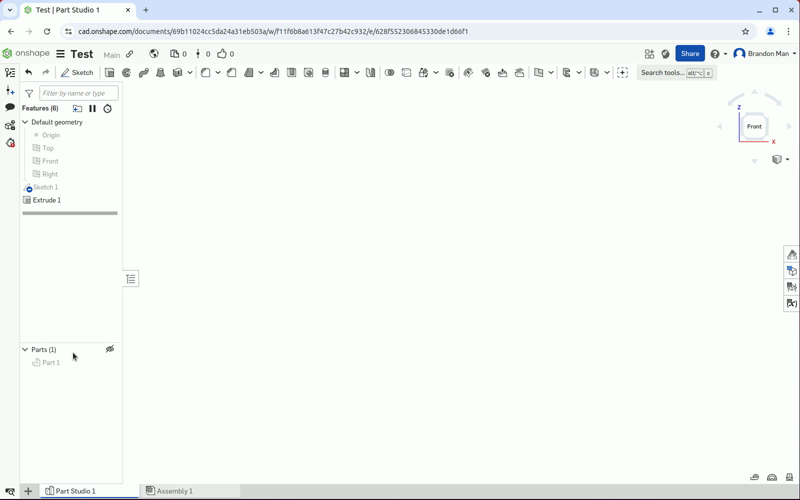
key(down)
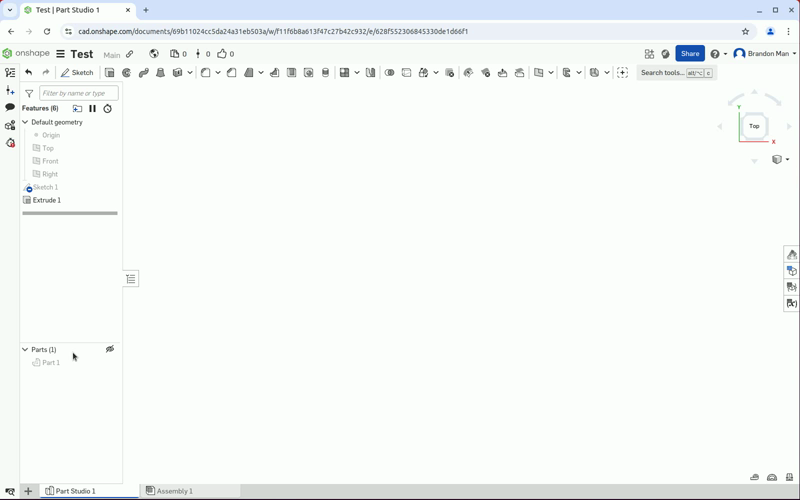
key_up(shift)
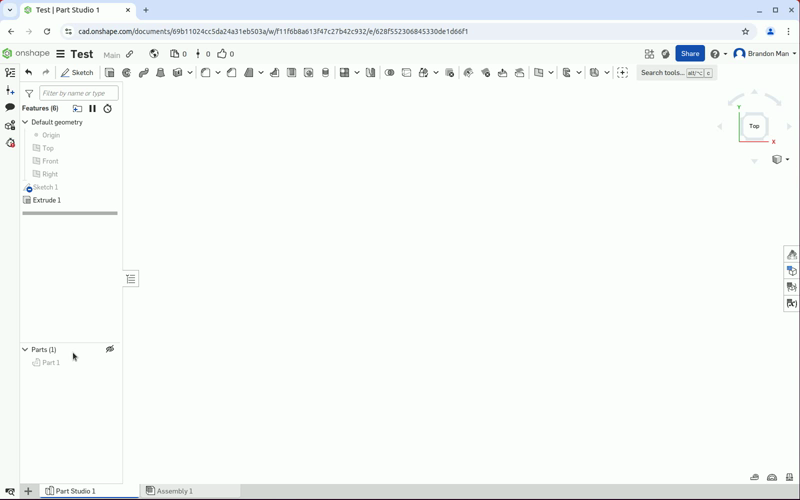
mouse_move(73, 352)
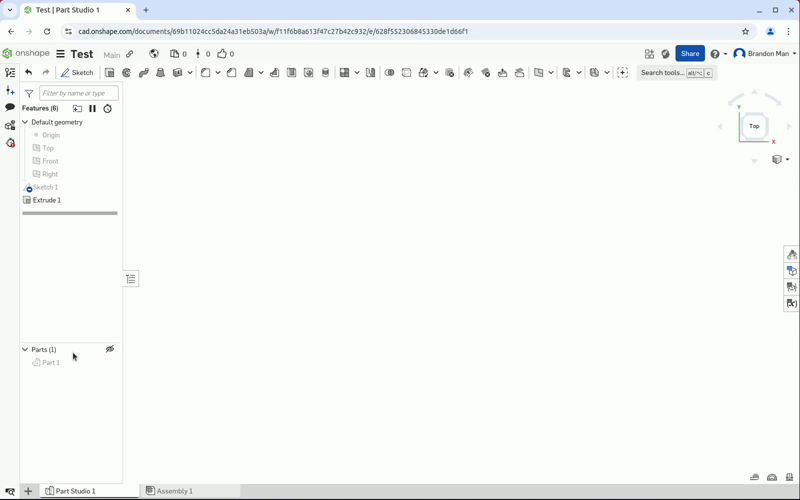
key(shift+y)
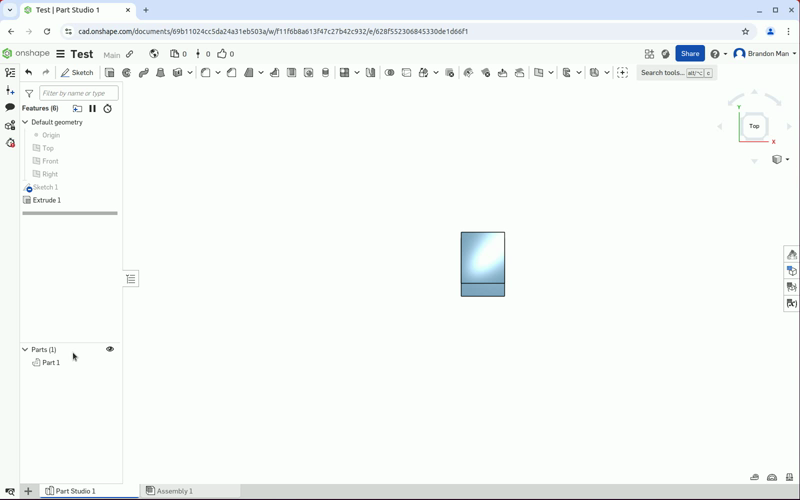
mouse_move(541, 75)
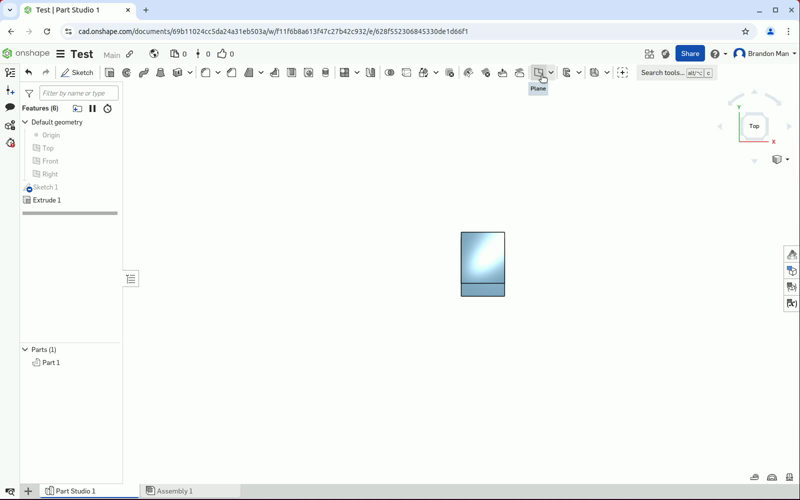
click(541, 75)
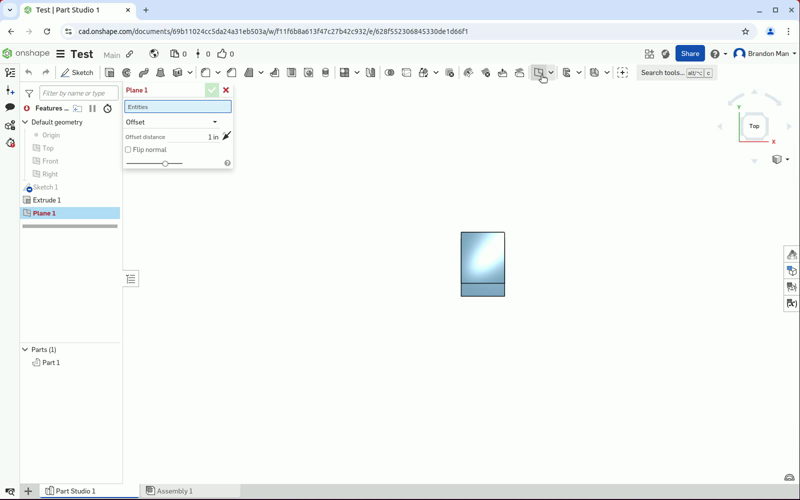
mouse_move(73, 150)
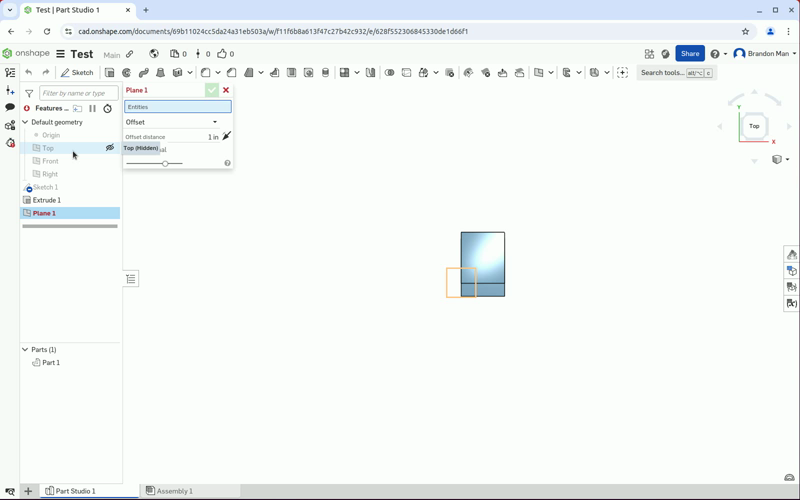
click(73, 150)
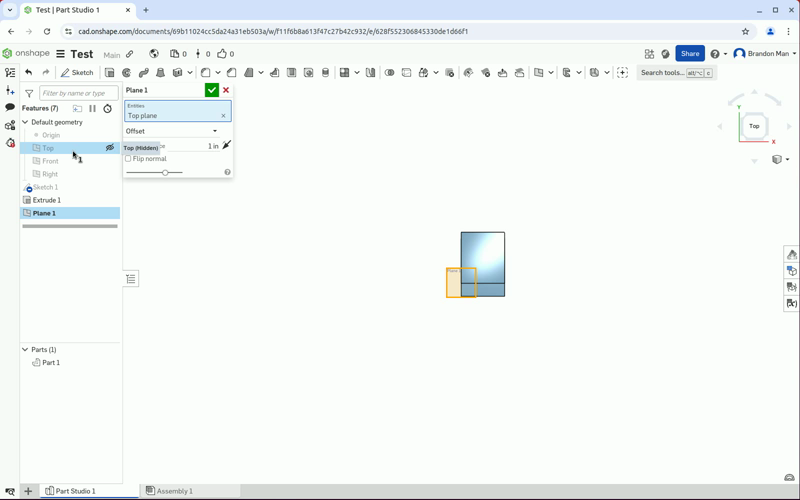
key(tab, 2)
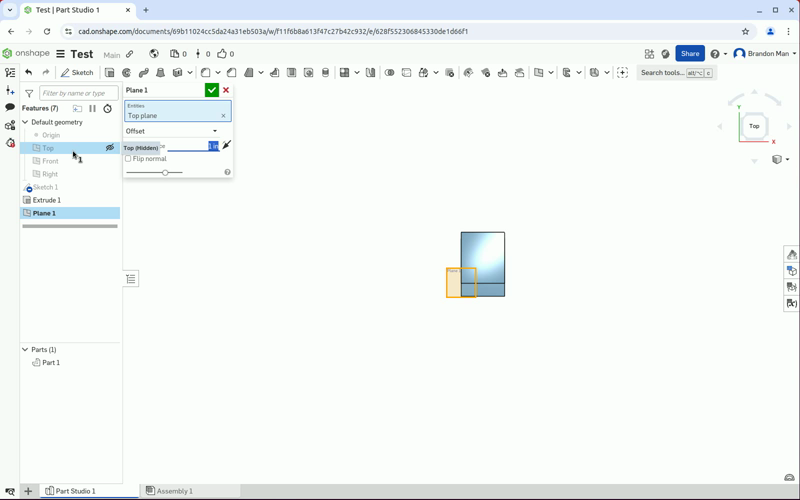
text(9.613)
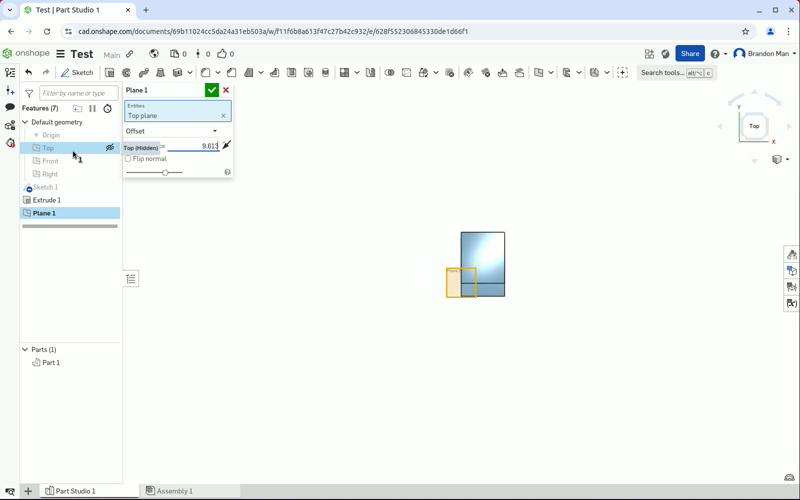
key(enter, 2)
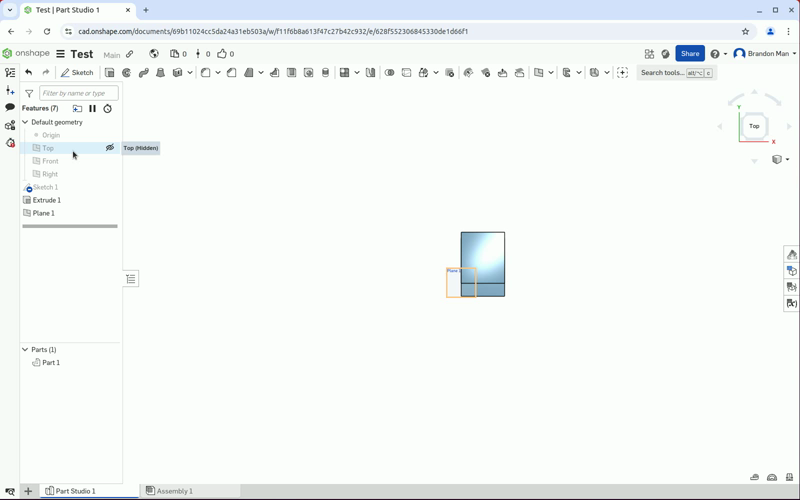
key(shift+s)
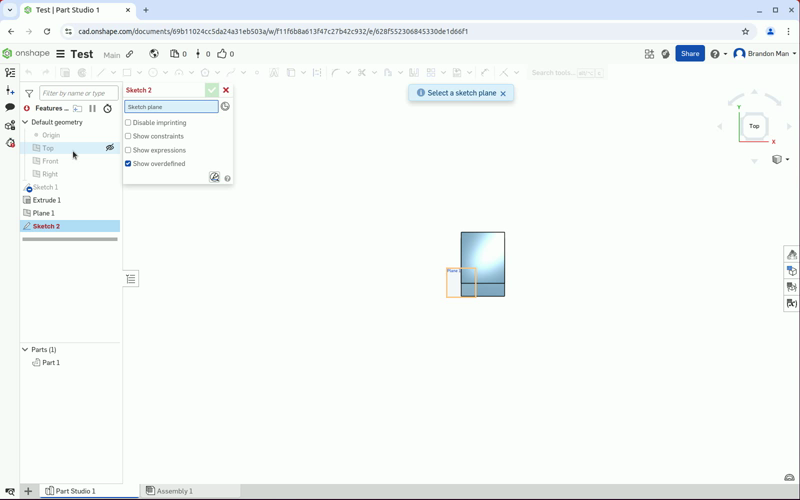
mouse_move(73, 215)
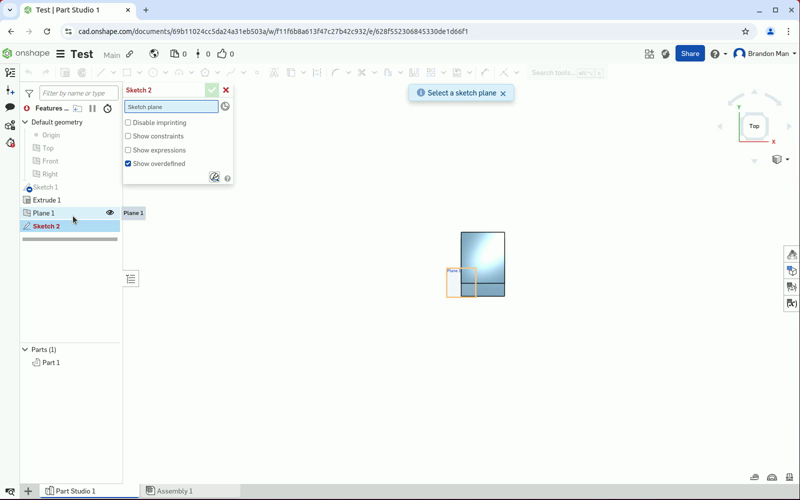
click(73, 215)
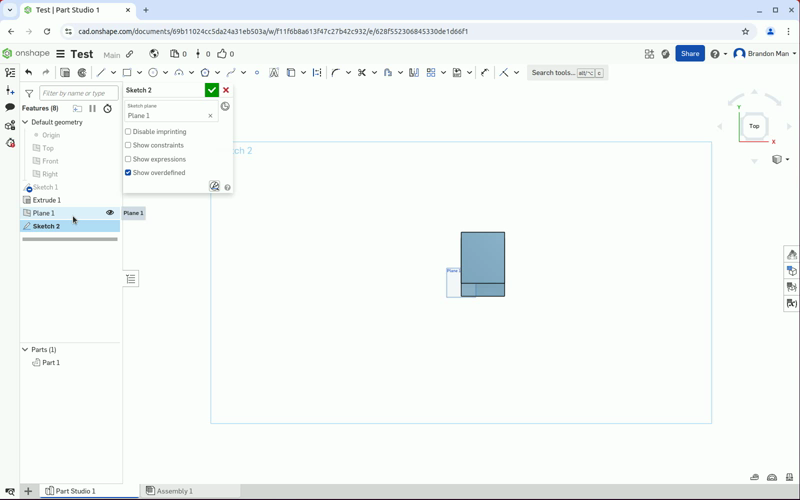
mouse_move(73, 352)
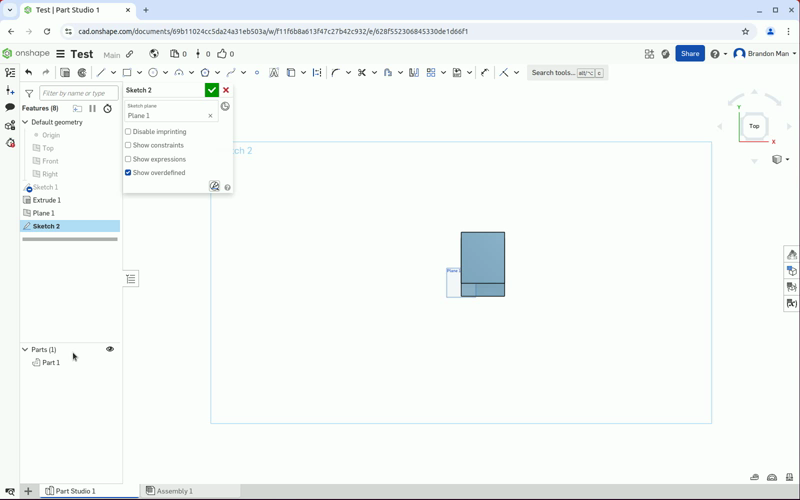
key(y)
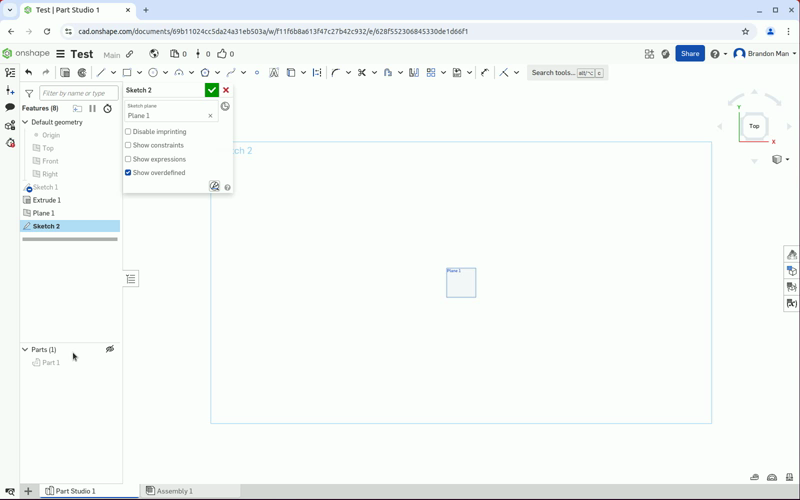
key(l)
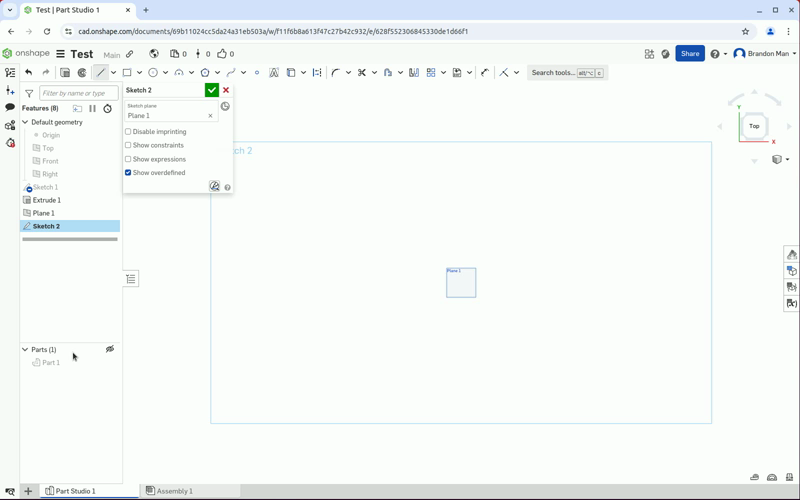
key_down(shift)
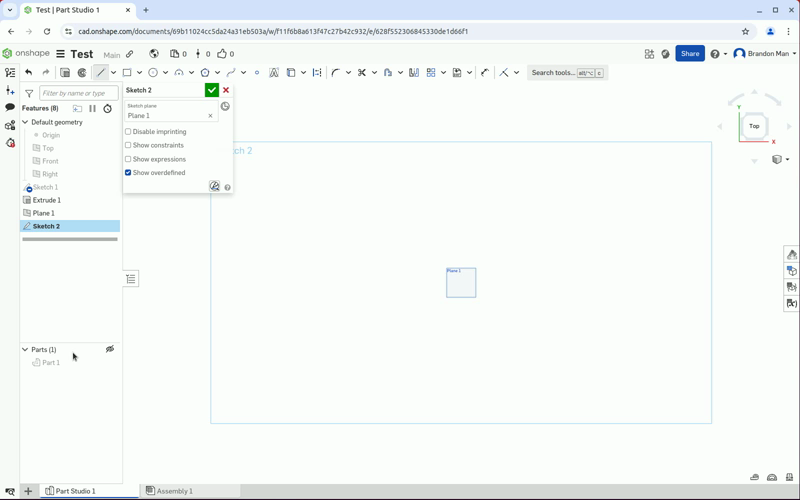
mouse_move(466, 282)
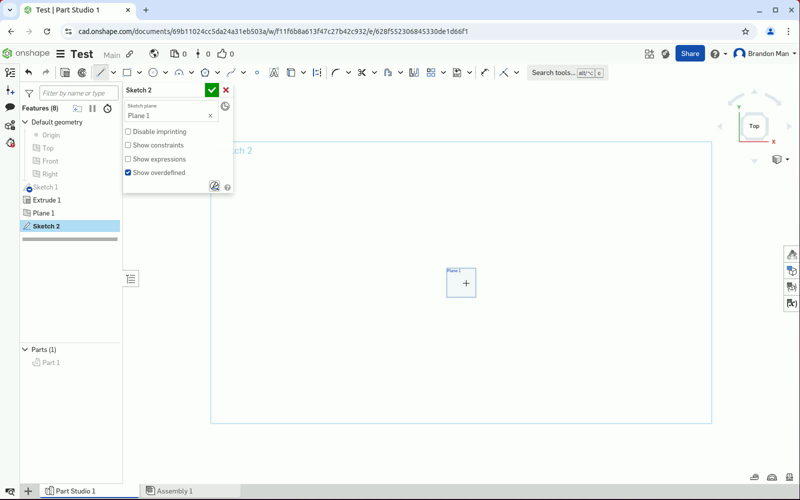
click(466, 282)
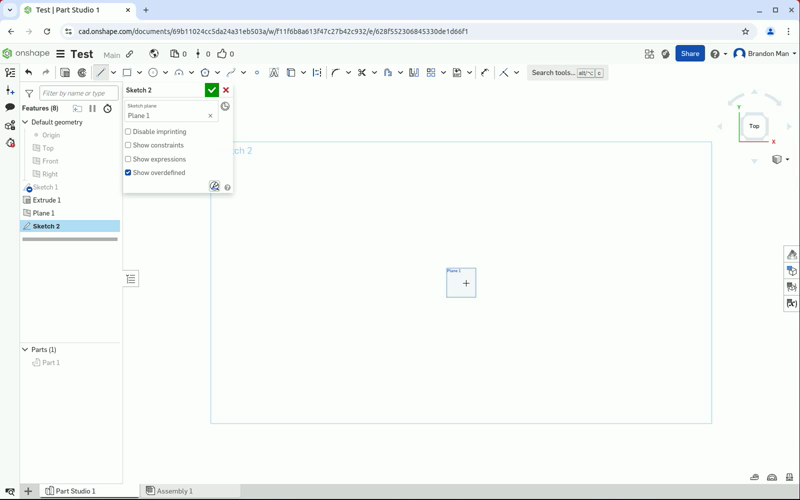
key_up(shift)
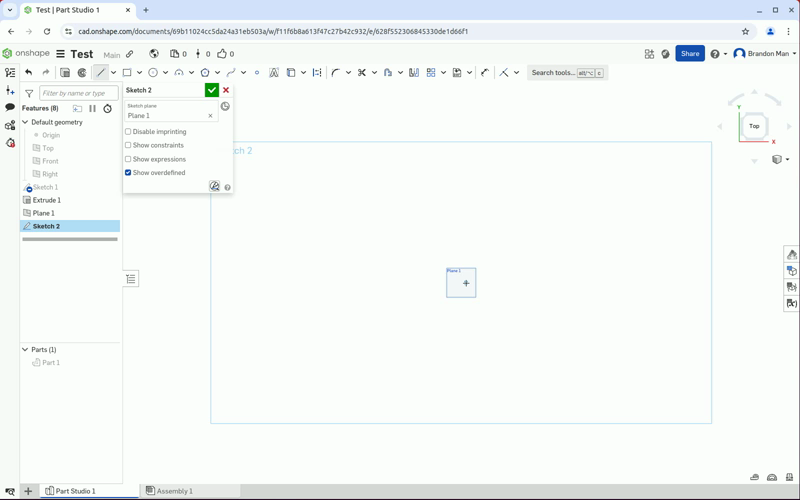
key_down(shift)
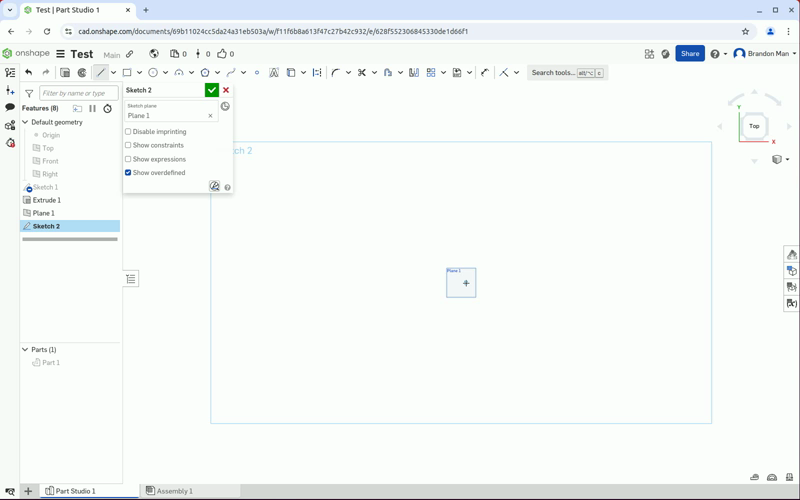
mouse_move(496, 282)
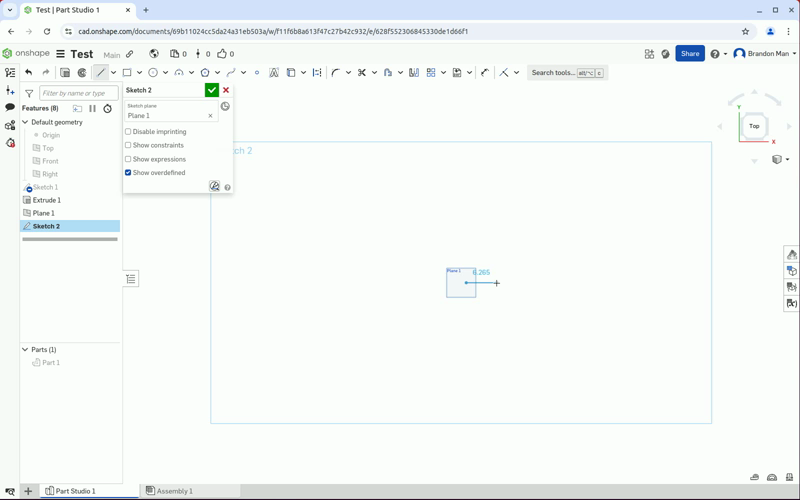
mouse_move(499, 282)
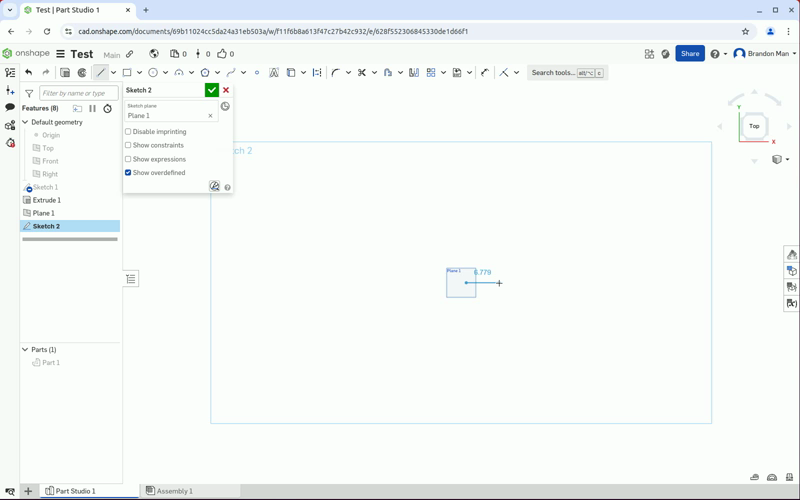
click(499, 282)
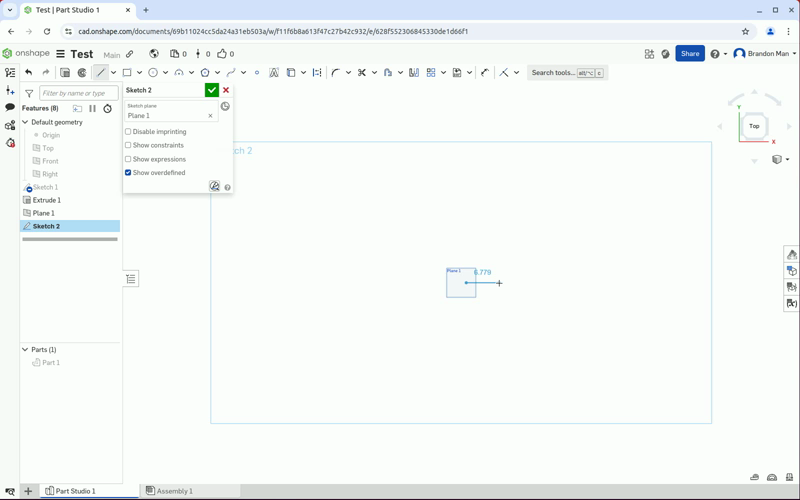
key_up(shift)
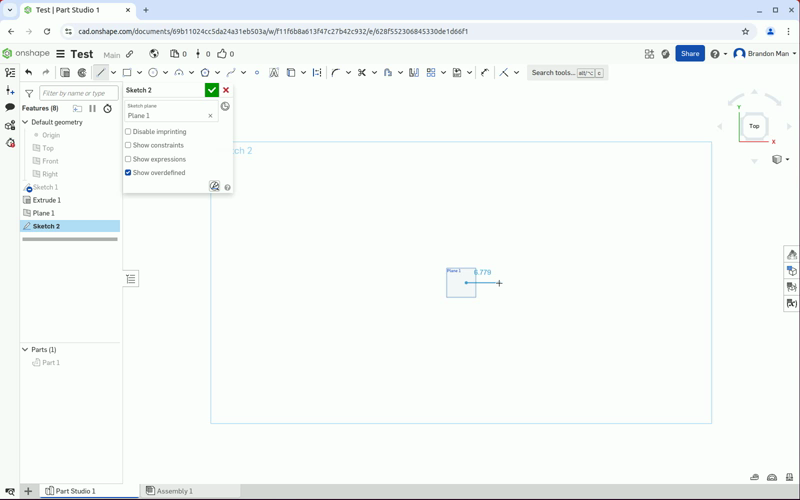
key_down(shift)
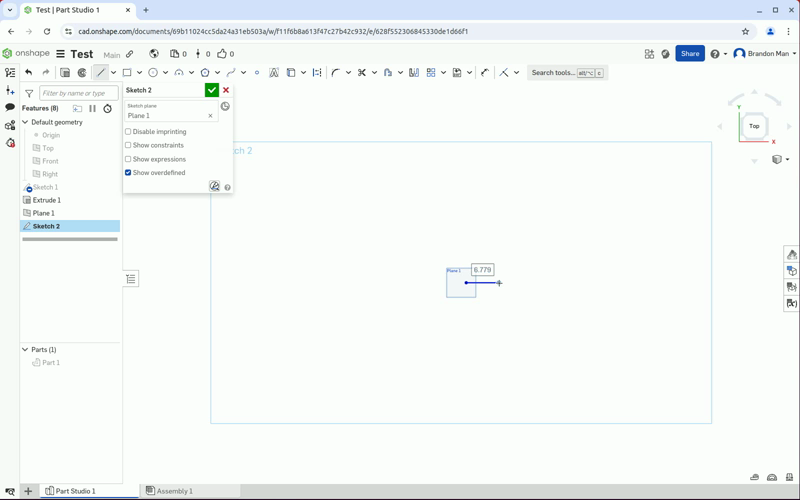
mouse_move(529, 282)
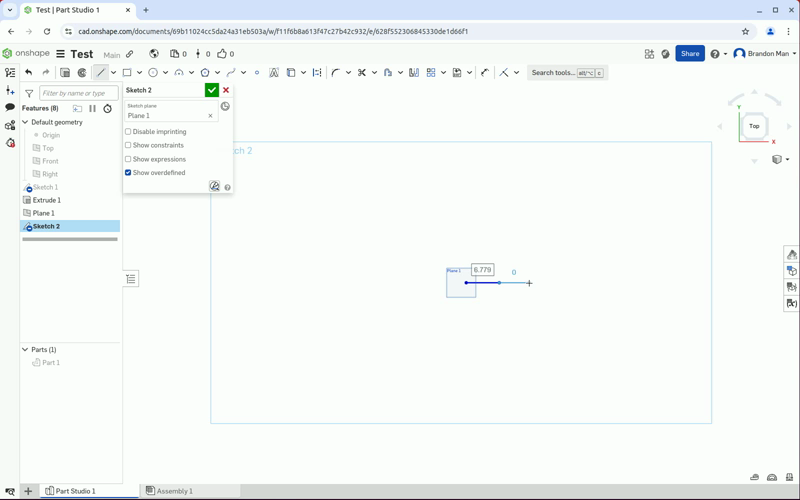
mouse_move(483, 268)
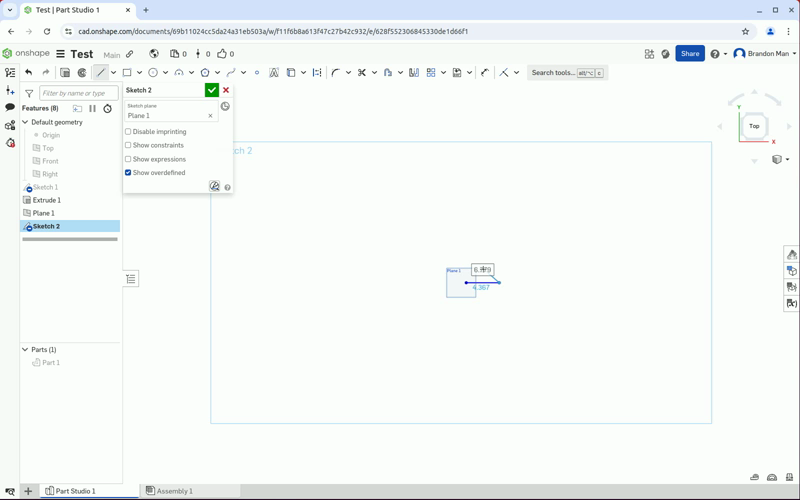
click(483, 268)
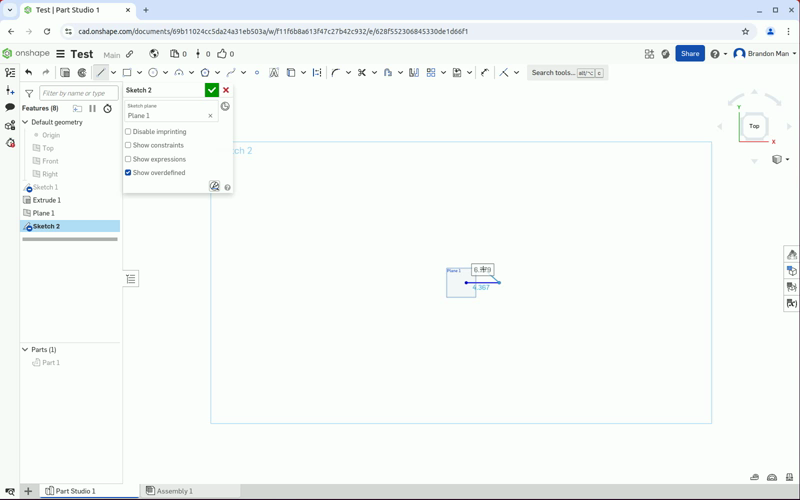
key_up(shift)
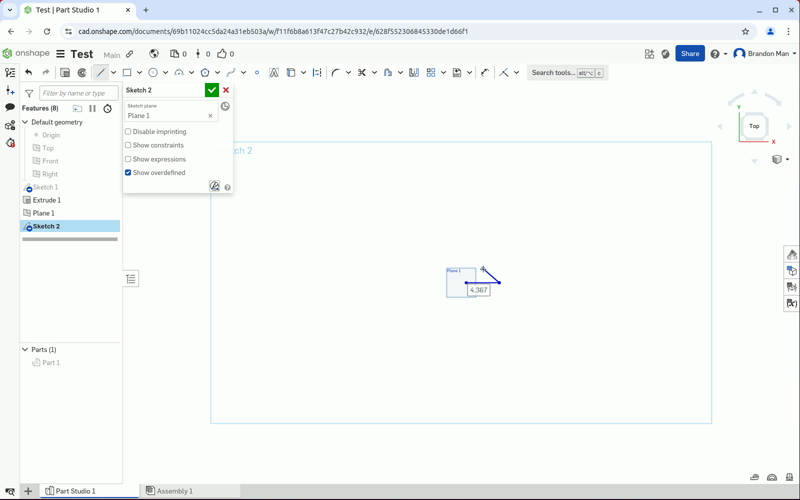
mouse_move(513, 268)
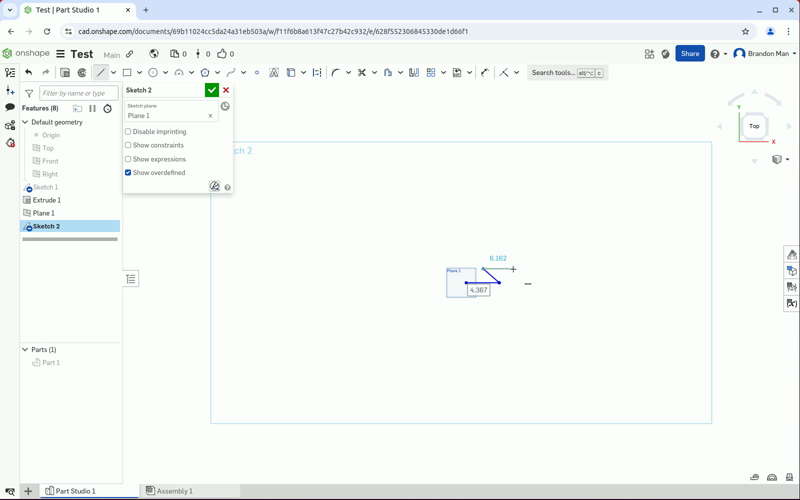
key_down(shift)
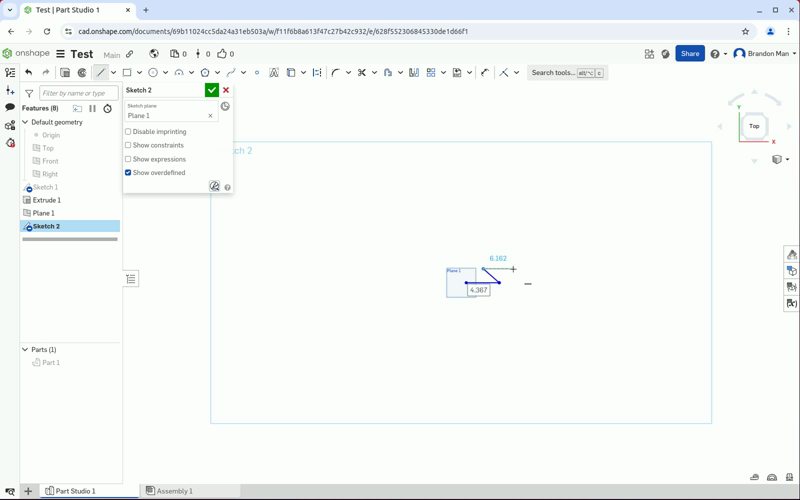
mouse_move(466, 282)
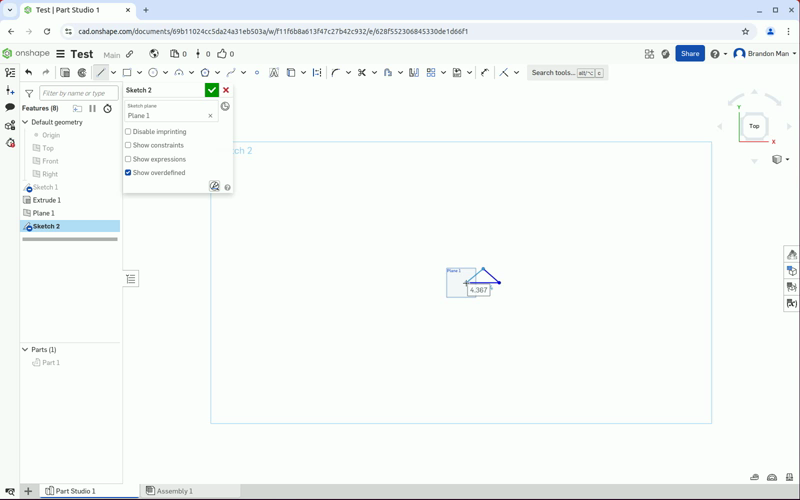
key_up(shift)
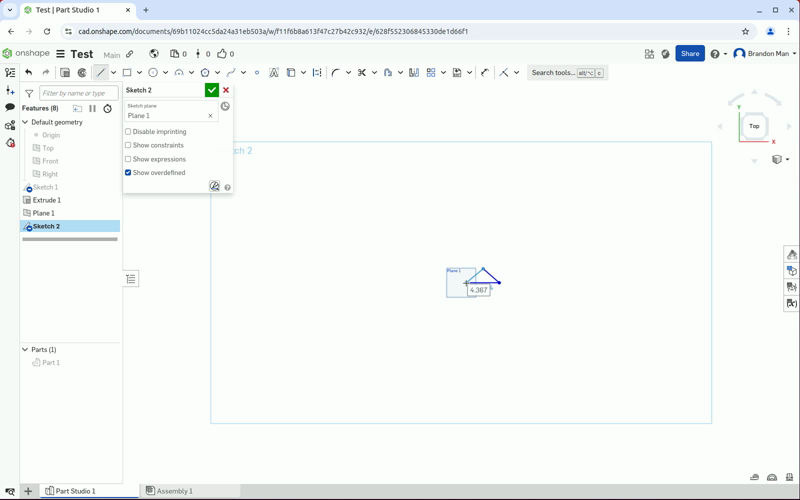
click(466, 282)
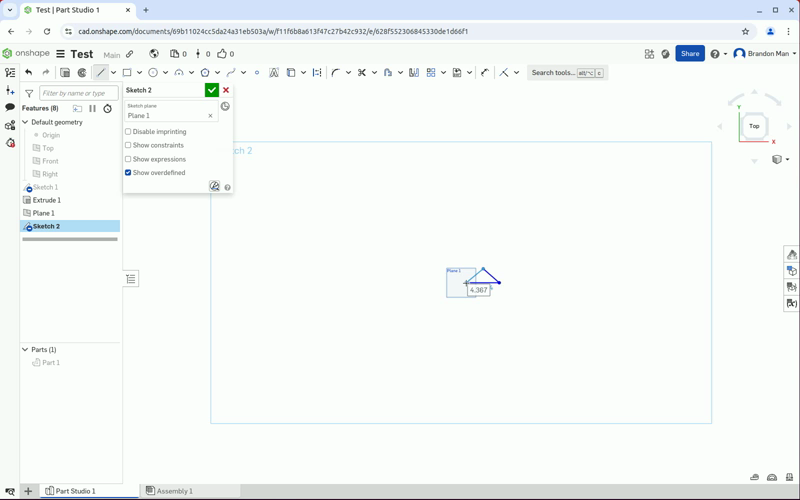
key(esc)
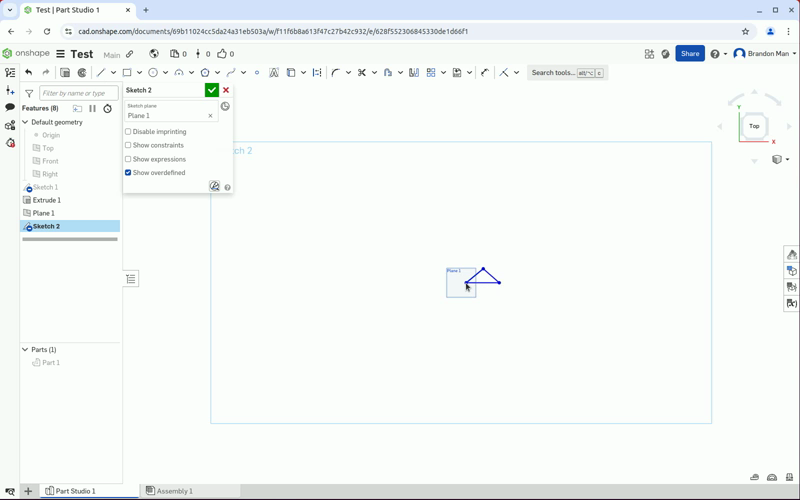
mouse_move(483, 271)
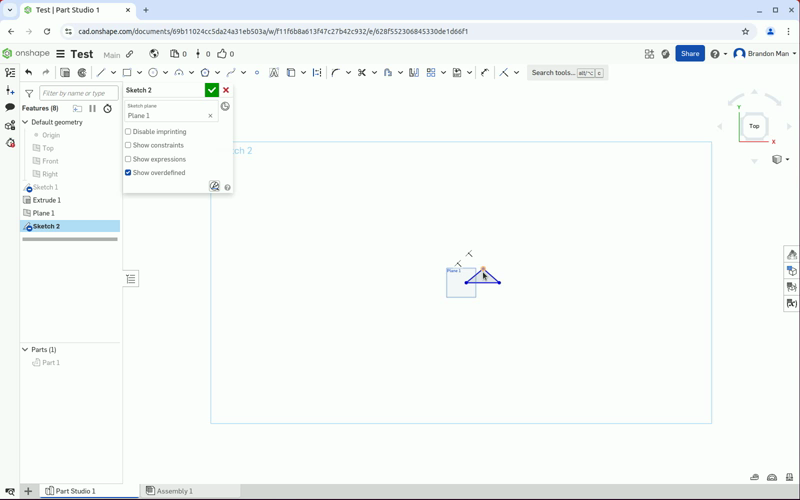
scroll(6)
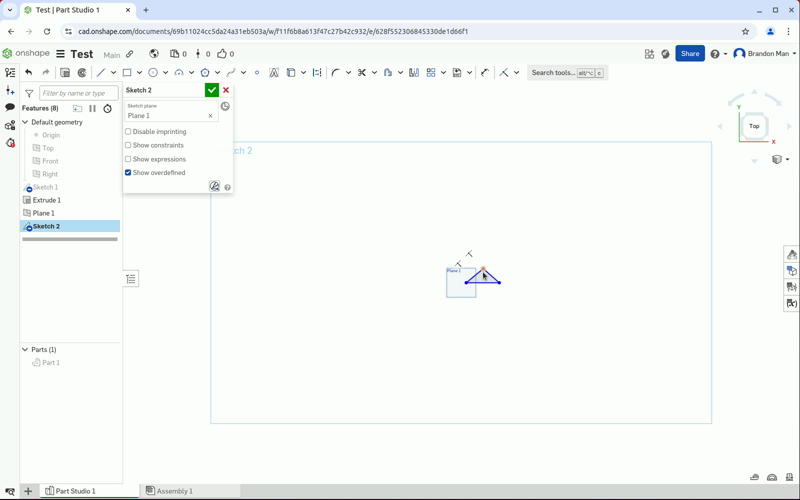
scroll(6)
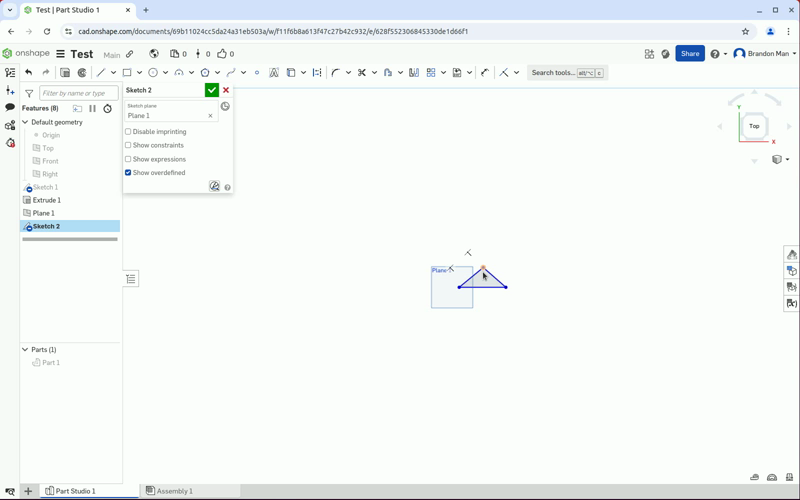
scroll(6)
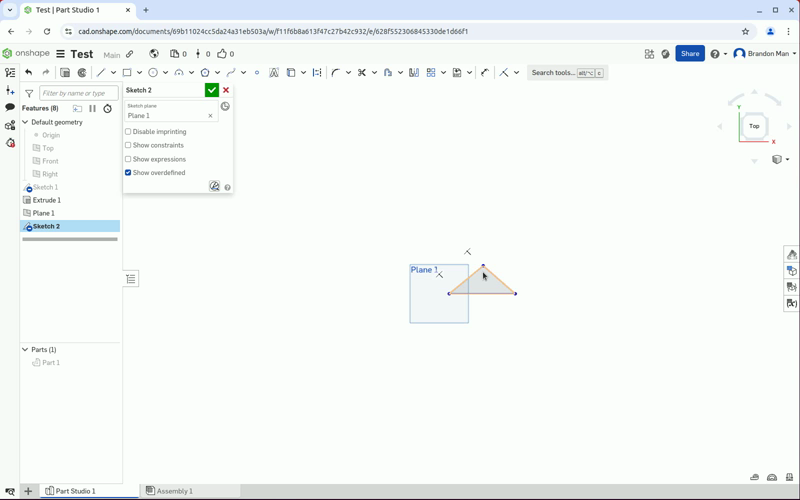
scroll(6)
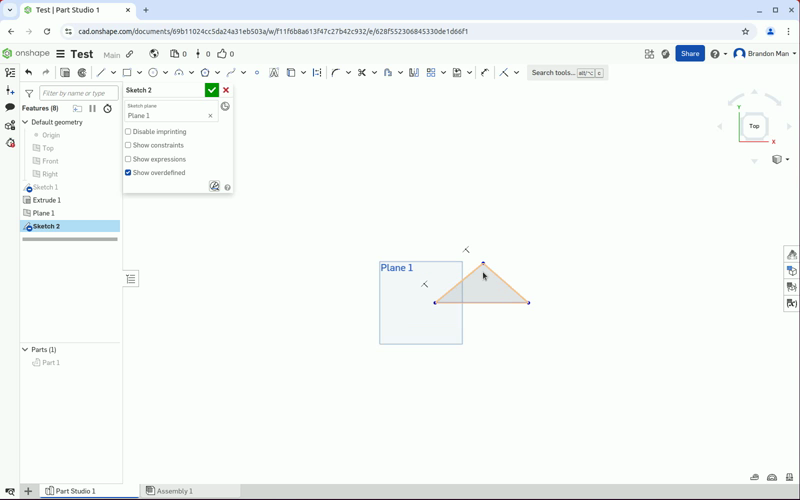
scroll(6)
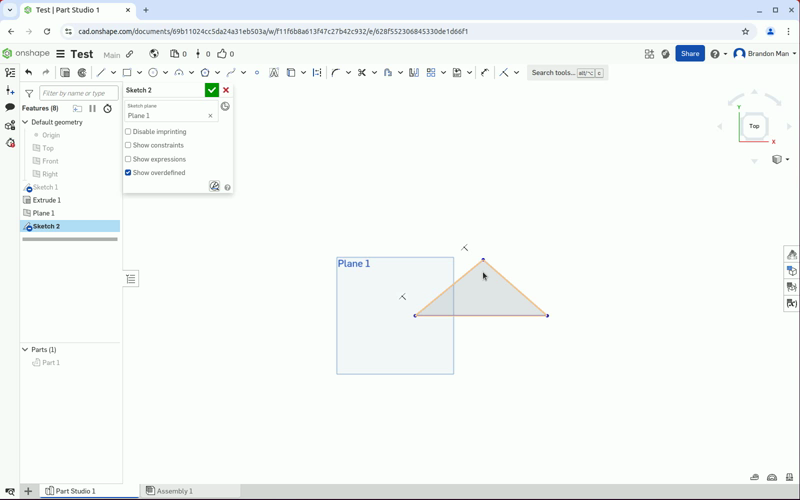
scroll(6)
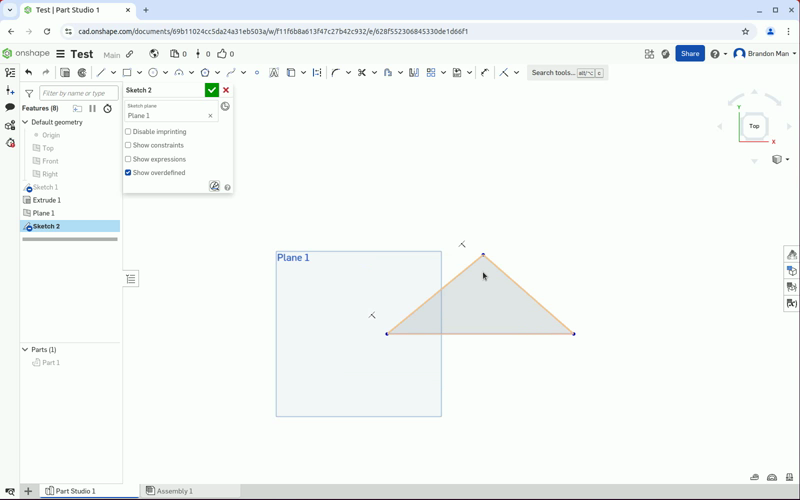
scroll(6)
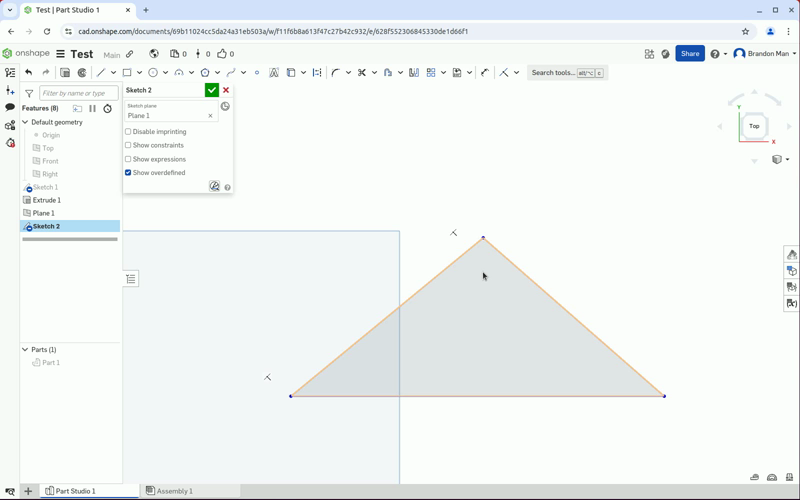
click(483, 271)
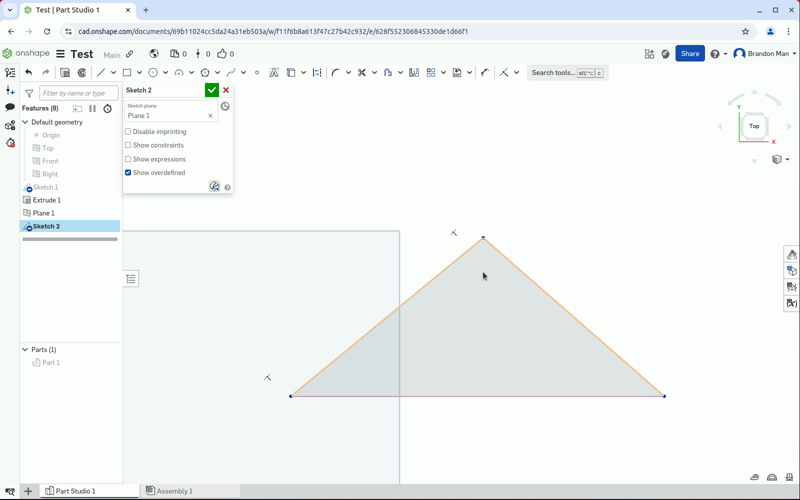
scroll(-6)
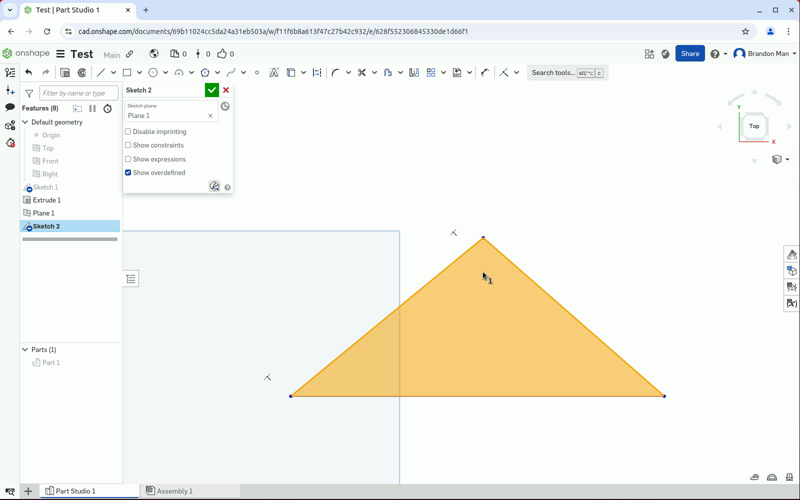
scroll(-6)
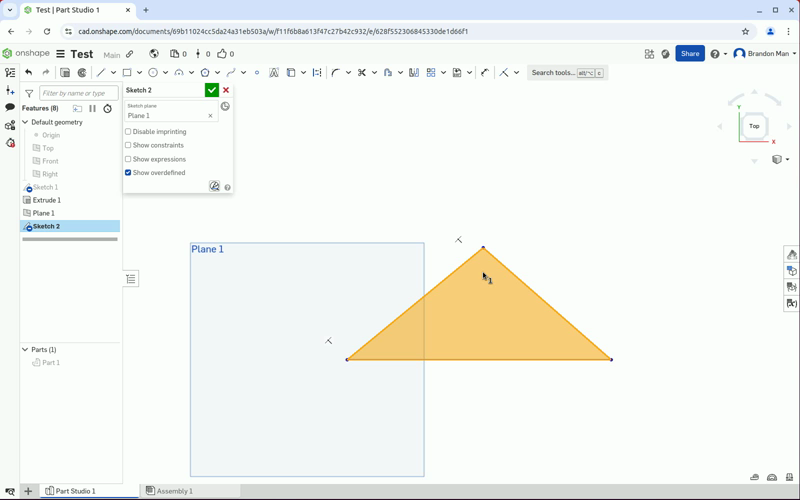
scroll(-6)
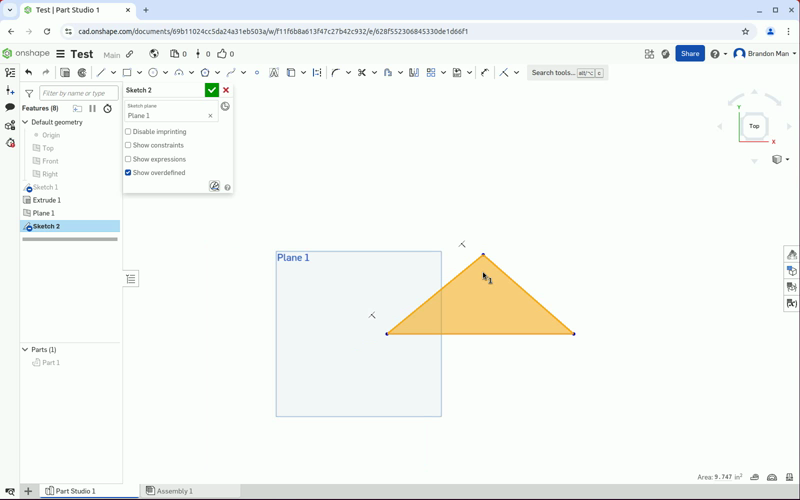
scroll(-6)
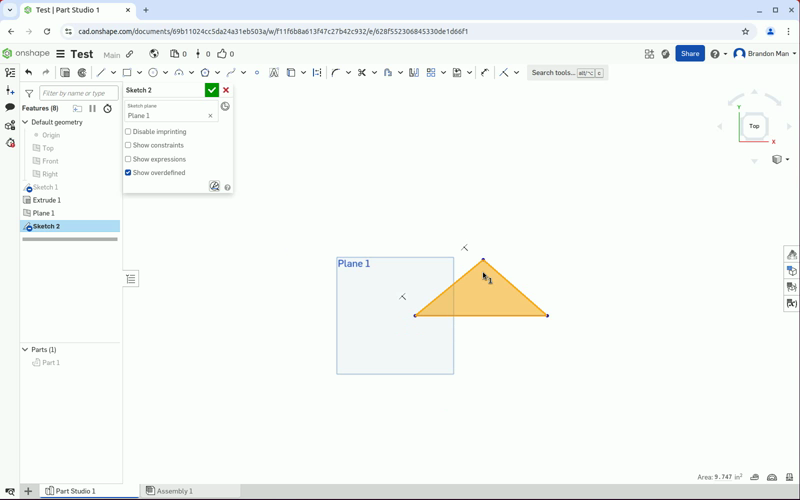
scroll(-6)
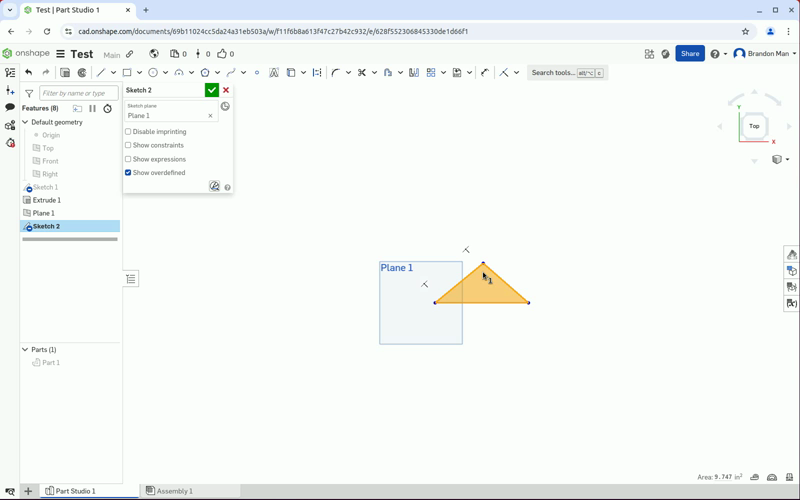
scroll(-6)
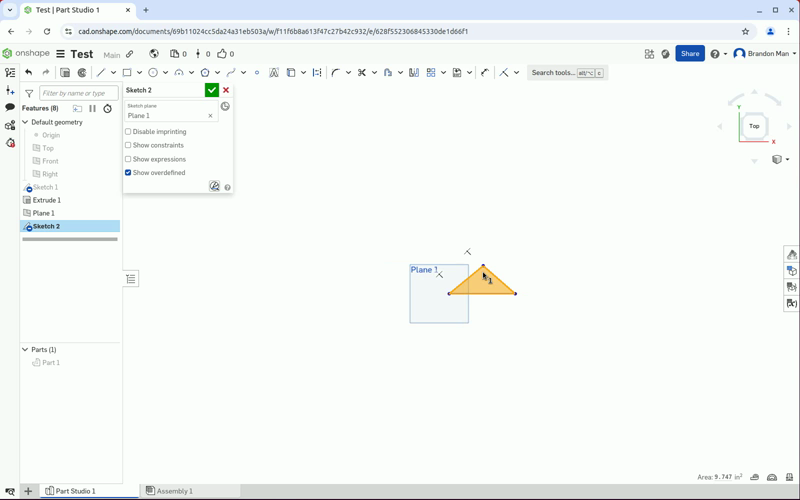
scroll(-6)
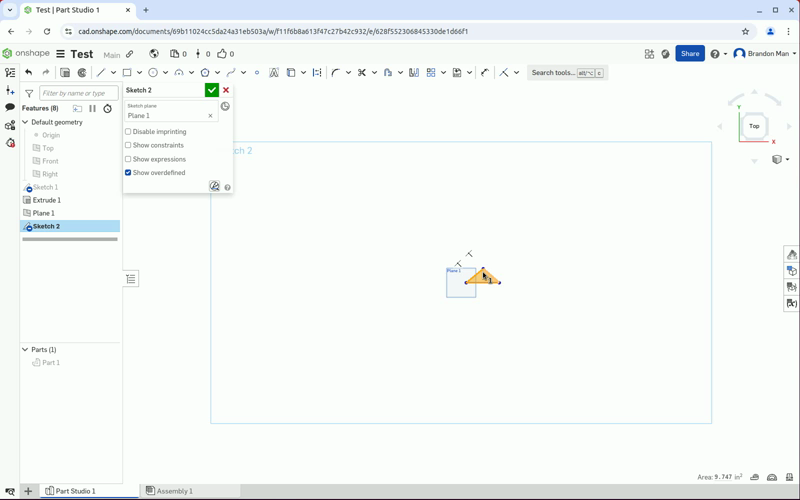
mouse_move(73, 352)
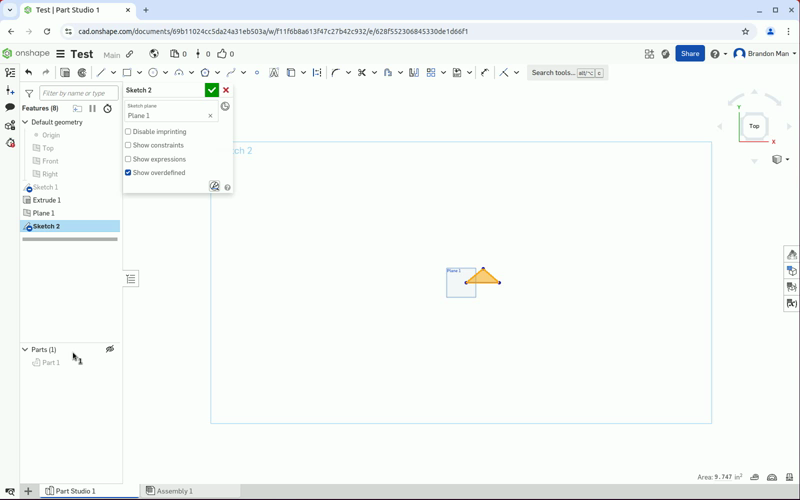
key(shift+y)
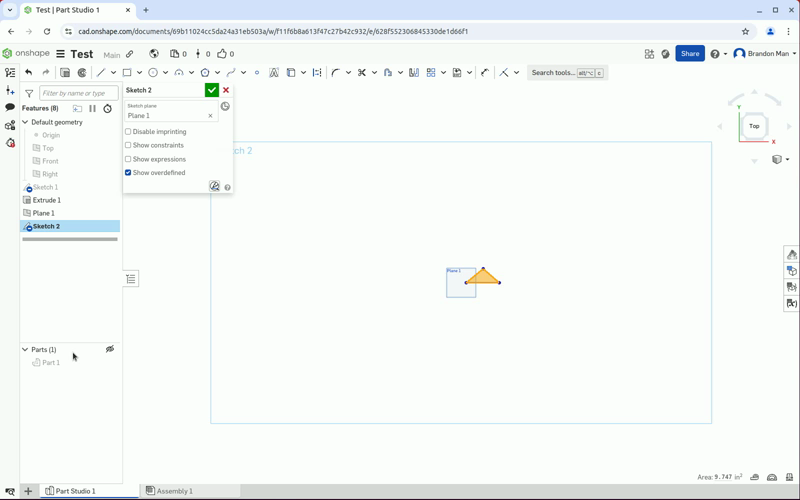
key(shift+e)
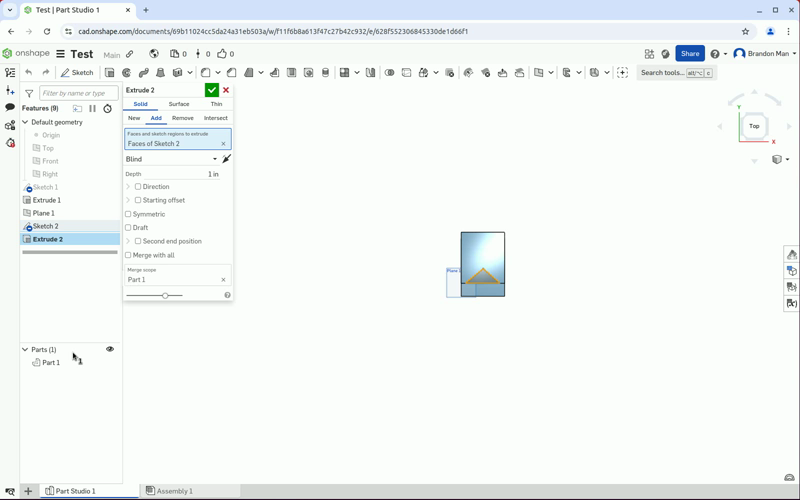
mouse_move(143, 106)
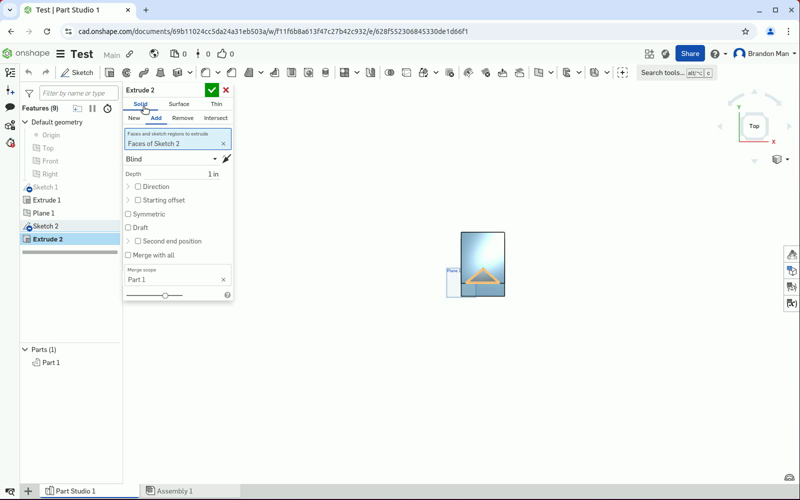
click(143, 106)
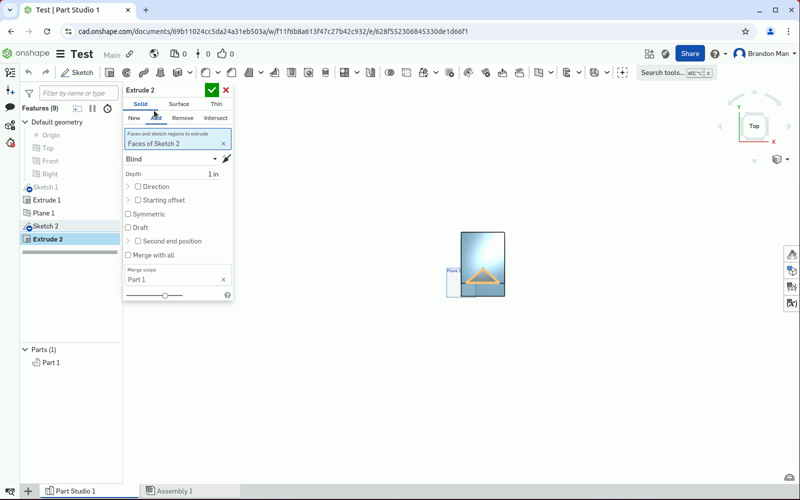
mouse_move(186, 120)
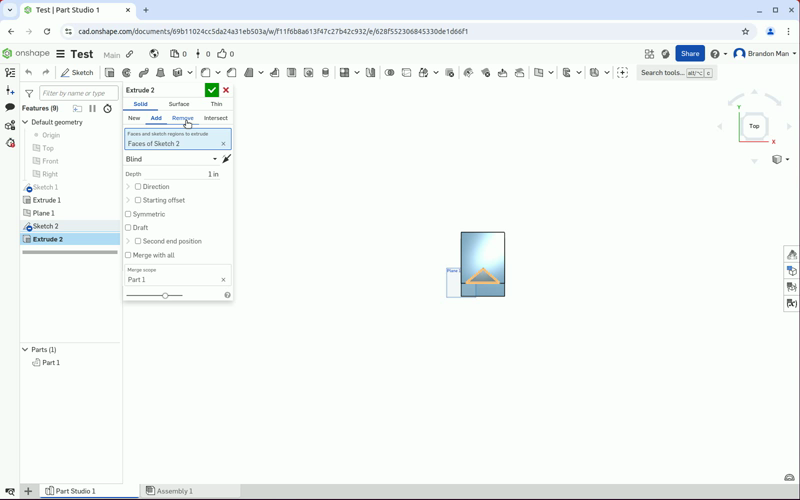
click(186, 120)
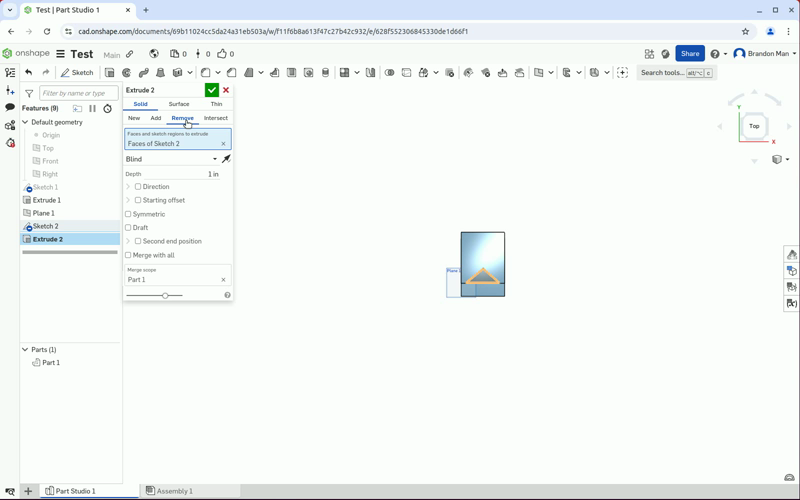
key(tab, 4)
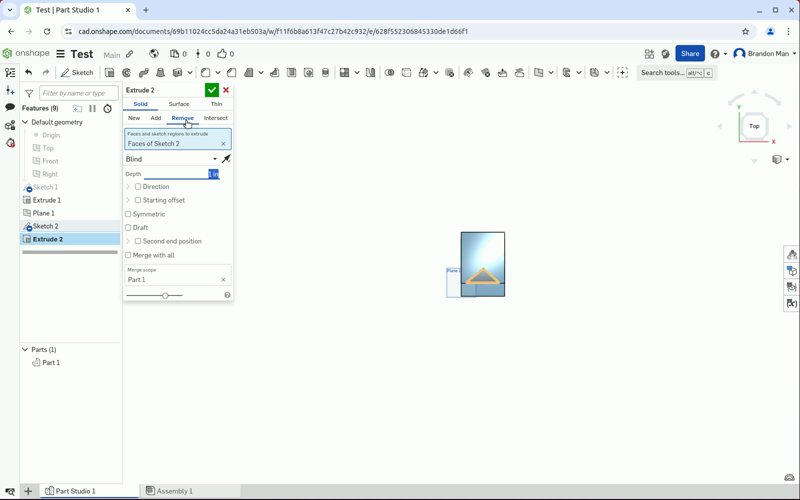
text(10.11)
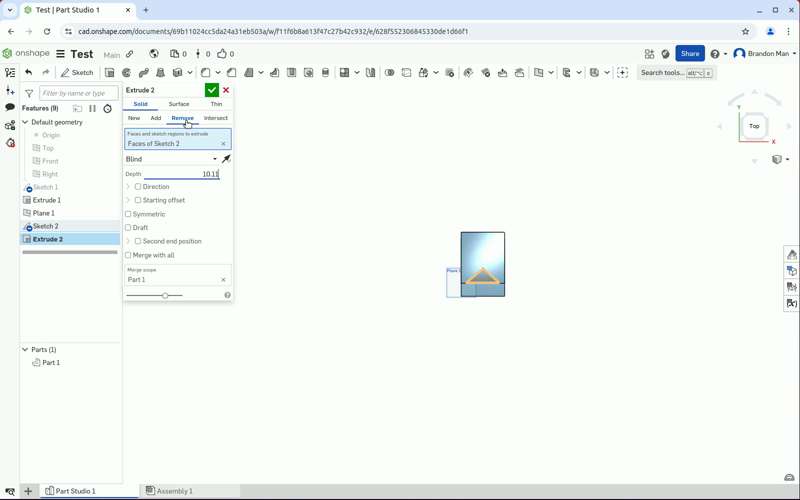
key(tab, 6)
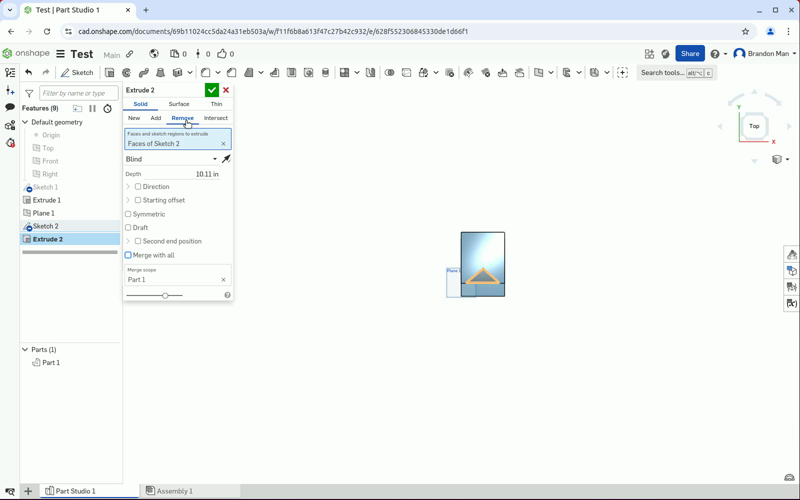
key(space)
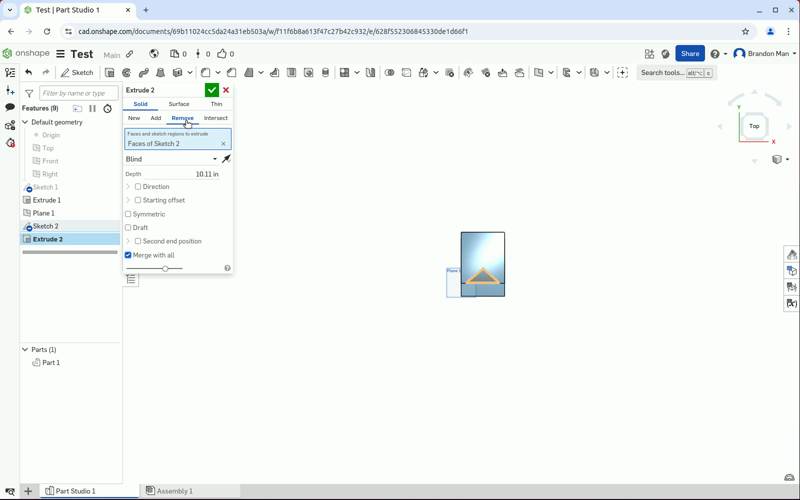
key(enter)
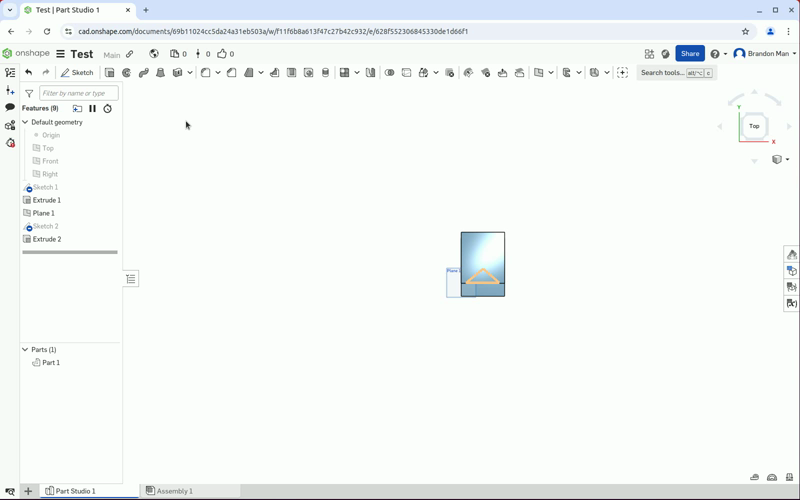
key(shift+h)
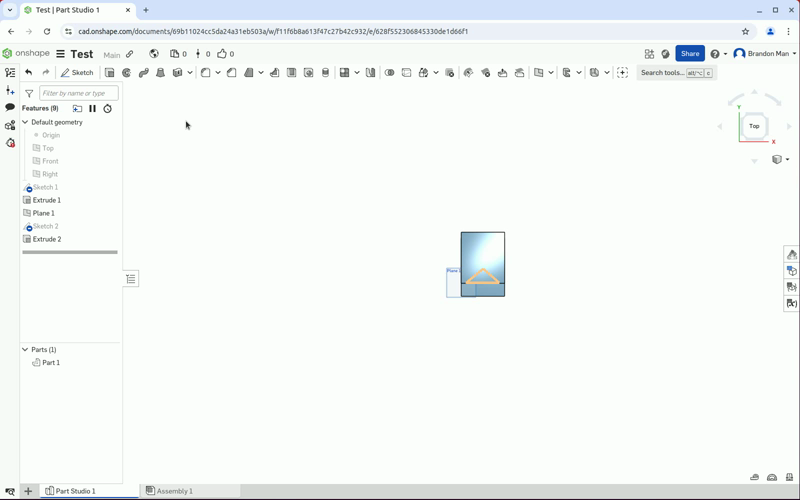
key(shift+h)
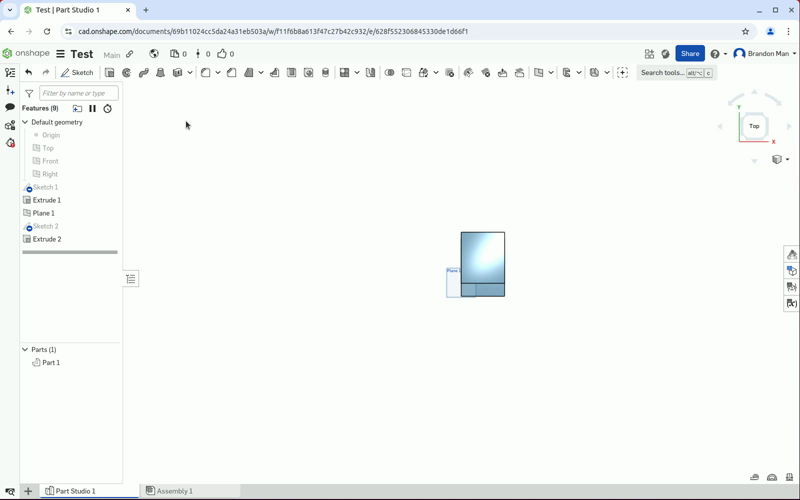
mouse_move(73, 189)
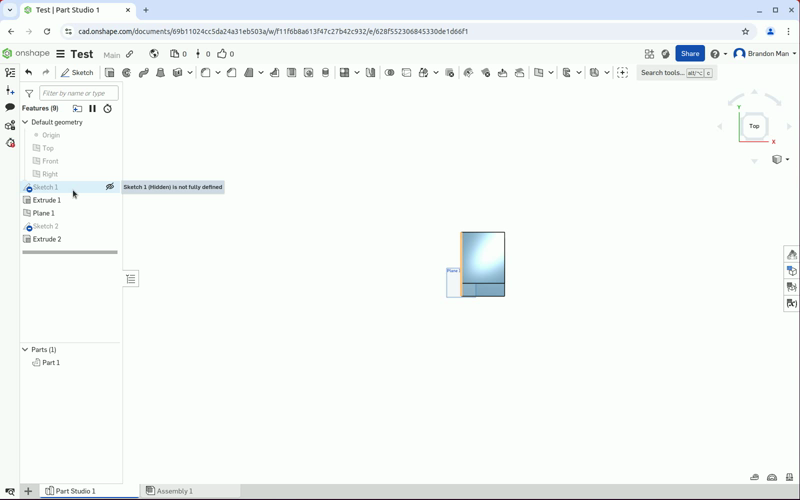
click(73, 189)
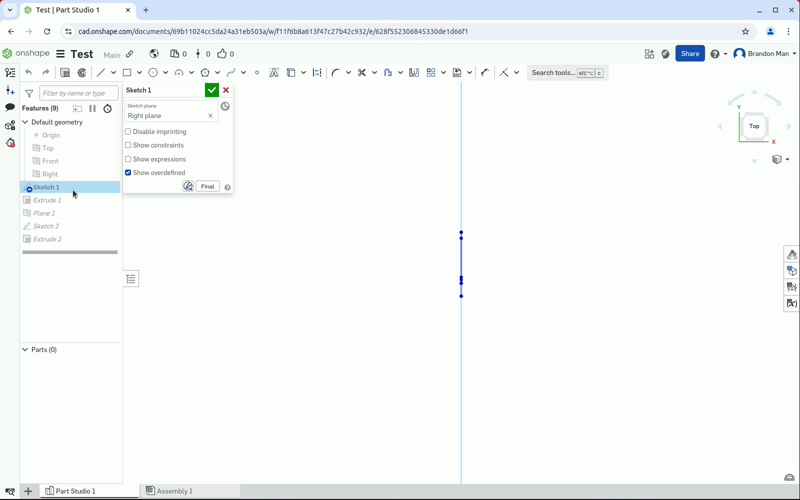
mouse_move(229, 92)
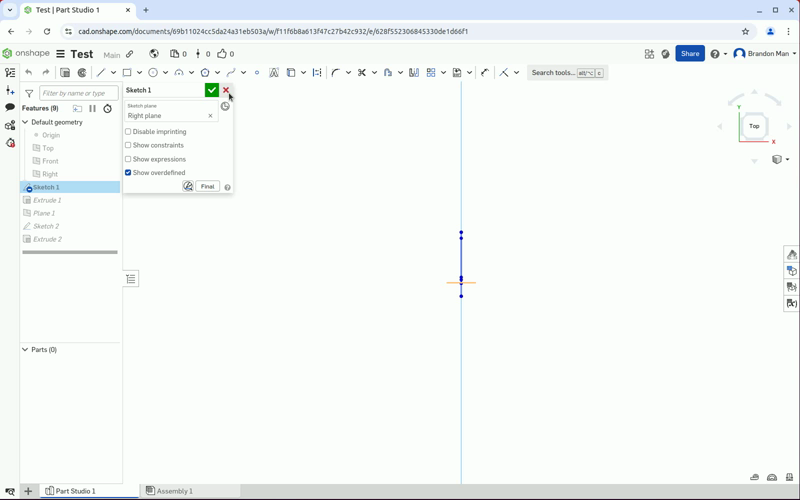
click(229, 92)
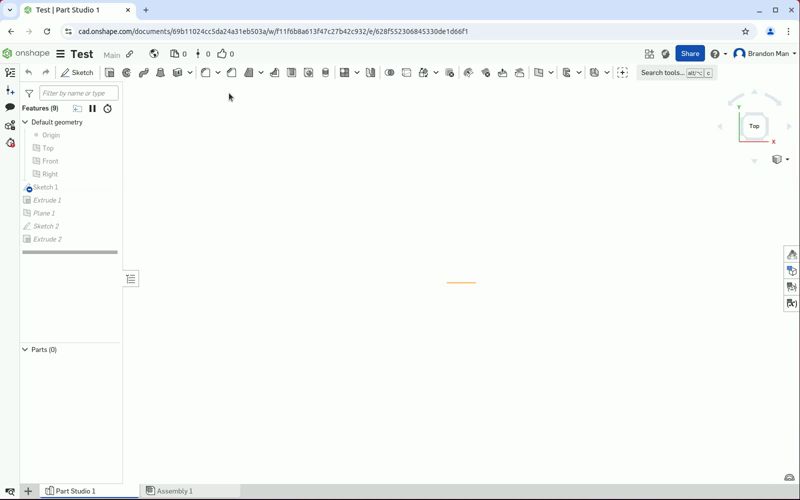
key(shift+s)
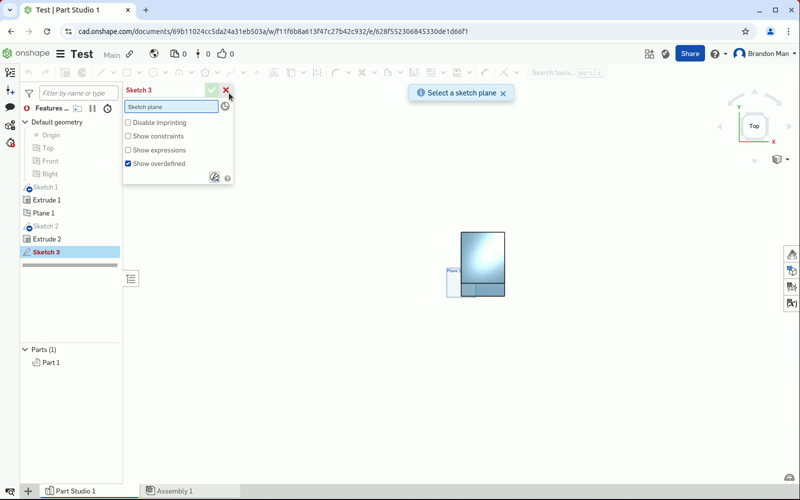
mouse_move(73, 215)
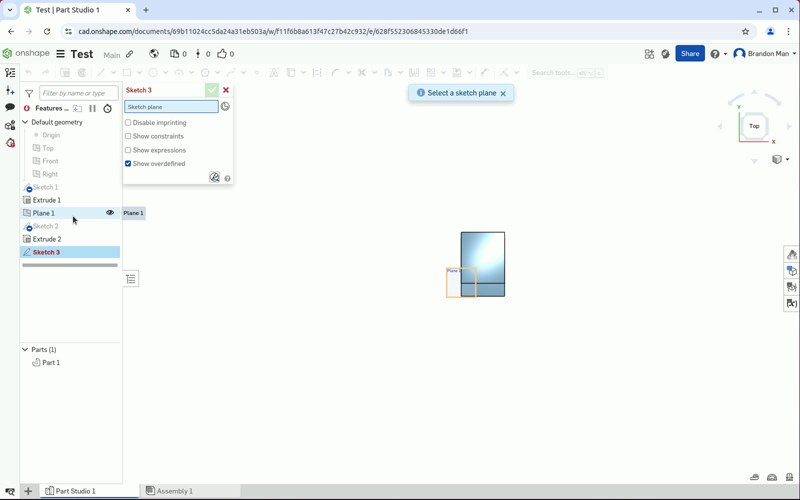
click(73, 215)
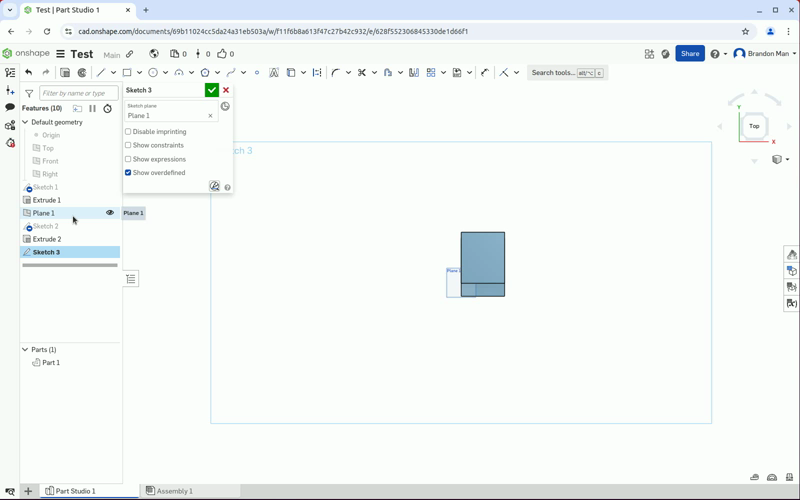
mouse_move(73, 352)
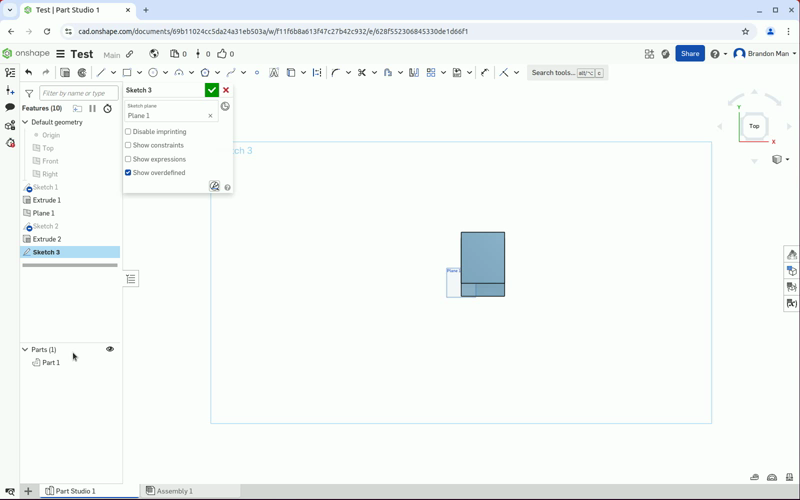
key(y)
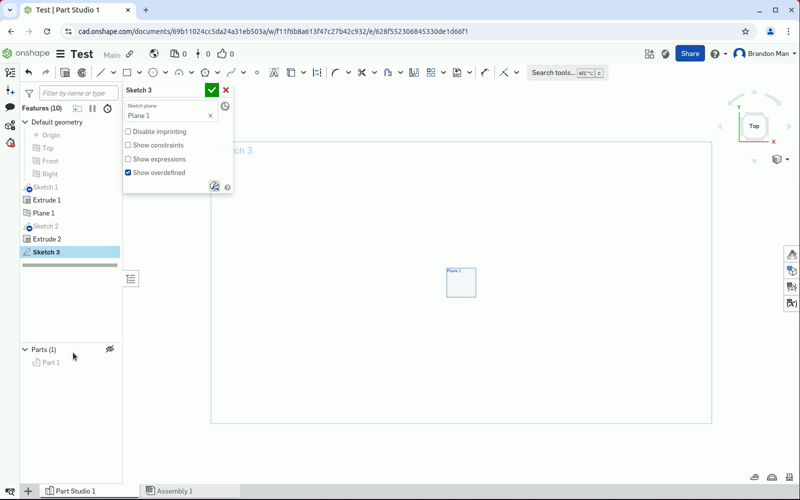
key(l)
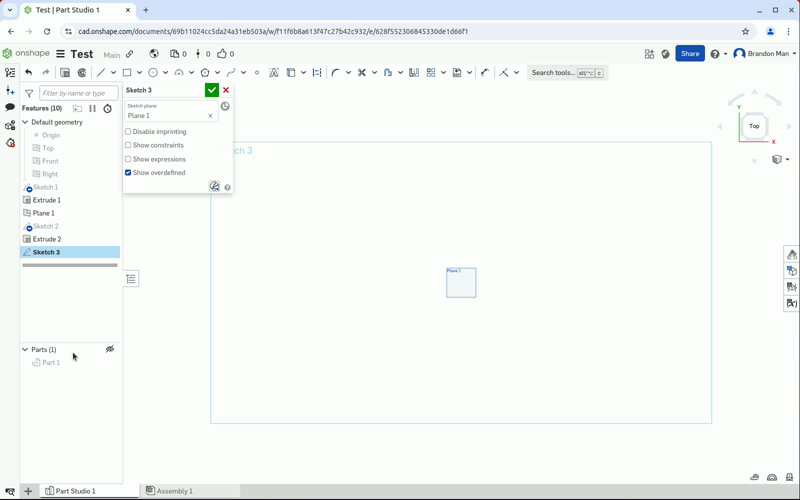
key_down(shift)
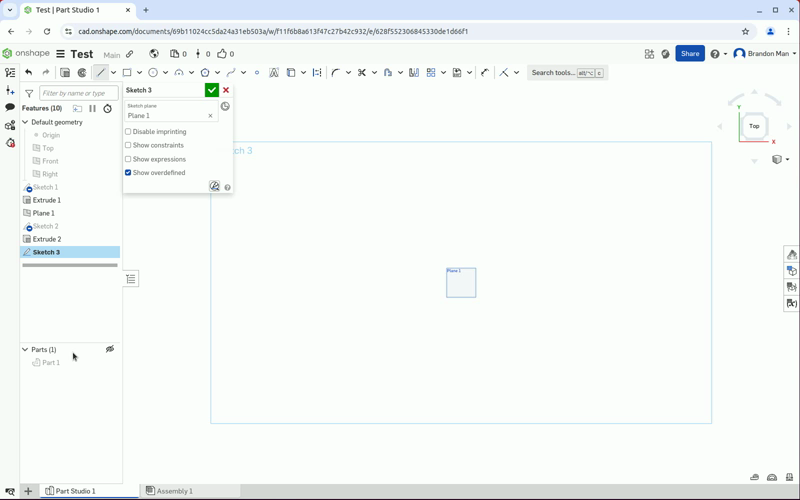
mouse_move(460, 232)
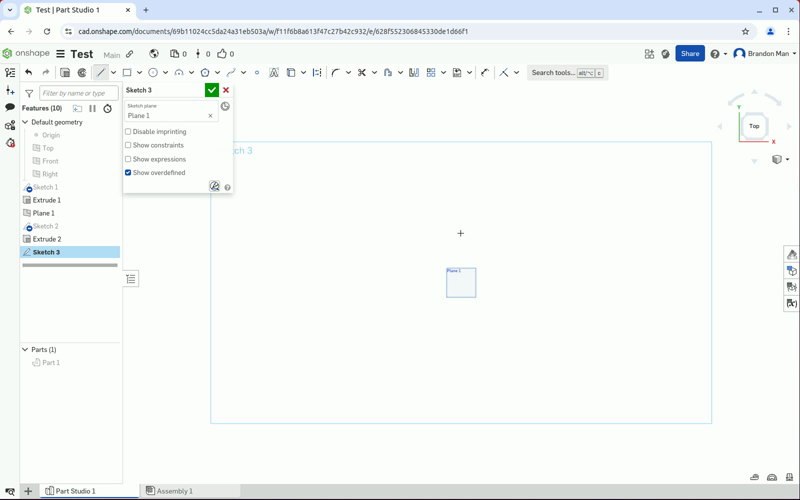
click(460, 232)
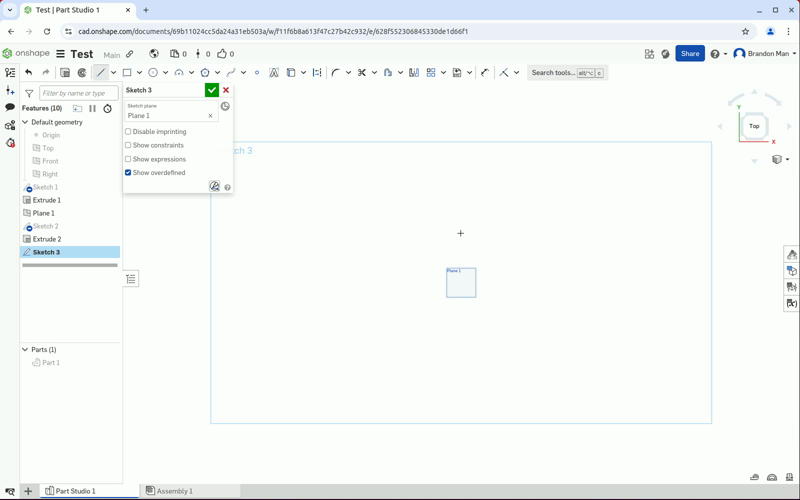
key_up(shift)
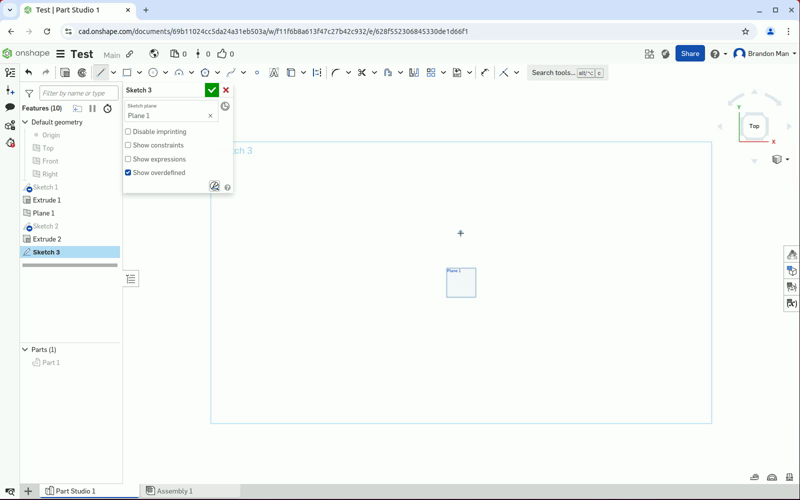
key_down(shift)
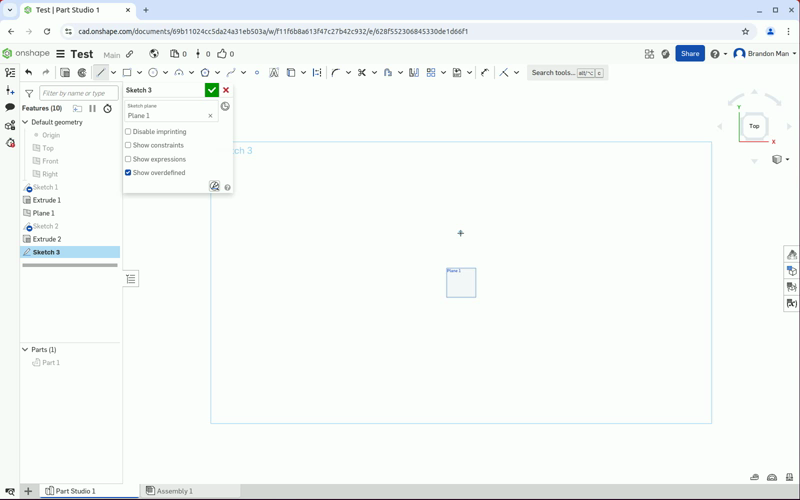
mouse_move(490, 232)
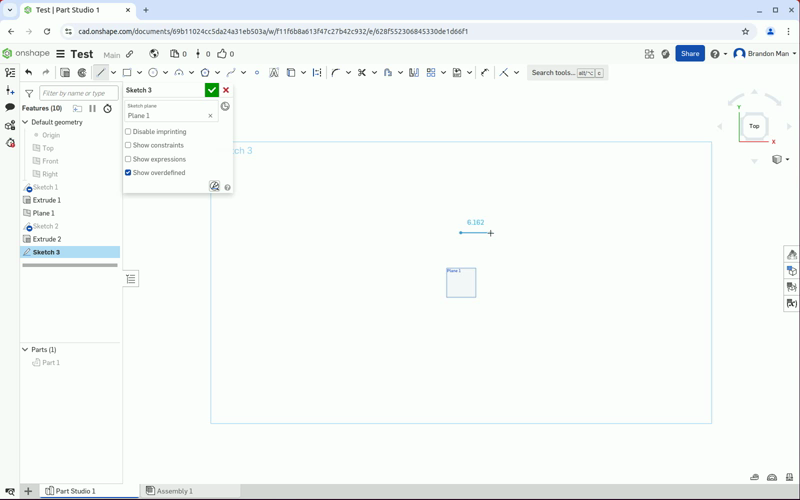
mouse_move(504, 232)
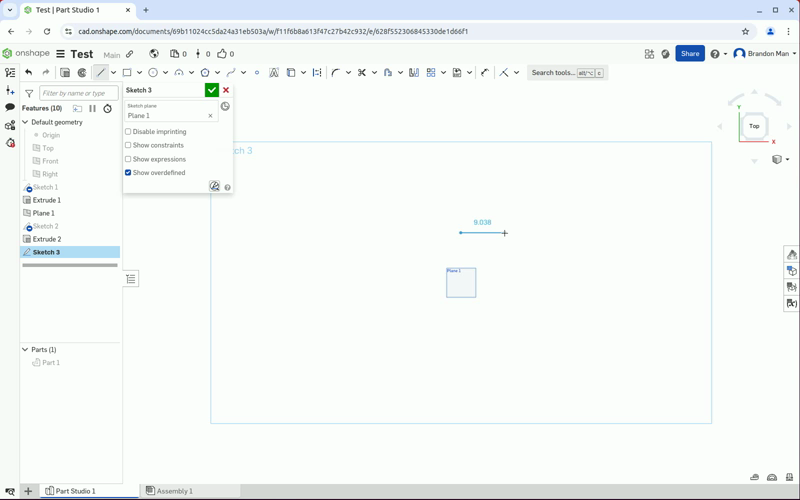
click(504, 232)
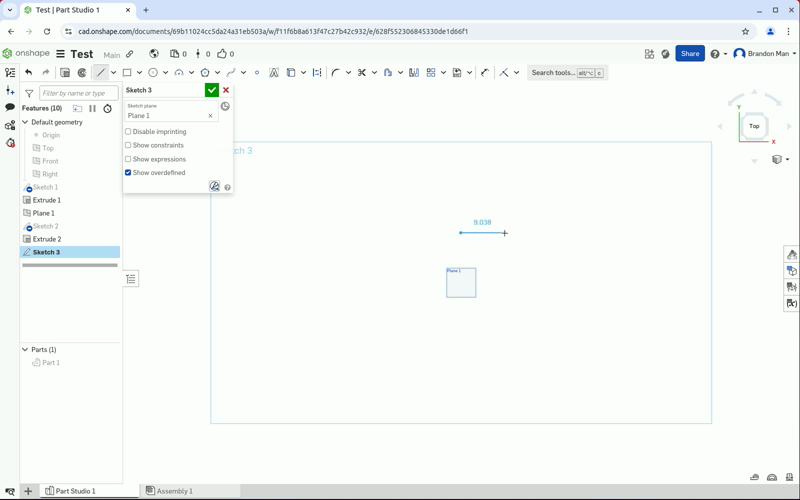
key_up(shift)
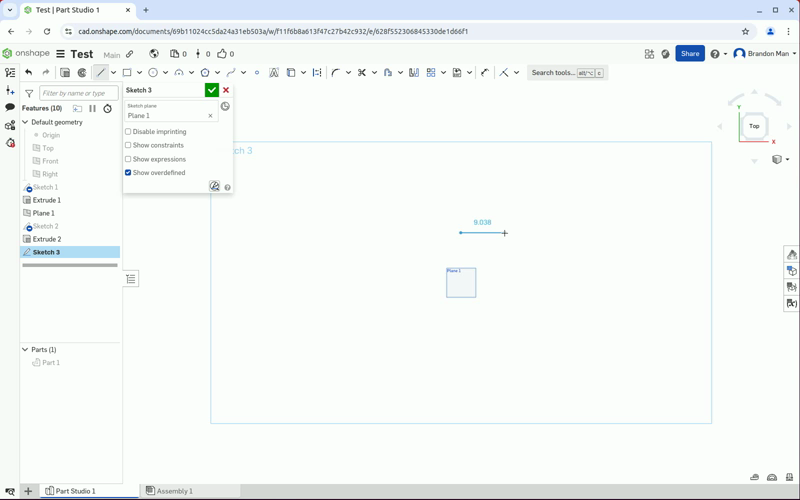
key_down(shift)
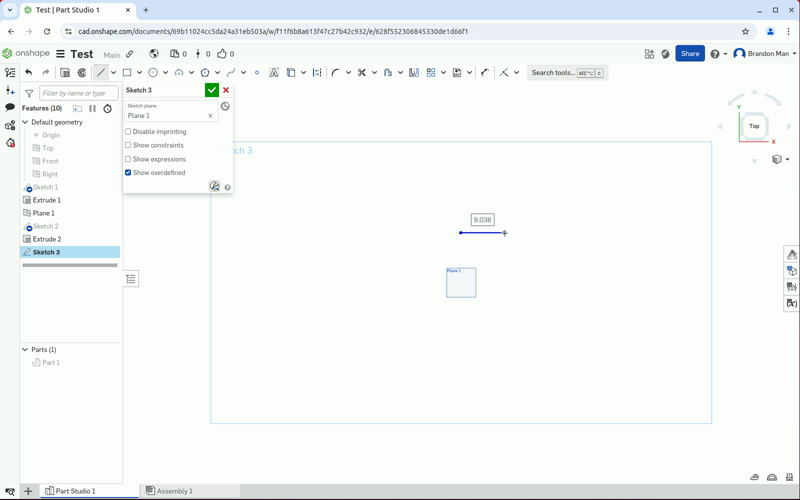
mouse_move(534, 232)
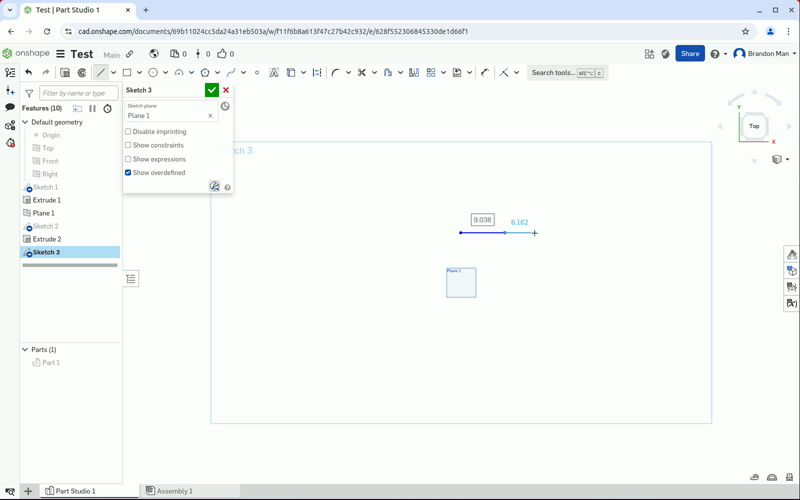
mouse_move(536, 232)
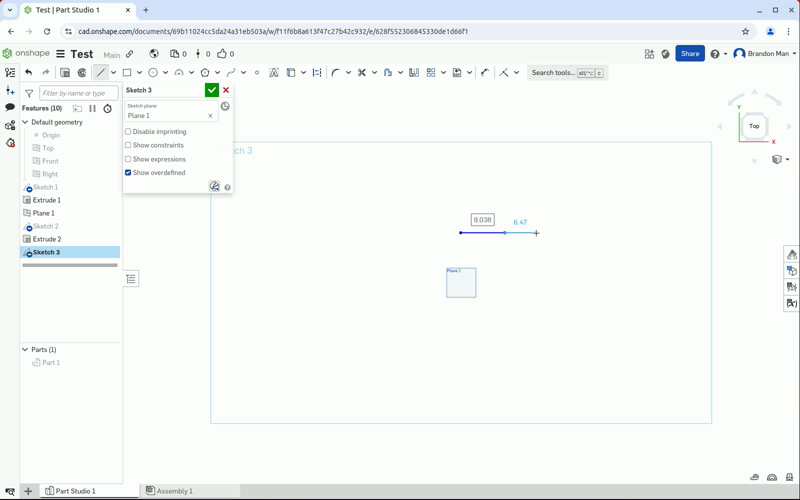
click(536, 232)
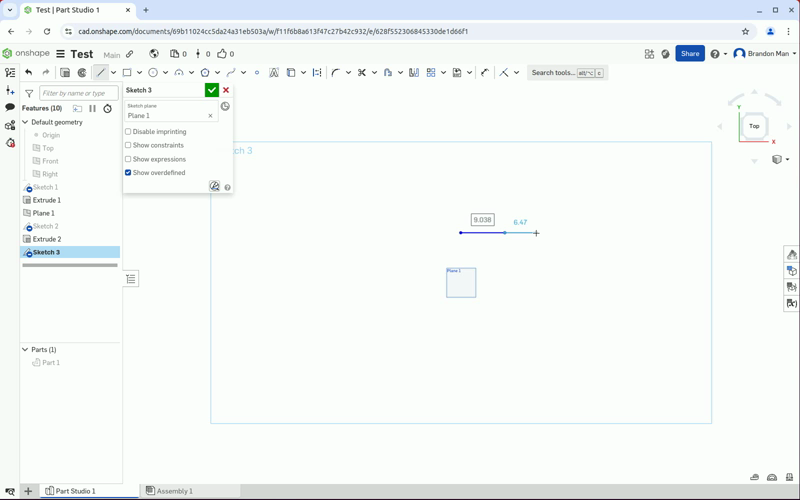
key_up(shift)
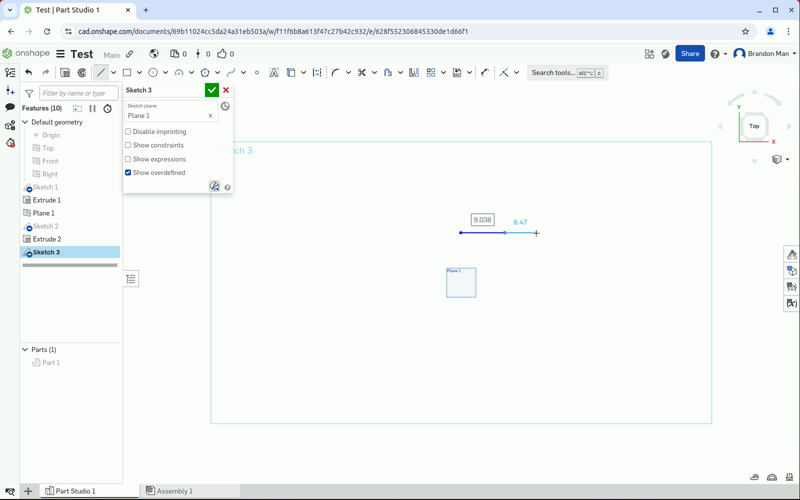
key_down(shift)
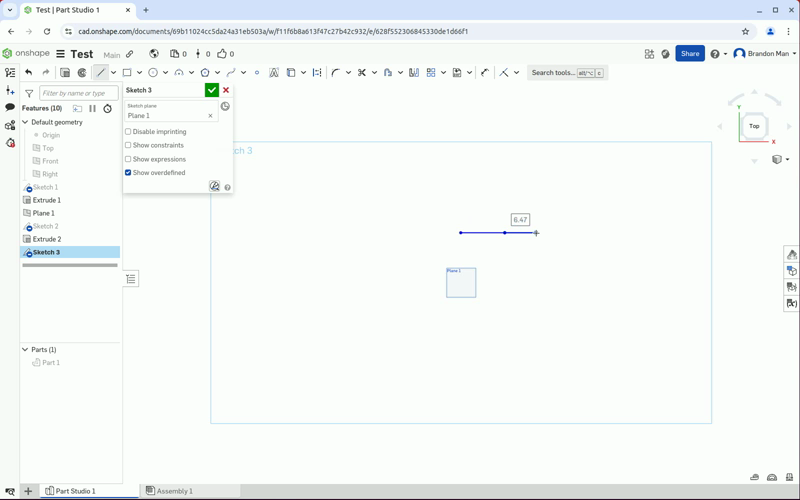
mouse_move(566, 232)
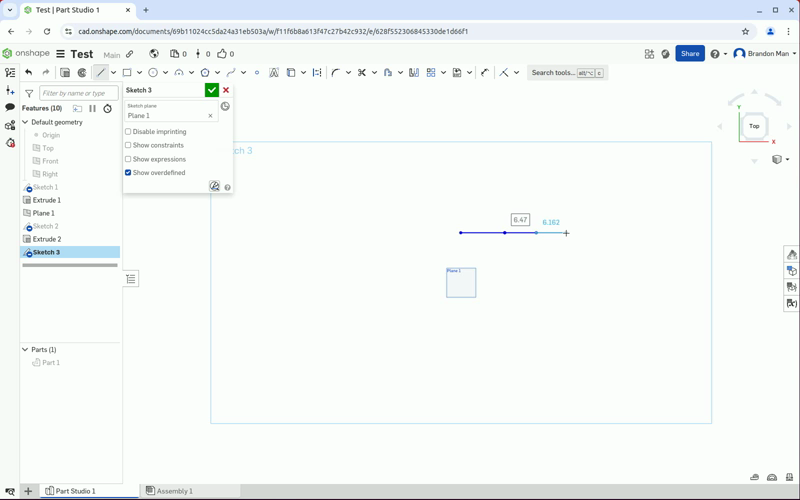
mouse_move(548, 232)
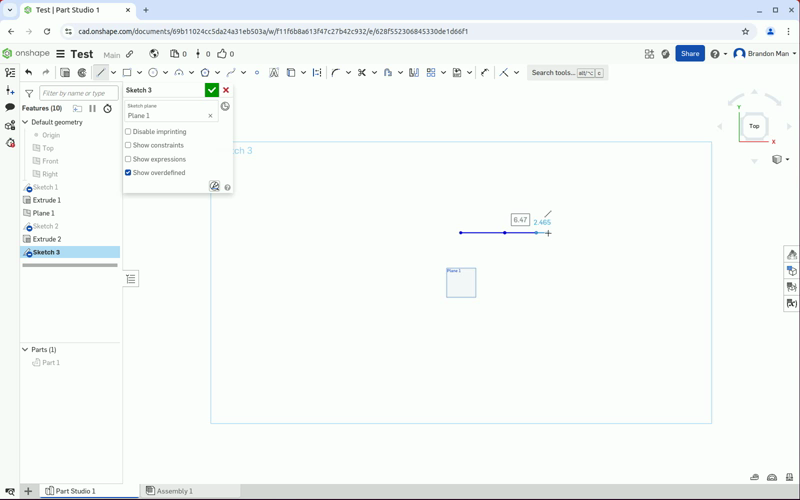
click(548, 232)
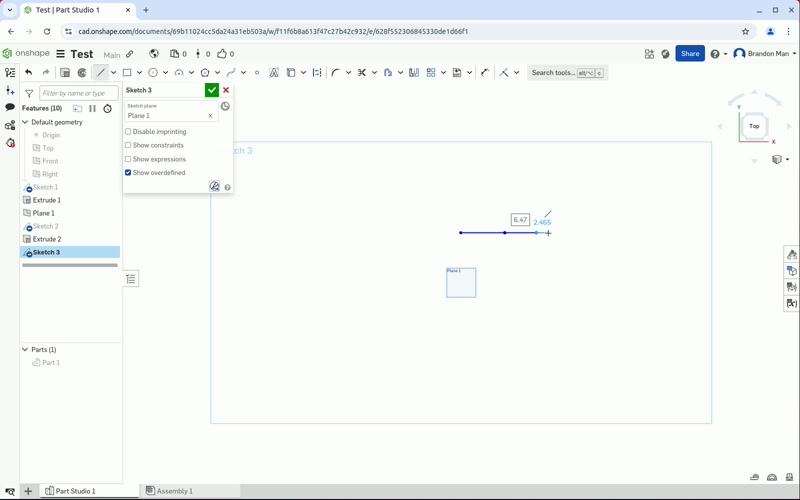
key_up(shift)
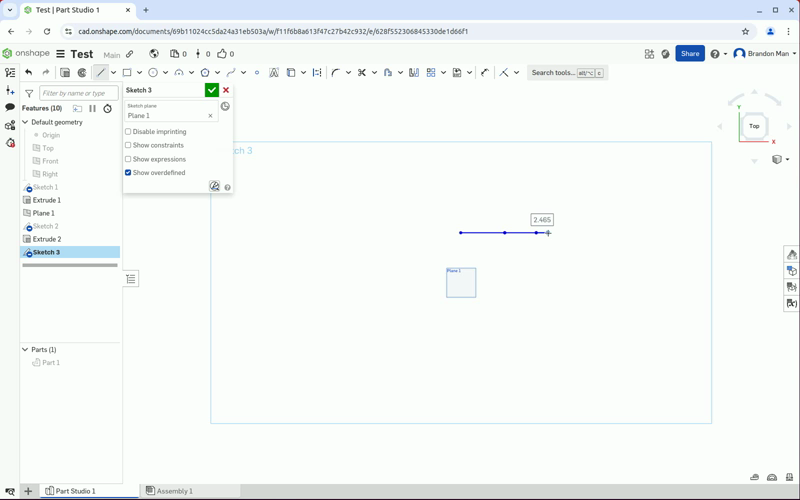
key(esc)
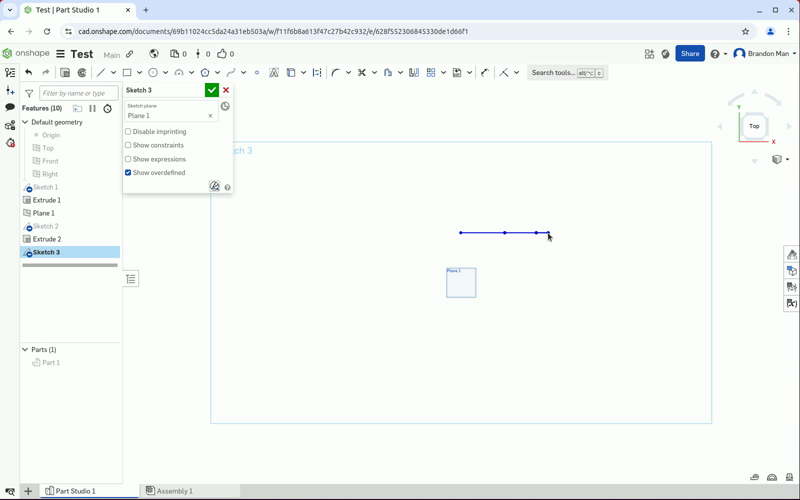
key(a)
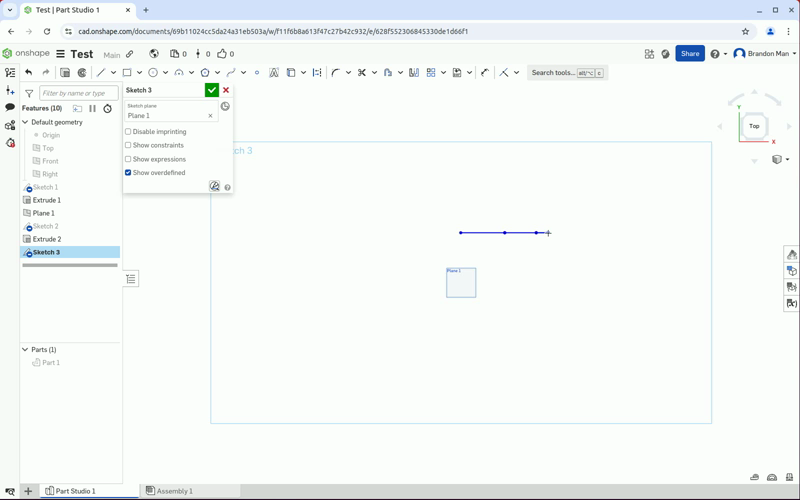
mouse_move(548, 232)
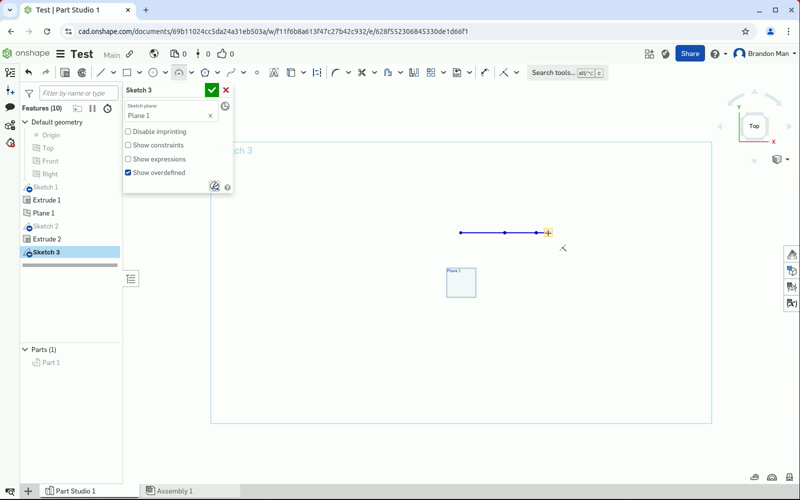
click(548, 232)
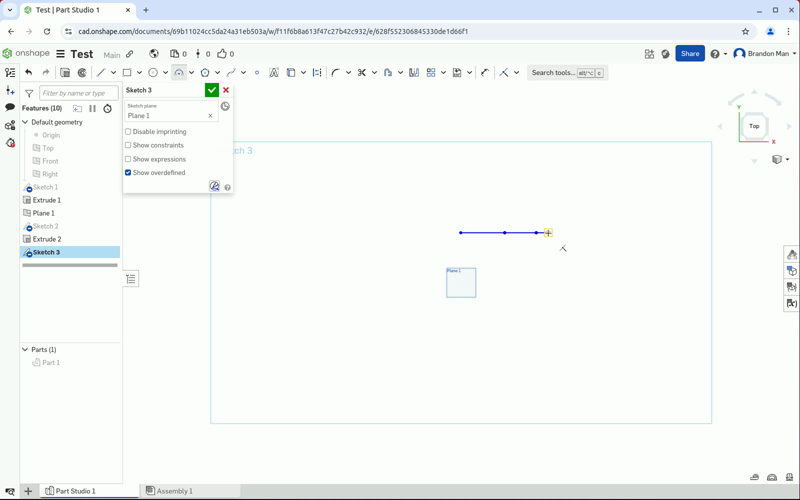
key_down(shift)
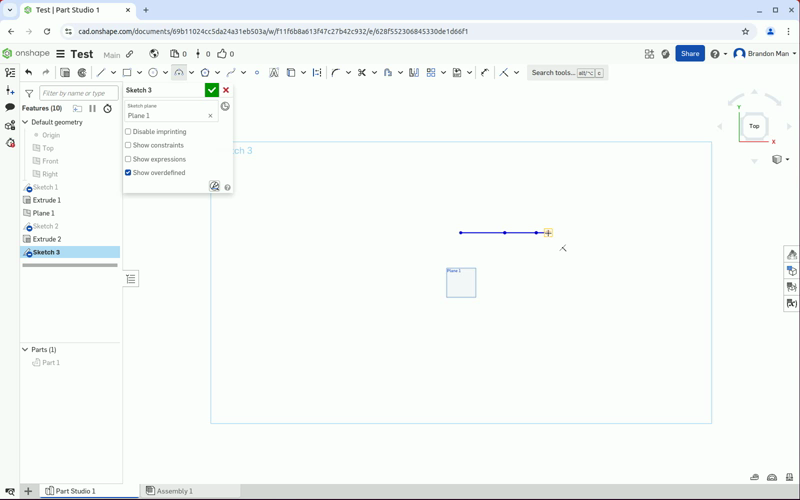
mouse_move(536, 223)
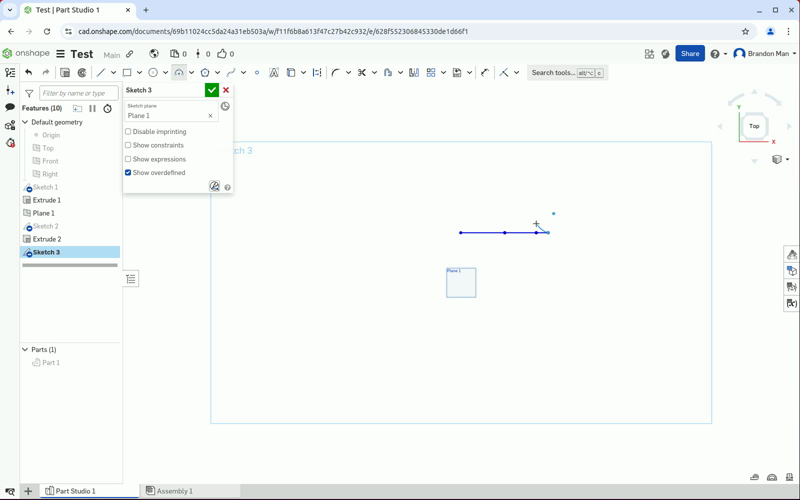
click(536, 223)
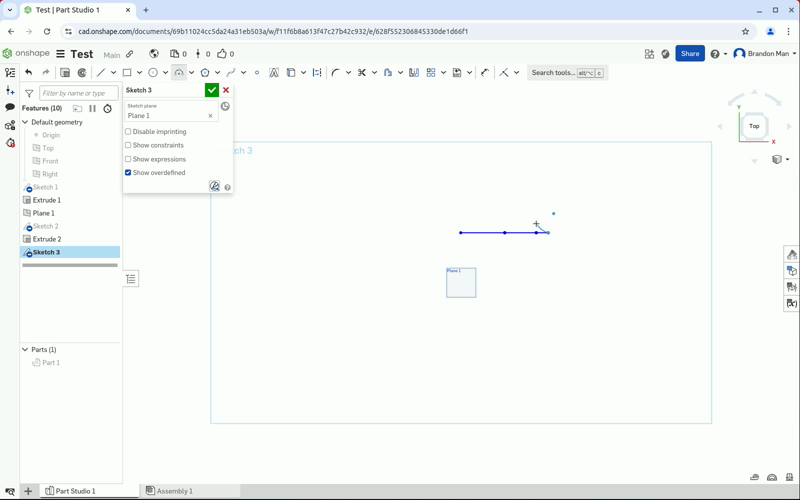
mouse_move(546, 221)
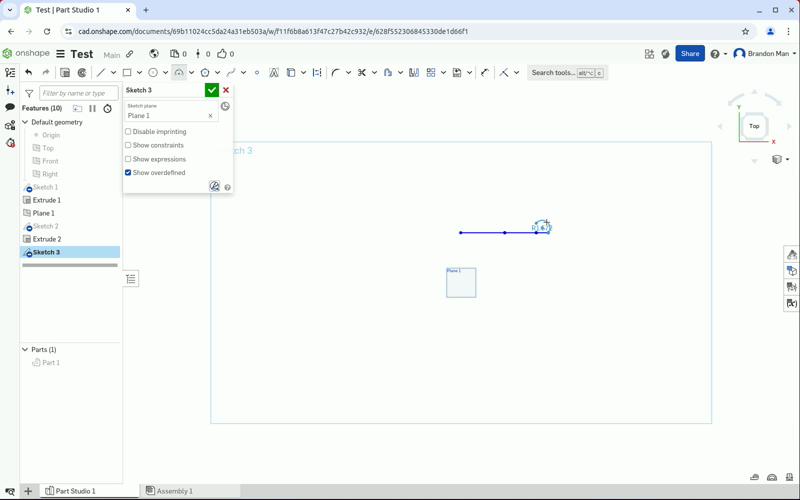
click(546, 221)
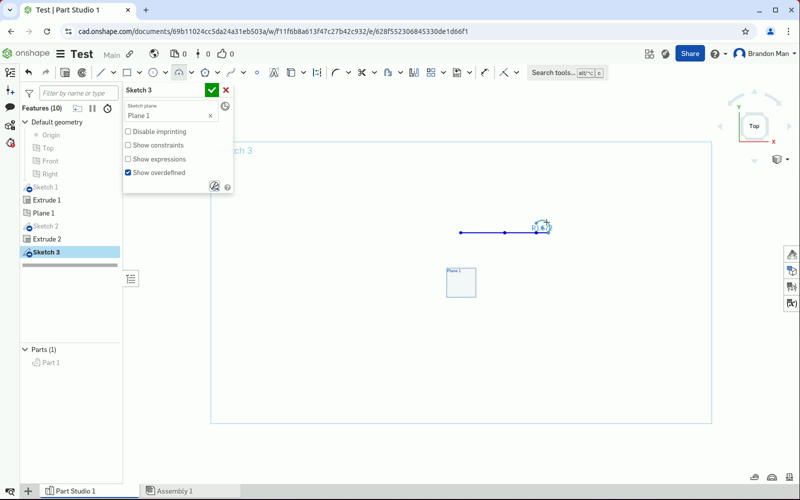
key_up(shift)
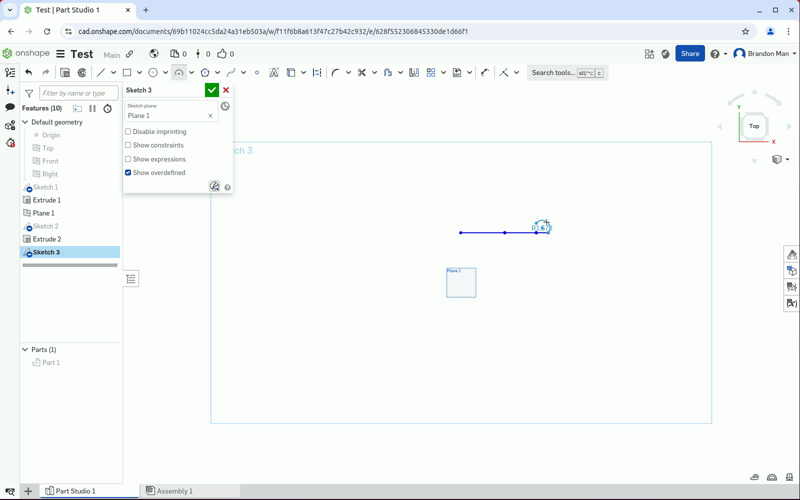
key(esc)
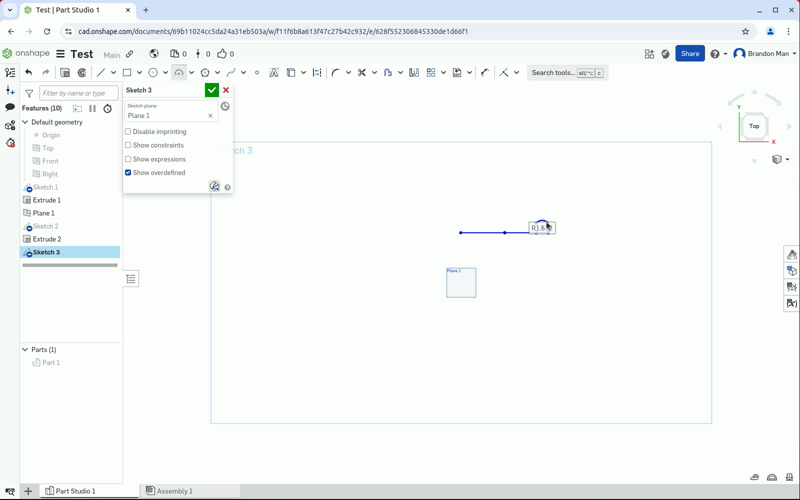
key(l)
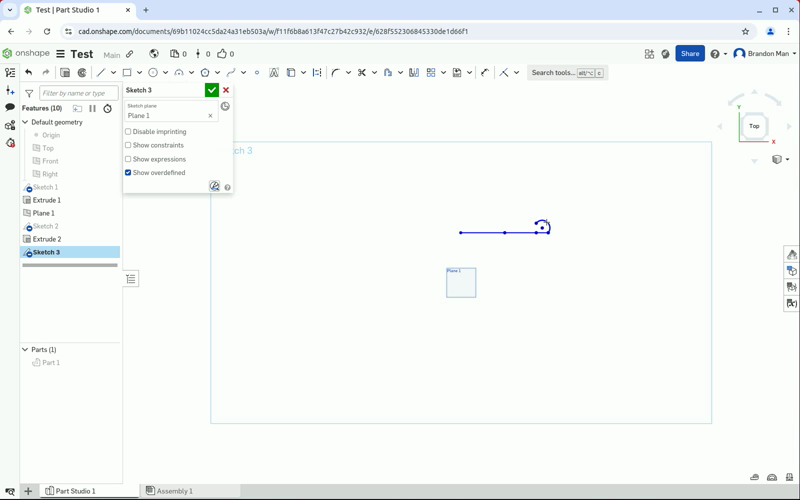
mouse_move(536, 223)
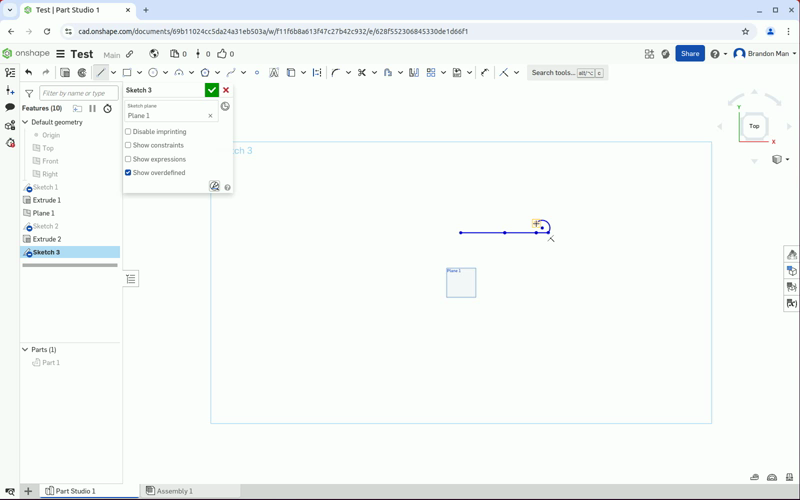
click(536, 223)
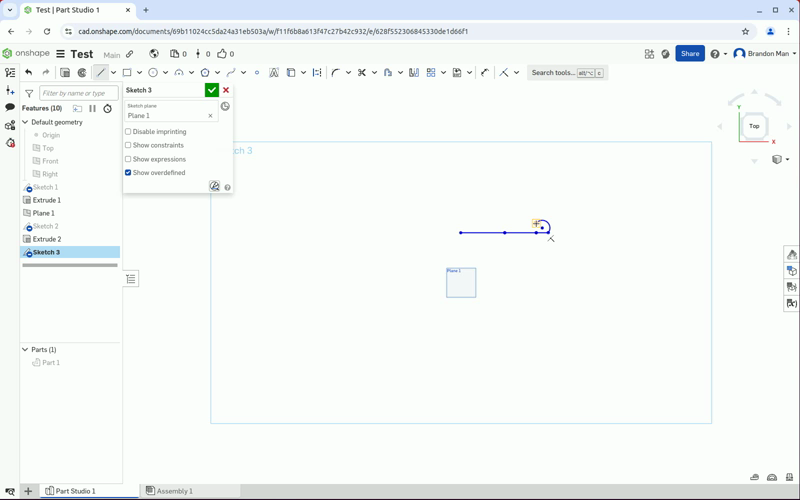
key_down(shift)
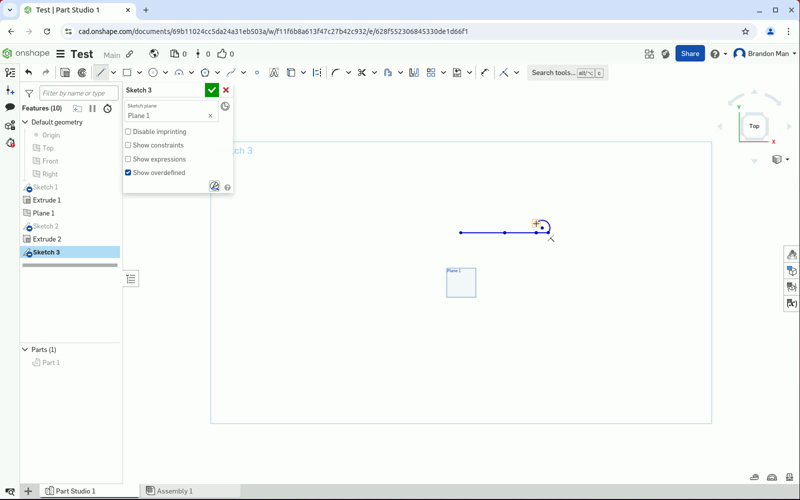
mouse_move(460, 223)
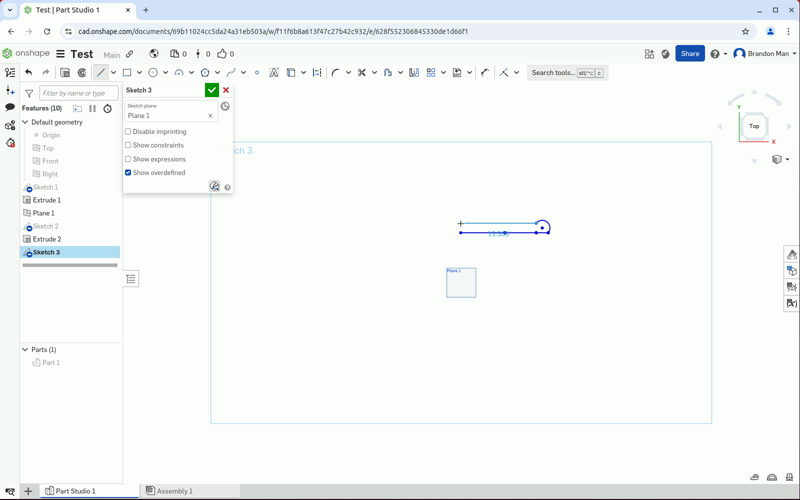
click(460, 223)
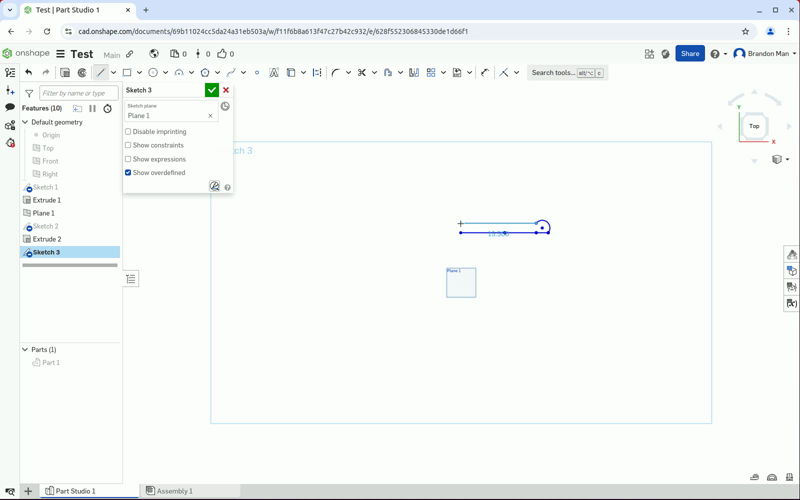
key_up(shift)
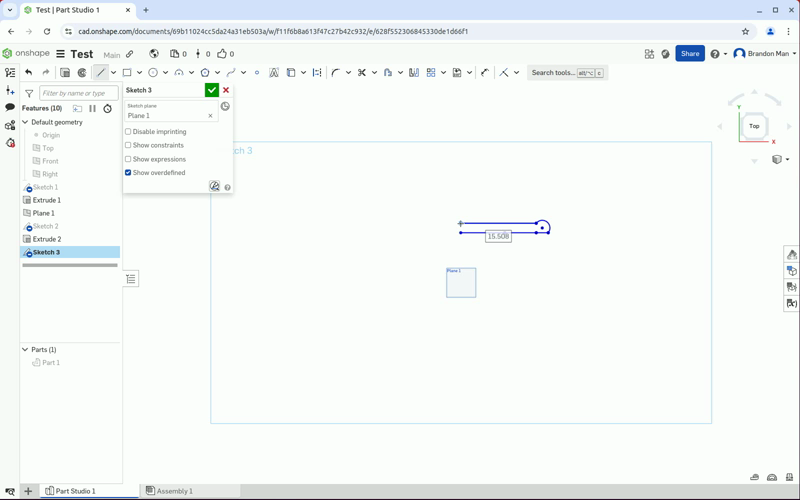
mouse_move(490, 223)
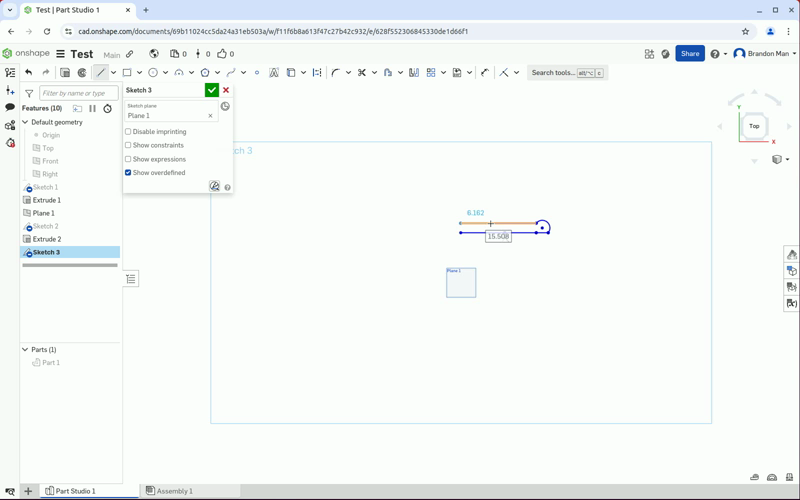
key_down(shift)
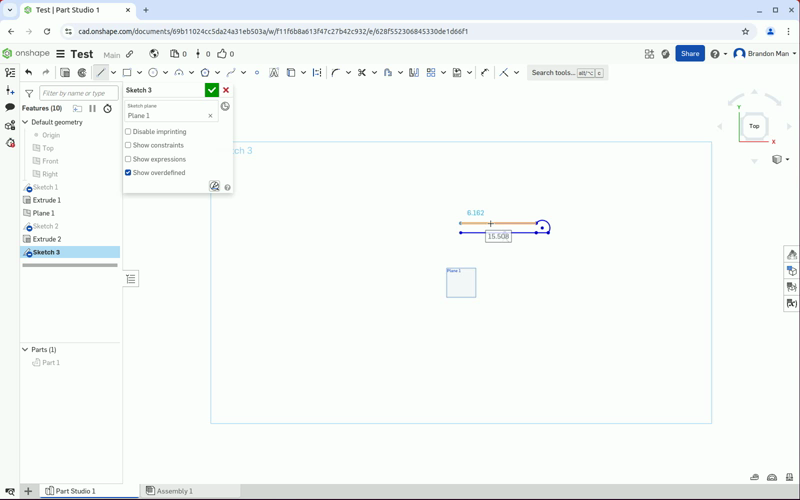
mouse_move(460, 232)
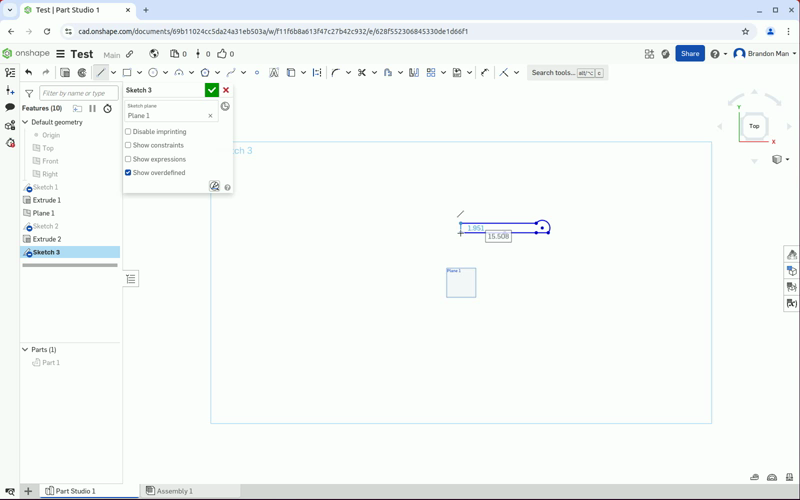
key_up(shift)
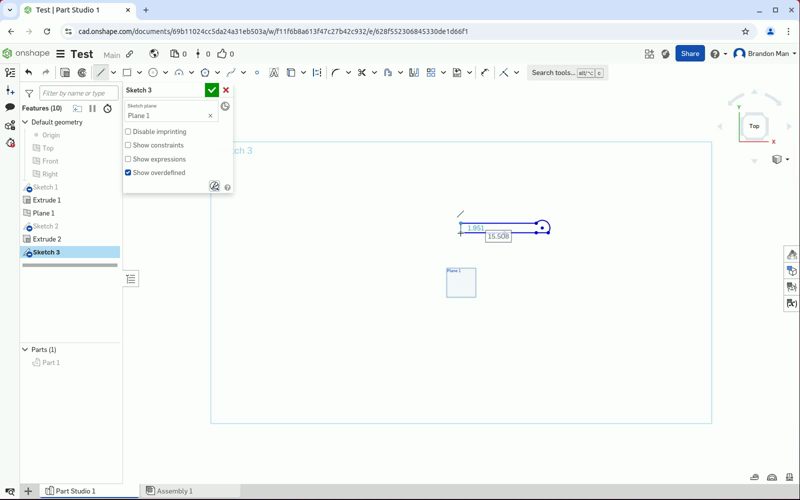
click(460, 232)
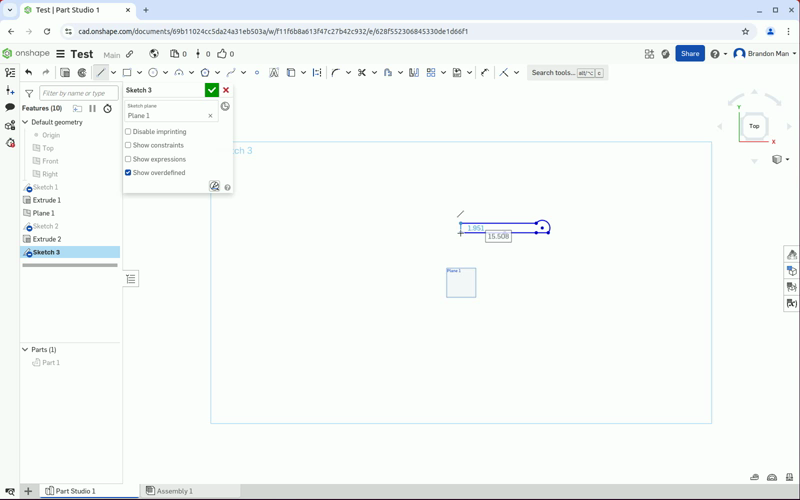
key(esc)
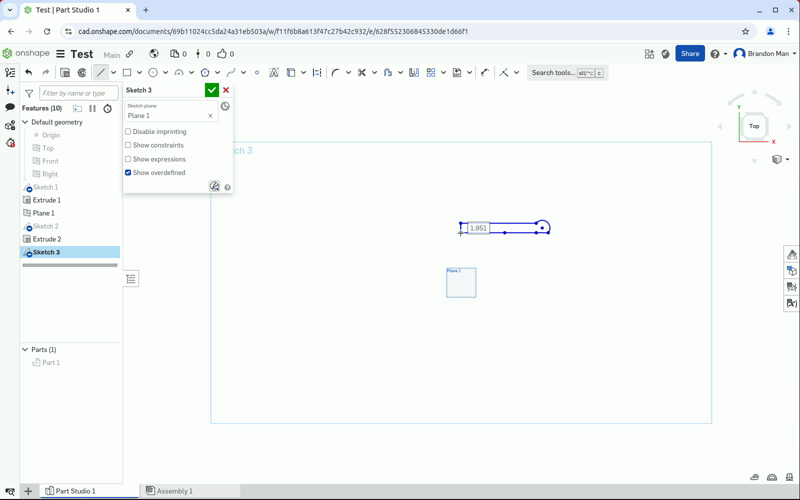
key(c)
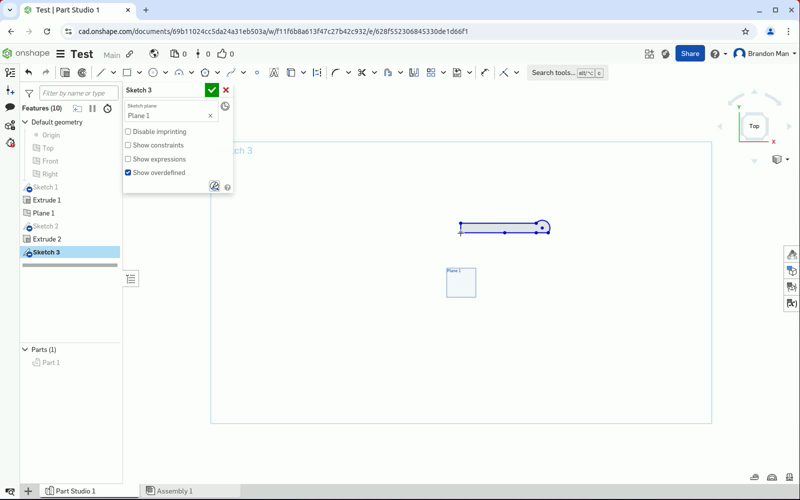
key_down(shift)
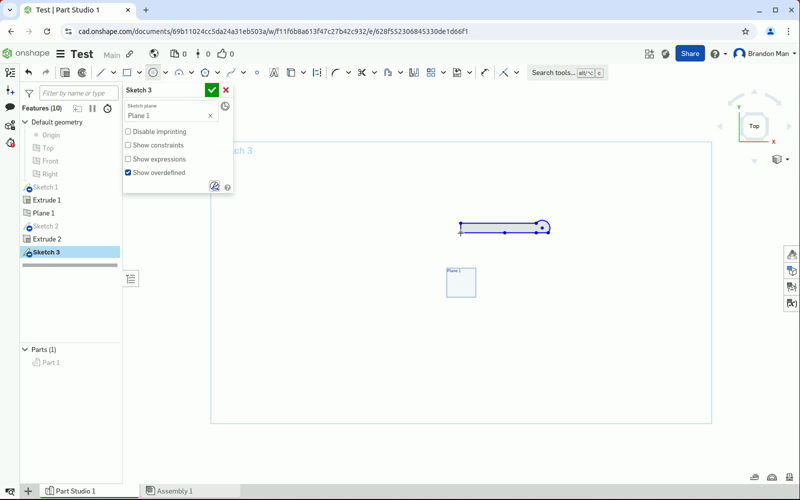
mouse_move(542, 227)
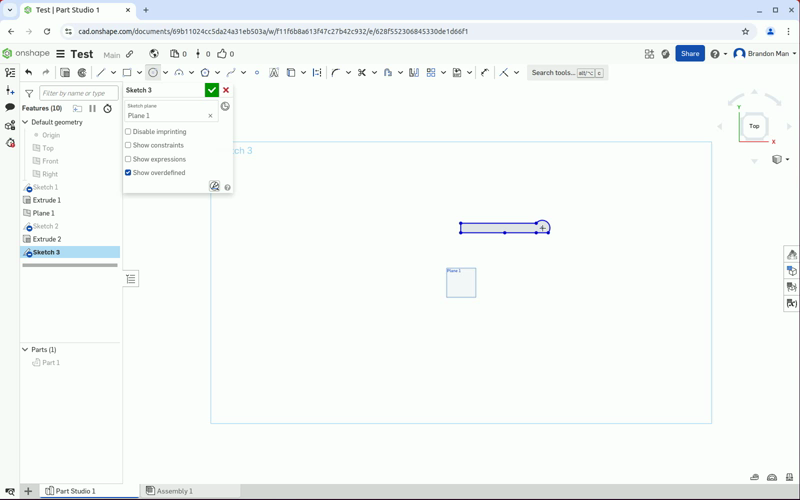
scroll(6)
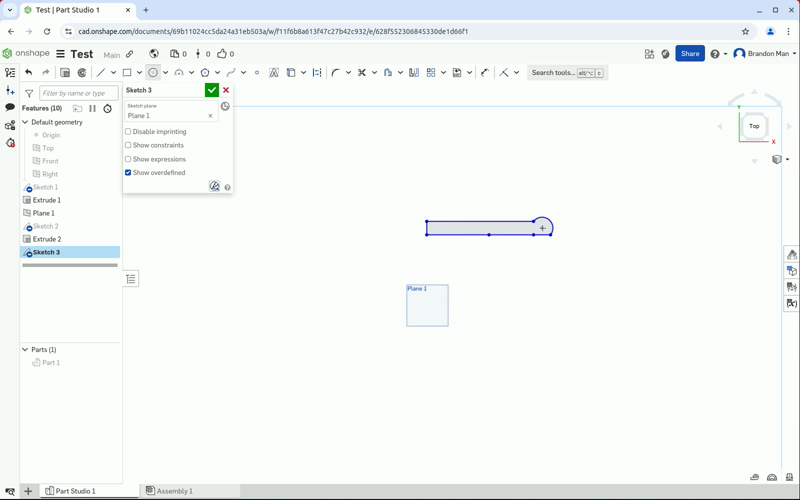
scroll(6)
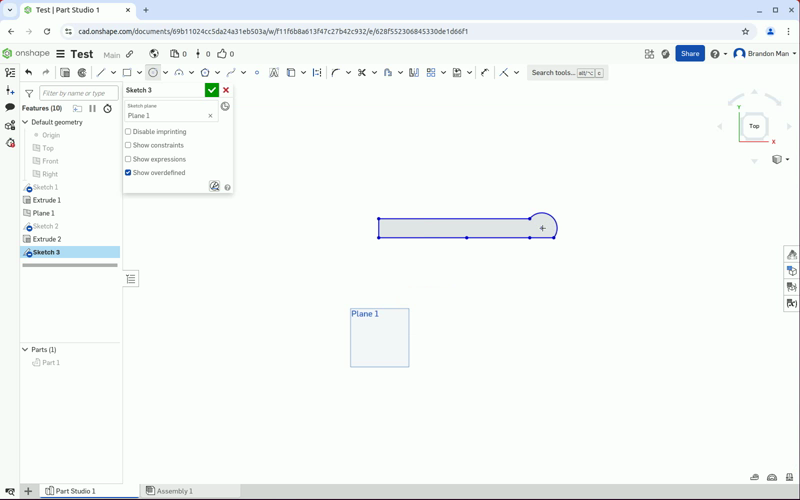
scroll(6)
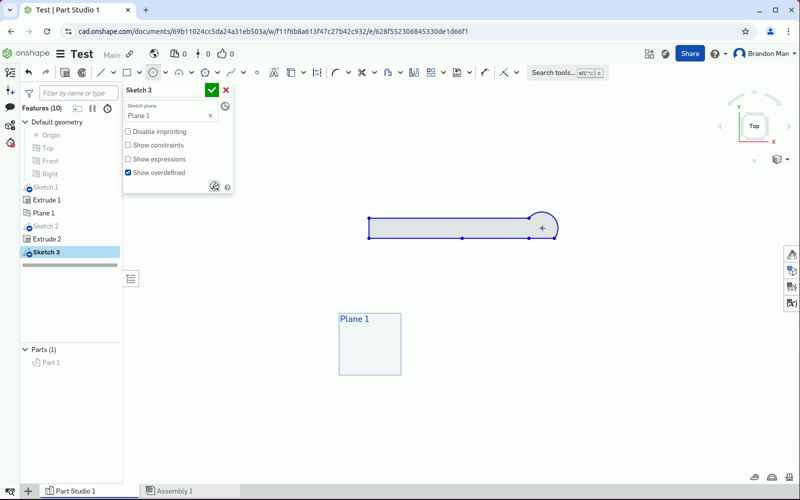
scroll(6)
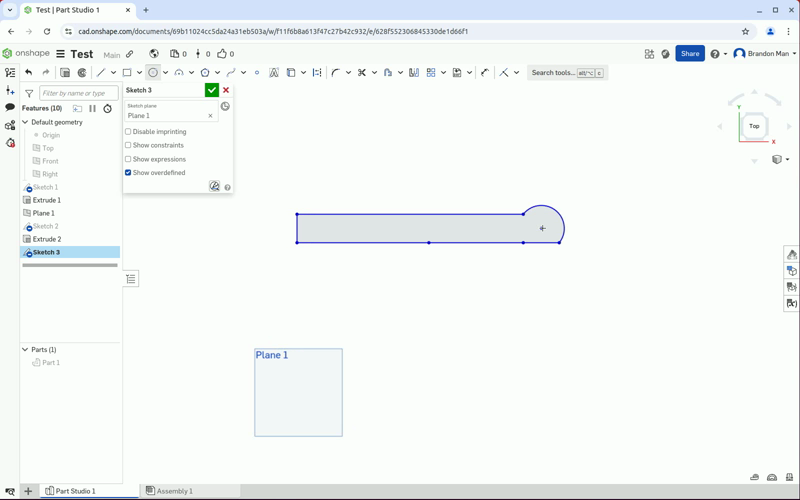
scroll(6)
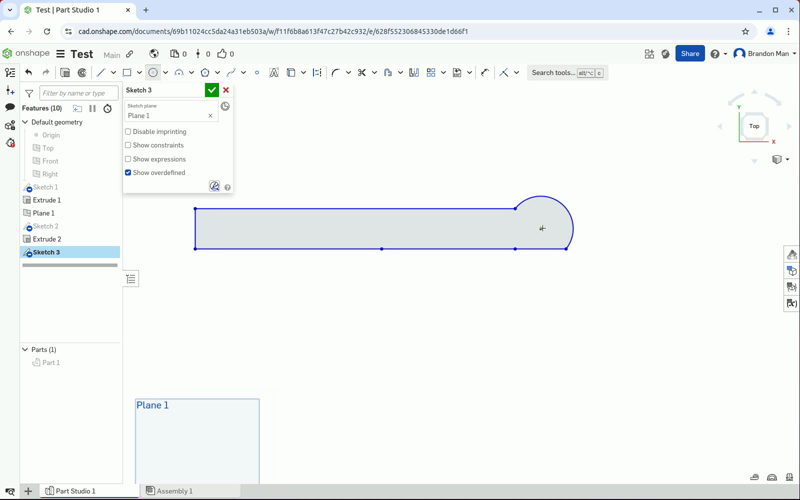
scroll(6)
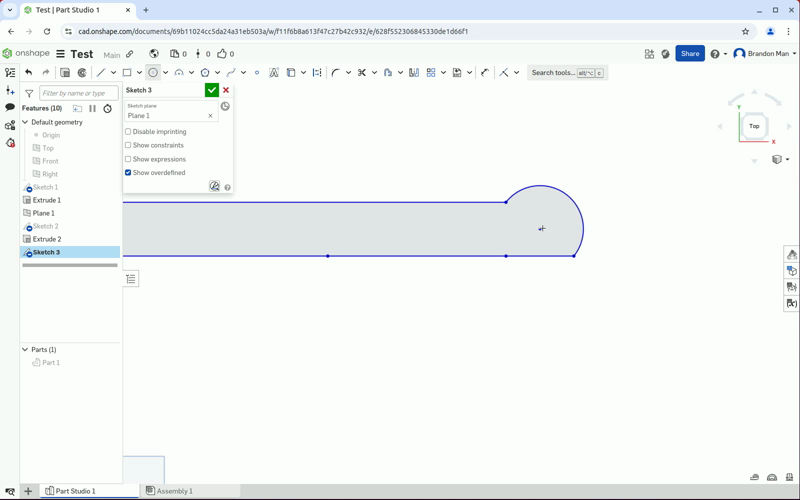
scroll(6)
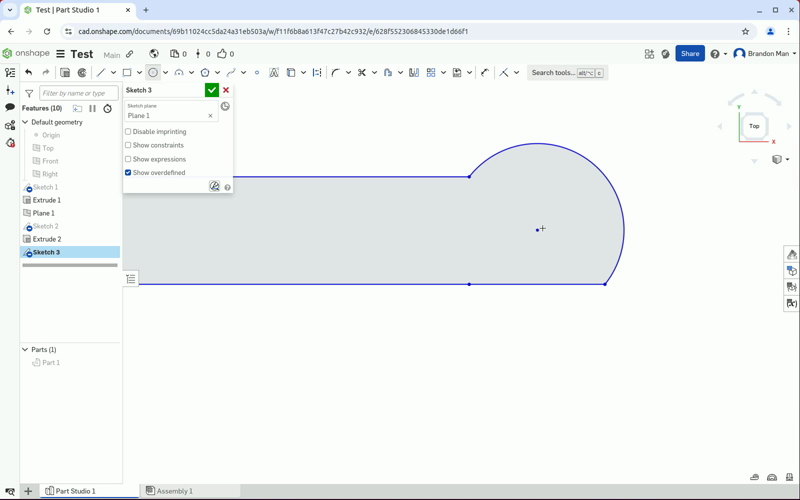
click(542, 227)
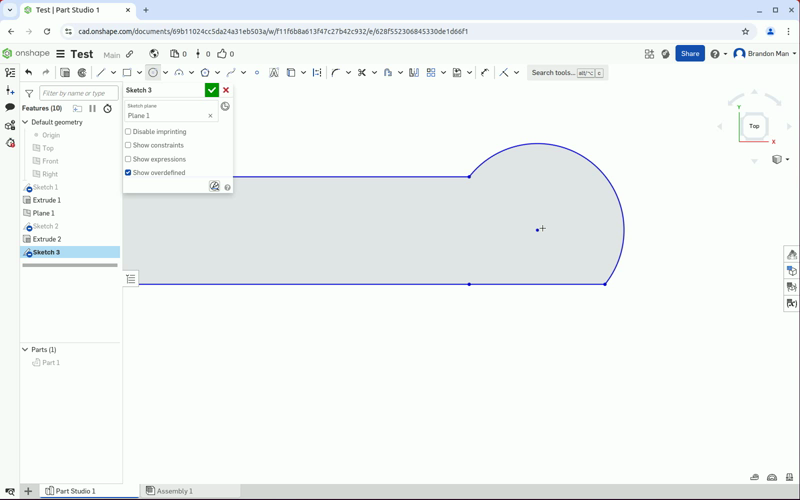
scroll(-6)
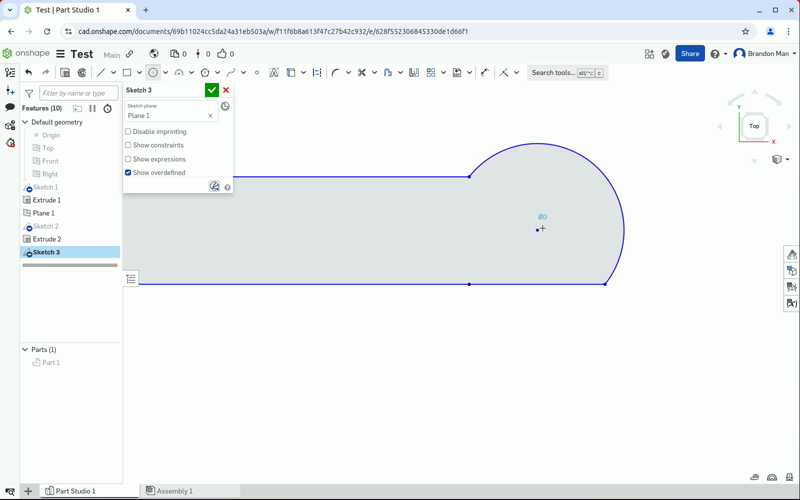
scroll(-6)
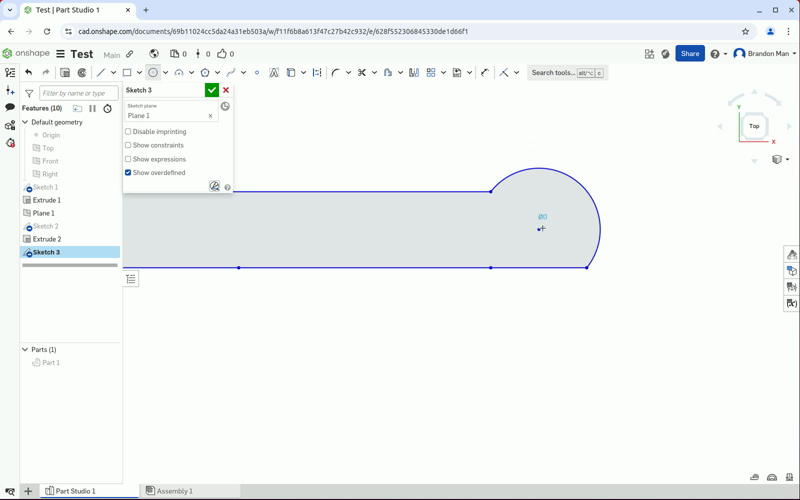
scroll(-6)
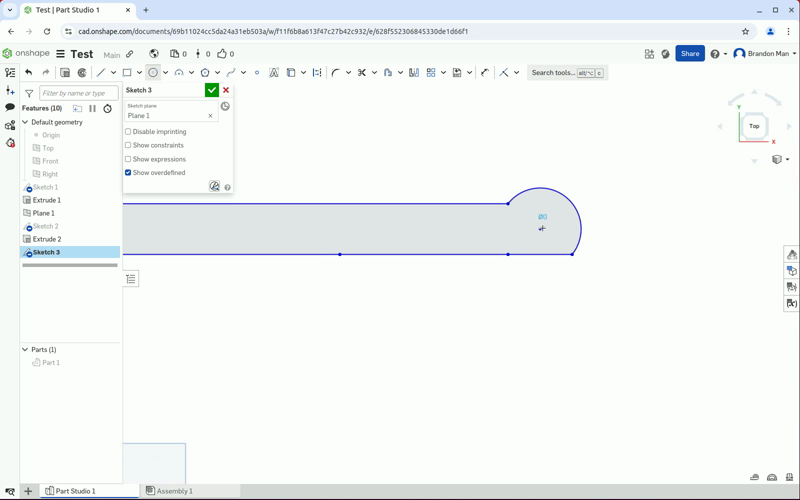
scroll(-6)
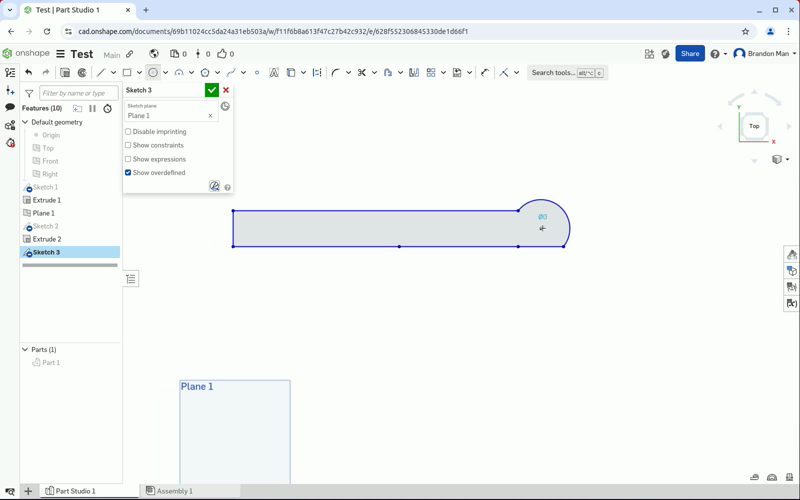
scroll(-6)
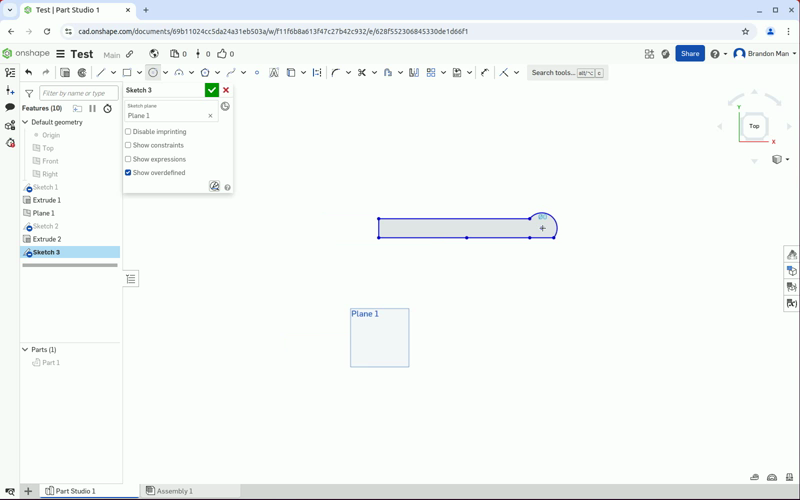
scroll(-6)
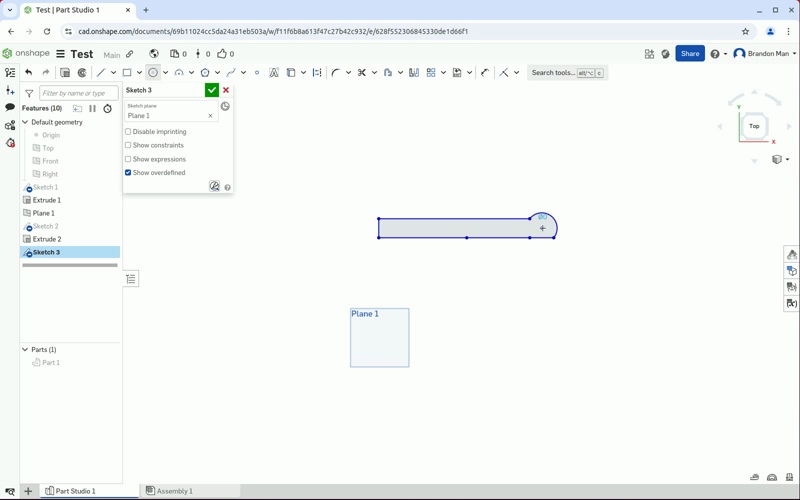
scroll(-6)
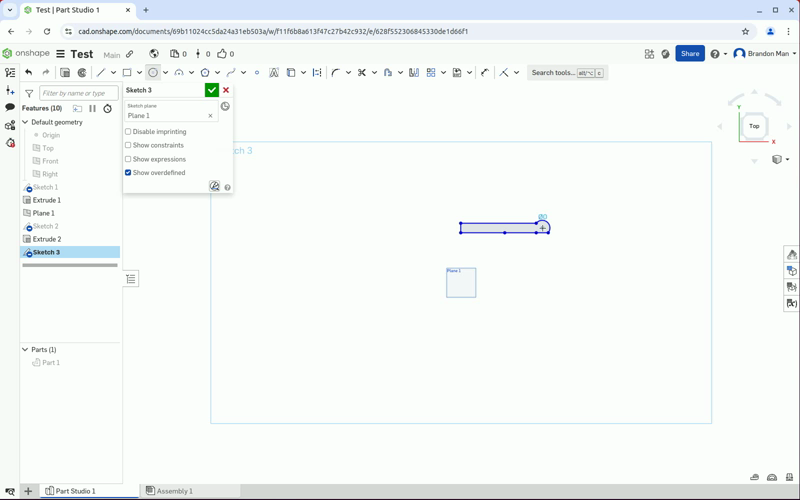
key_up(shift)
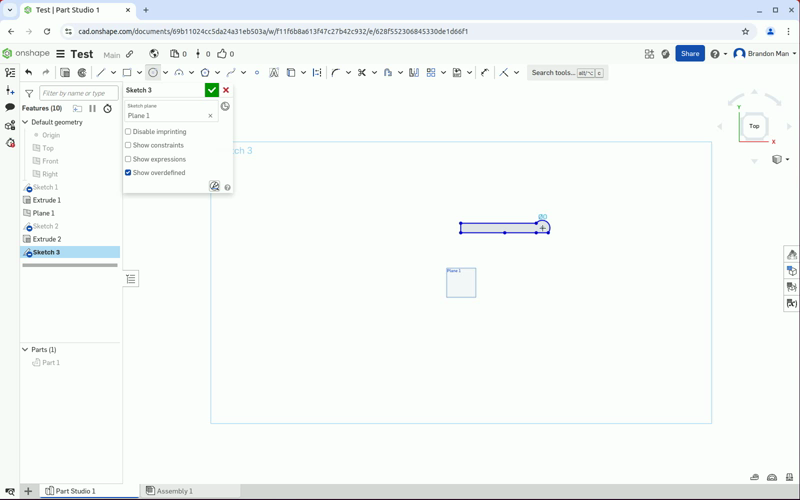
mouse_move(547, 227)
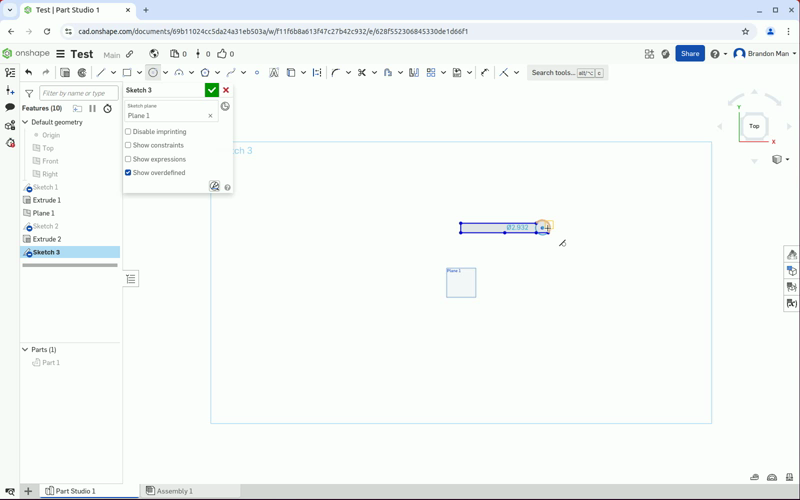
click(547, 227)
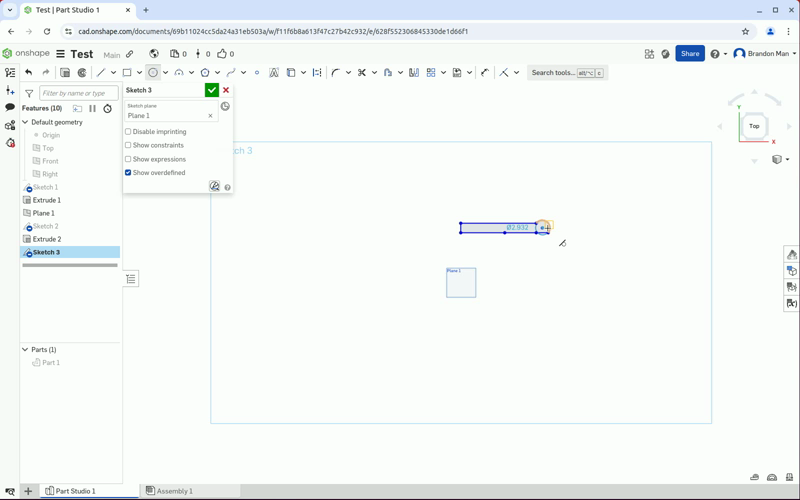
key(esc)
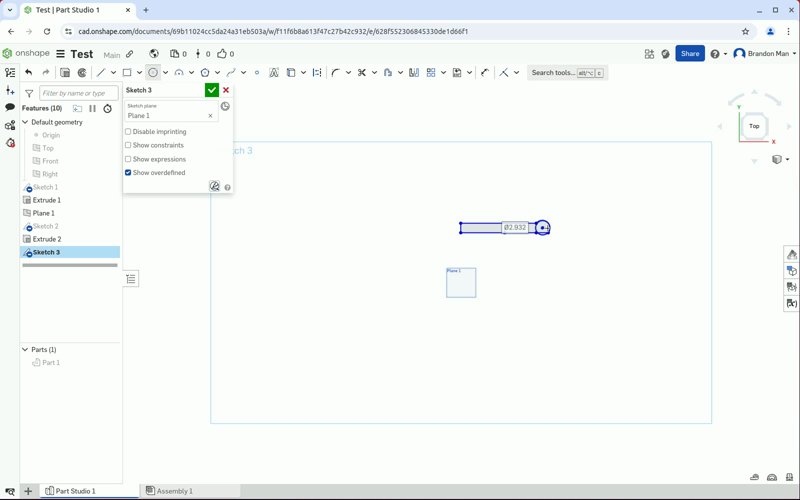
mouse_move(471, 231)
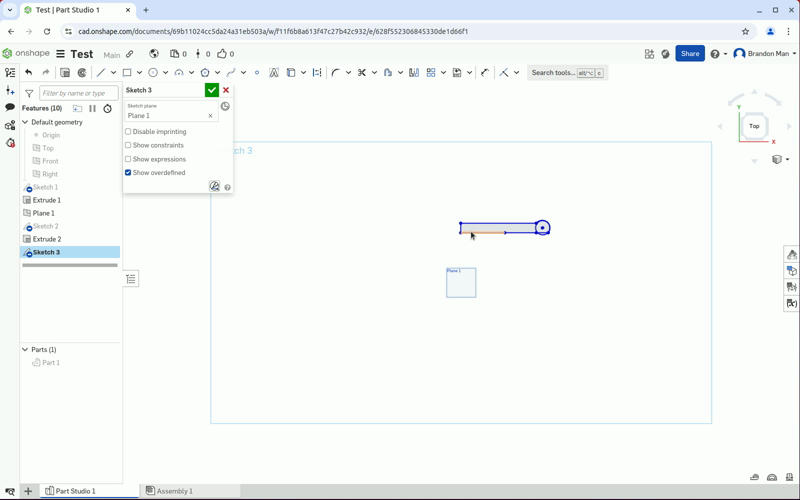
scroll(6)
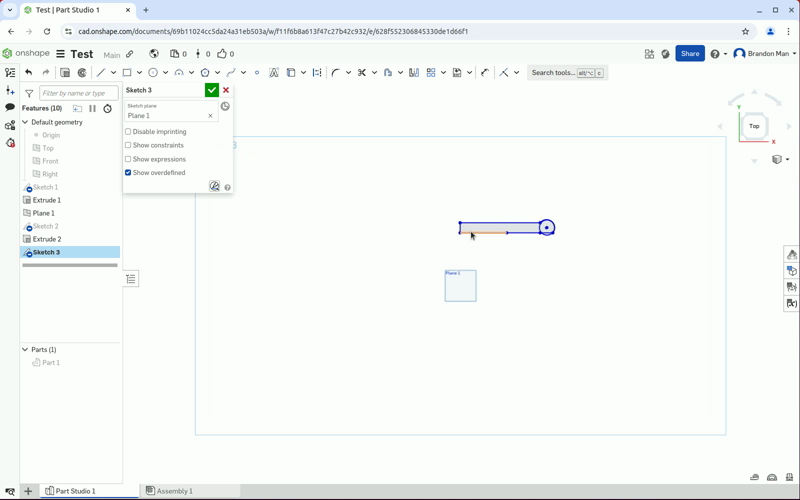
scroll(6)
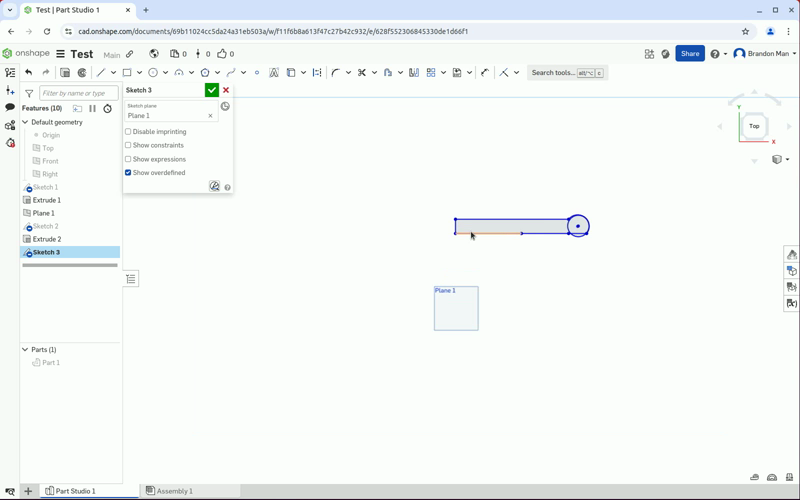
scroll(6)
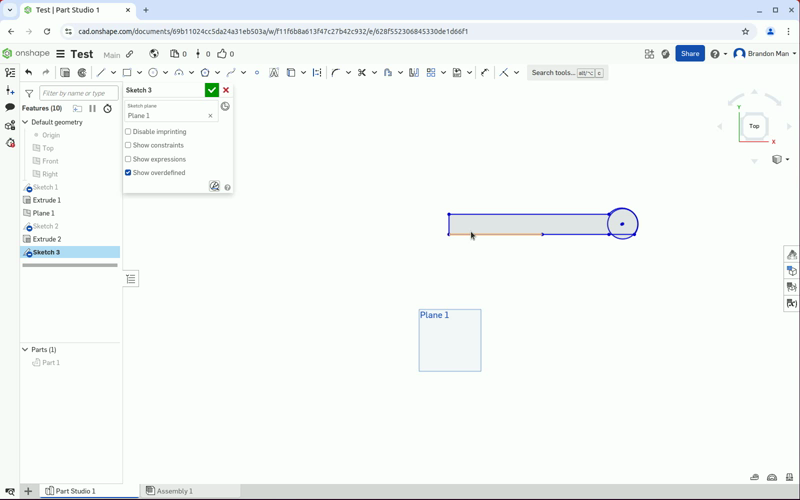
scroll(6)
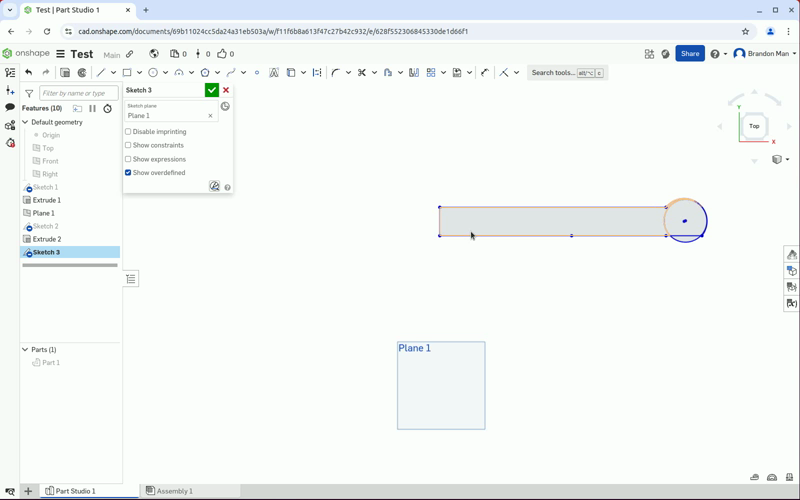
scroll(6)
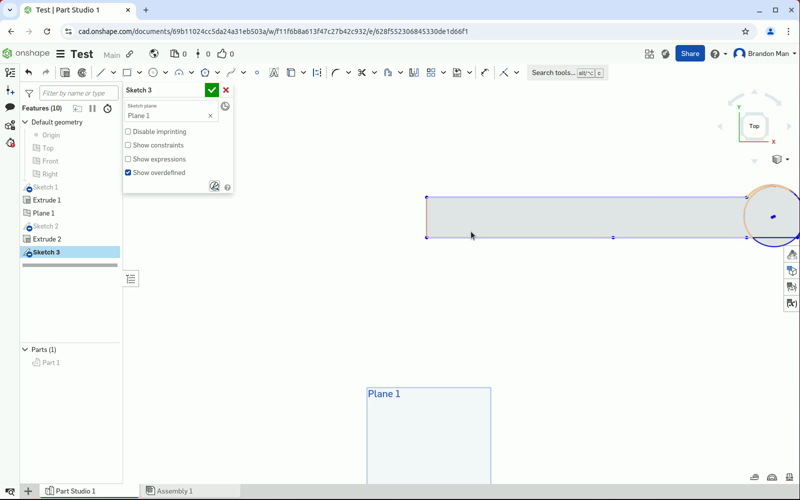
scroll(6)
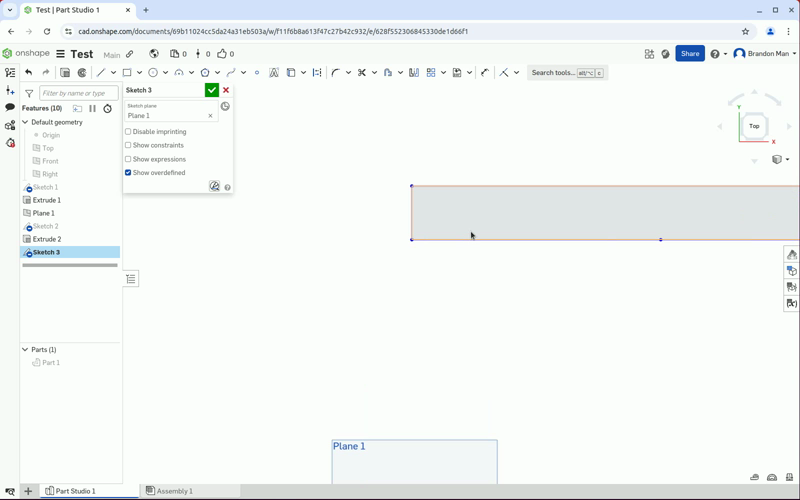
scroll(6)
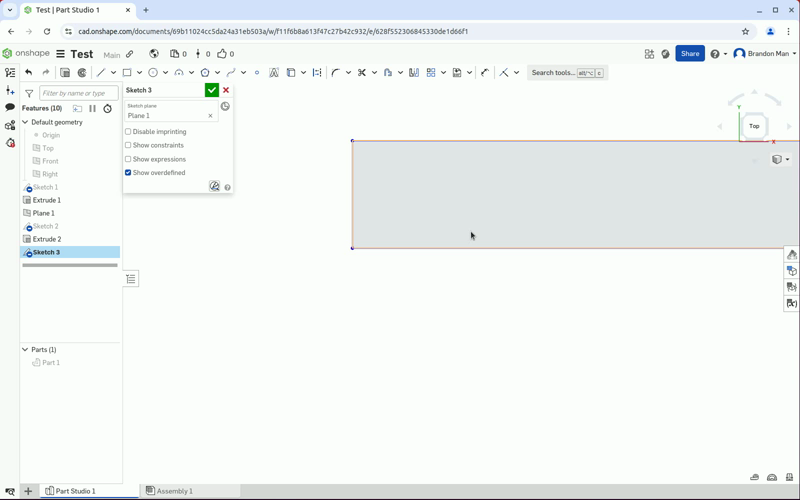
click(471, 231)
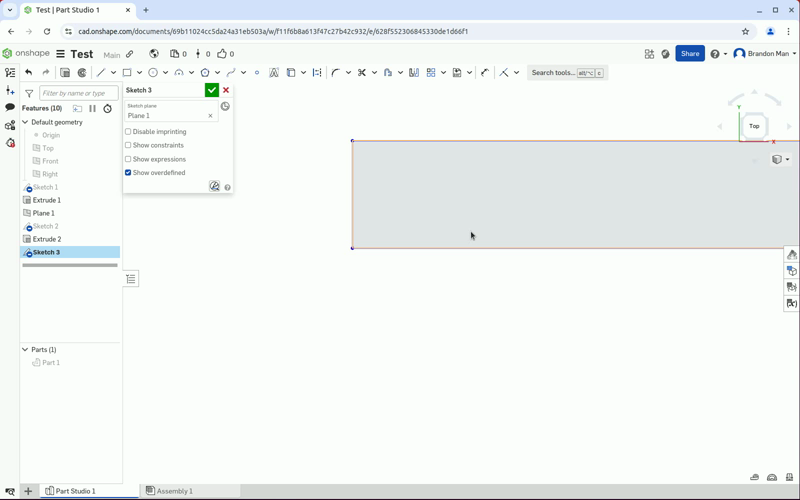
scroll(-6)
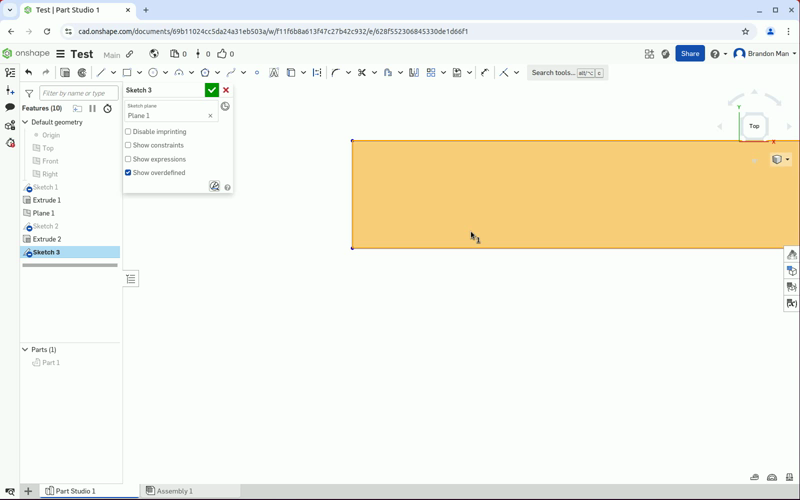
scroll(-6)
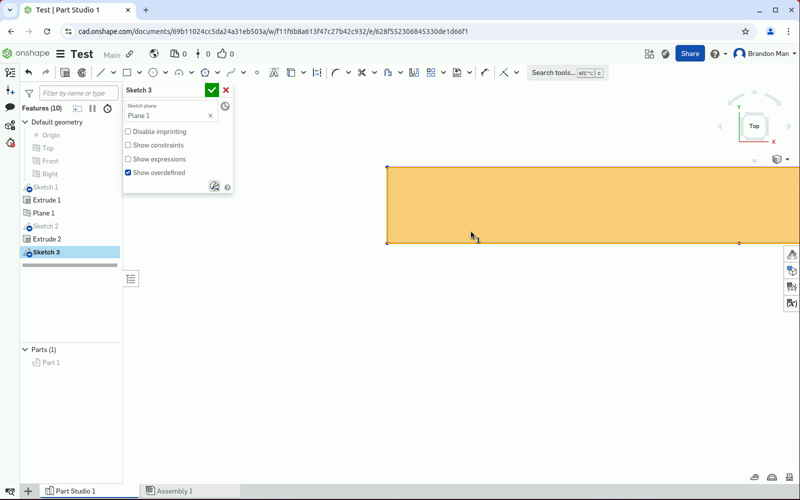
scroll(-6)
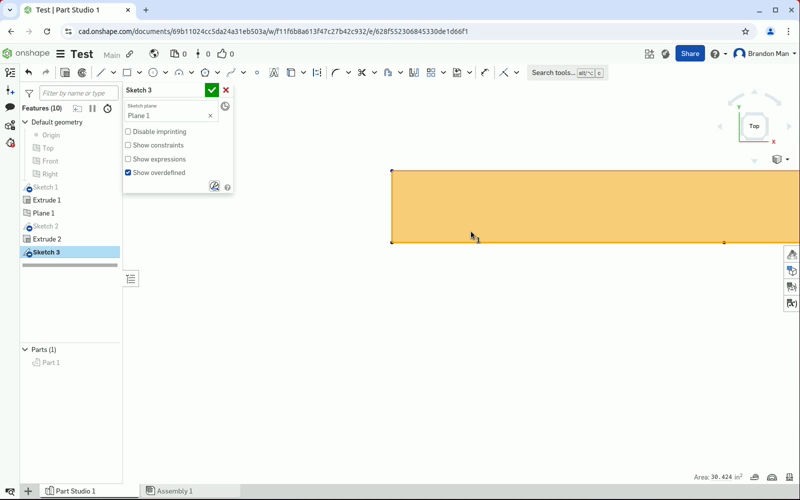
scroll(-6)
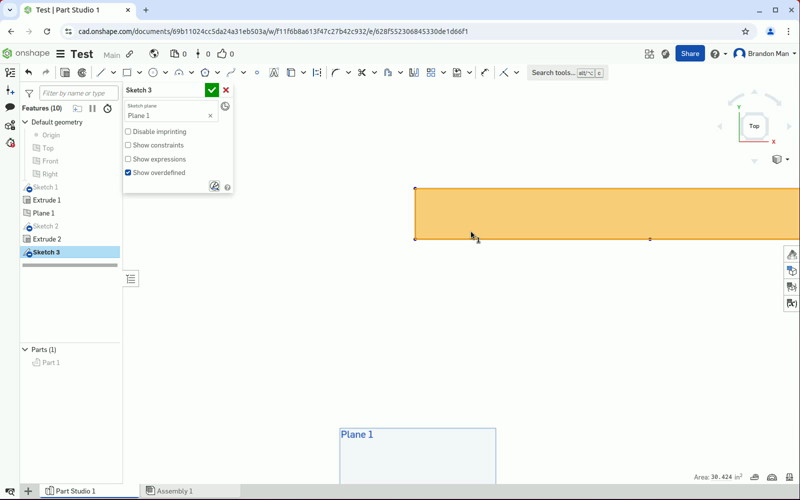
scroll(-6)
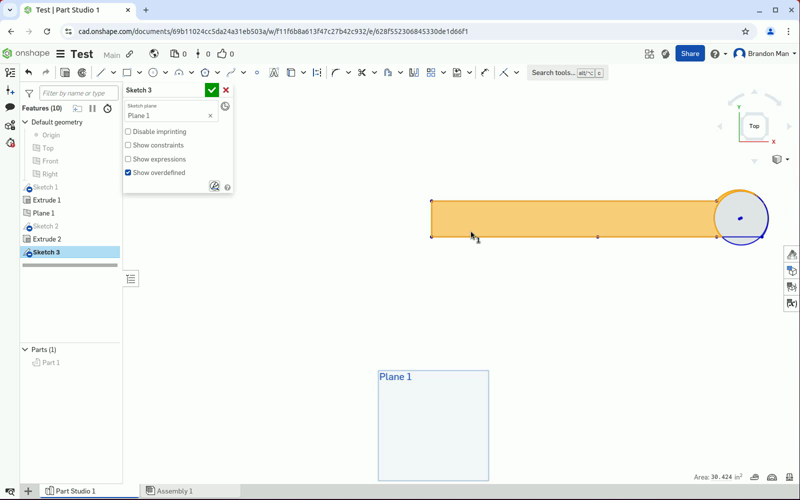
scroll(-6)
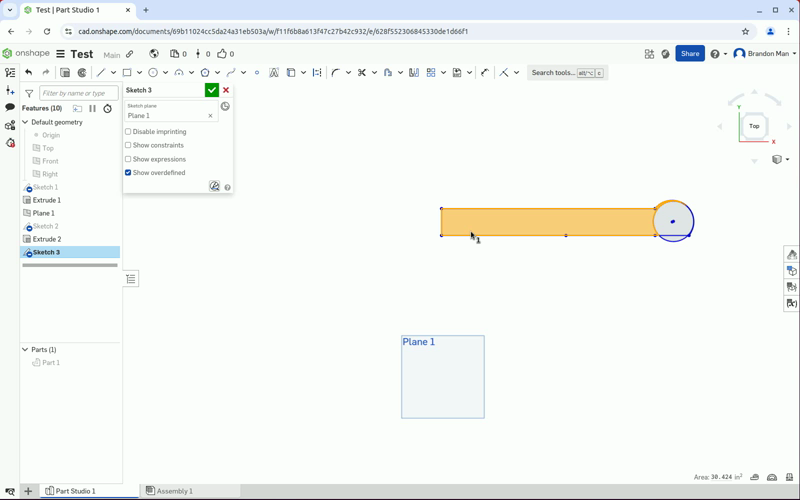
scroll(-6)
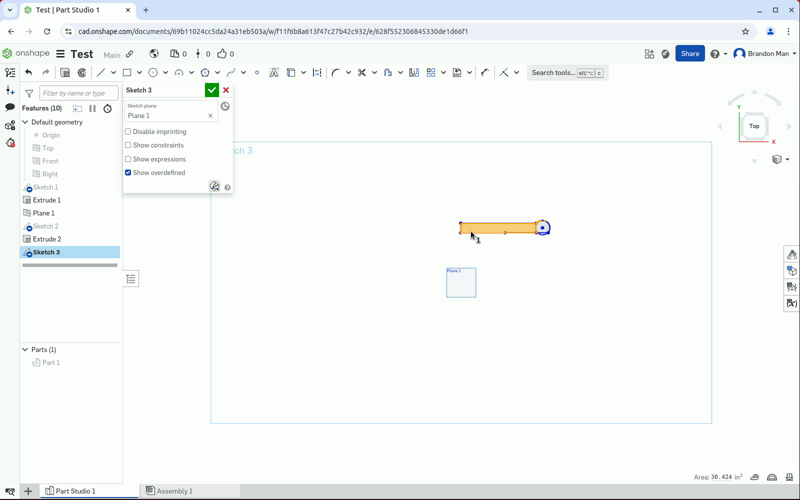
mouse_move(73, 352)
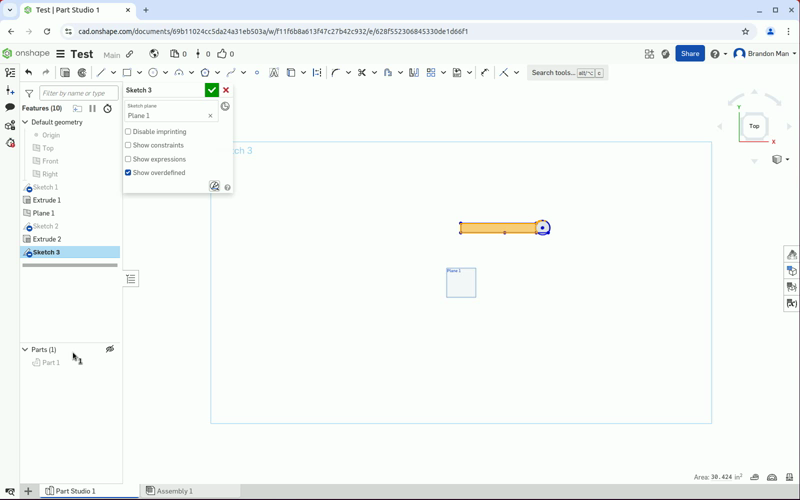
key(shift+y)
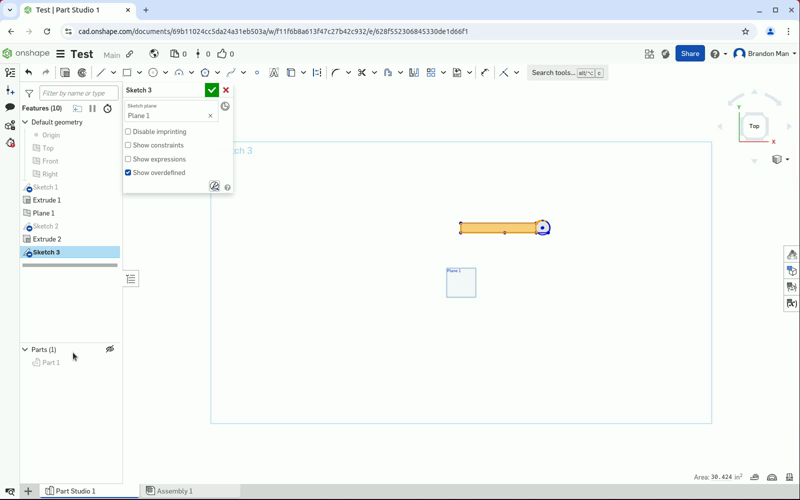
key(shift+e)
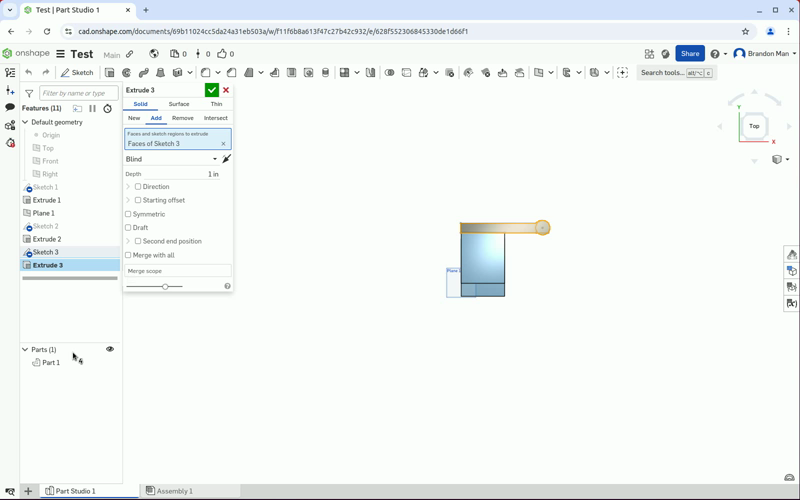
mouse_move(143, 106)
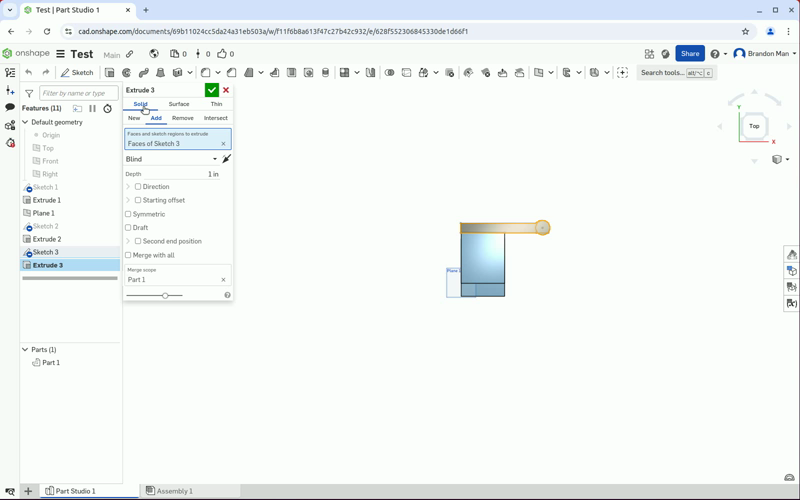
click(143, 106)
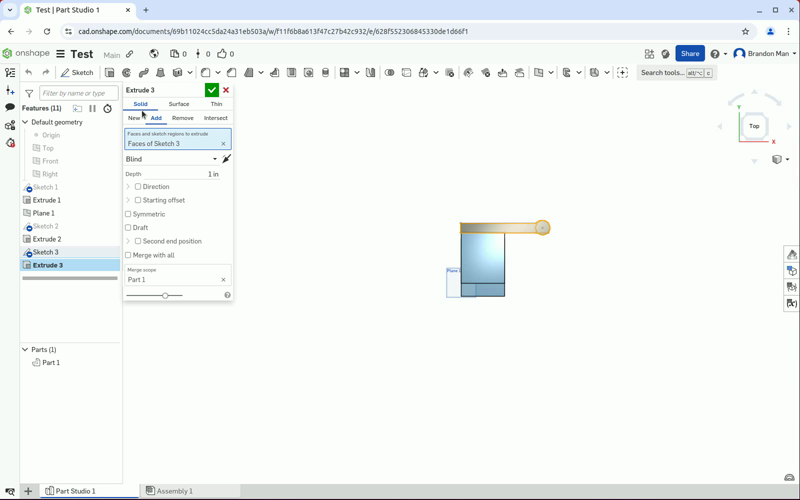
mouse_move(137, 120)
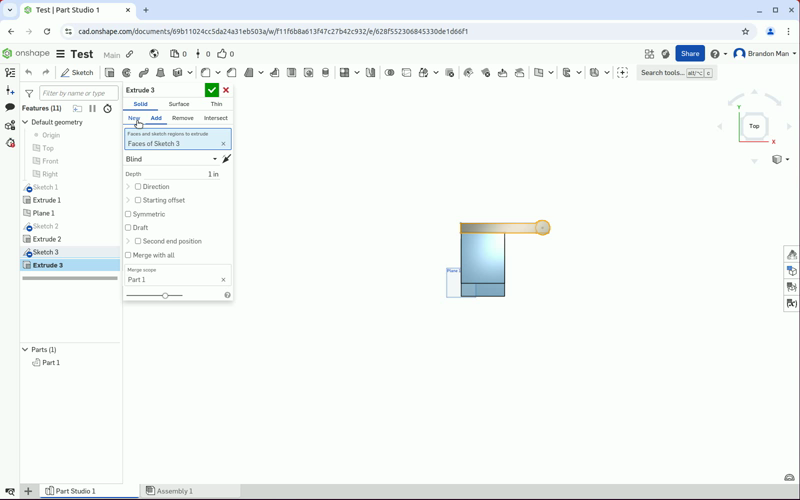
click(137, 120)
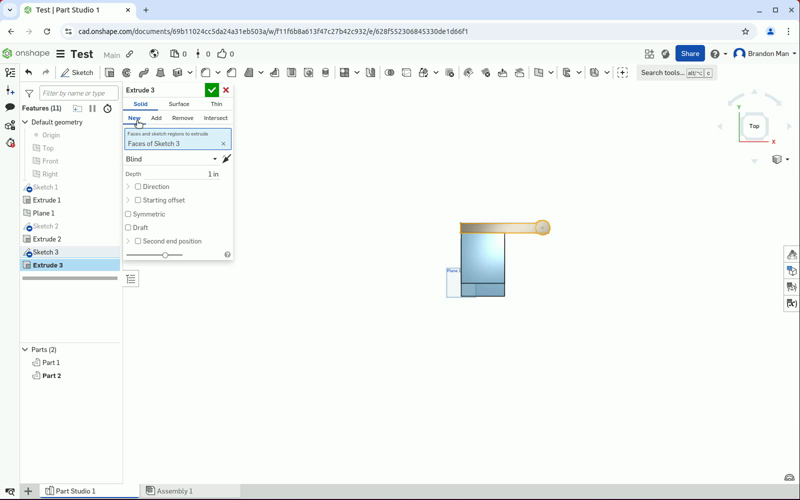
key(tab, 4)
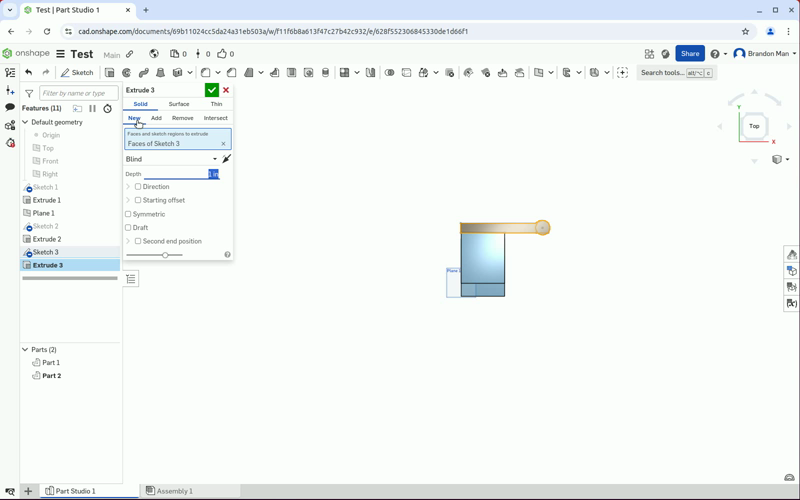
text(-1.444)
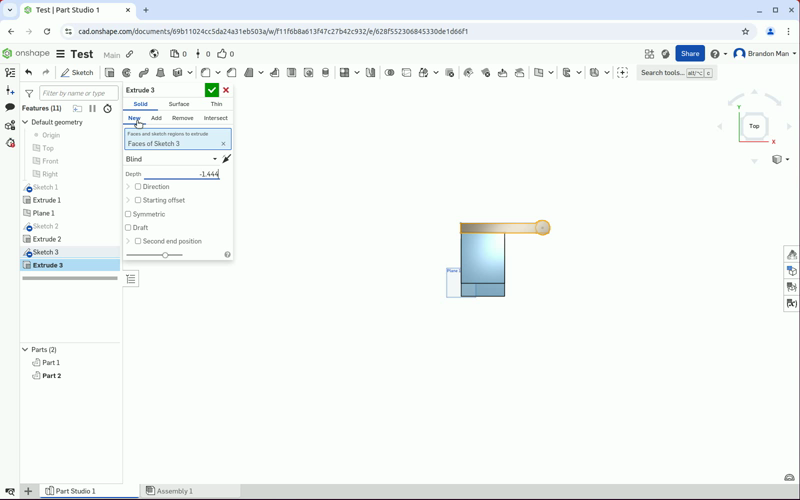
key(tab, 3)
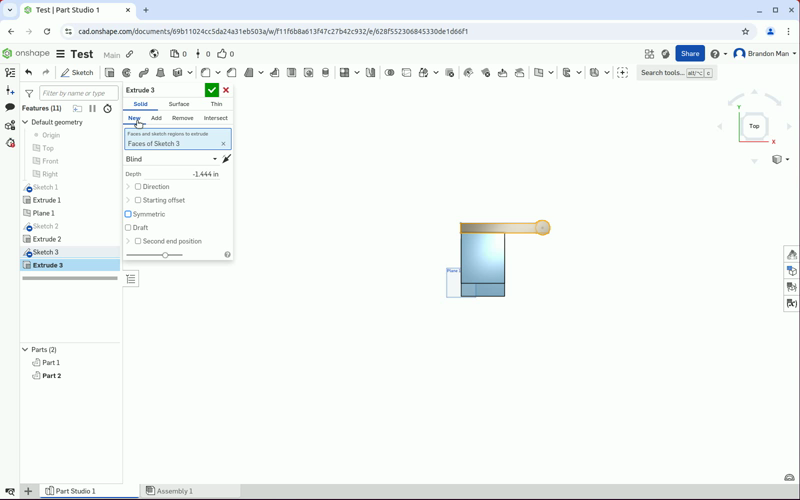
key(space)
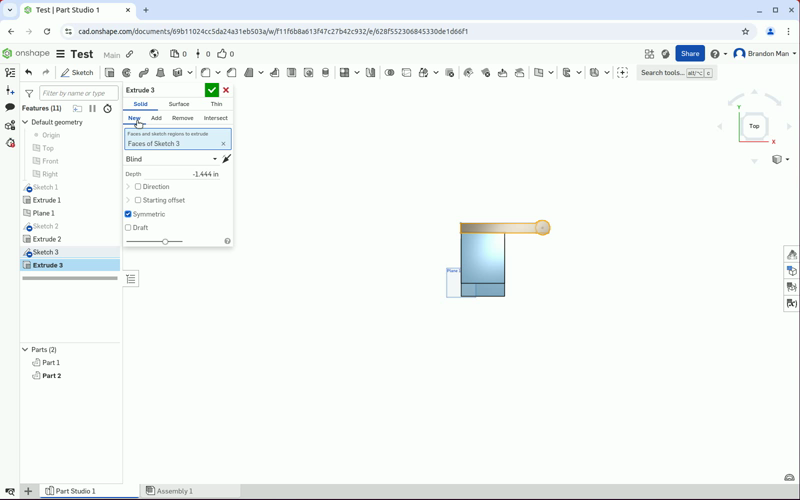
key(enter)
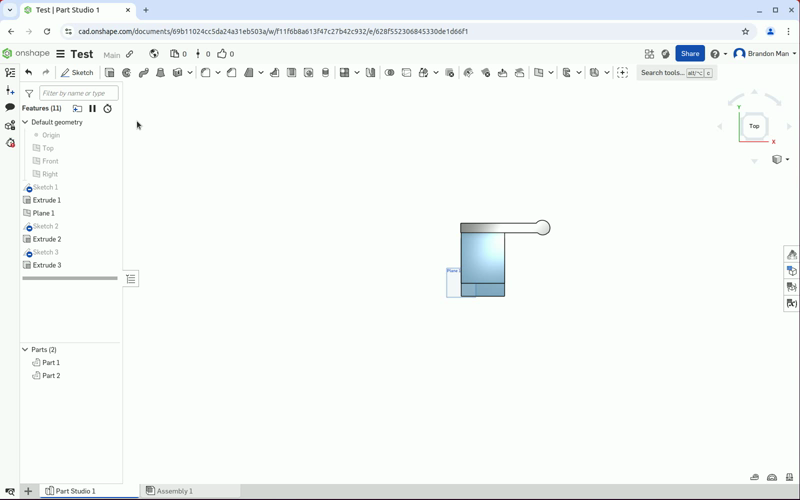
key(shift+h)
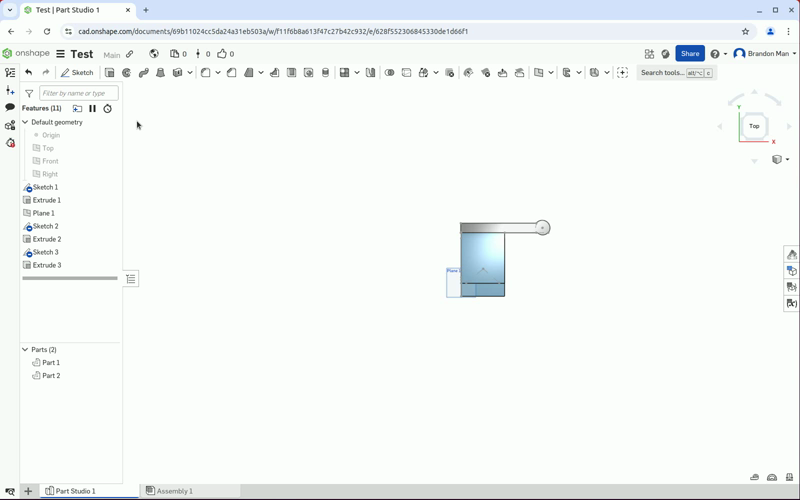
key(shift+h)
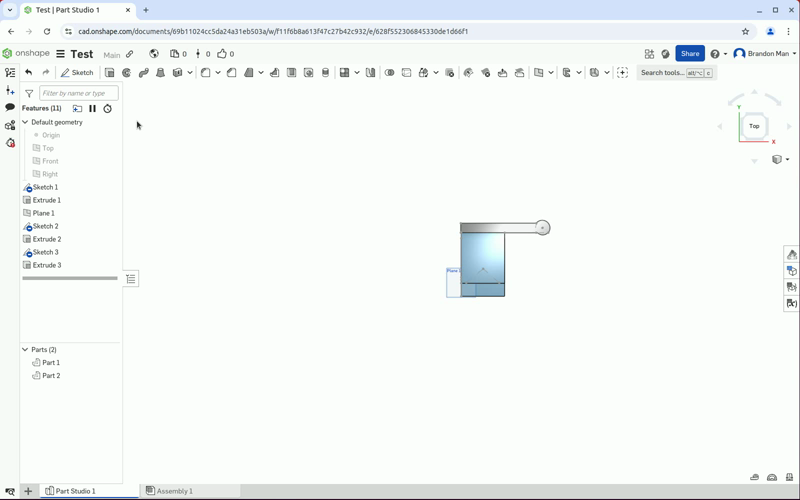
key(shift+7)
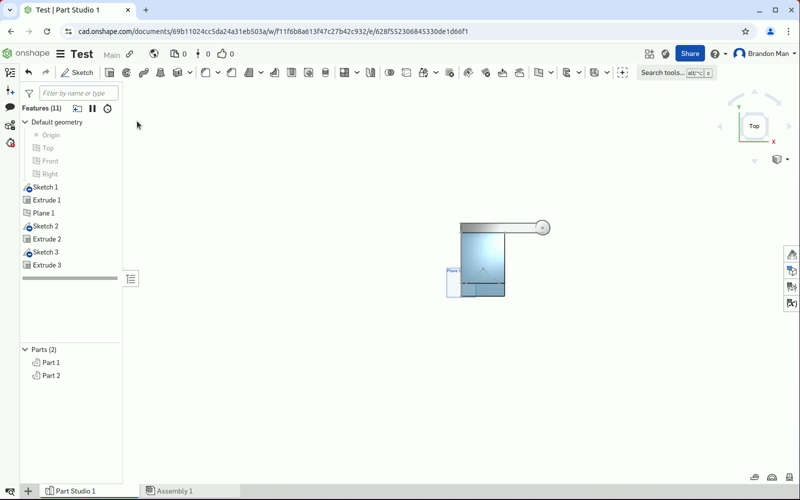
key(up, 3)
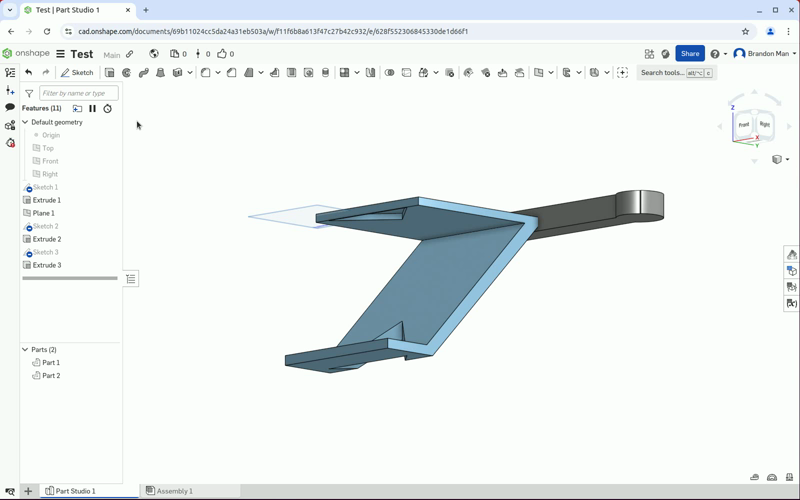
key(left, 3)
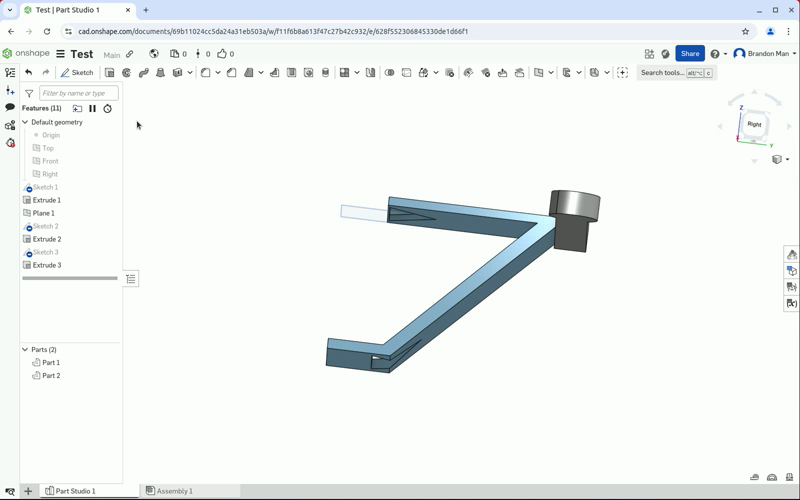
key(right, 3)
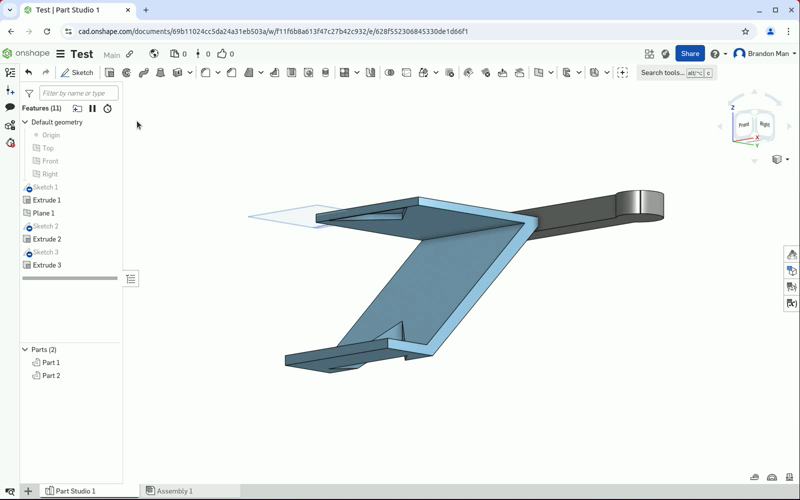
key(down, 3)
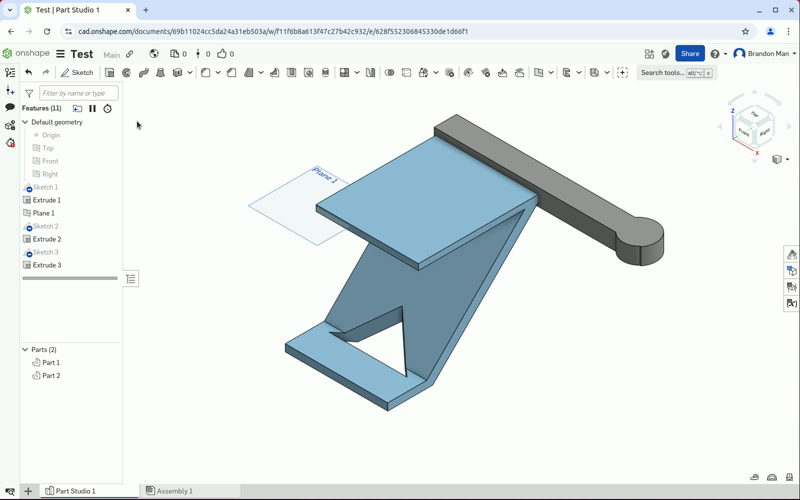
mouse_move(73, 189)
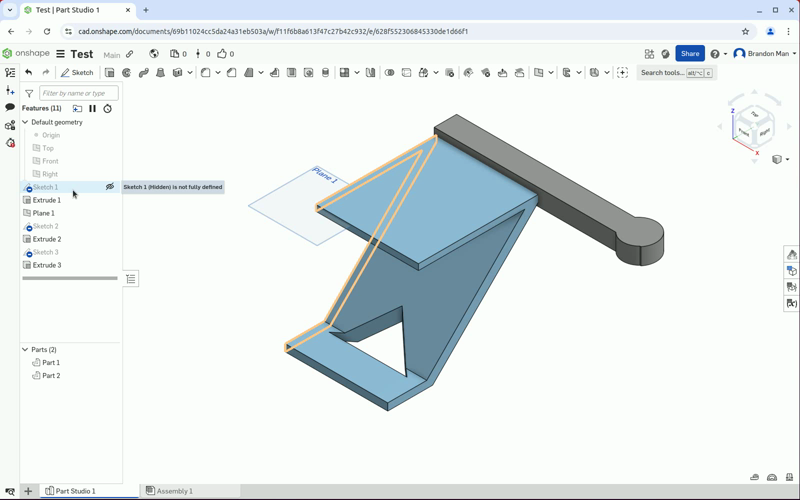
click(73, 189)